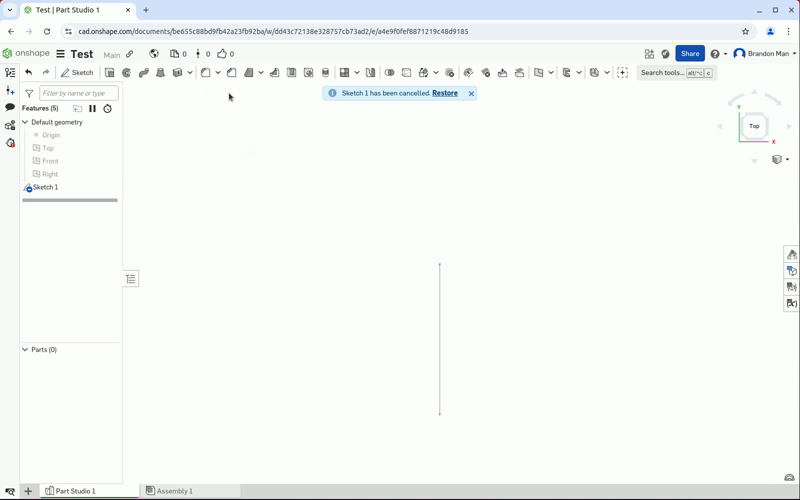
key(shift+h)
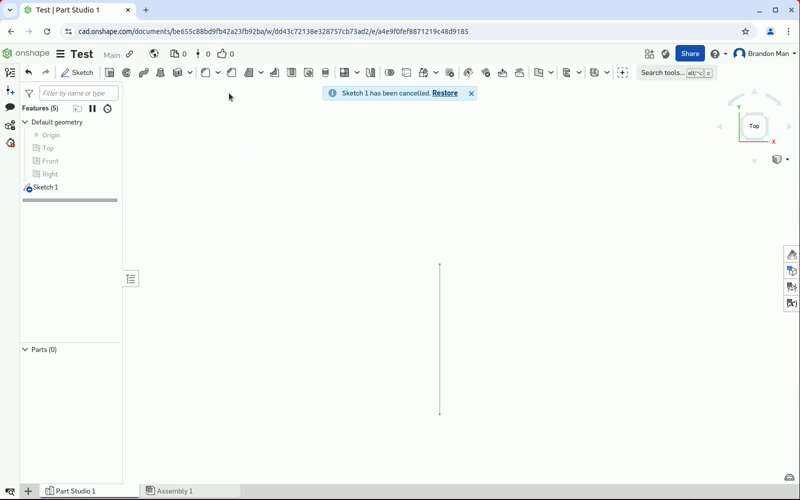
key(shift+s)
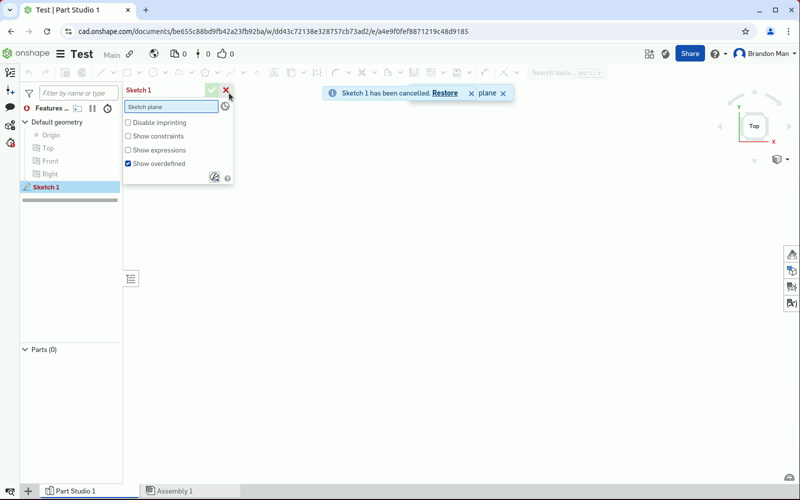
mouse_move(73, 150)
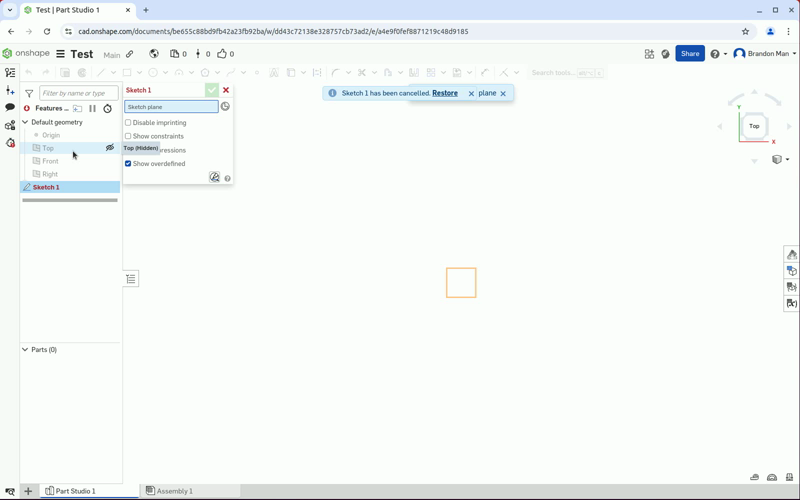
click(73, 150)
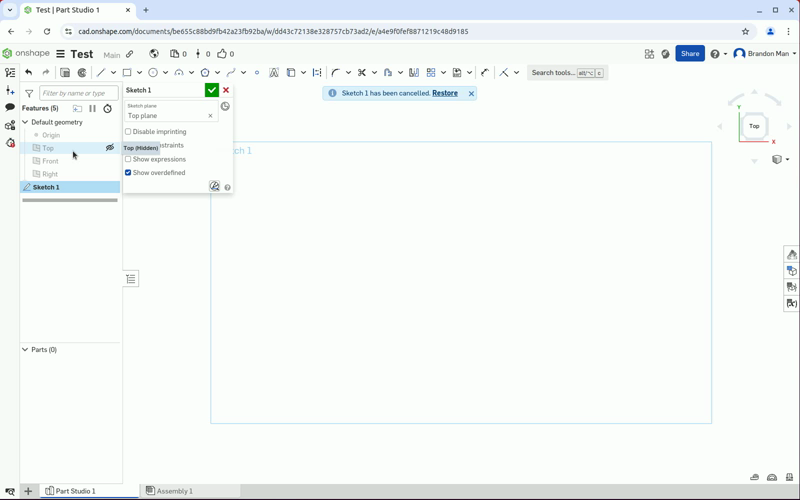
mouse_move(73, 352)
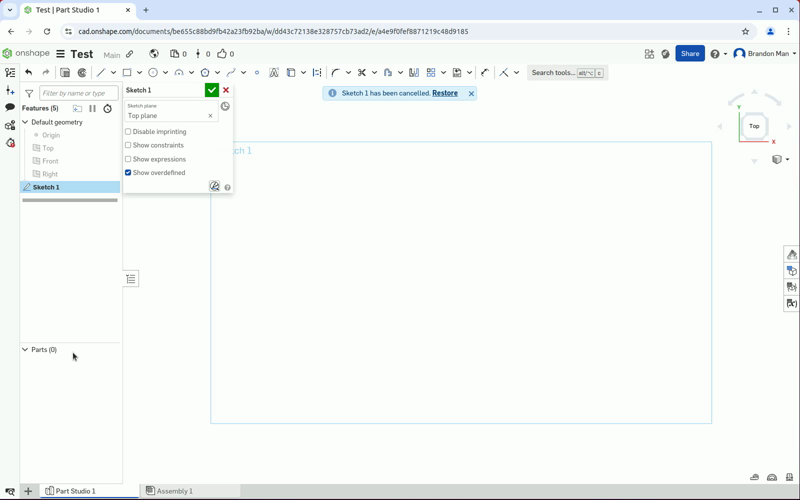
key(y)
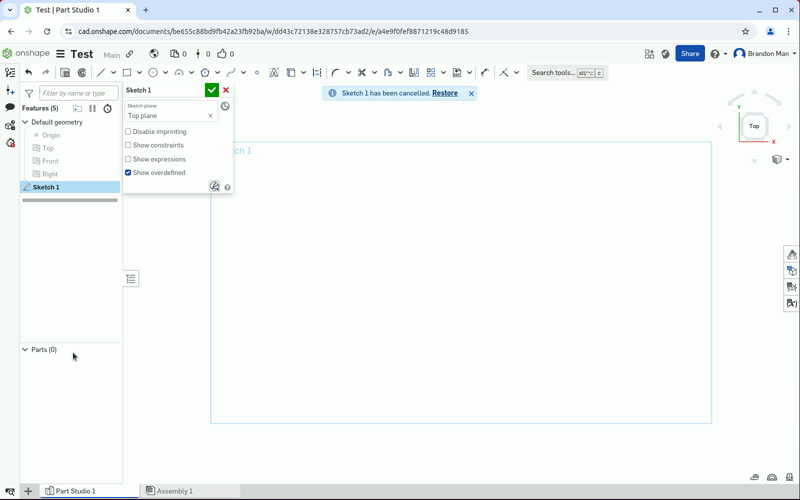
key(l)
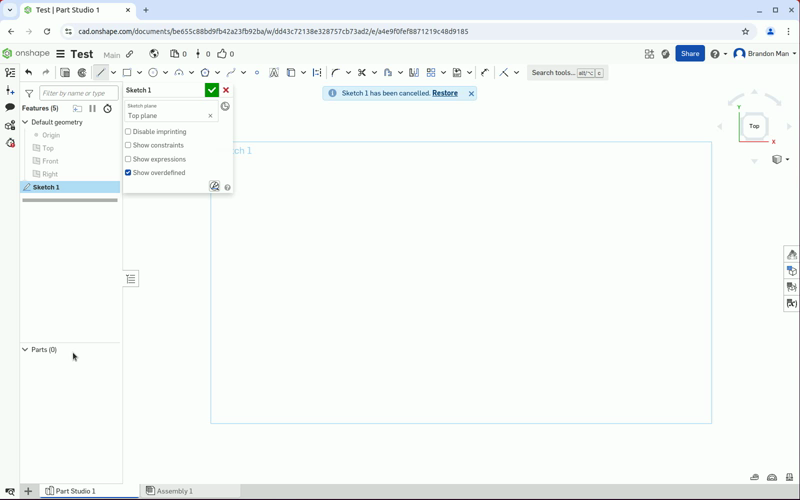
key_down(shift)
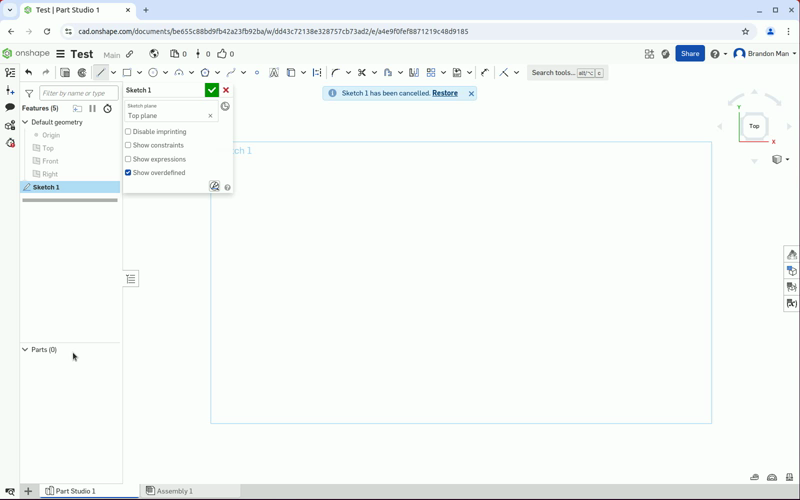
mouse_move(460, 357)
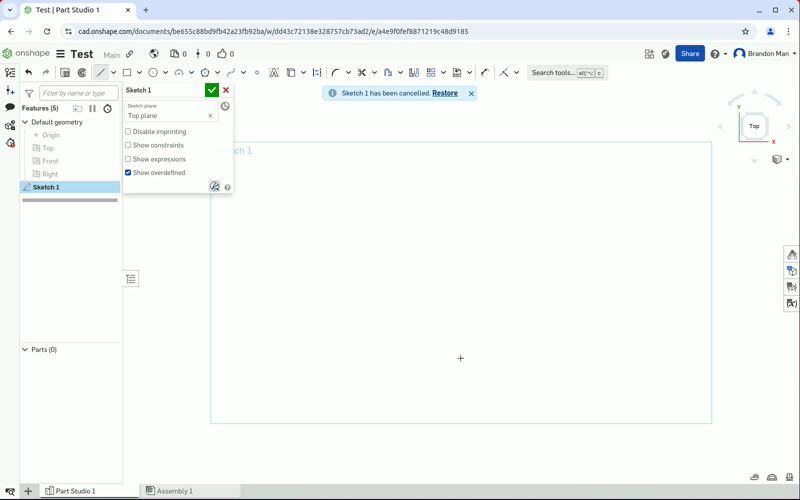
click(460, 357)
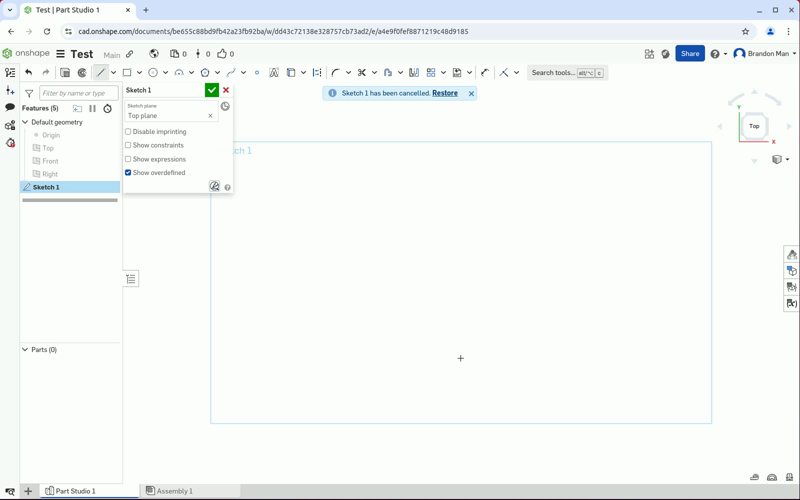
key_up(shift)
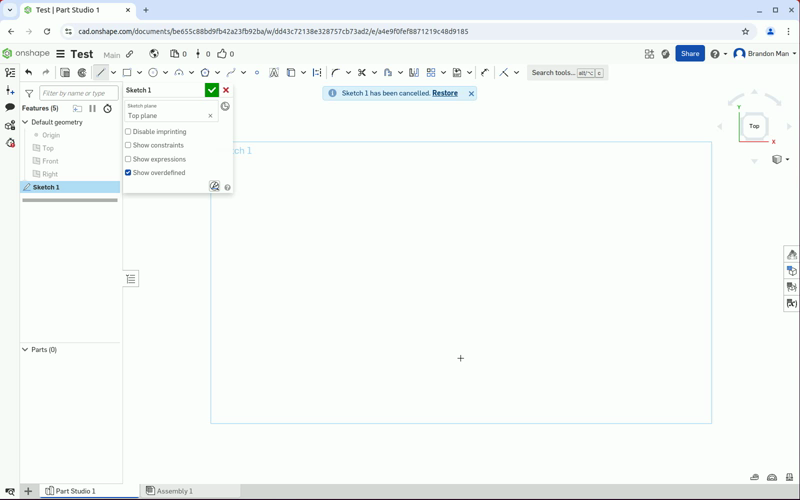
key_down(shift)
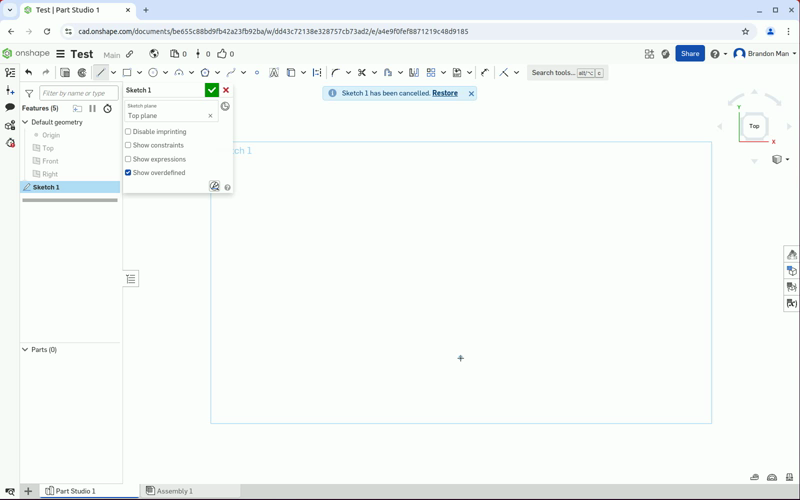
mouse_move(536, 357)
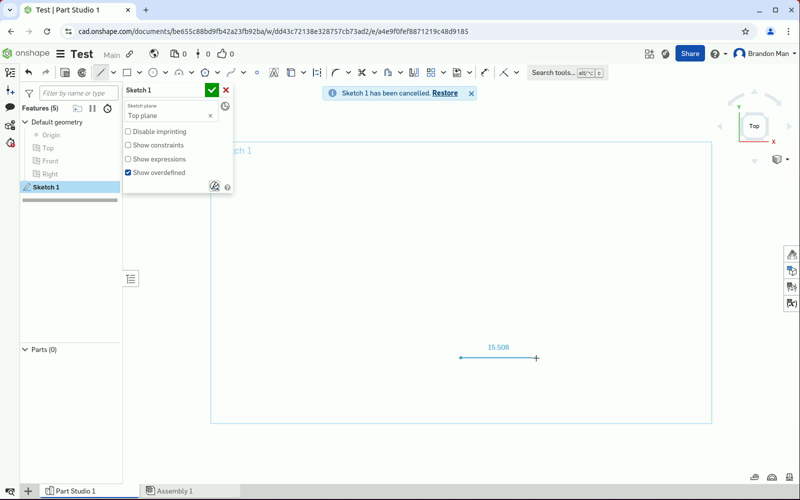
click(536, 357)
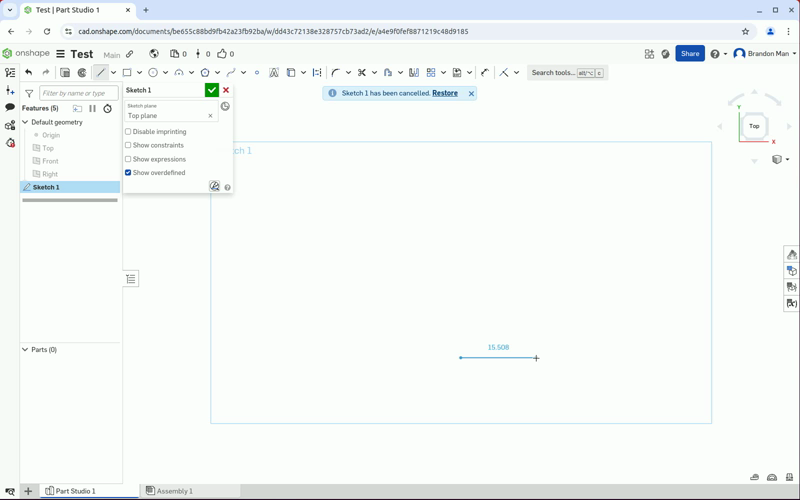
key_up(shift)
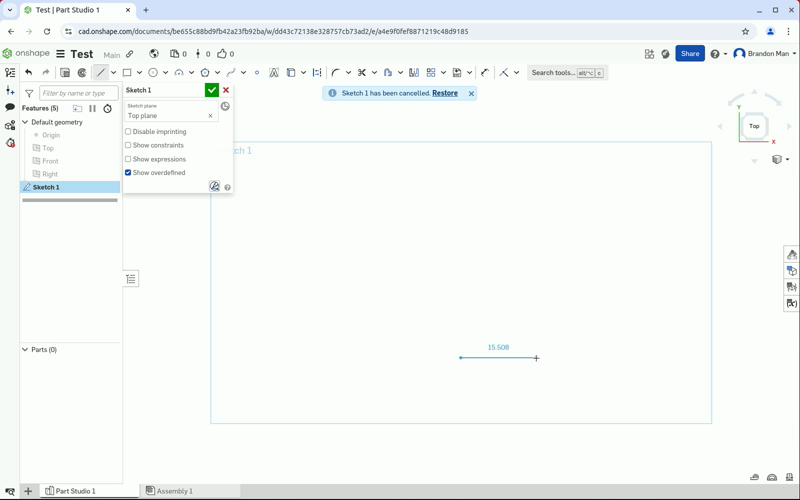
key_down(shift)
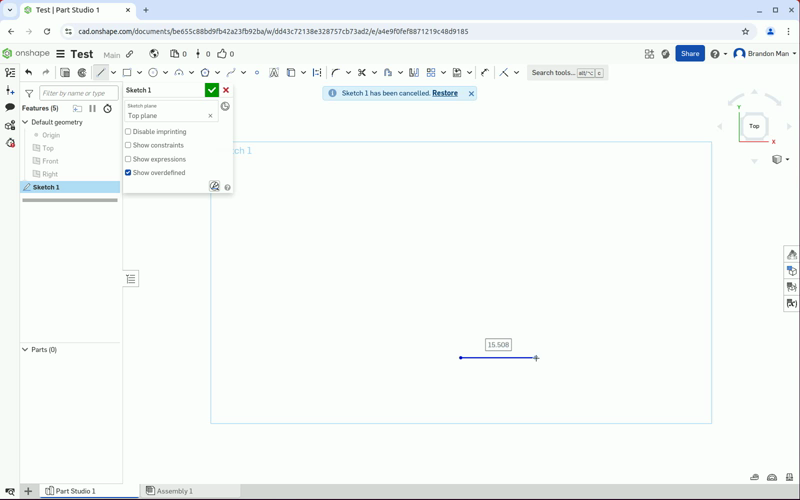
mouse_move(536, 282)
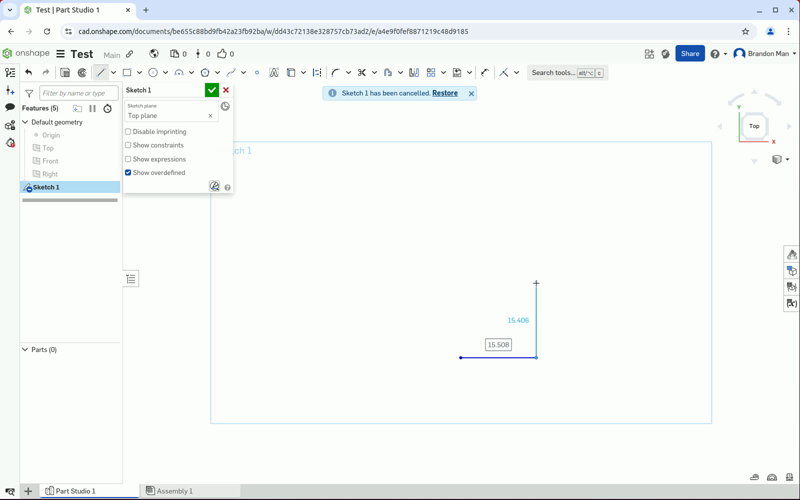
click(536, 282)
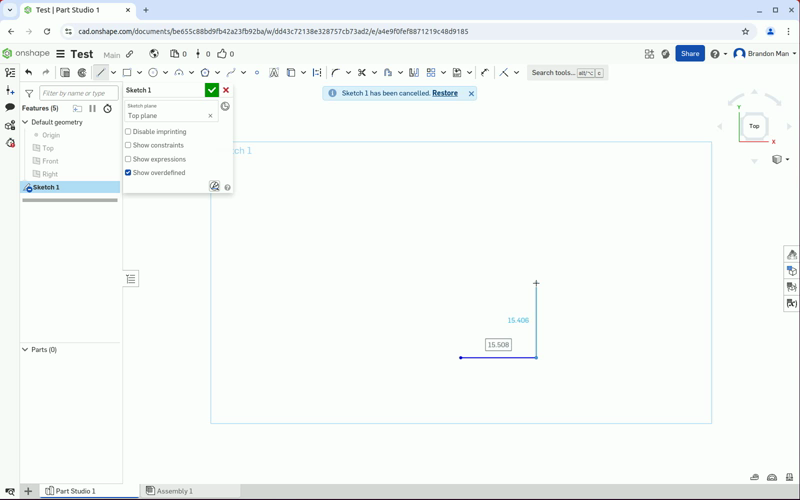
key_up(shift)
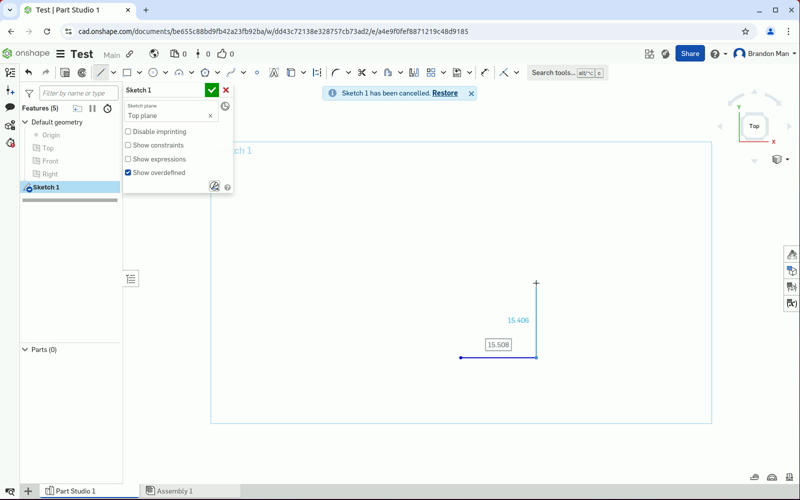
key_down(shift)
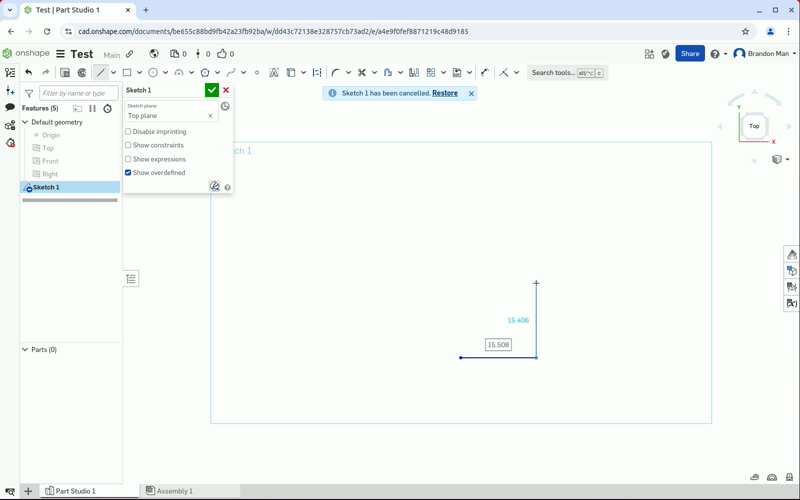
mouse_move(460, 282)
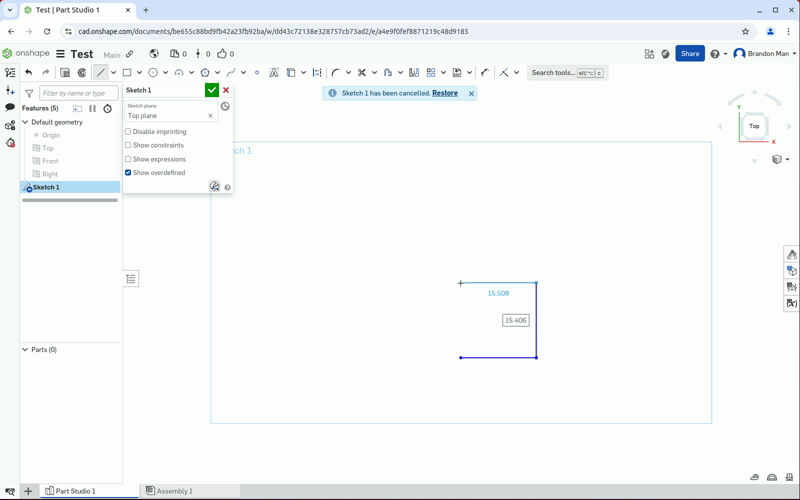
click(460, 282)
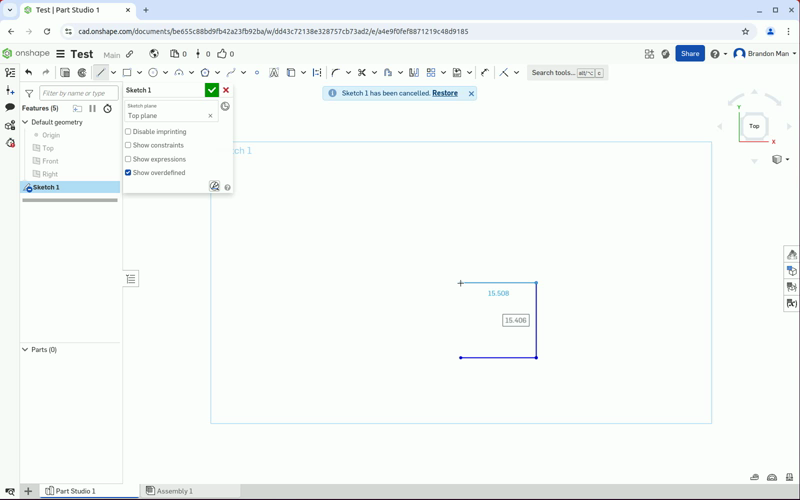
key_up(shift)
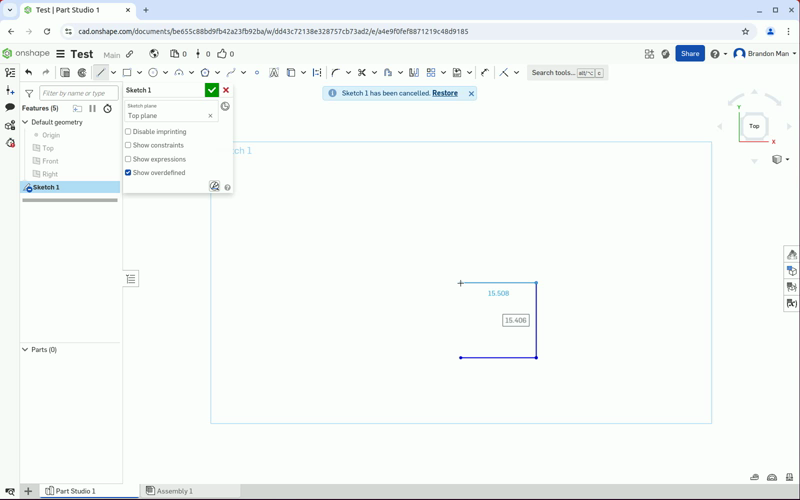
key_down(shift)
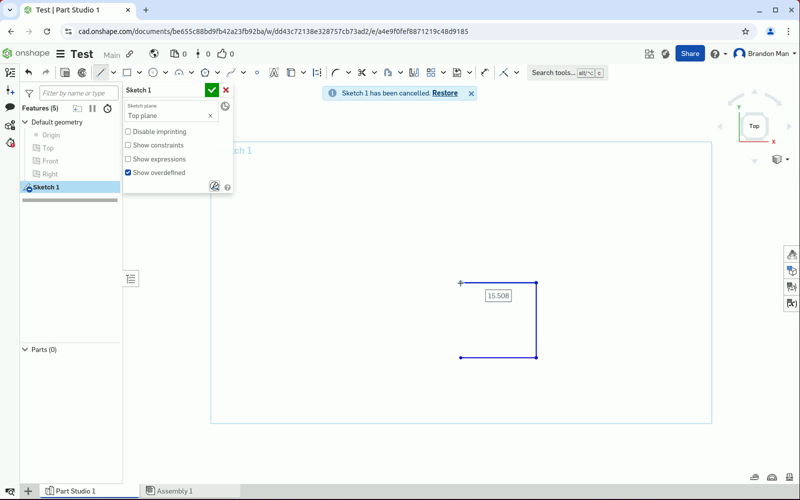
mouse_move(460, 357)
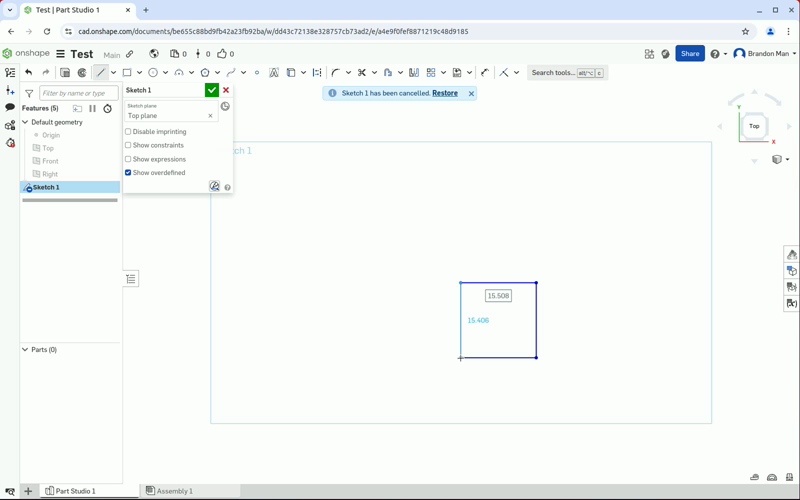
key_up(shift)
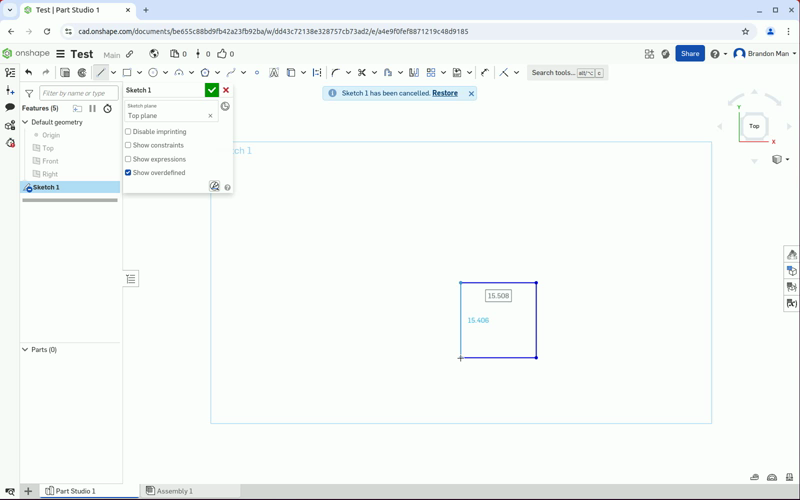
click(460, 357)
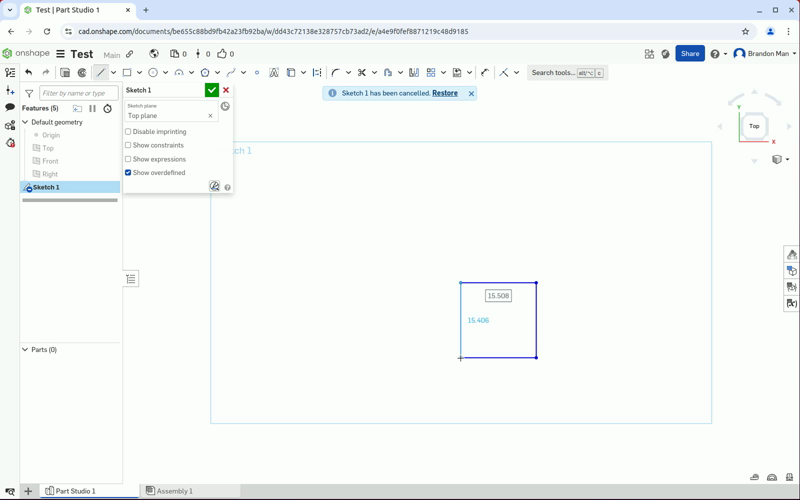
key(esc)
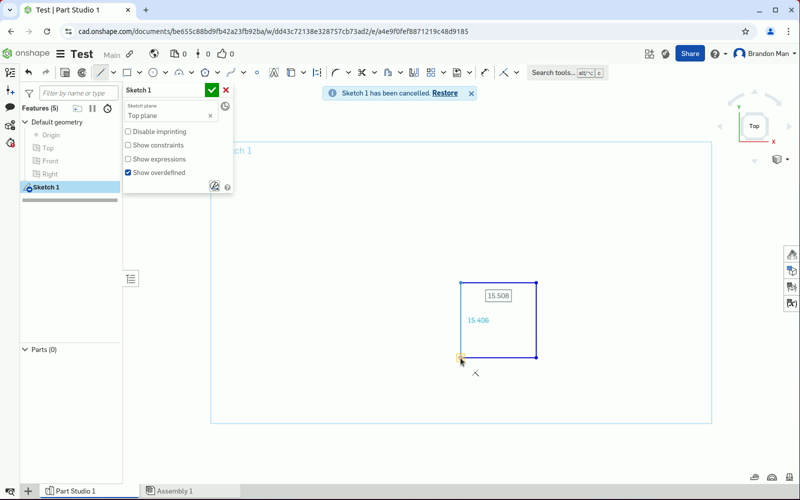
mouse_move(501, 286)
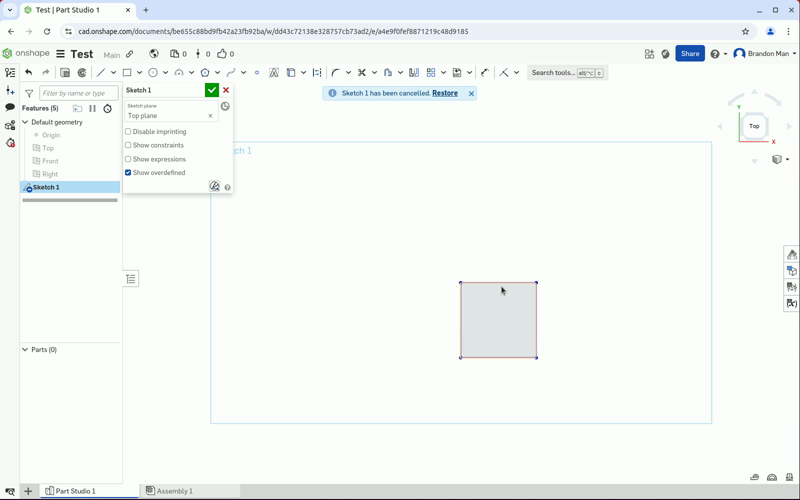
click(501, 286)
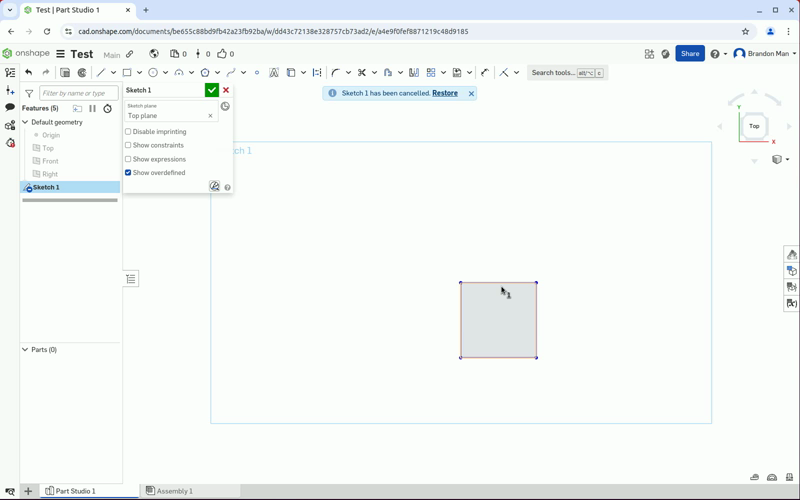
mouse_move(73, 352)
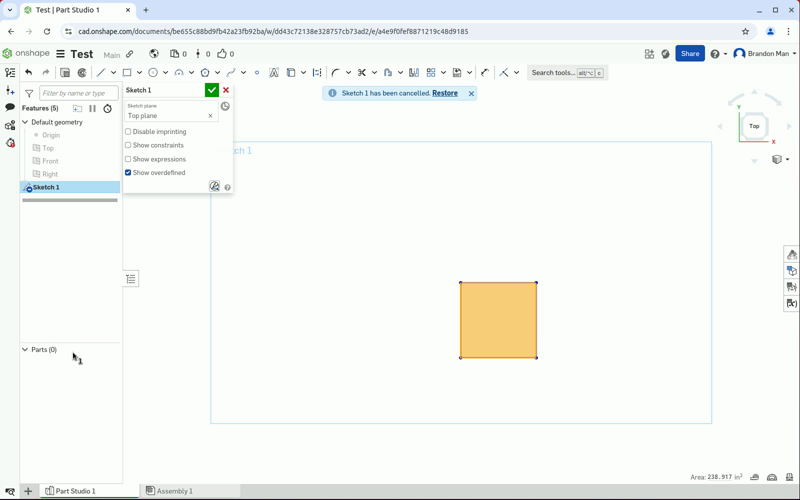
key(shift+y)
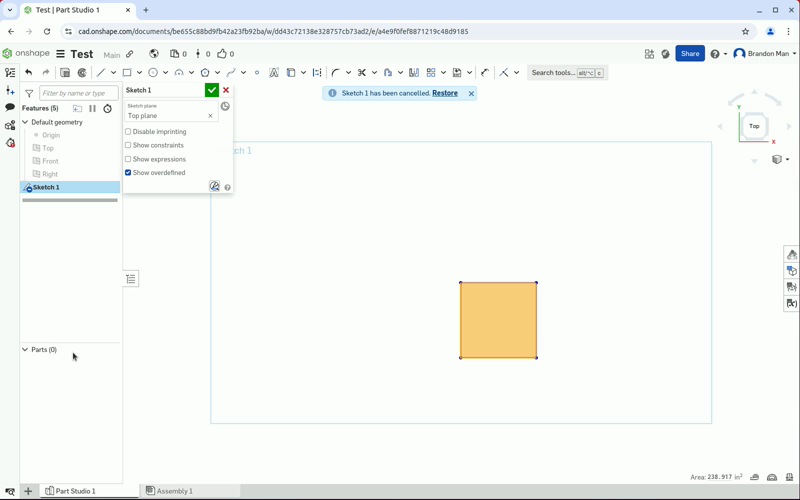
key(shift+e)
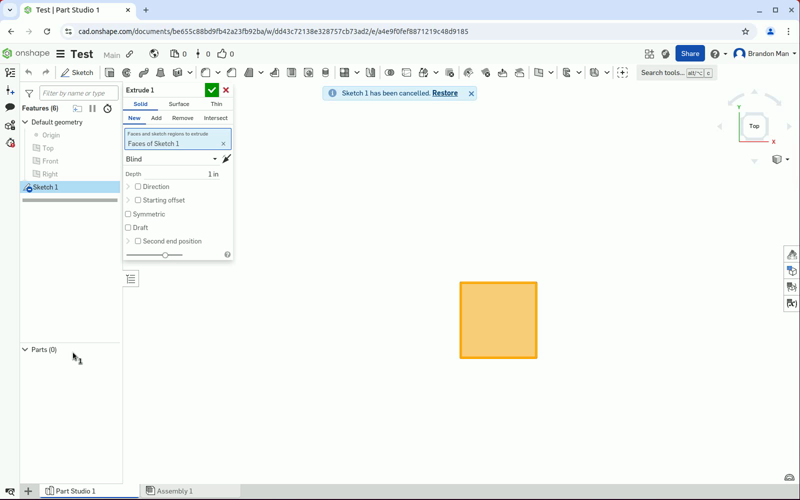
mouse_move(143, 106)
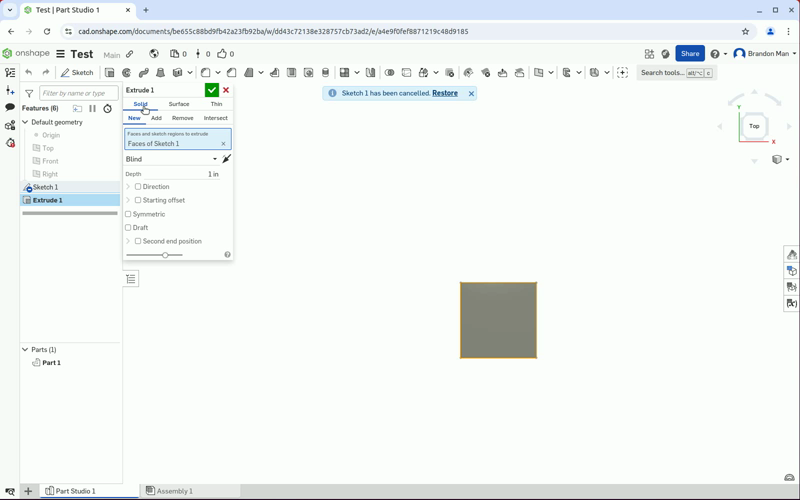
click(143, 106)
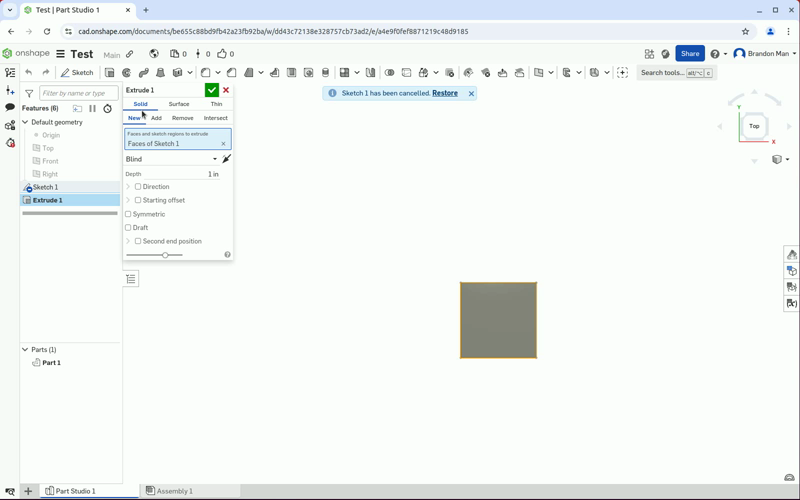
mouse_move(137, 120)
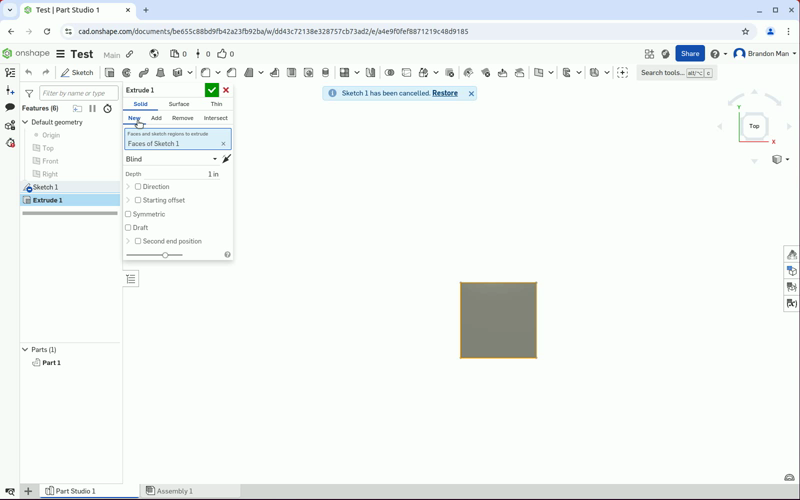
click(137, 120)
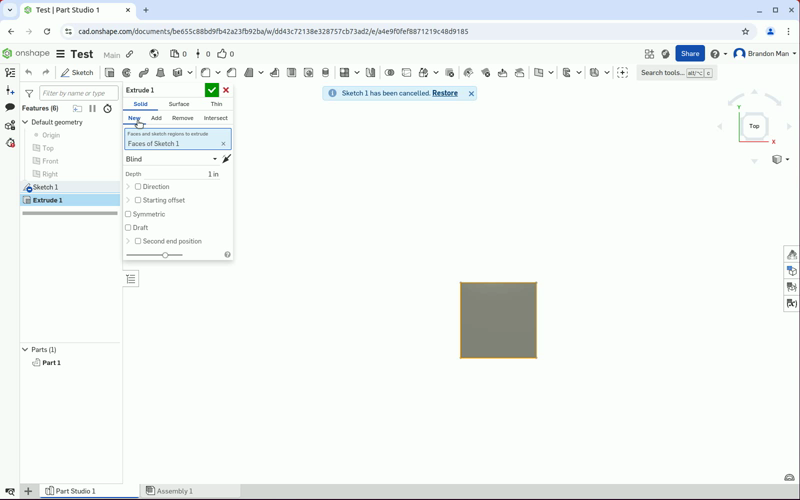
key(tab, 4)
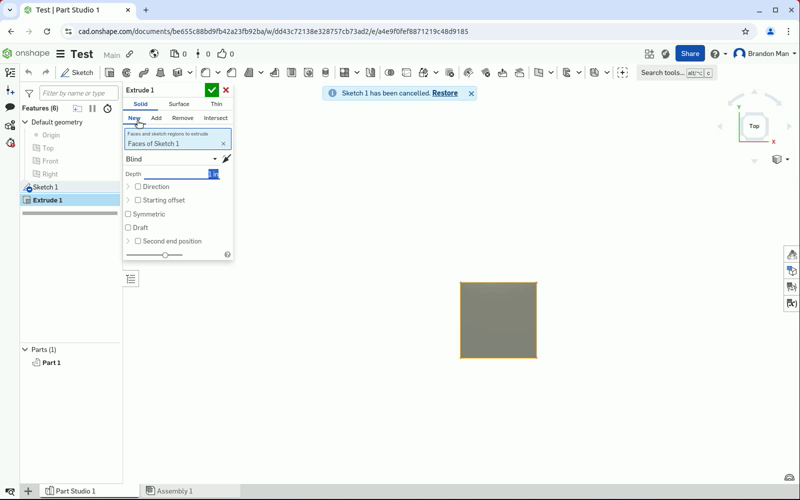
text(7.703)
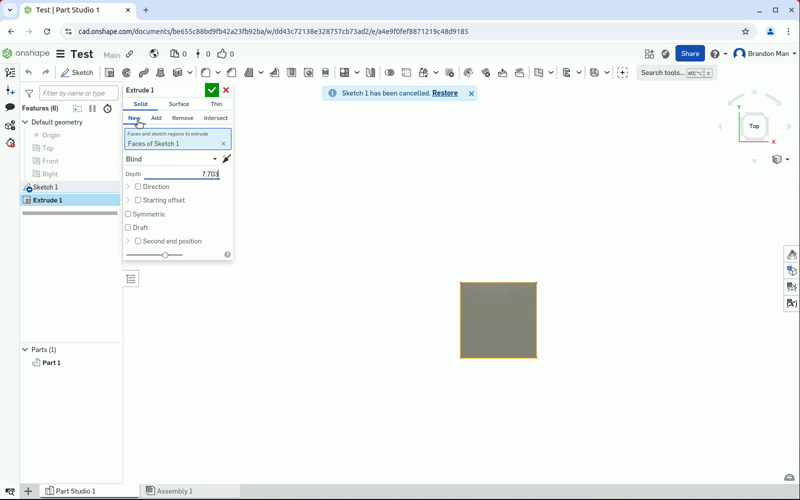
key(enter)
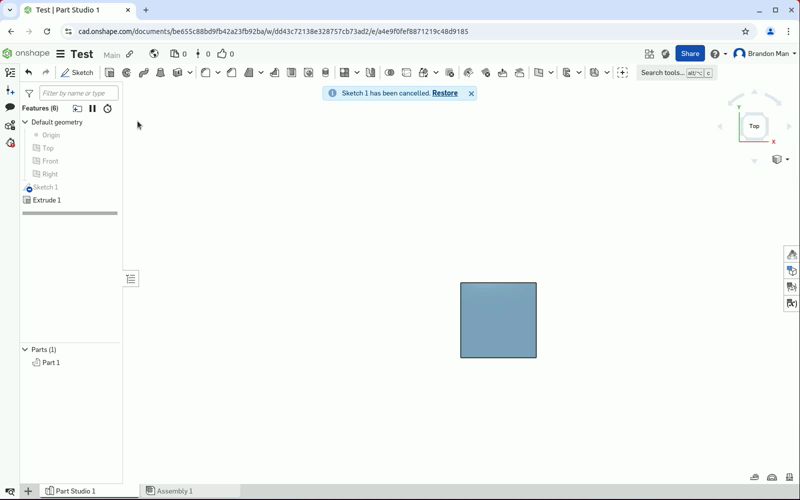
key(shift+h)
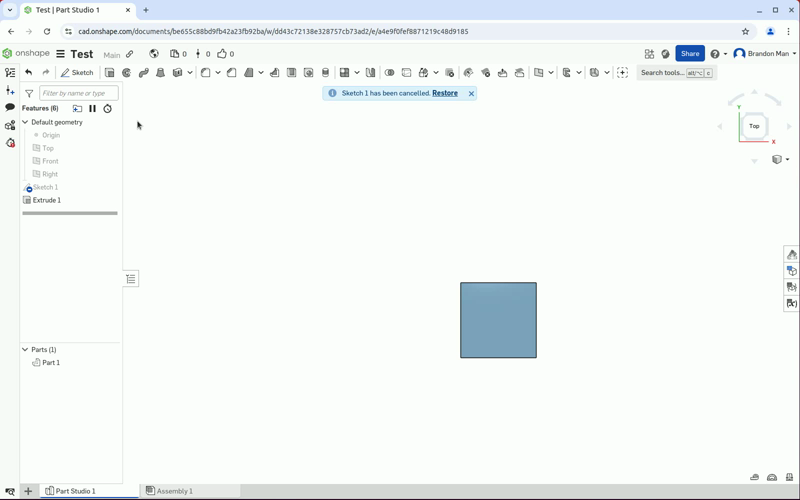
key(shift+h)
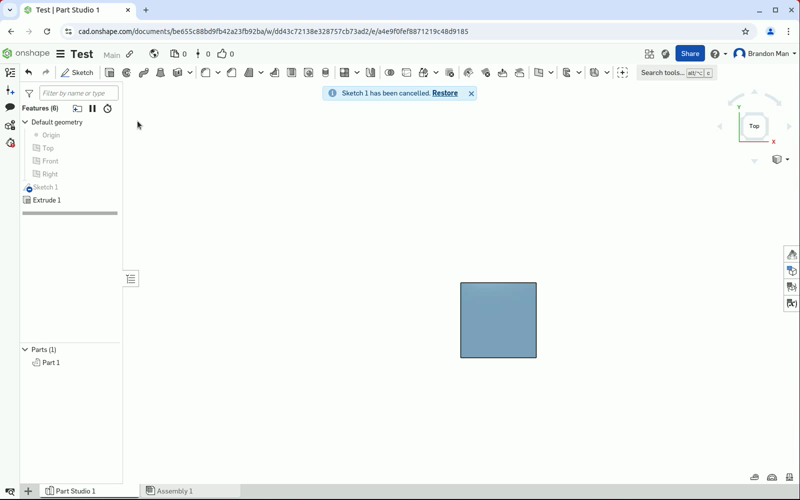
mouse_move(73, 189)
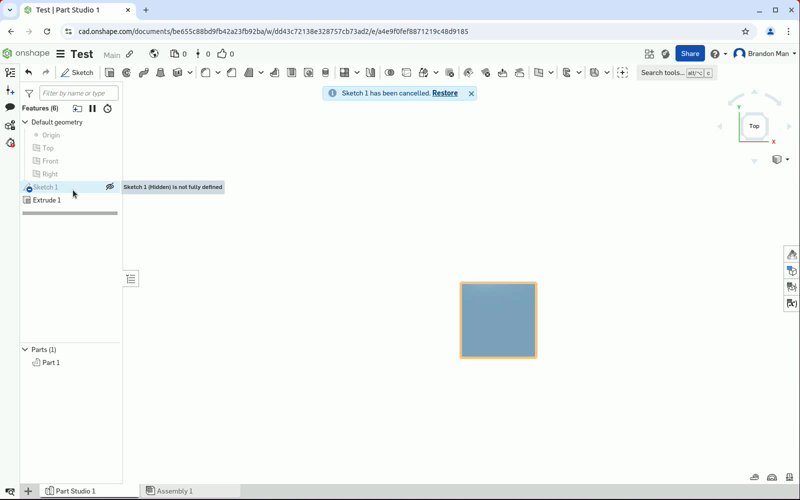
click(73, 189)
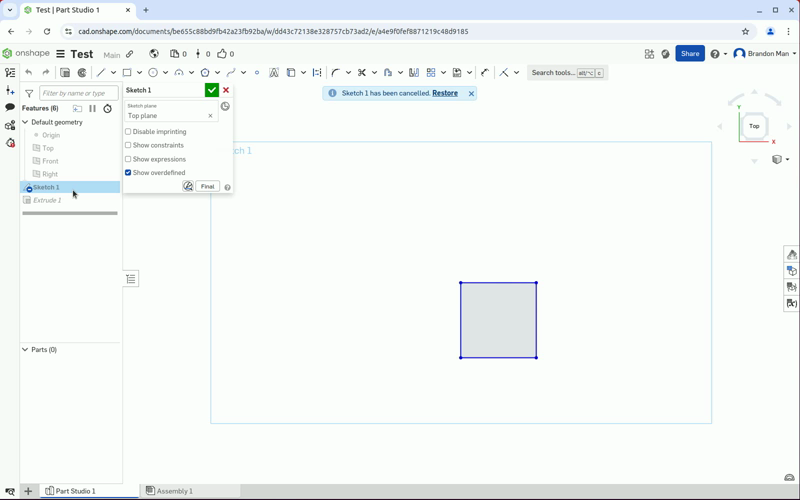
mouse_move(229, 92)
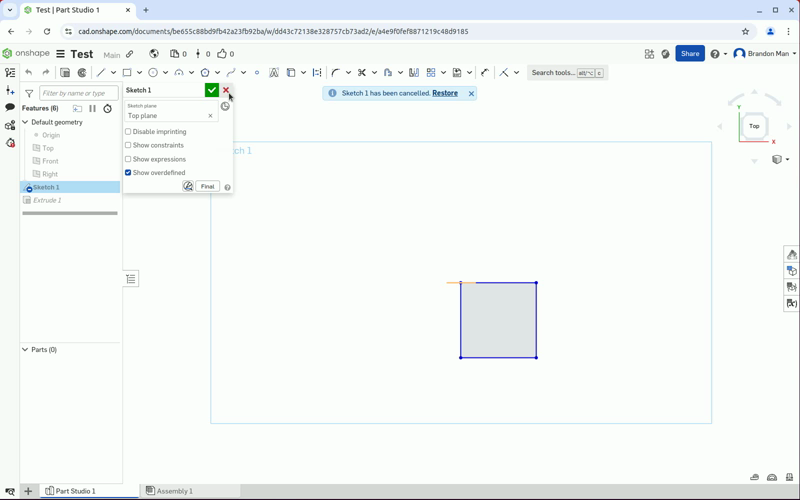
click(229, 92)
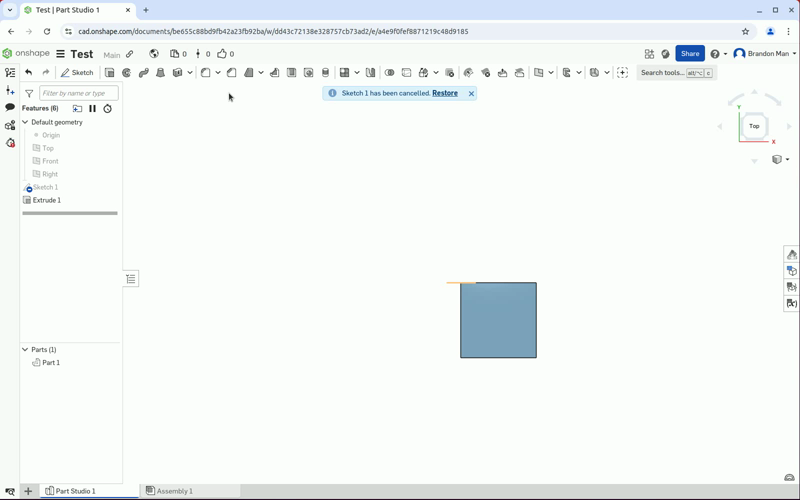
mouse_move(541, 75)
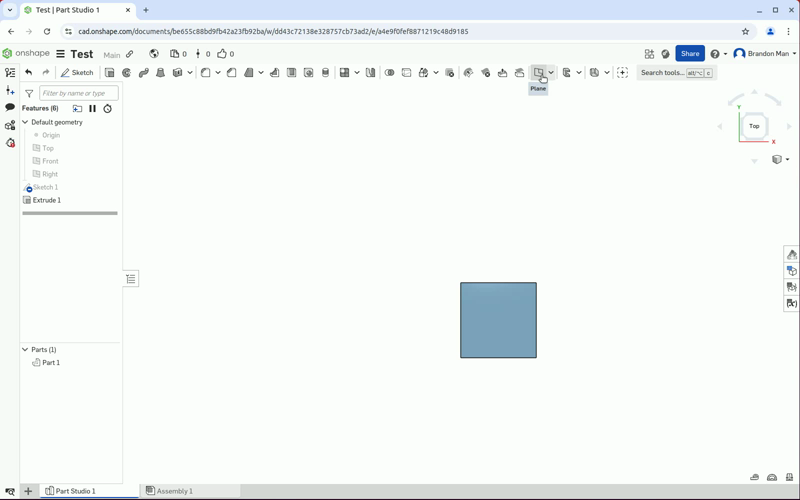
click(541, 75)
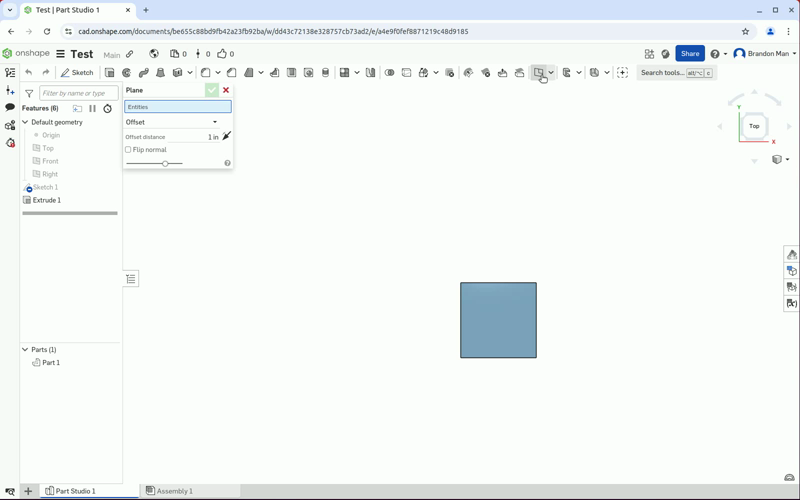
mouse_move(73, 150)
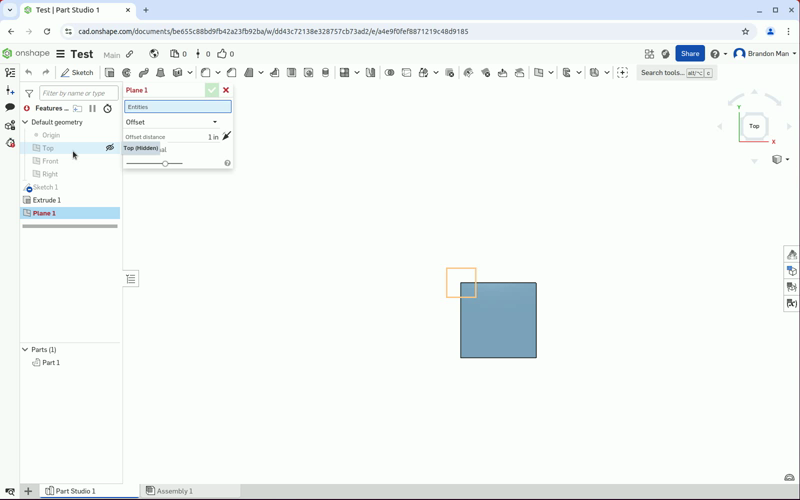
click(73, 150)
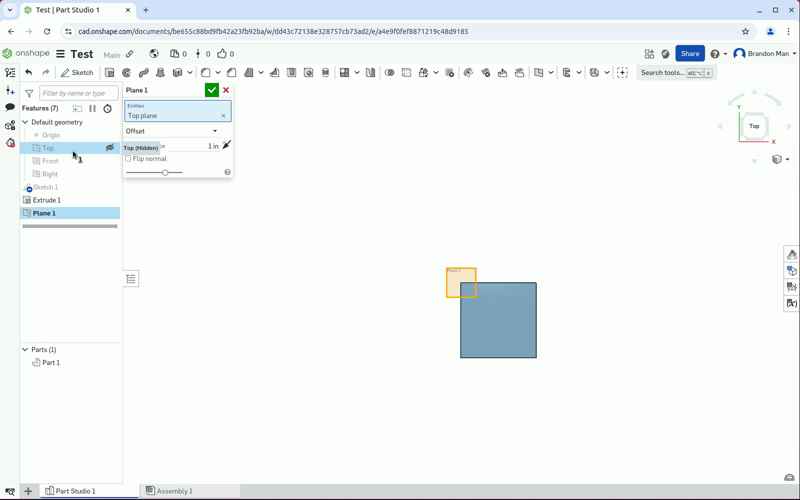
key(tab, 2)
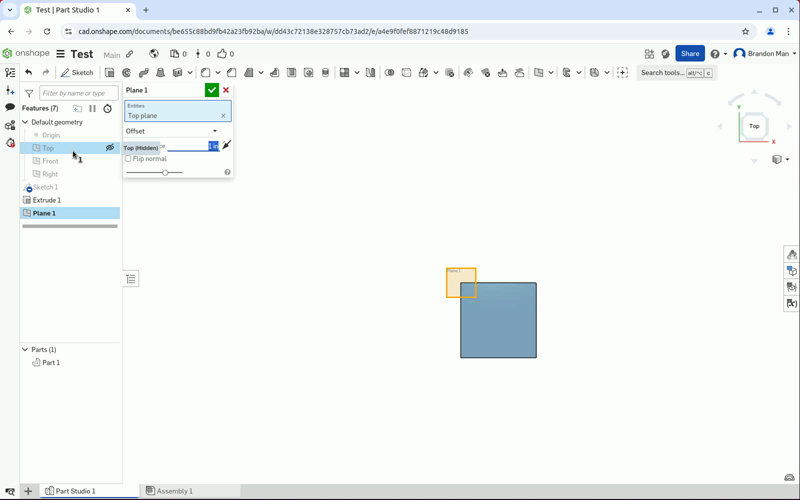
text(7.703)
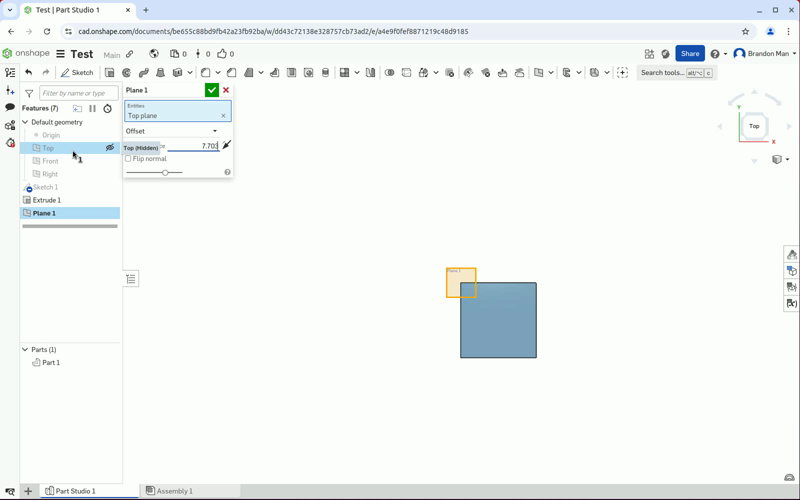
key(enter, 2)
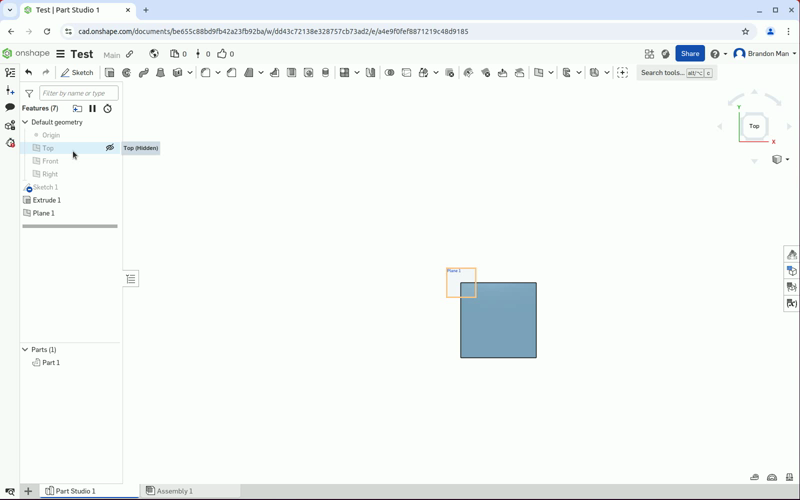
key(shift+s)
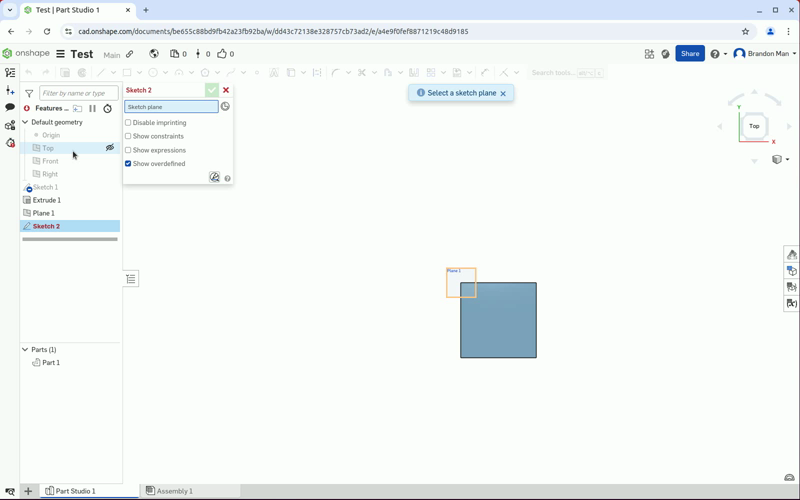
mouse_move(73, 215)
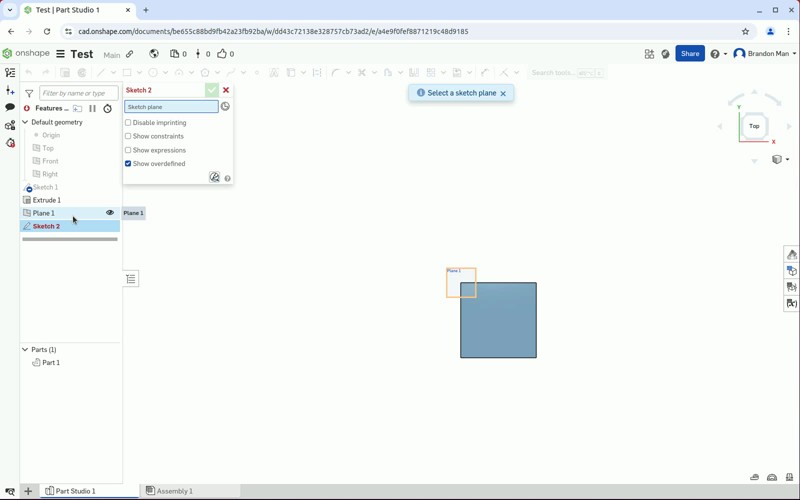
click(73, 215)
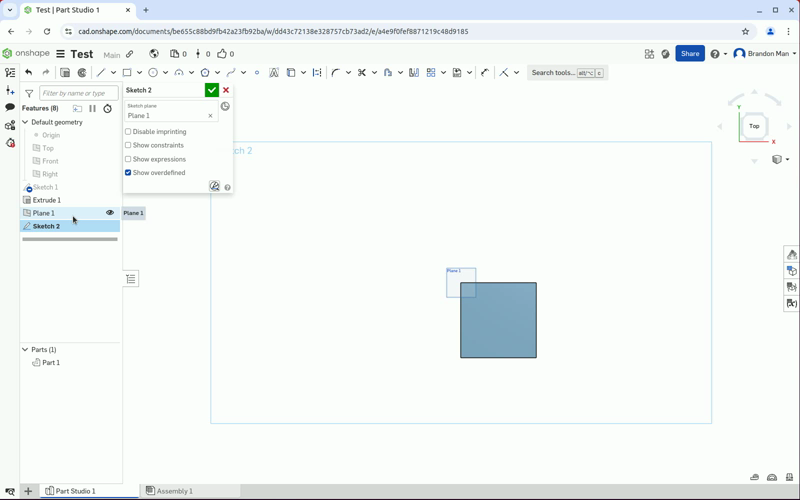
mouse_move(73, 352)
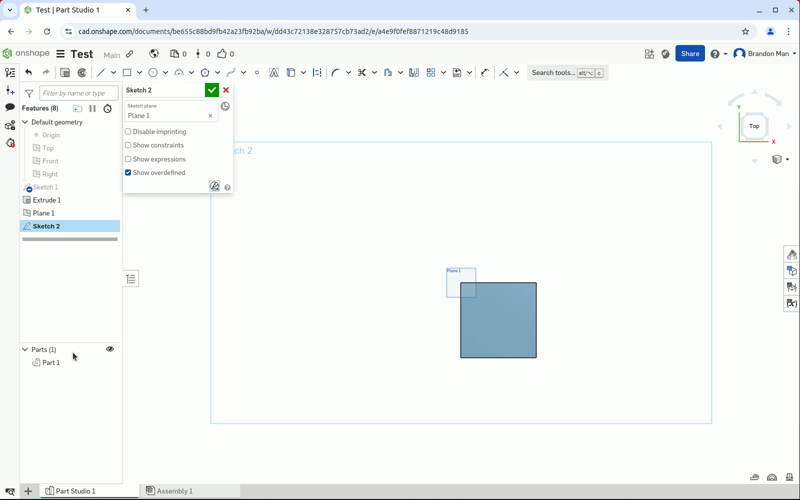
key(y)
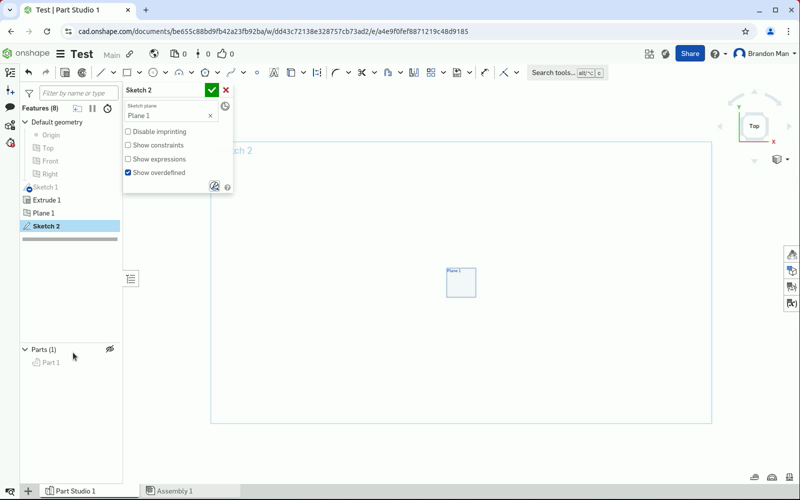
key(c)
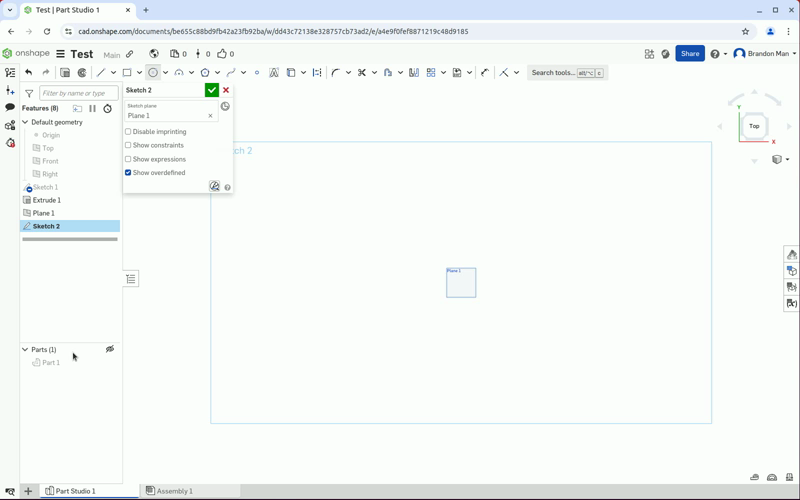
key_down(shift)
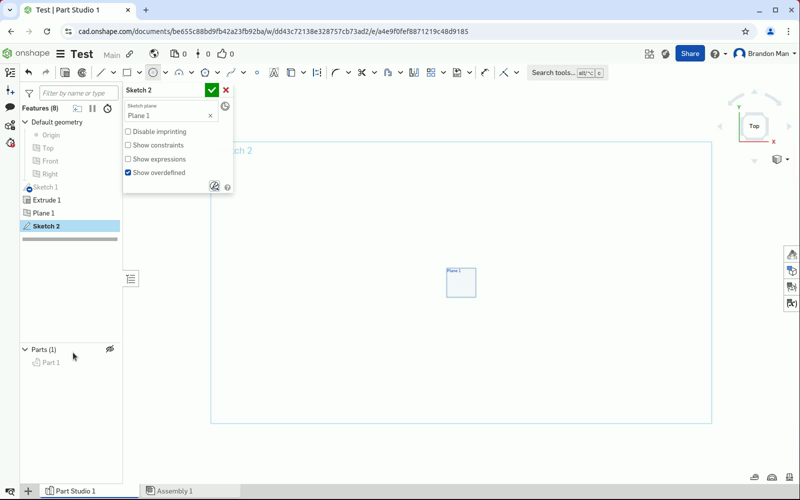
mouse_move(498, 326)
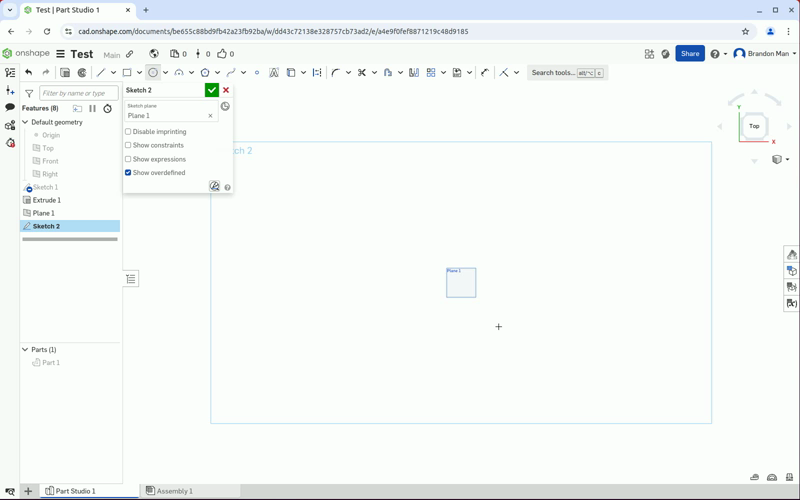
click(498, 326)
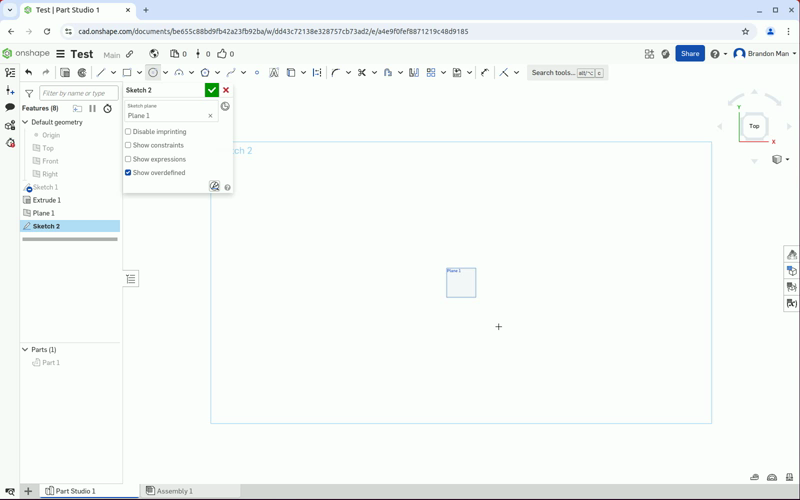
key_up(shift)
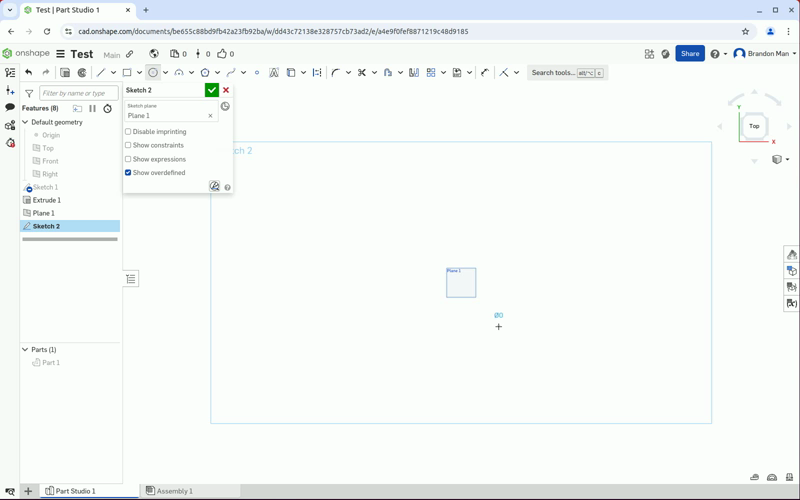
mouse_move(514, 326)
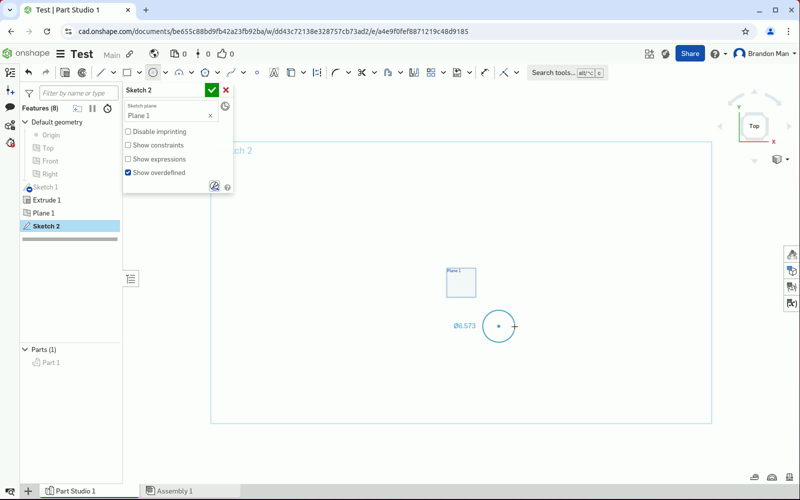
click(514, 326)
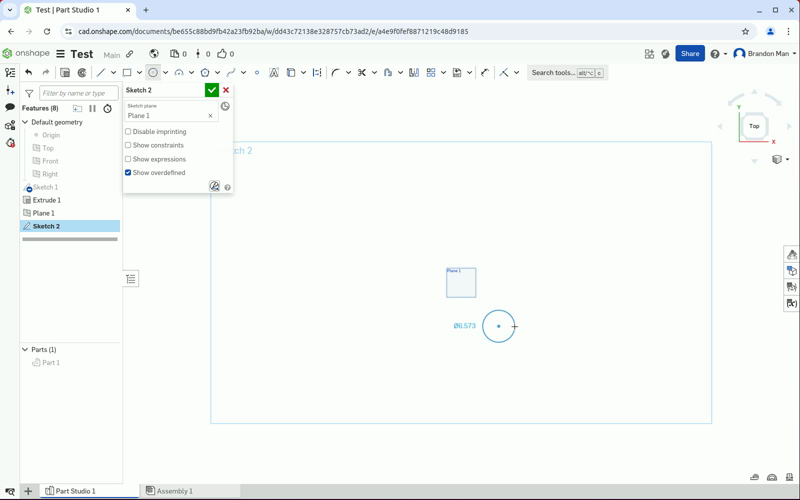
key(esc)
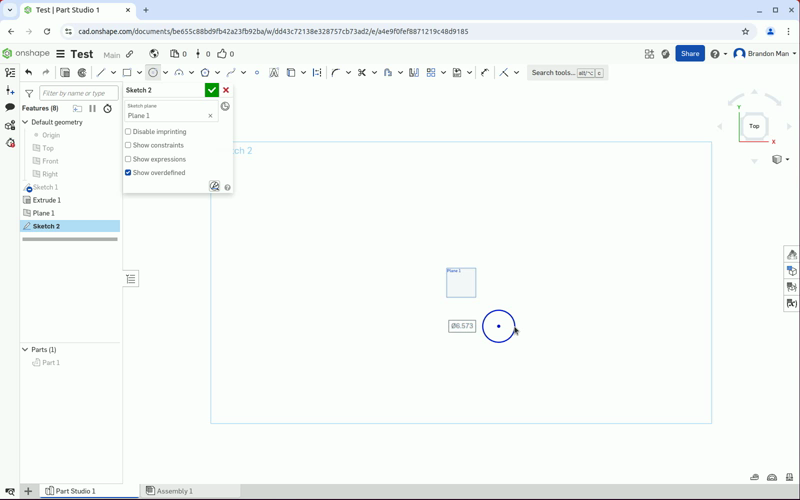
mouse_move(508, 321)
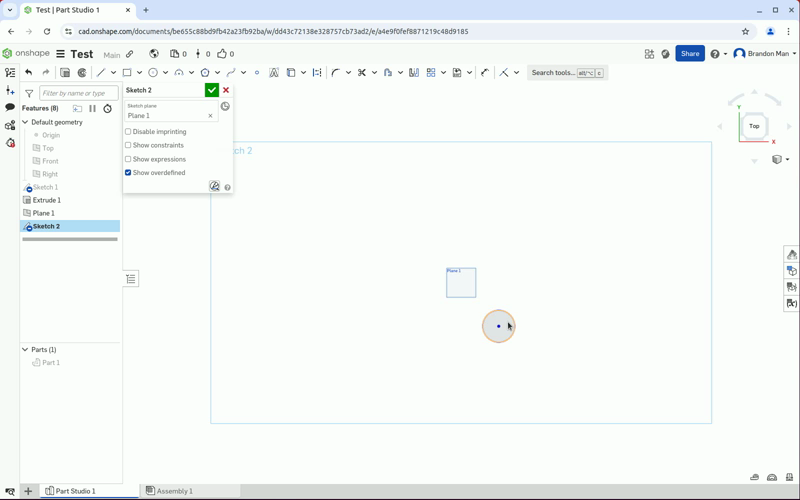
scroll(6)
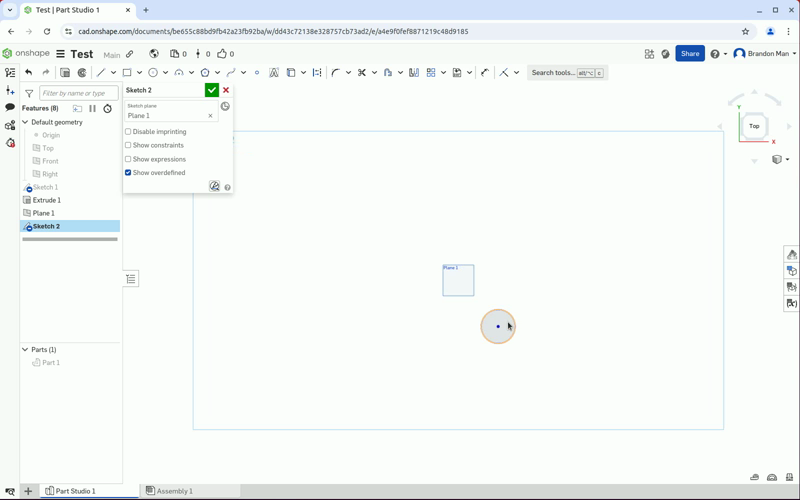
scroll(6)
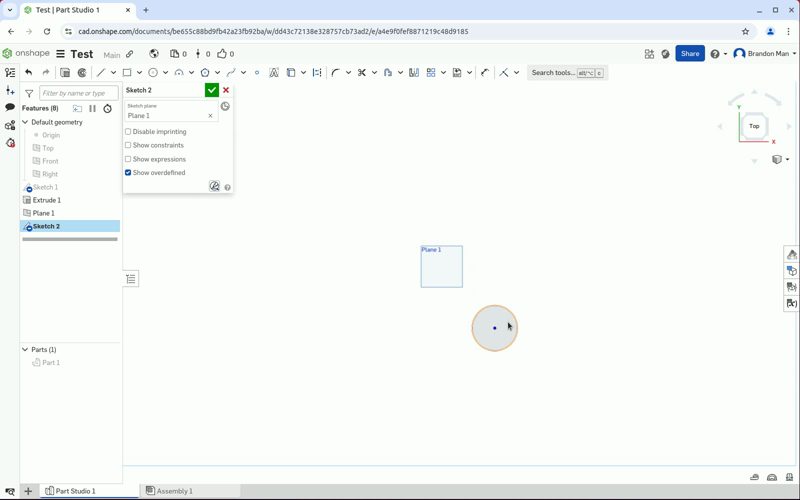
scroll(6)
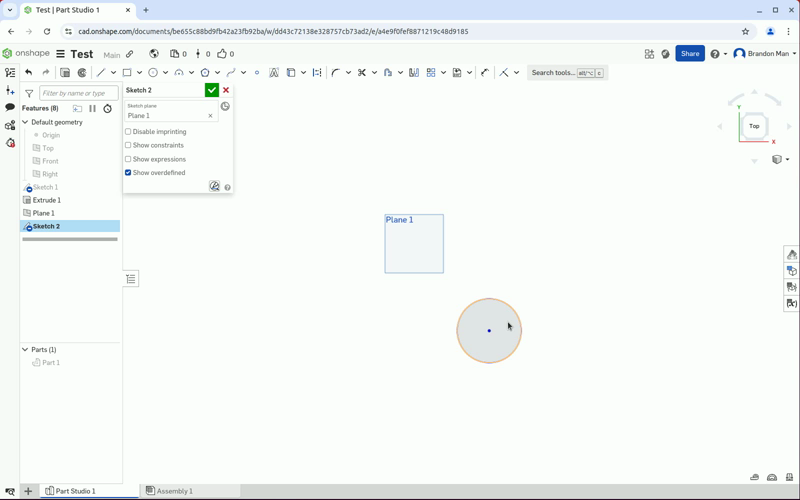
scroll(6)
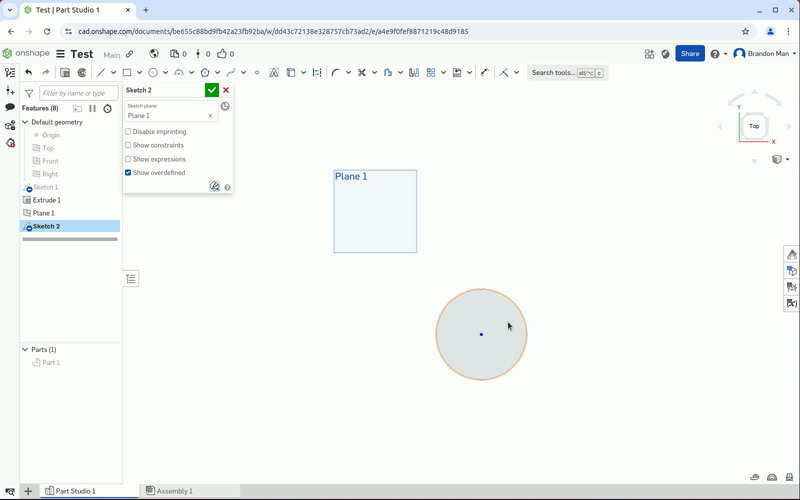
scroll(6)
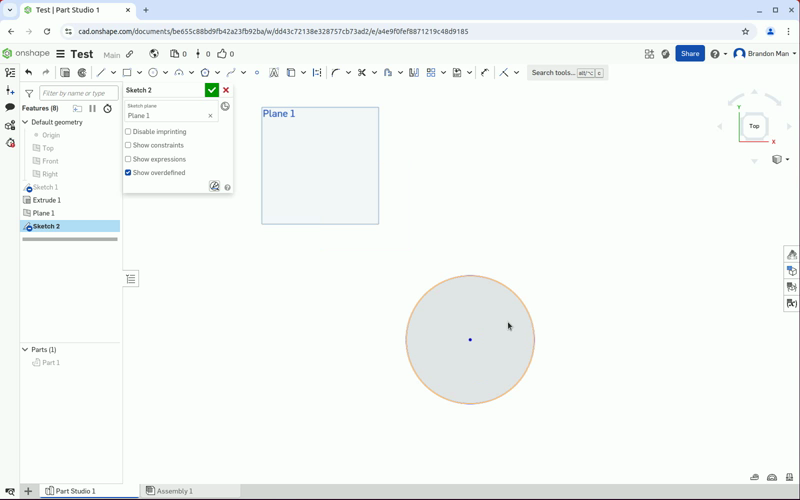
scroll(6)
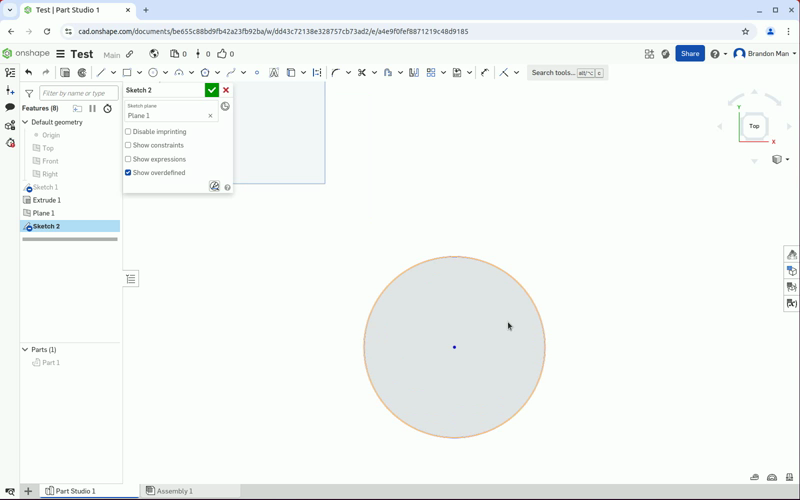
scroll(6)
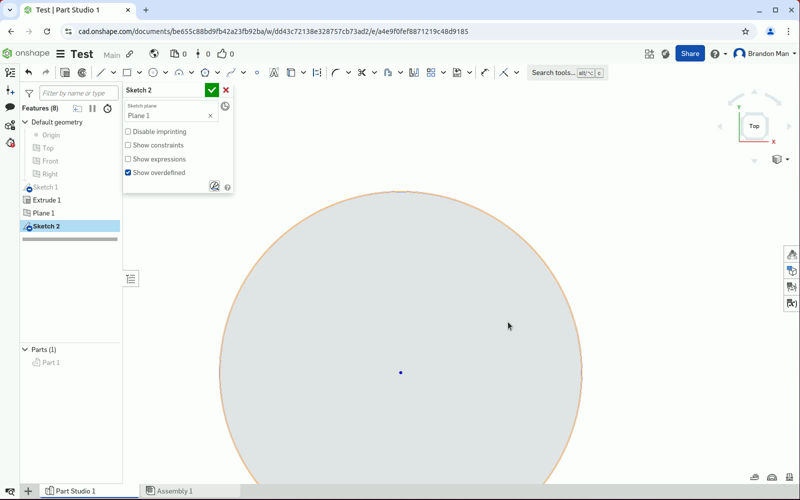
click(508, 321)
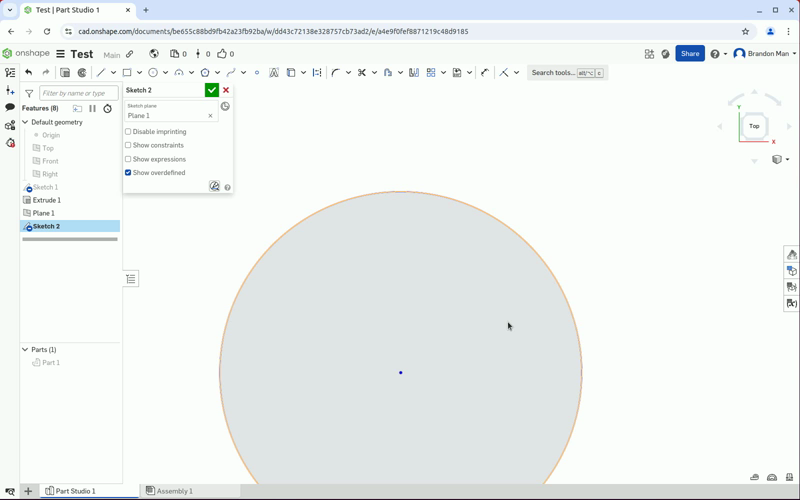
scroll(-6)
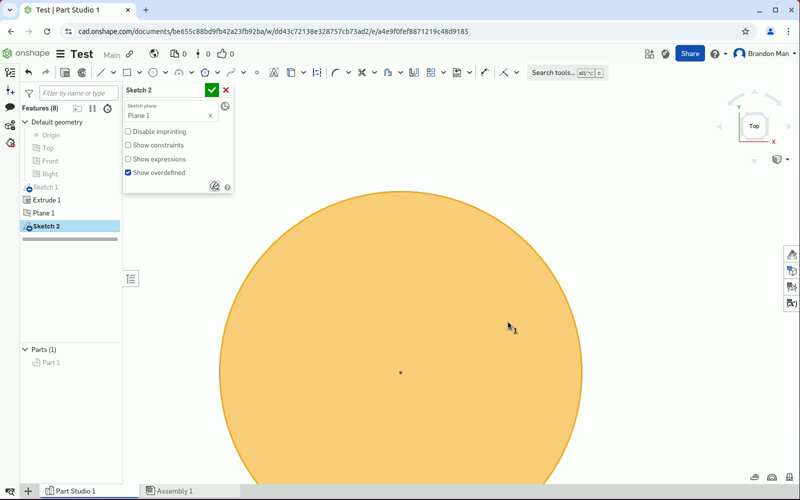
scroll(-6)
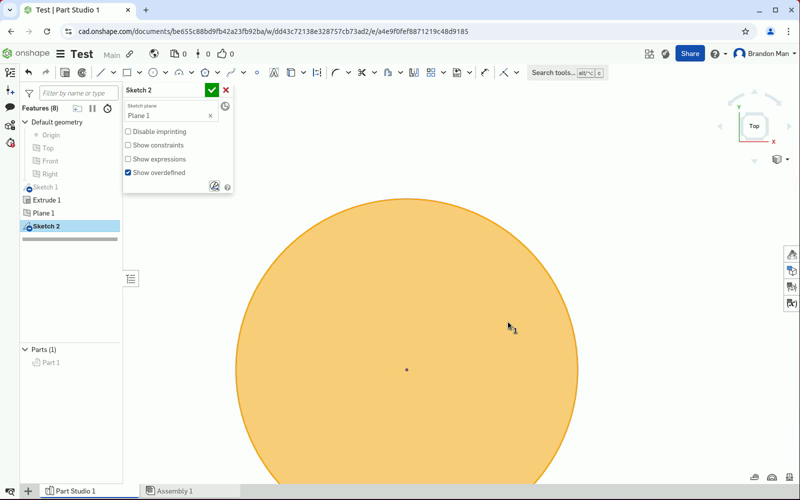
scroll(-6)
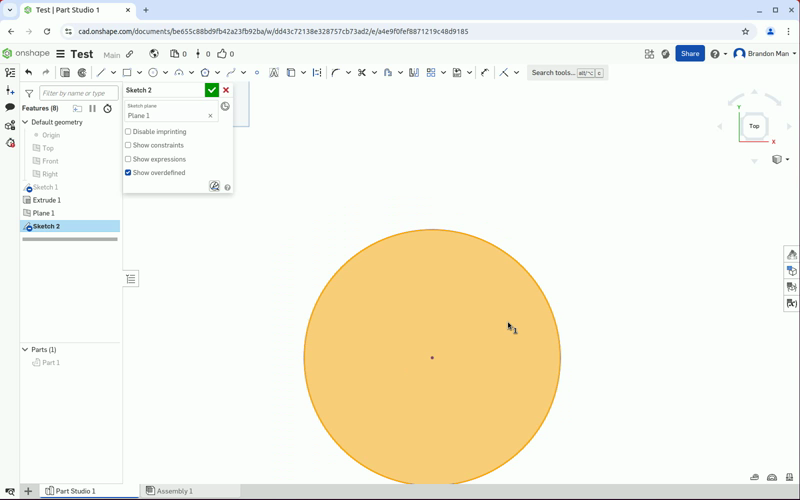
scroll(-6)
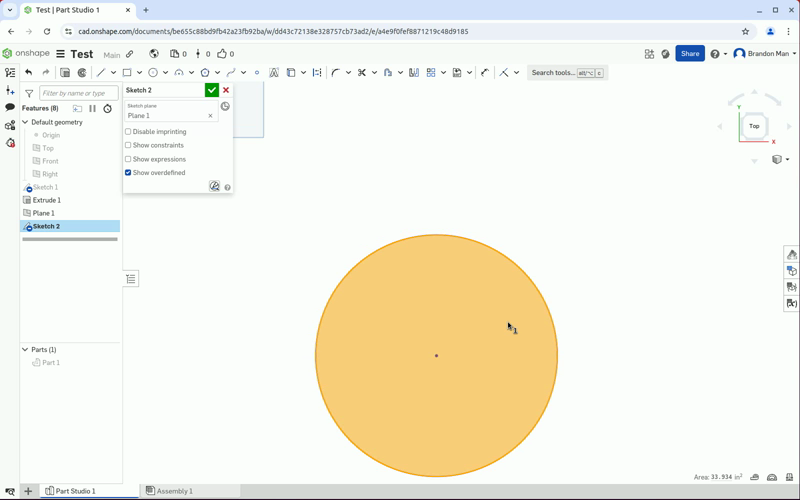
scroll(-6)
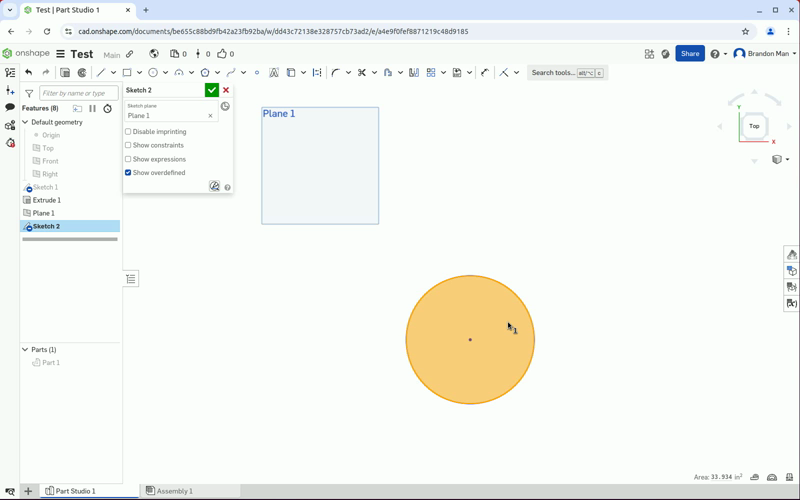
scroll(-6)
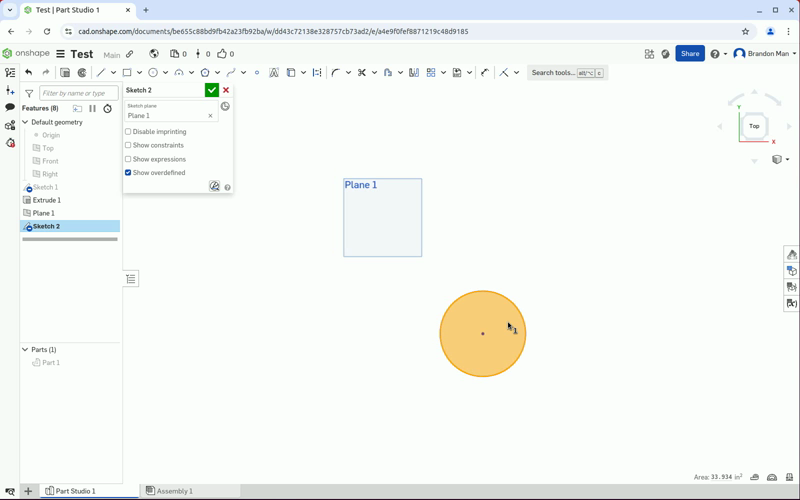
scroll(-6)
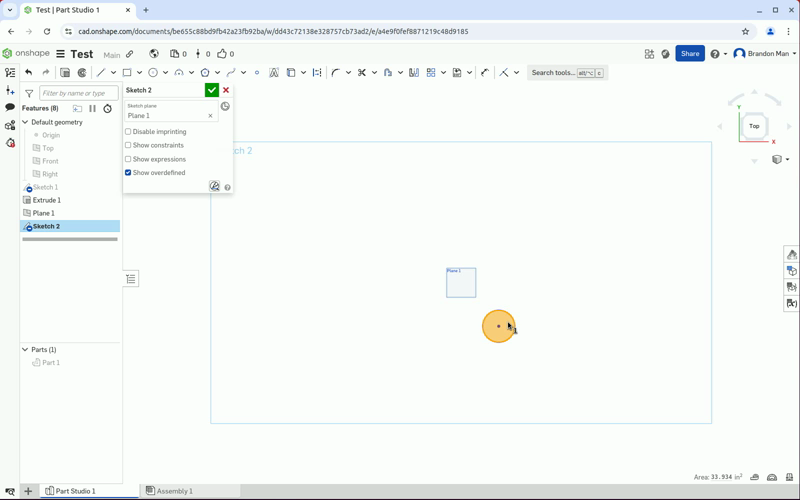
mouse_move(73, 352)
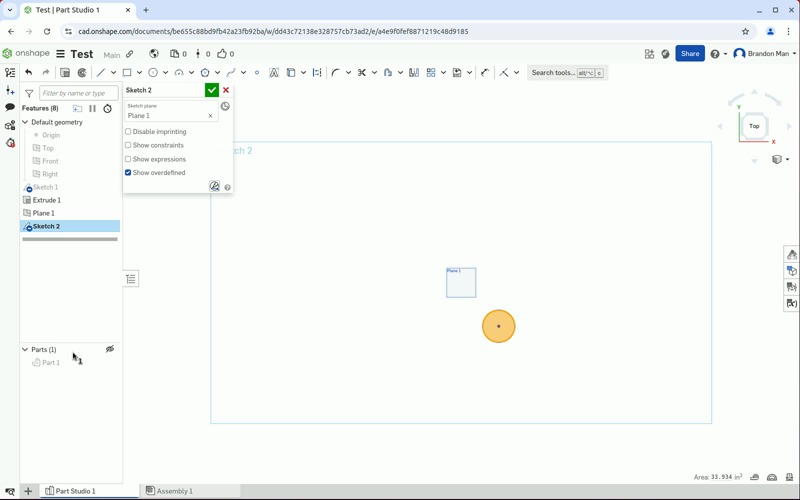
key(shift+y)
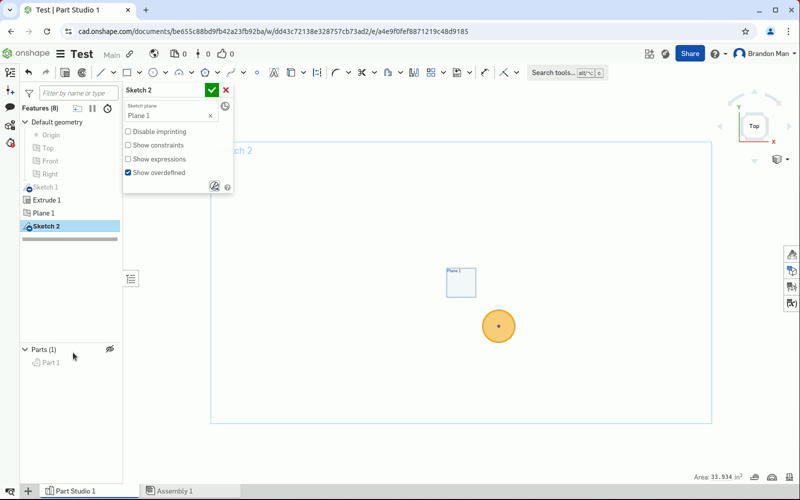
key(shift+e)
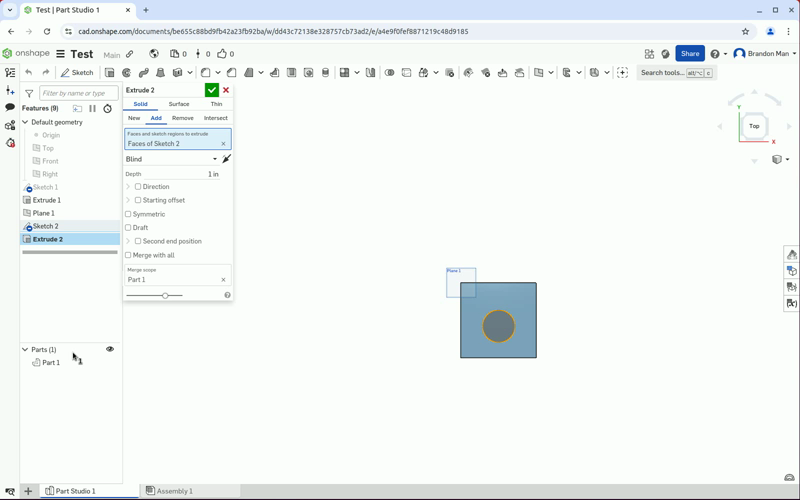
mouse_move(143, 106)
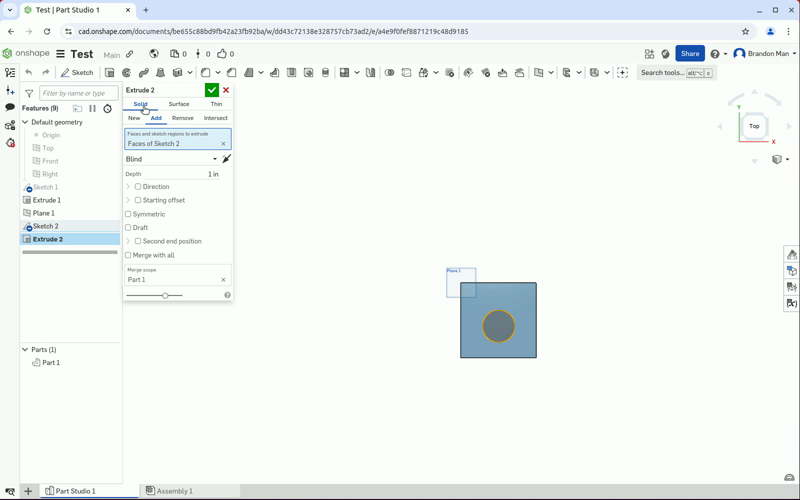
click(143, 106)
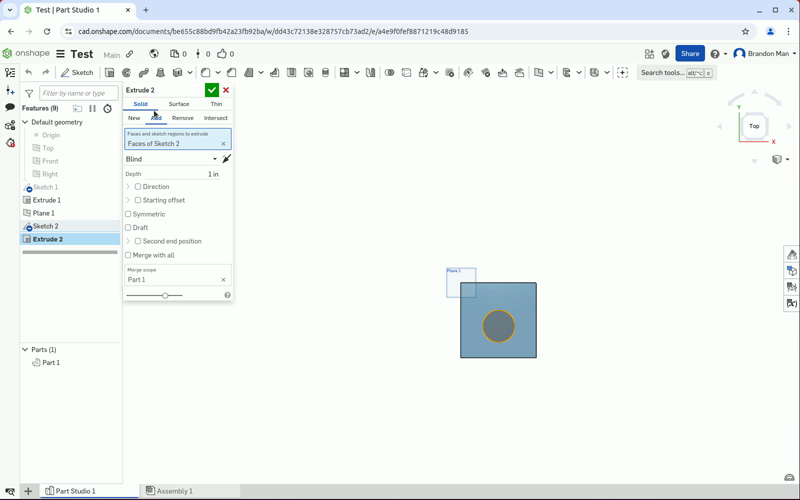
mouse_move(186, 120)
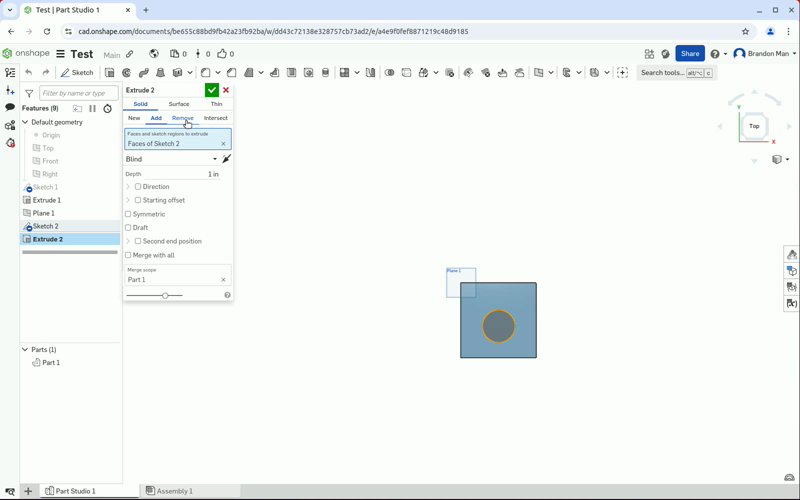
click(186, 120)
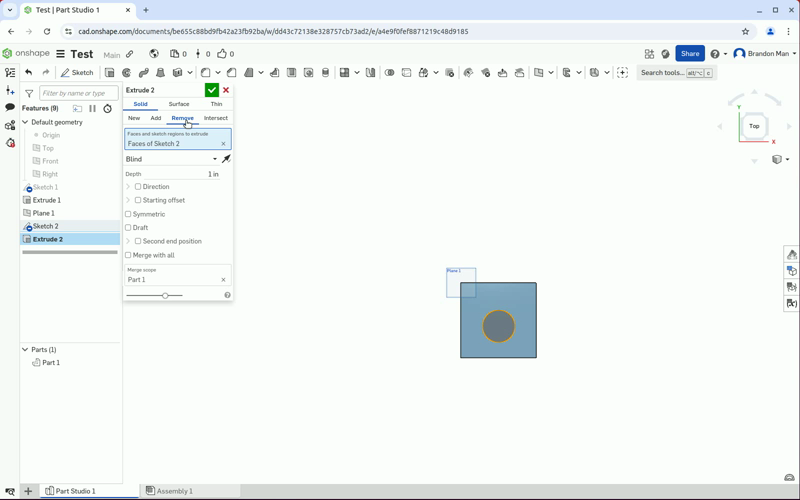
key(tab, 4)
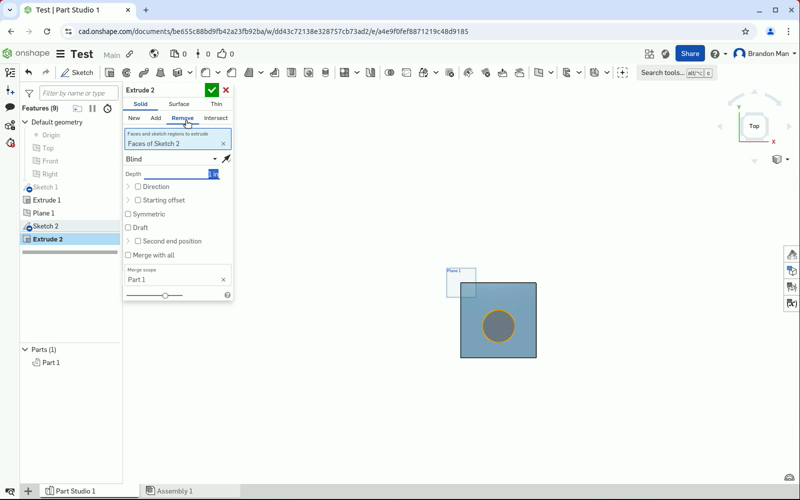
text(7.703)
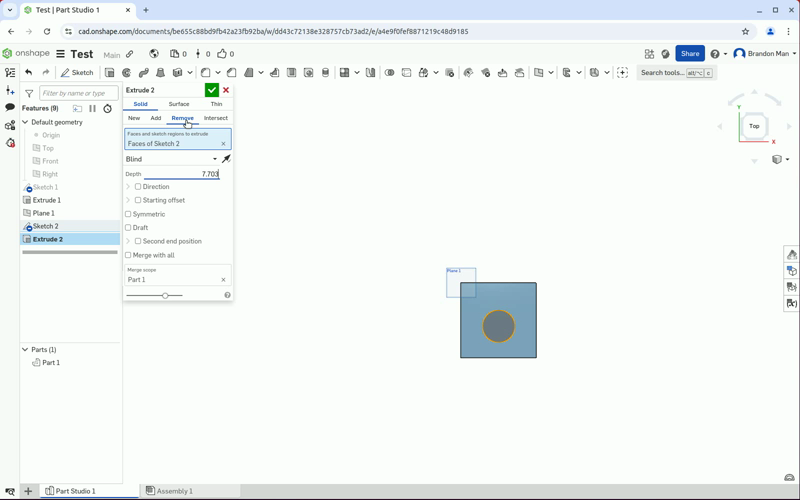
key(tab, 6)
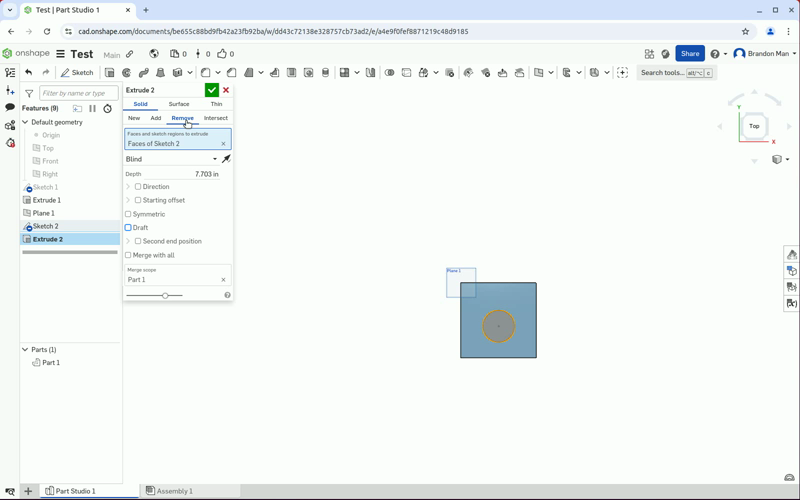
key(space)
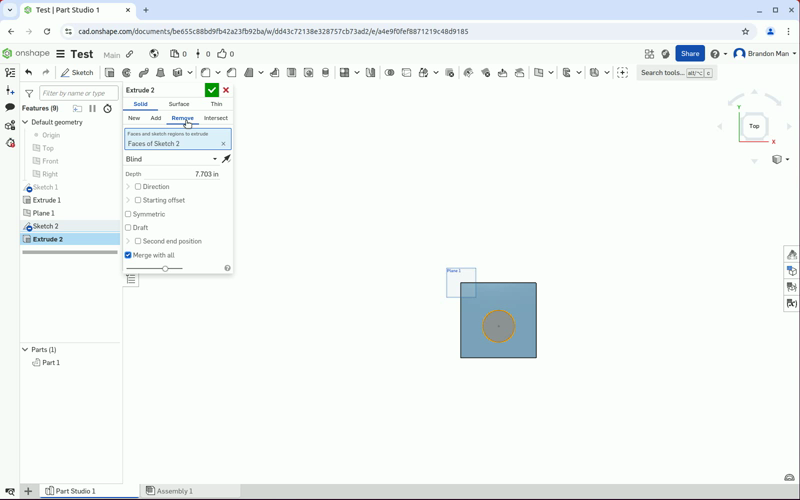
key(enter)
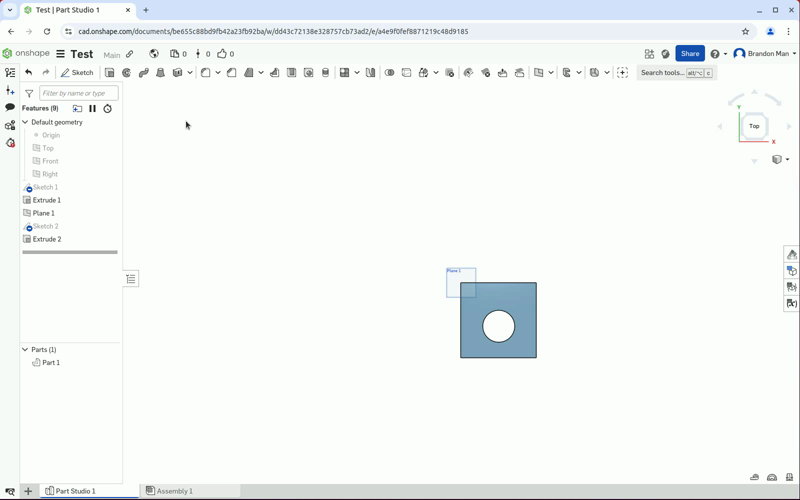
key(shift+h)
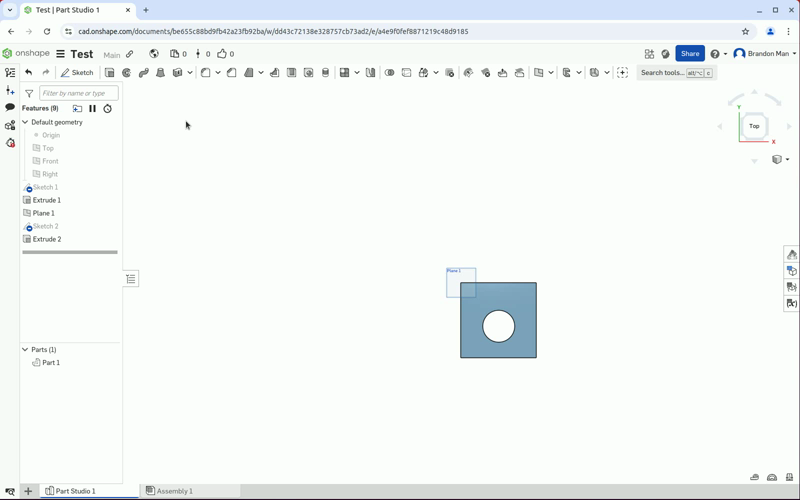
key(shift+h)
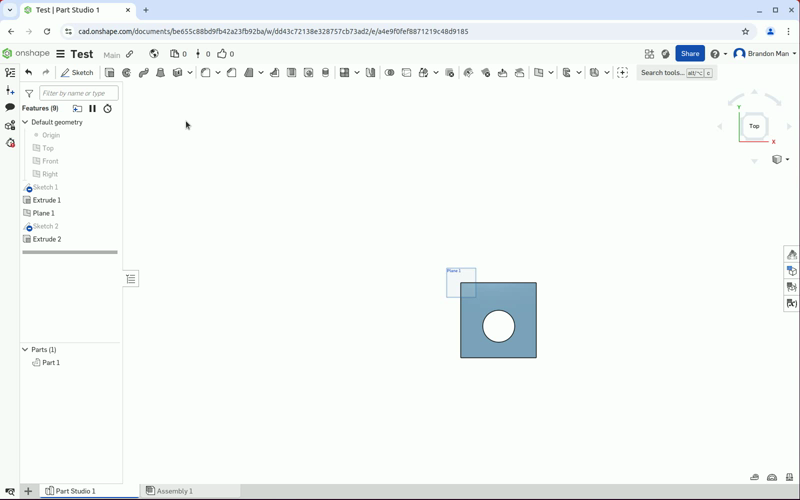
mouse_move(73, 189)
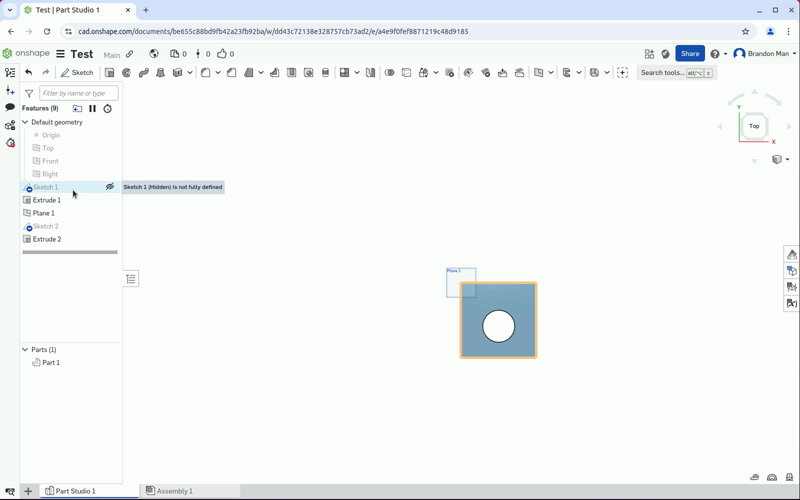
click(73, 189)
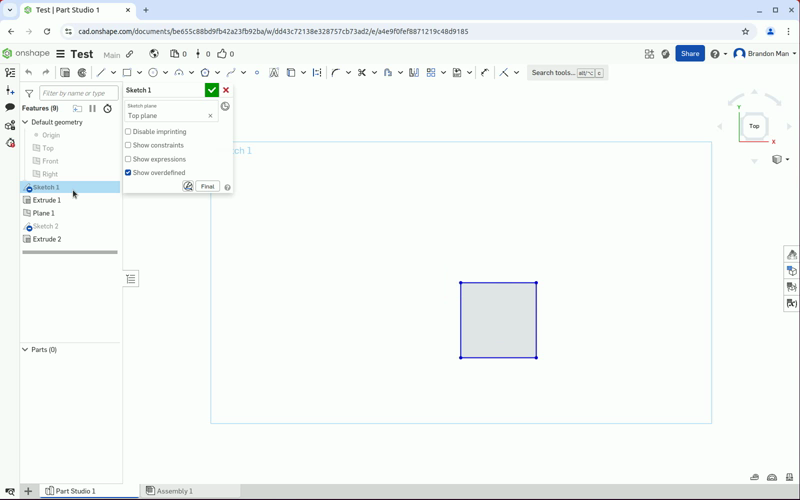
mouse_move(229, 92)
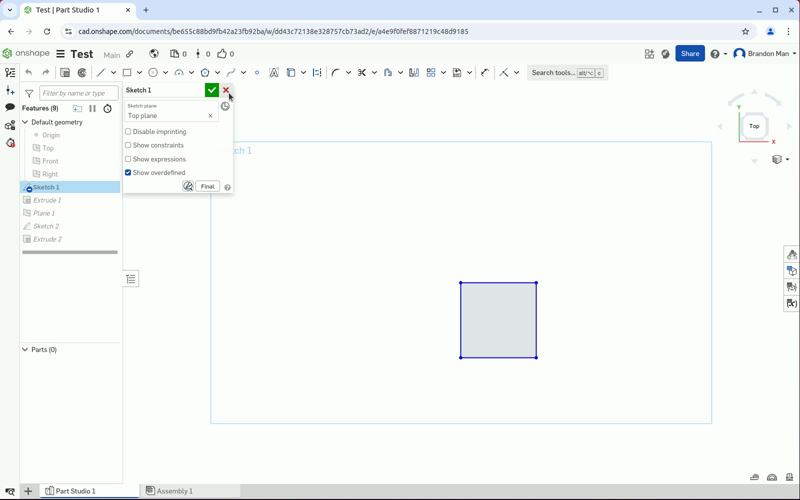
click(229, 92)
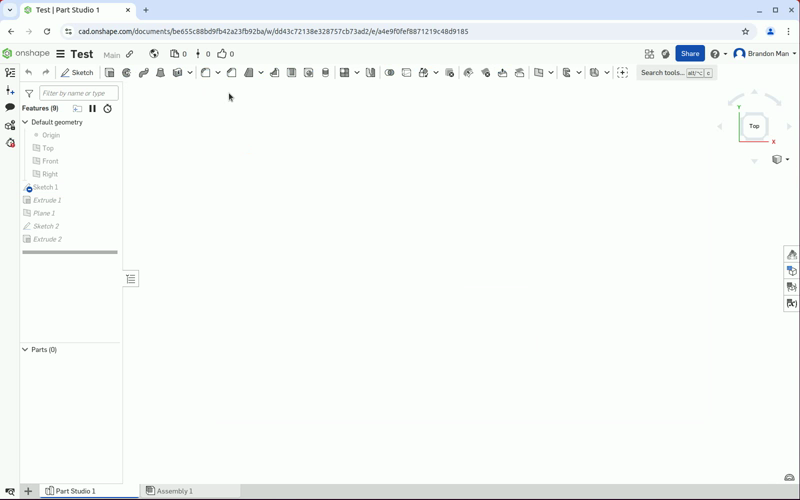
key(shift+s)
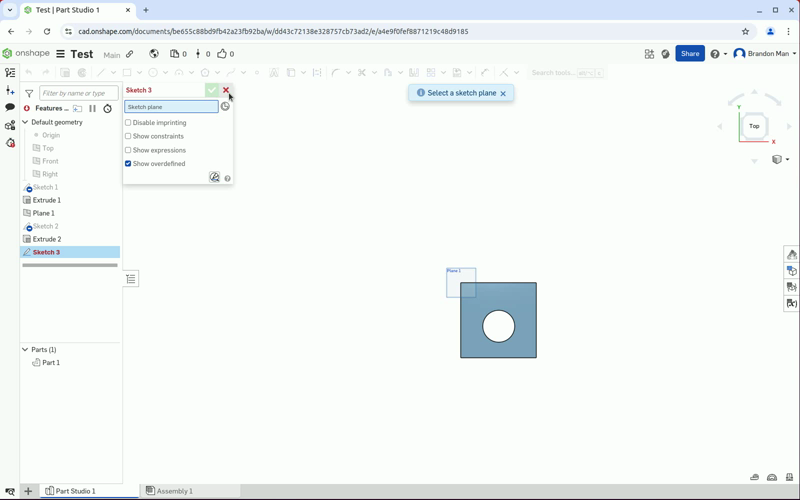
mouse_move(73, 215)
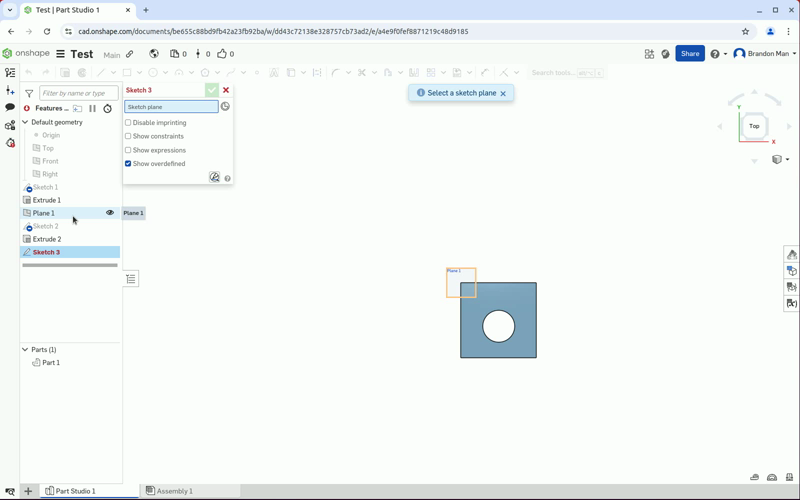
click(73, 215)
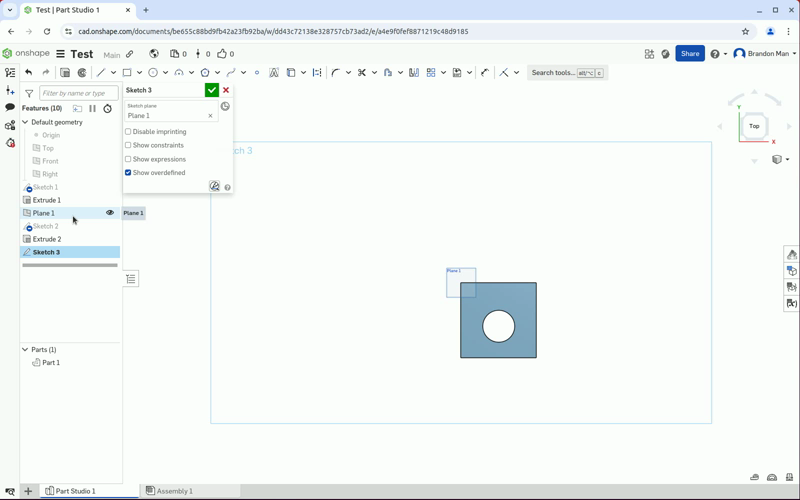
mouse_move(73, 352)
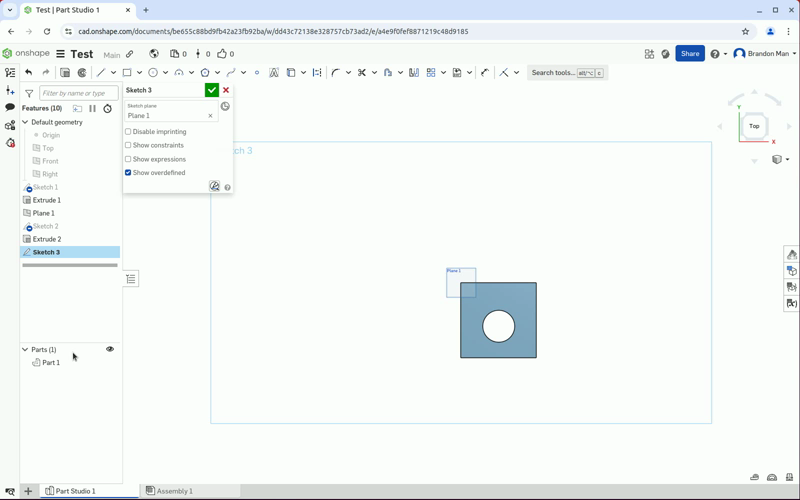
key(y)
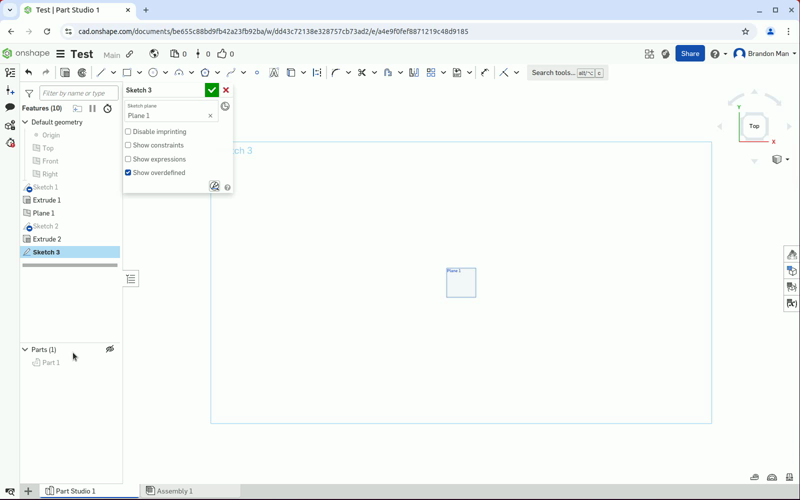
key(l)
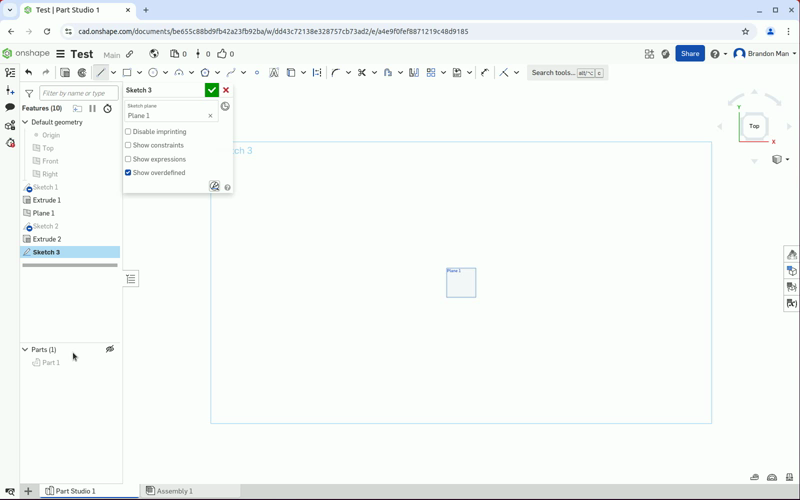
key_down(shift)
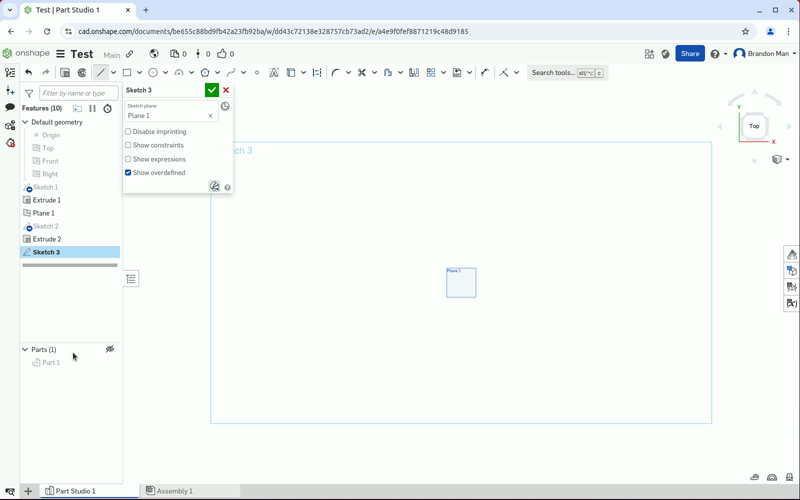
mouse_move(460, 301)
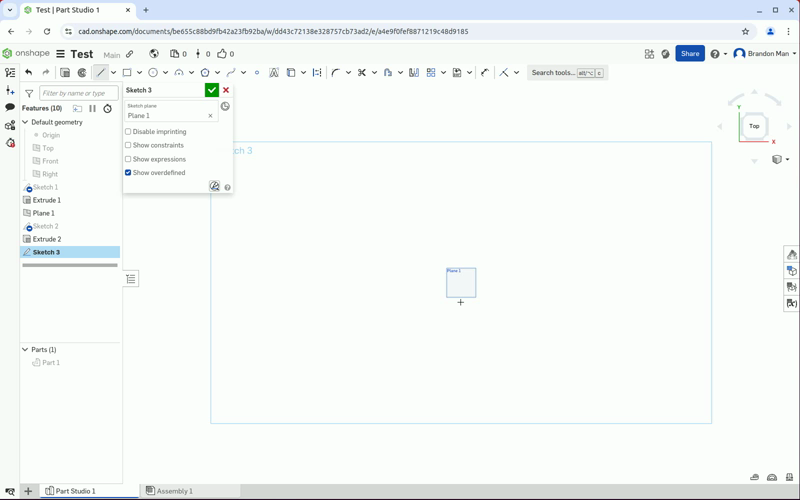
click(460, 301)
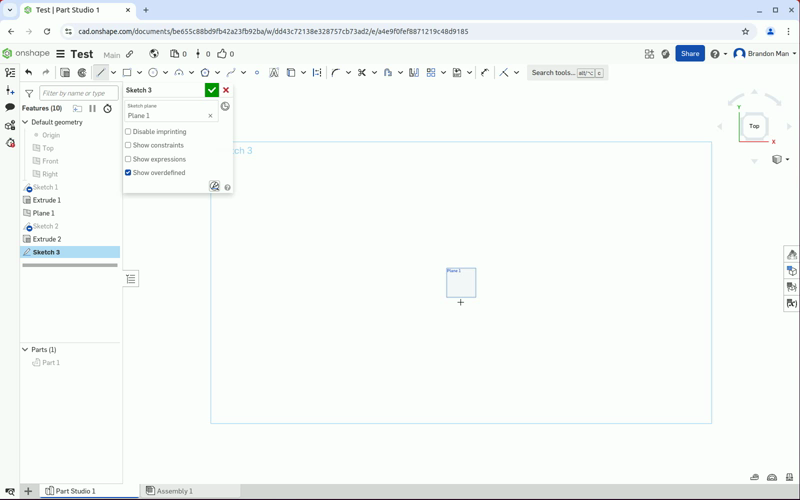
key_up(shift)
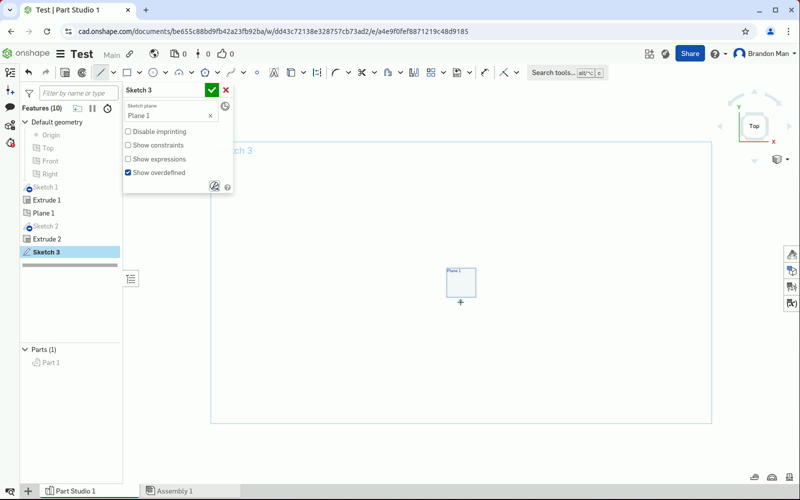
key_down(shift)
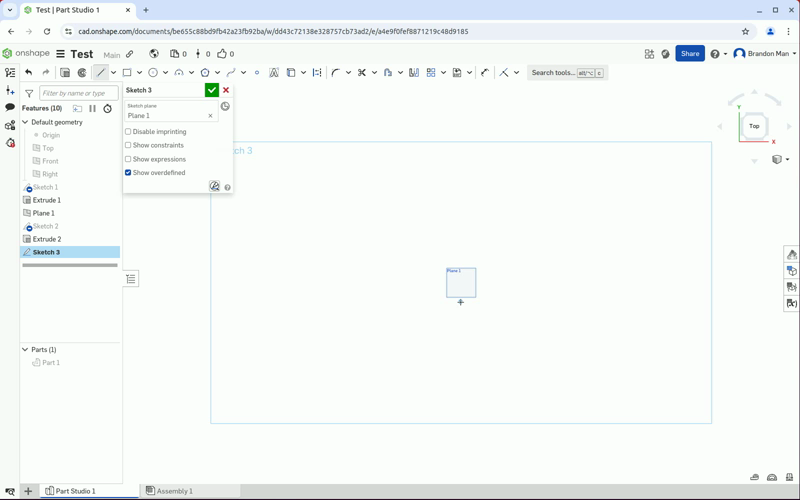
mouse_move(490, 301)
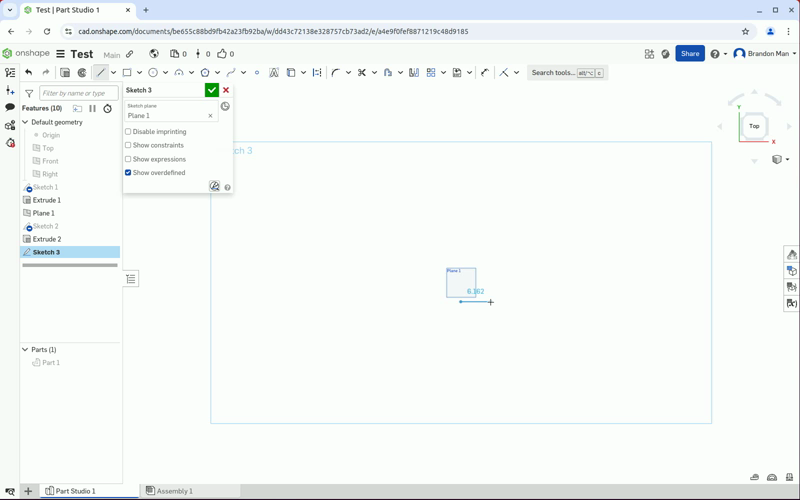
mouse_move(480, 301)
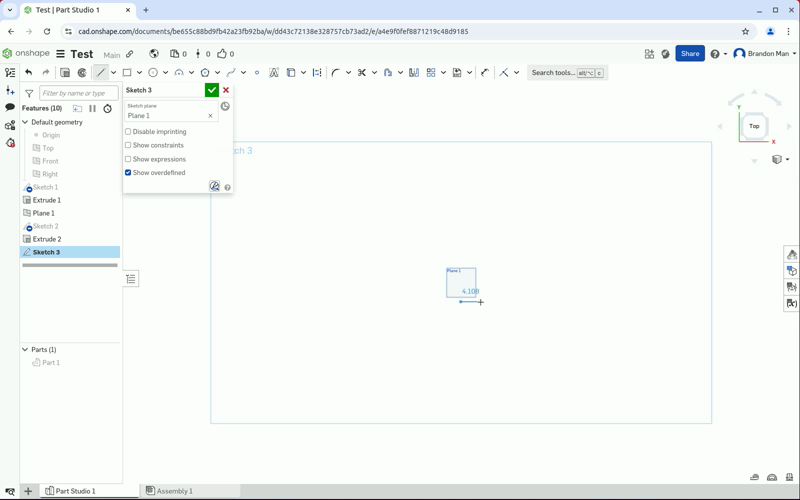
click(480, 301)
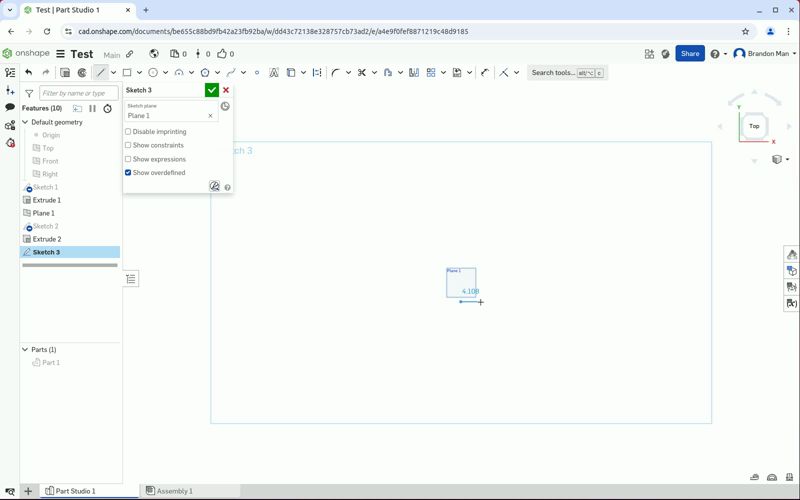
key_up(shift)
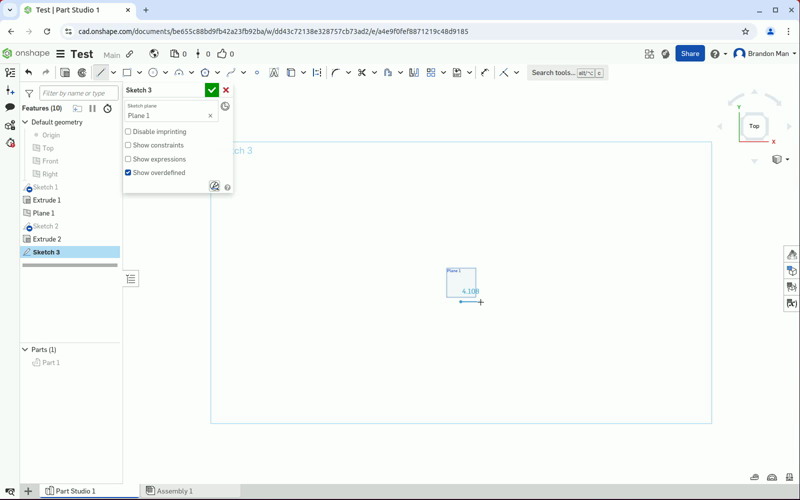
key_down(shift)
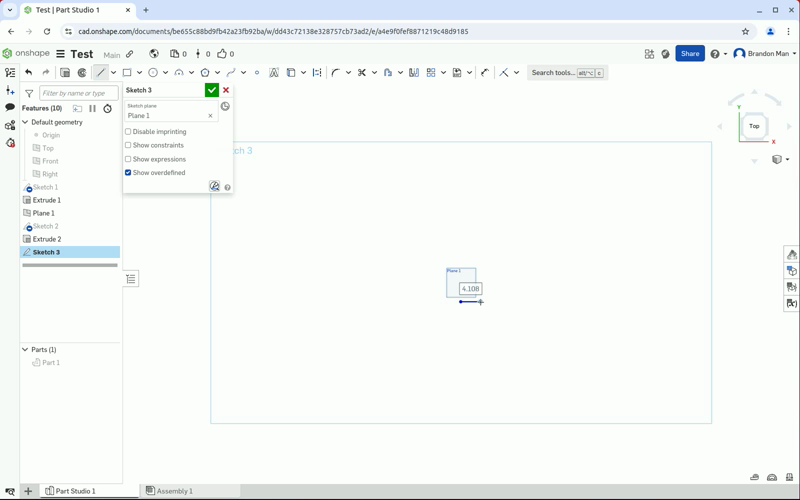
mouse_move(510, 301)
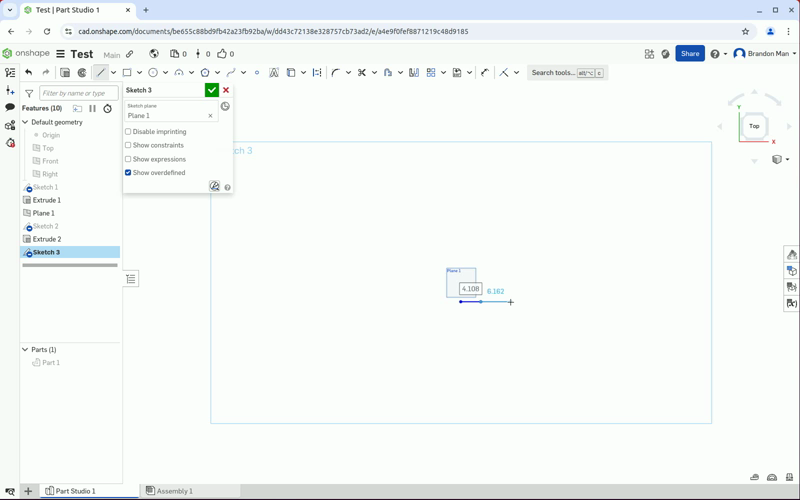
mouse_move(480, 282)
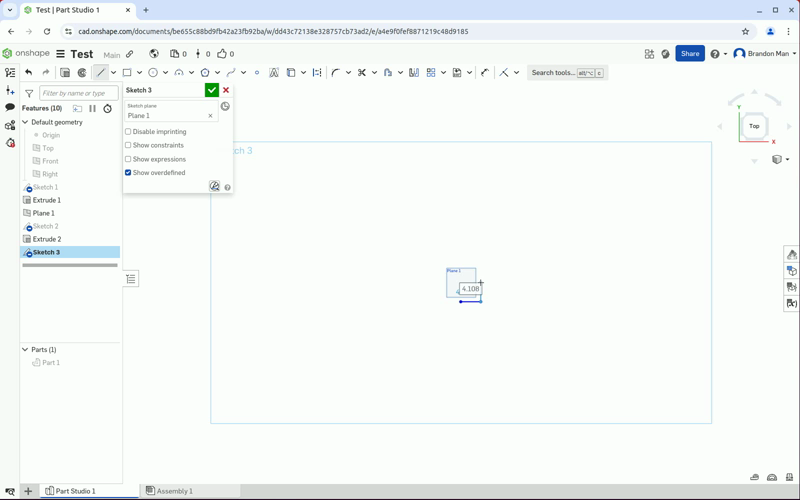
click(480, 282)
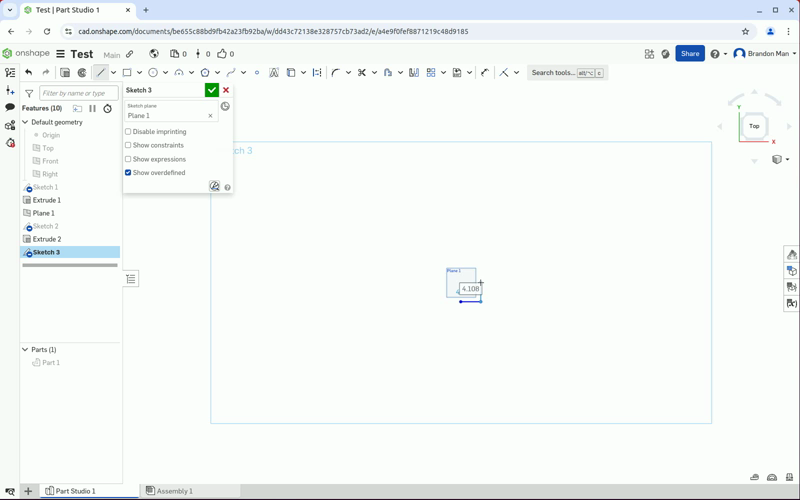
key_up(shift)
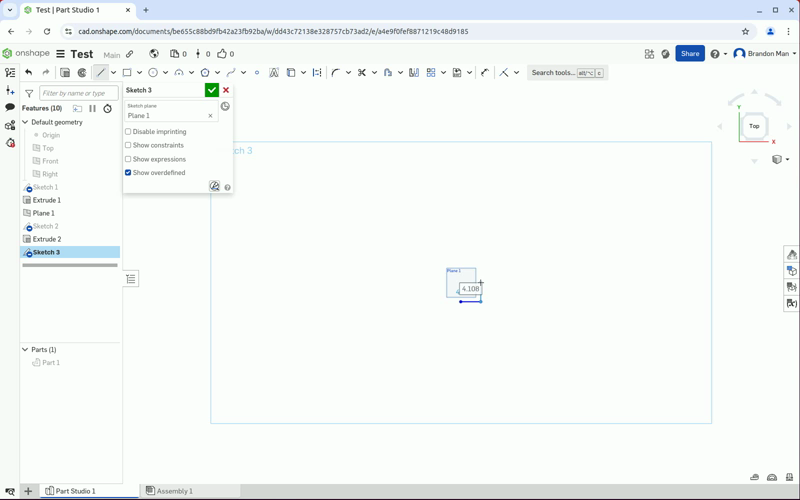
key_down(shift)
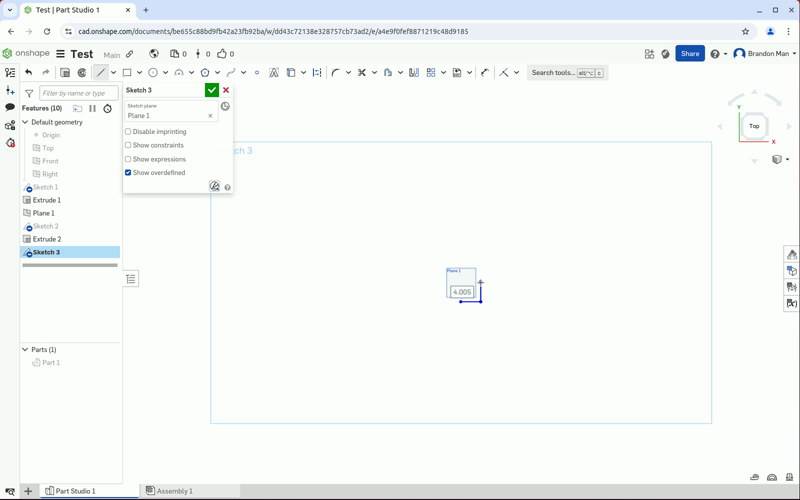
mouse_move(510, 282)
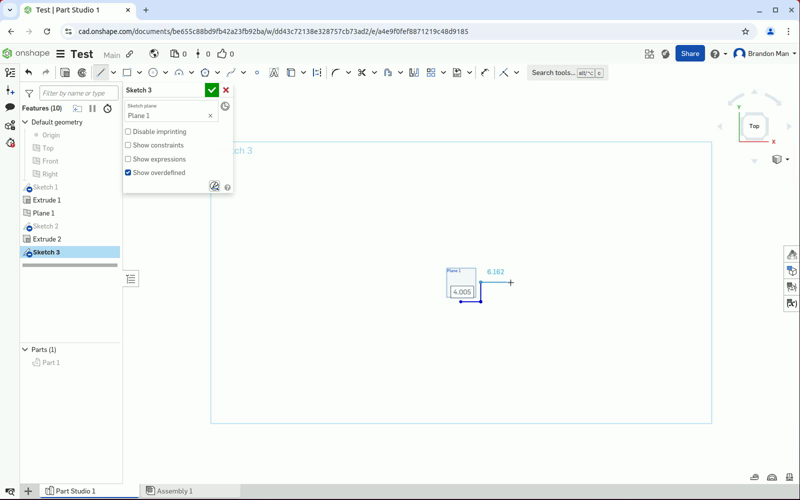
mouse_move(460, 282)
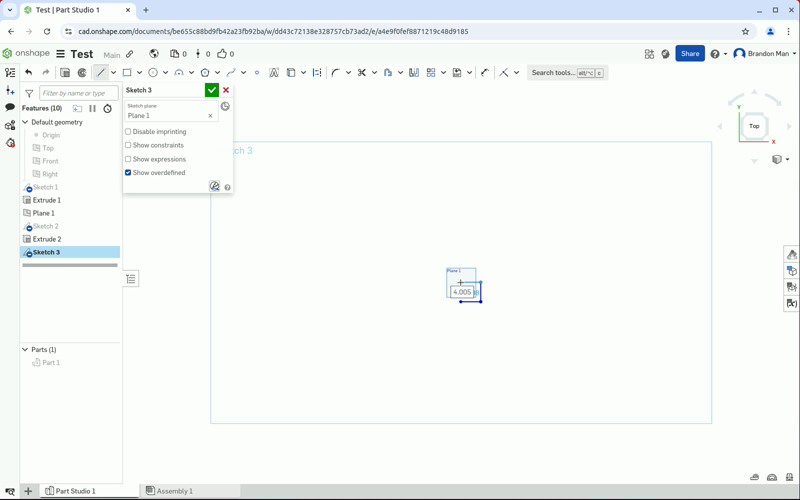
click(460, 282)
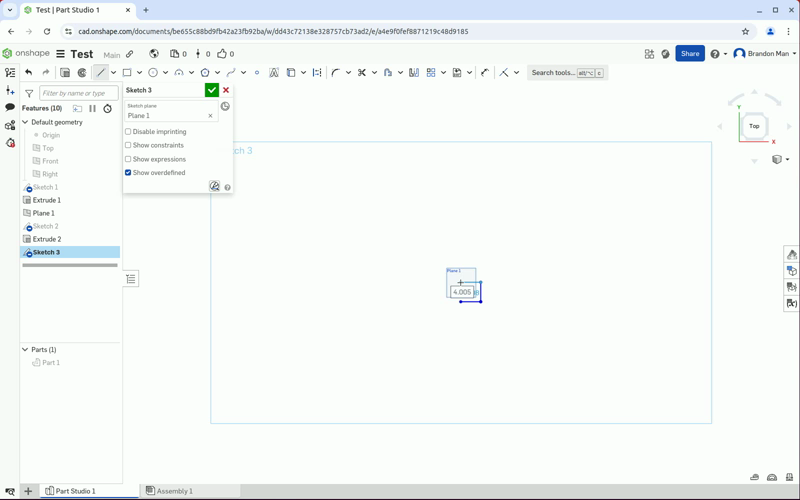
key_up(shift)
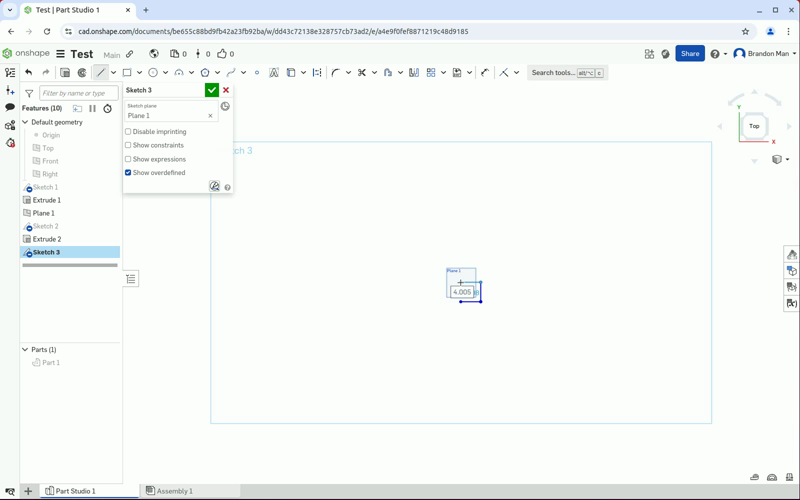
mouse_move(490, 282)
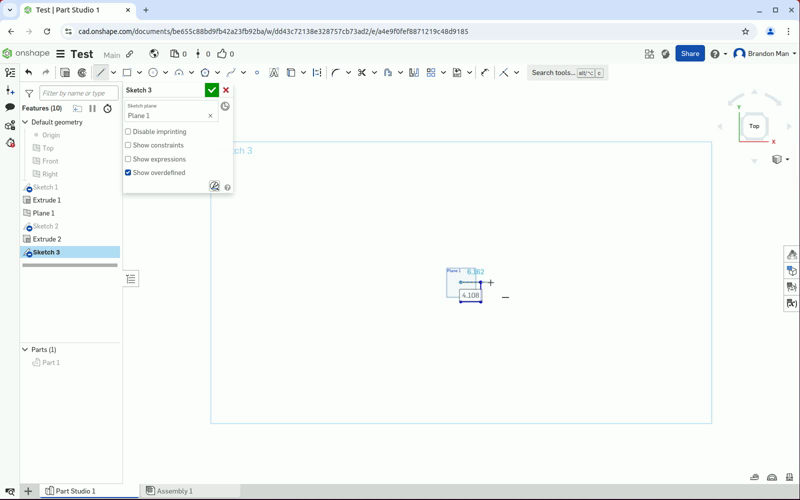
key_down(shift)
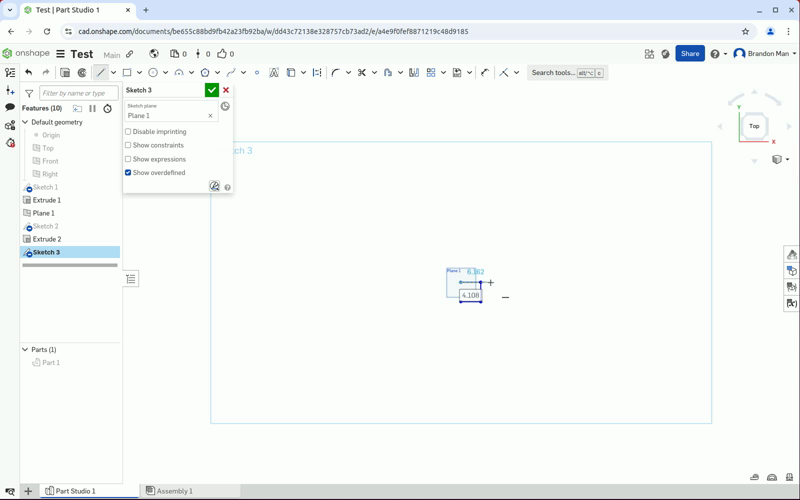
mouse_move(460, 301)
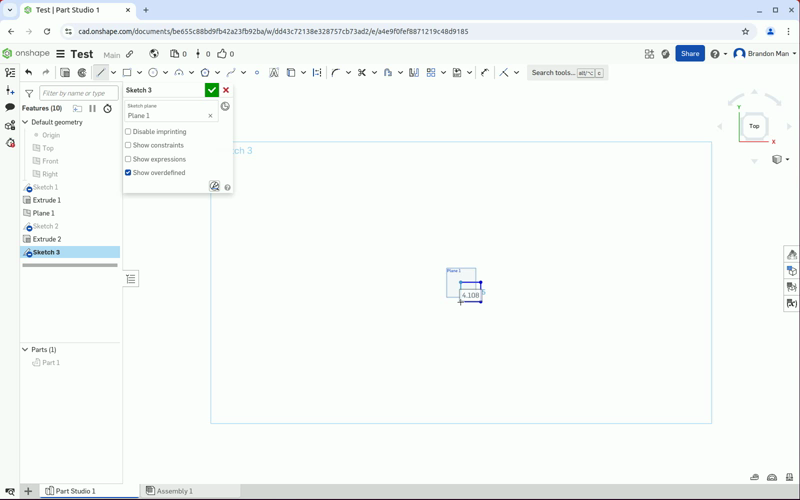
key_up(shift)
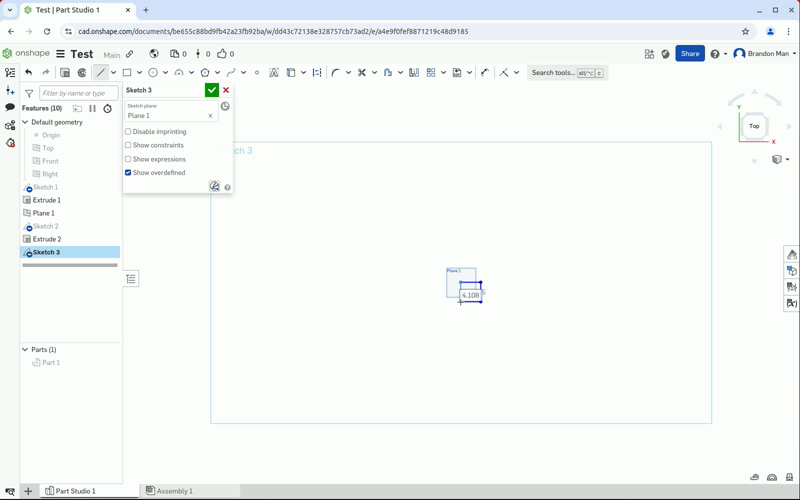
click(460, 301)
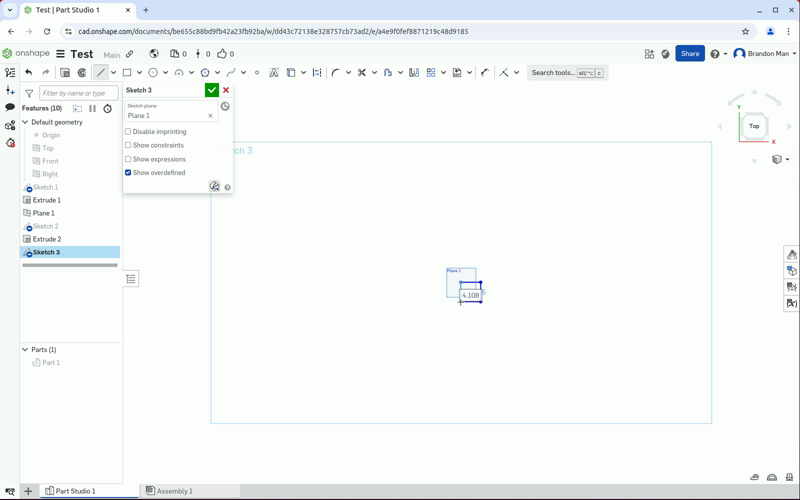
key(esc)
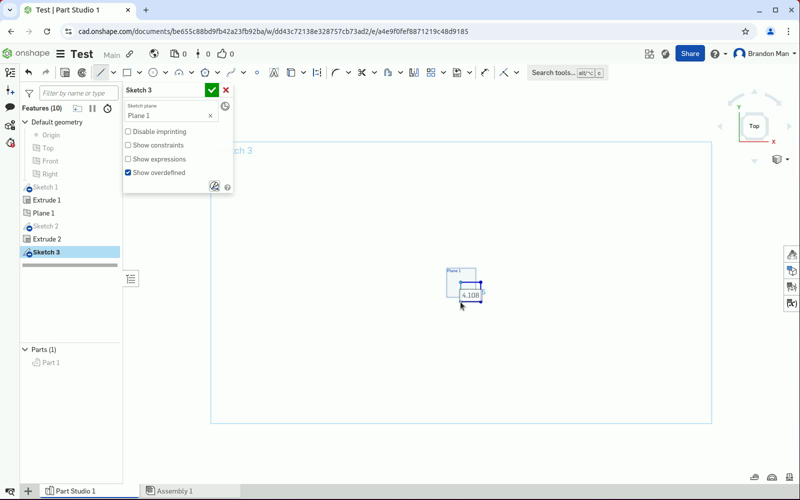
mouse_move(477, 289)
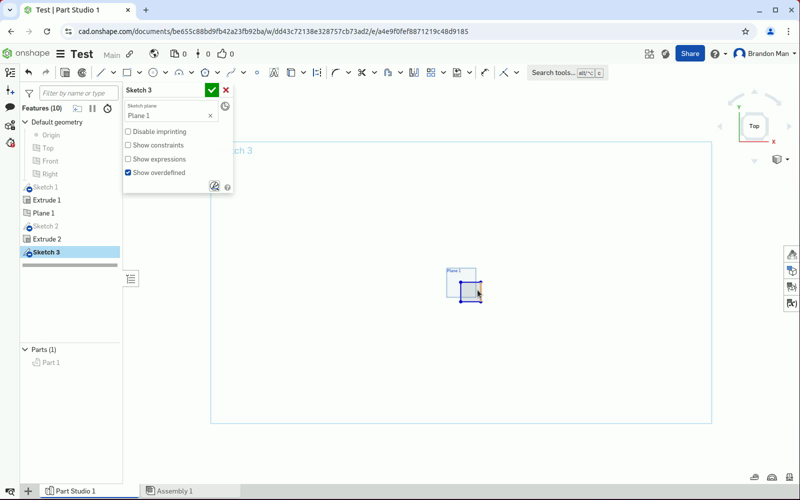
scroll(6)
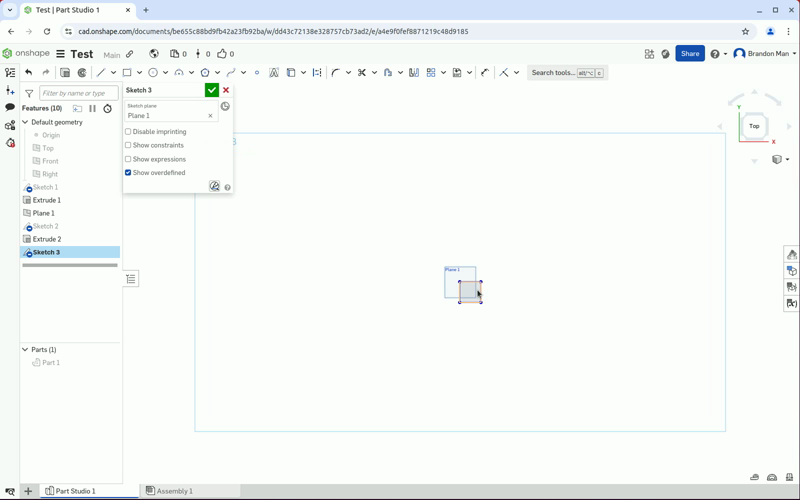
scroll(6)
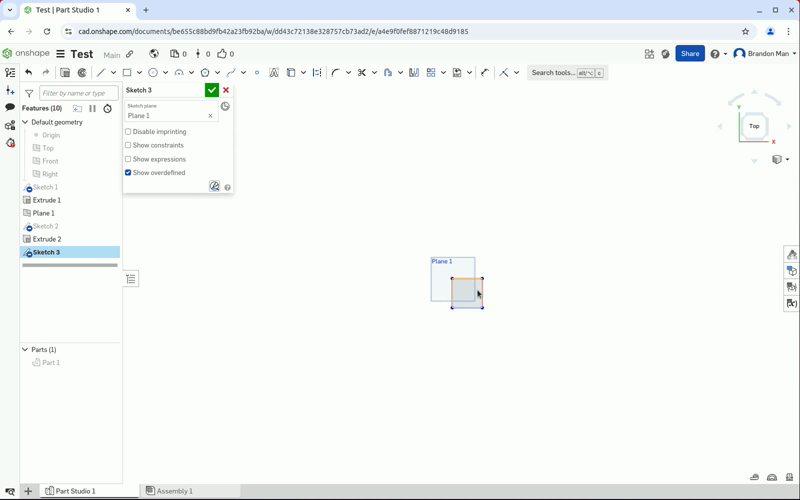
scroll(6)
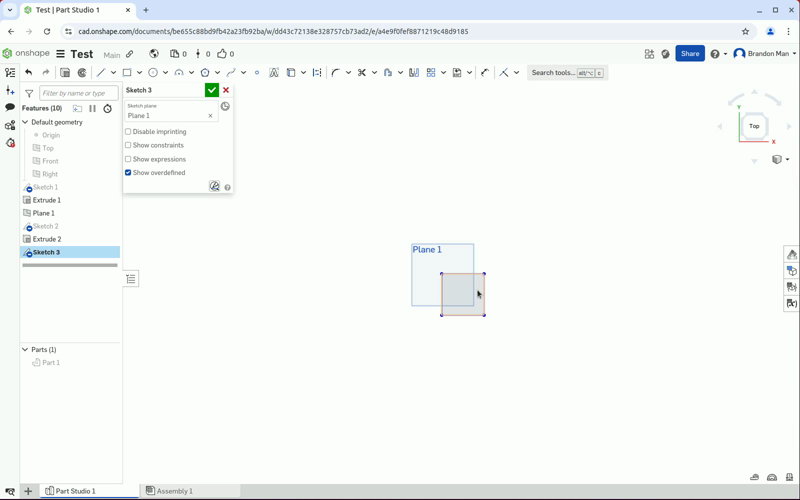
scroll(6)
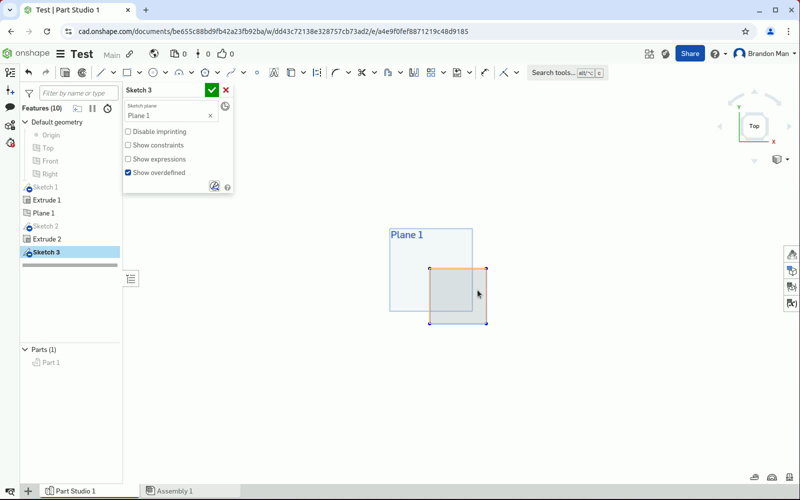
scroll(6)
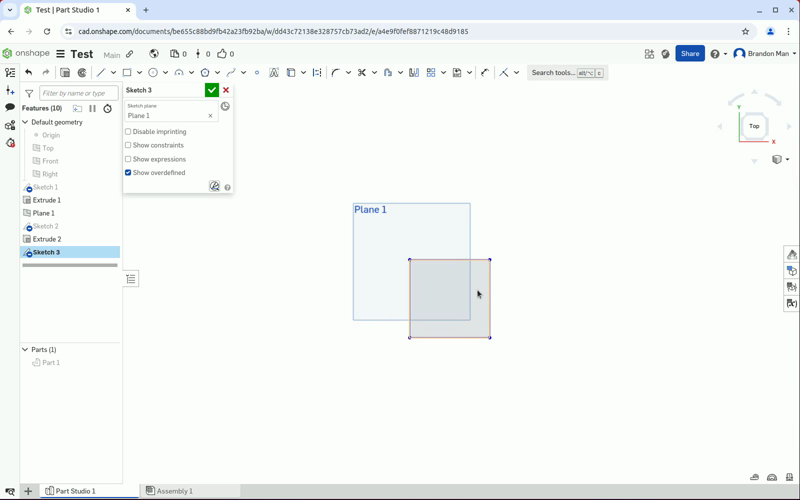
scroll(6)
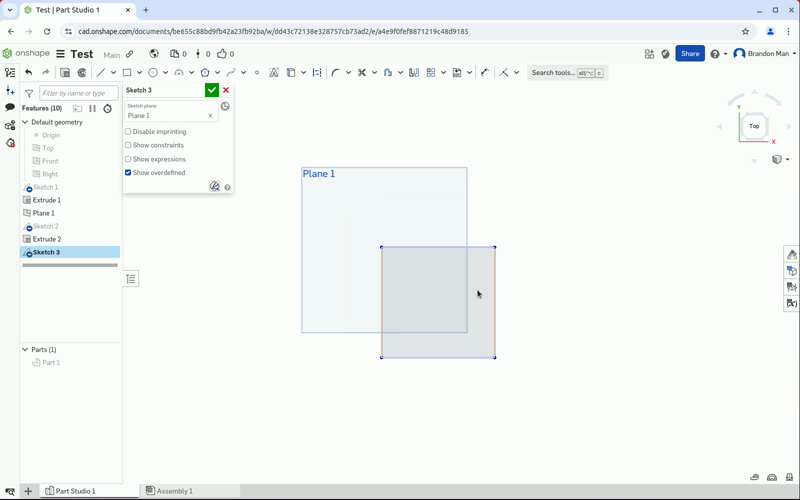
scroll(6)
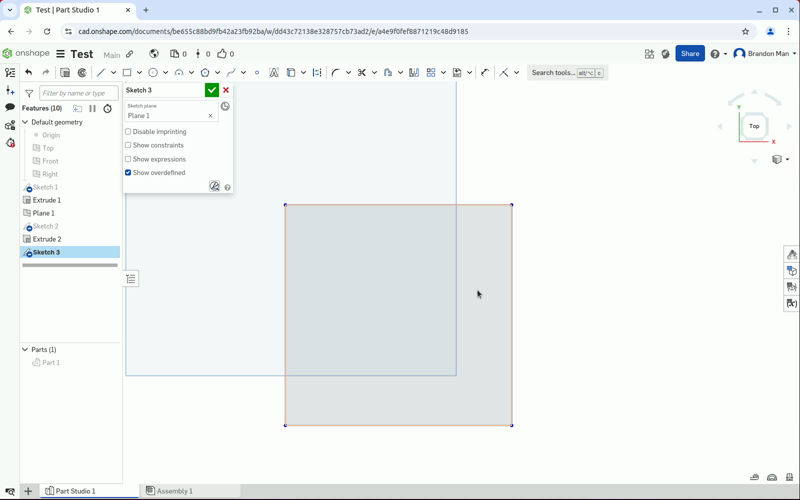
click(477, 289)
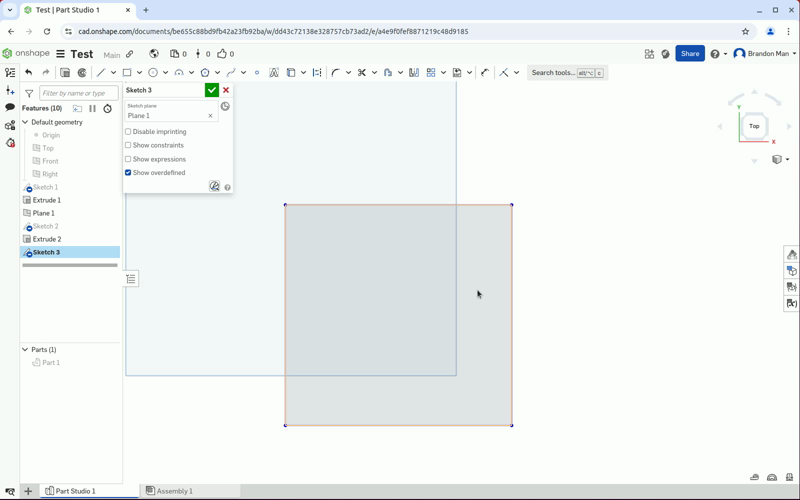
scroll(-6)
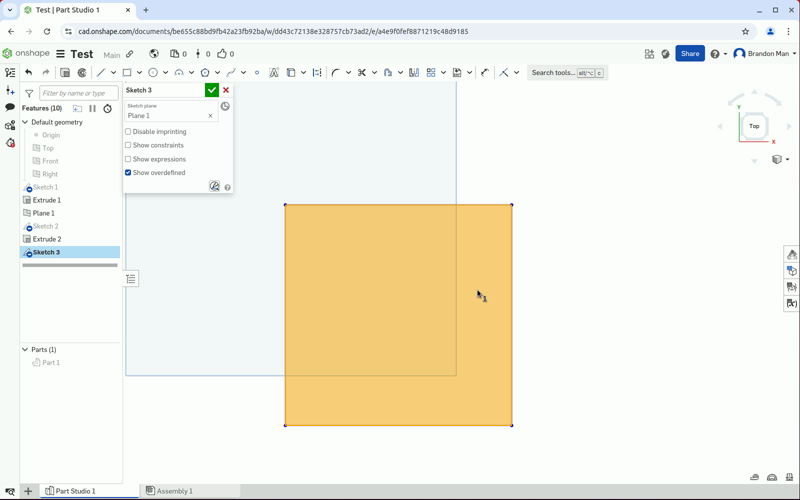
scroll(-6)
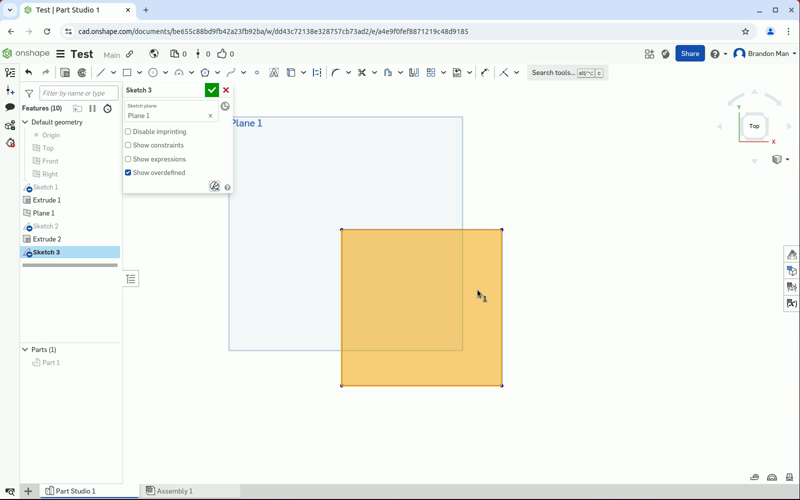
scroll(-6)
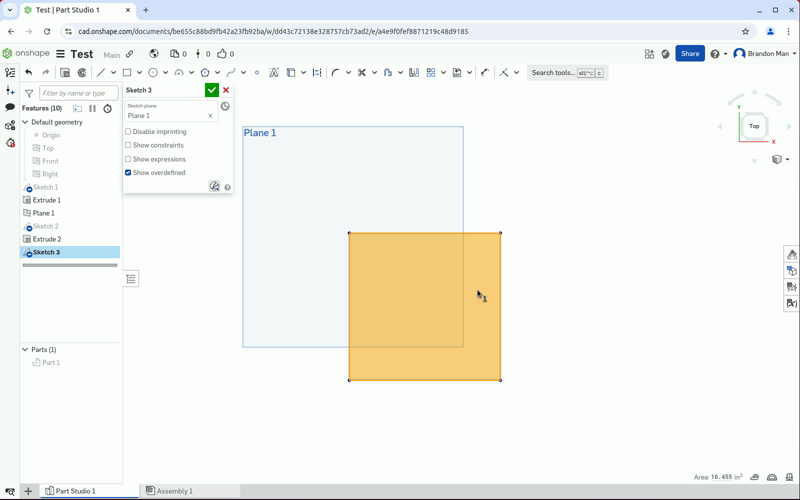
scroll(-6)
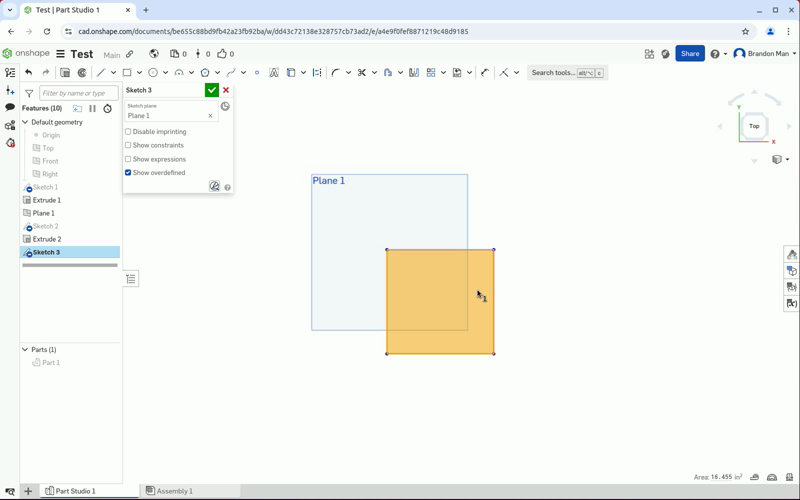
scroll(-6)
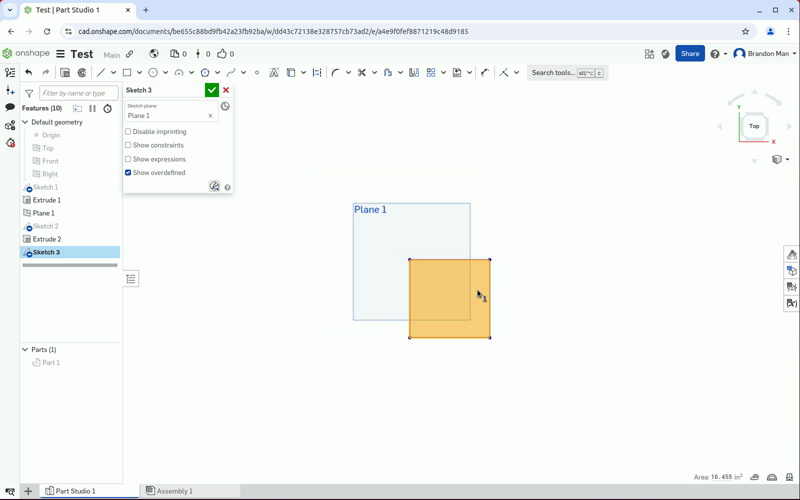
scroll(-6)
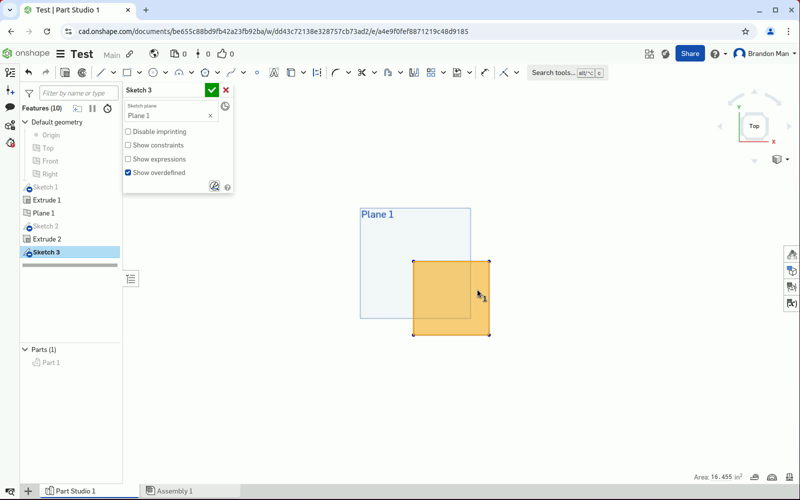
scroll(-6)
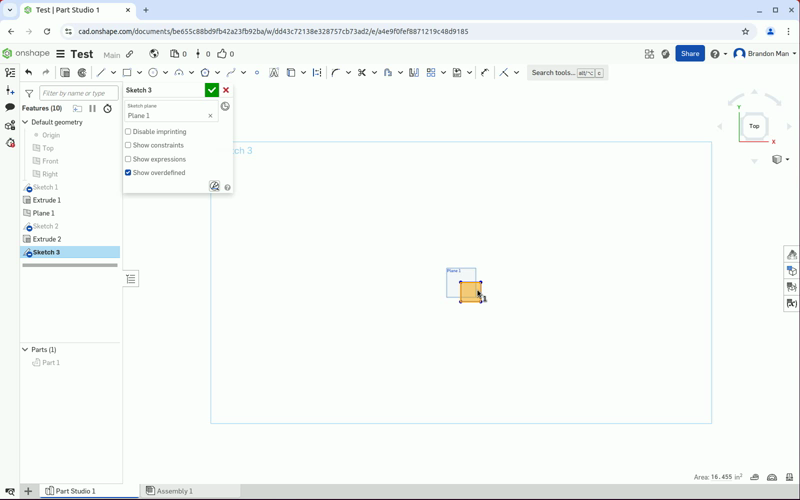
mouse_move(73, 352)
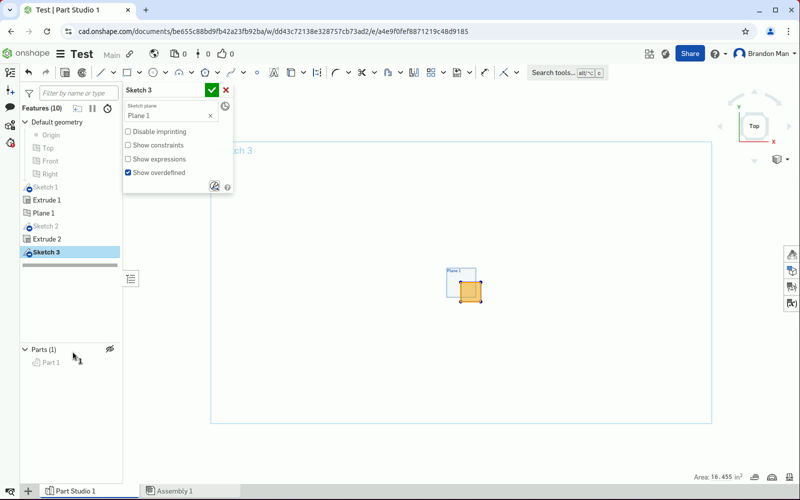
key(shift+y)
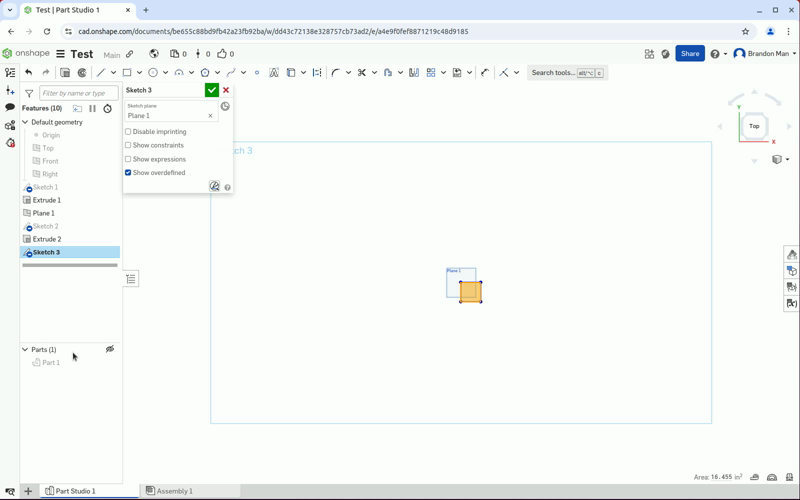
key(shift+e)
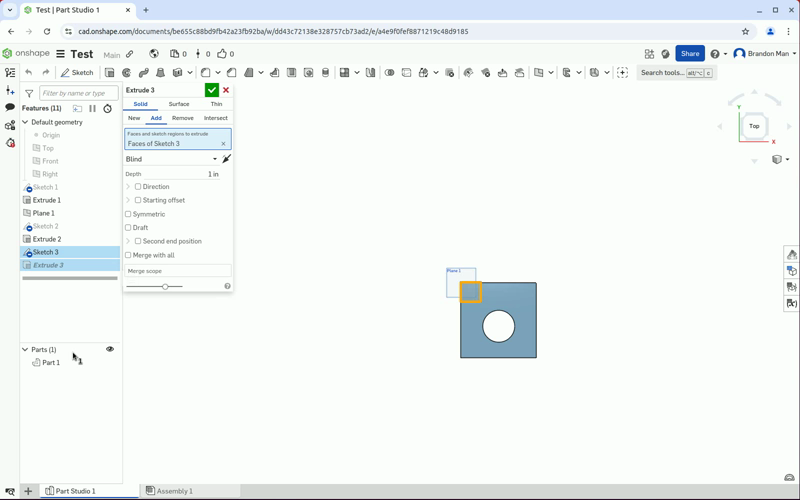
mouse_move(143, 106)
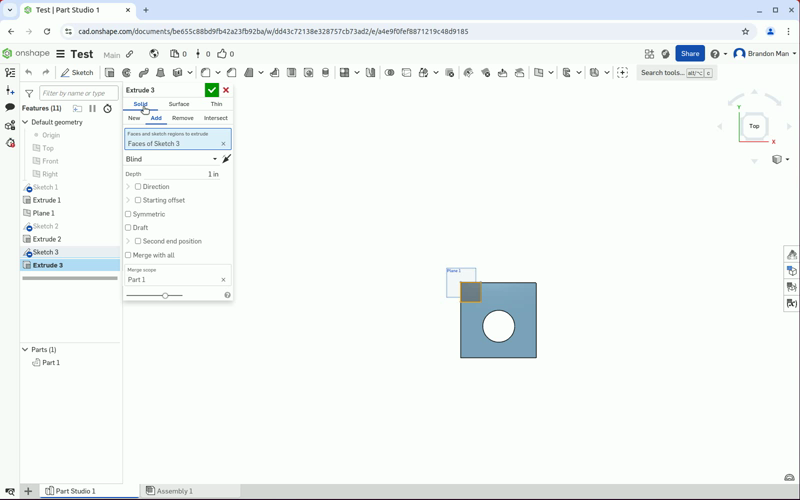
click(143, 106)
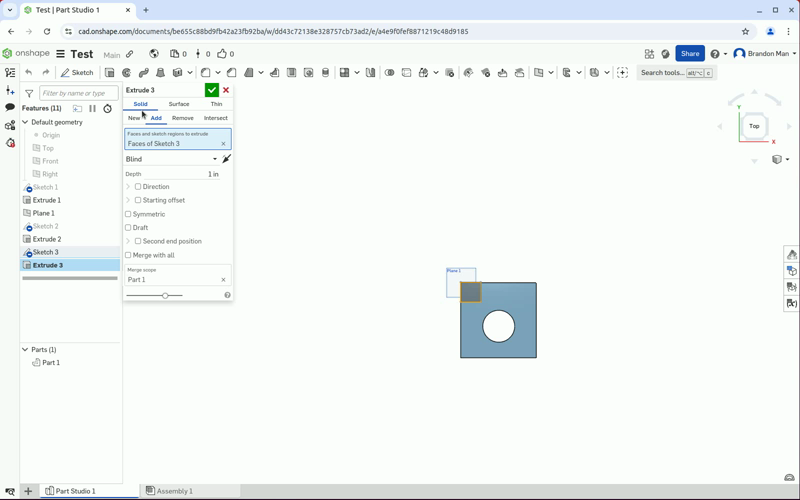
mouse_move(137, 120)
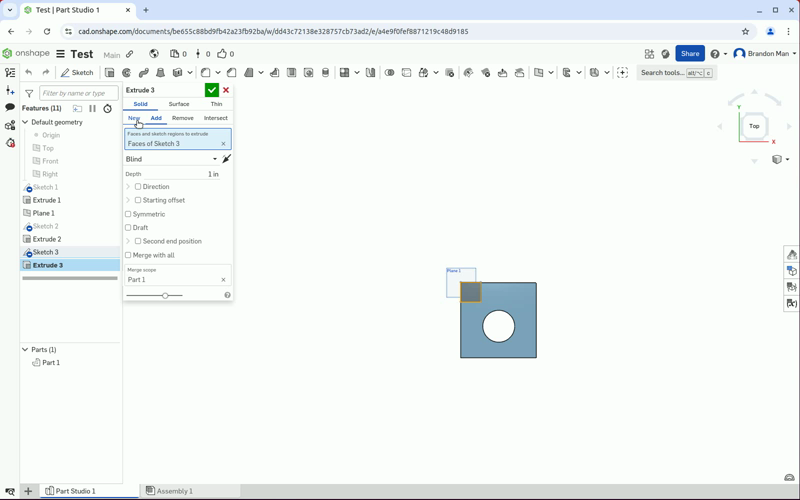
click(137, 120)
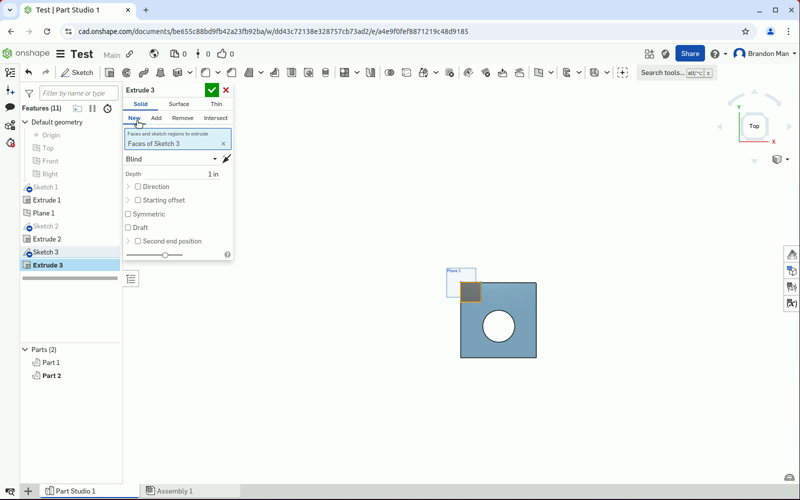
key(tab, 4)
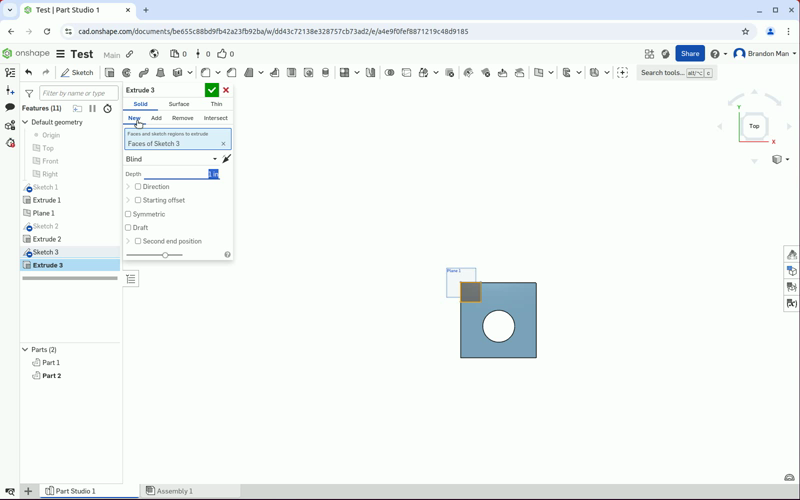
text(7.703)
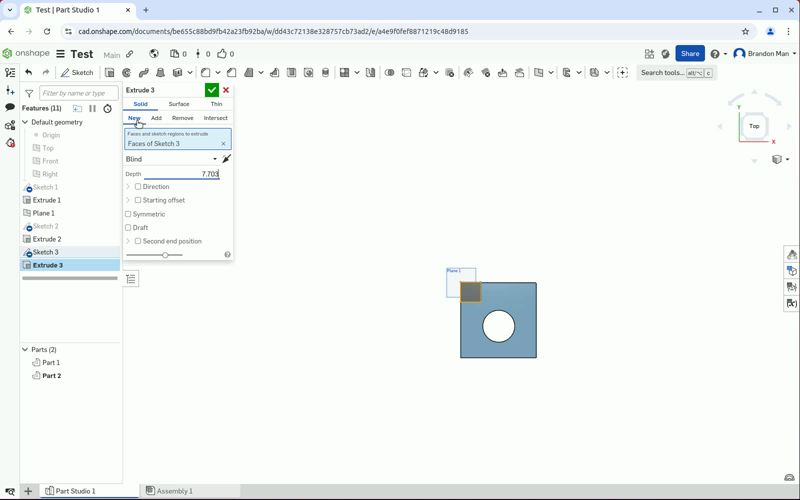
key(enter)
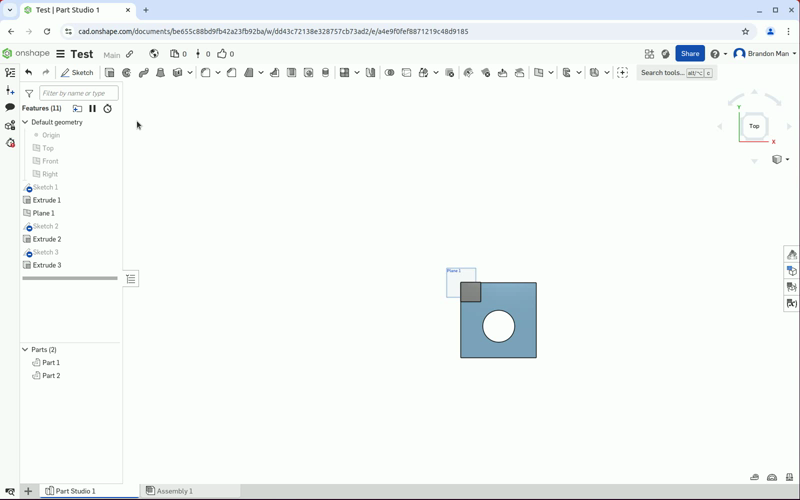
key(shift+h)
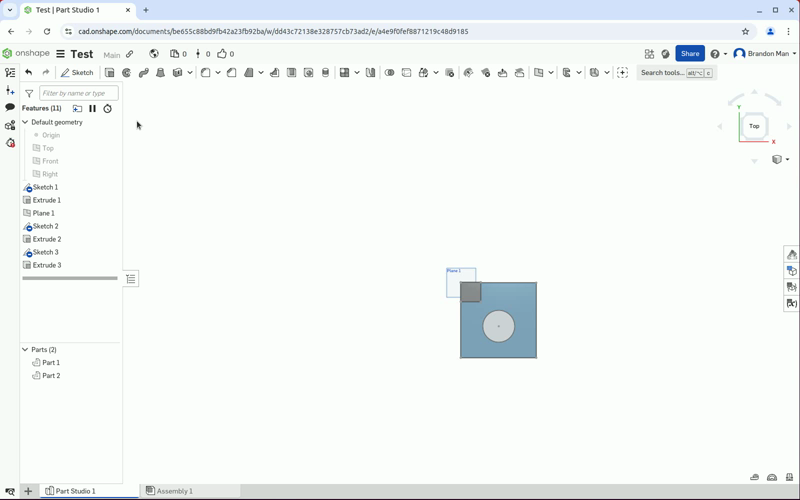
key(shift+h)
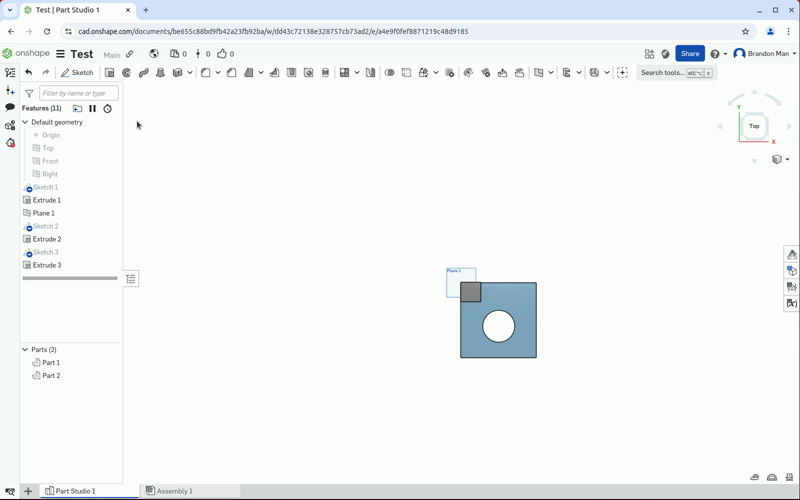
mouse_move(73, 189)
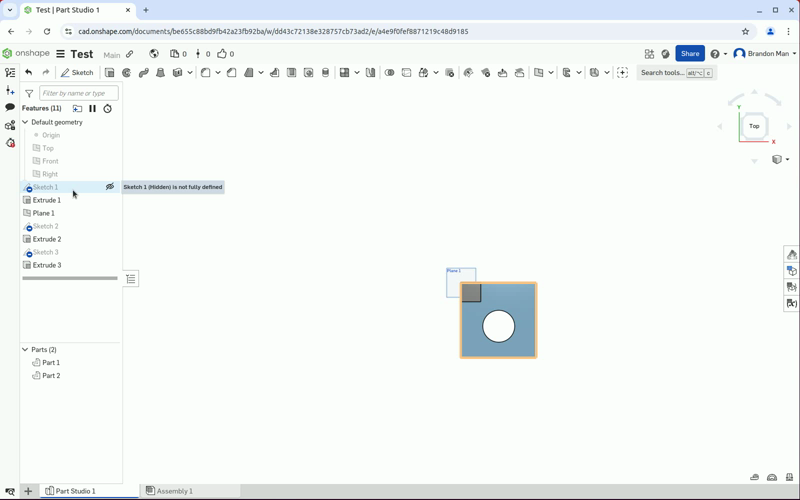
click(73, 189)
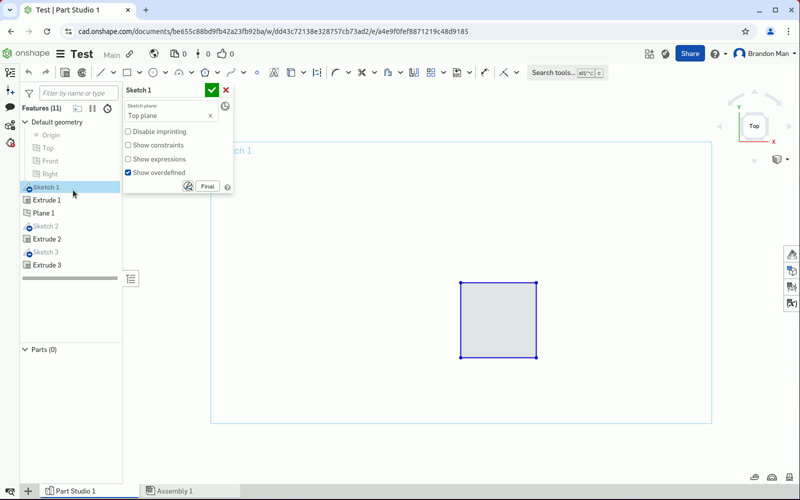
mouse_move(229, 92)
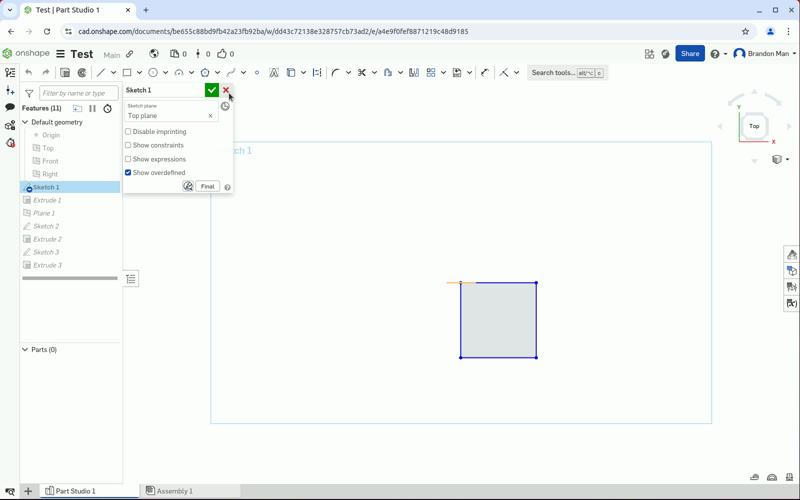
click(229, 92)
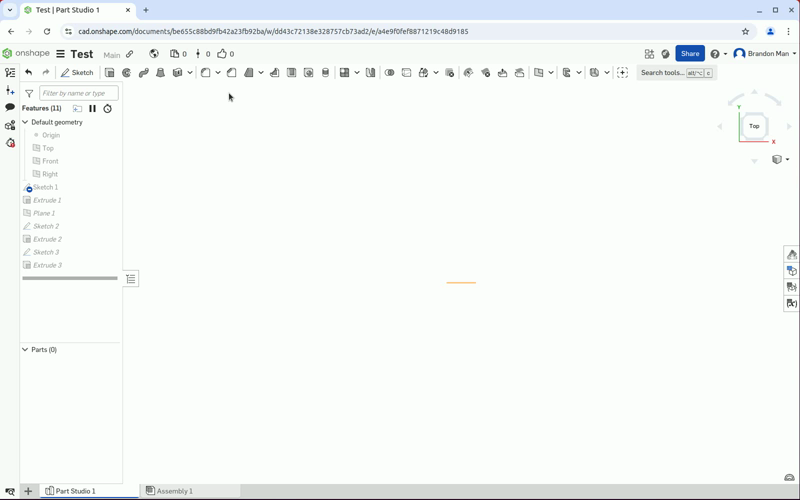
mouse_move(73, 352)
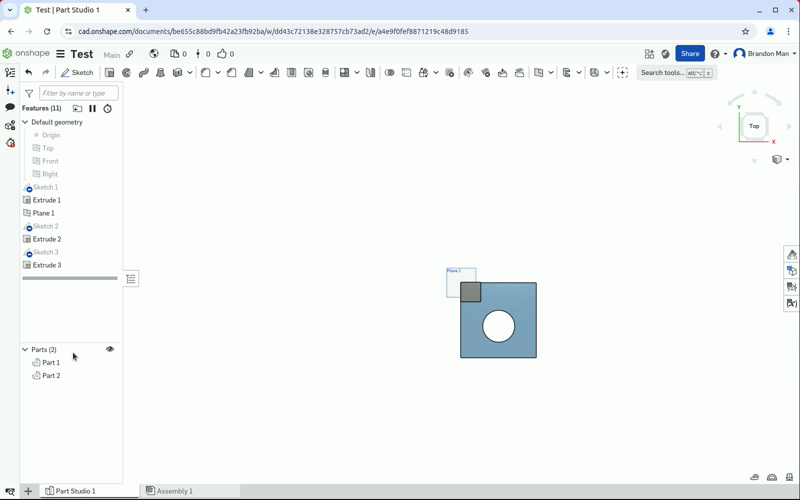
key(y)
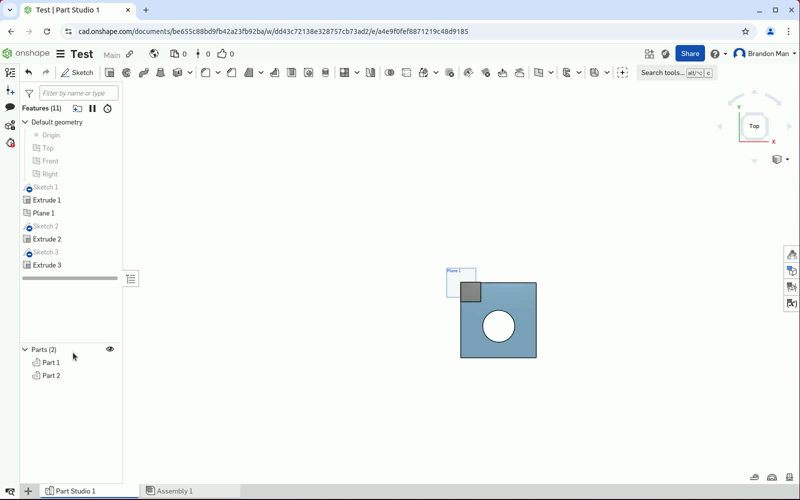
key(shift+p)
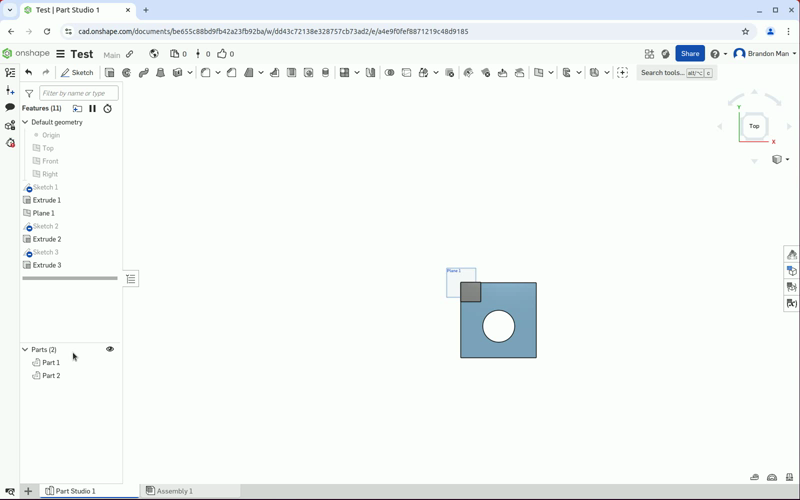
key(space)
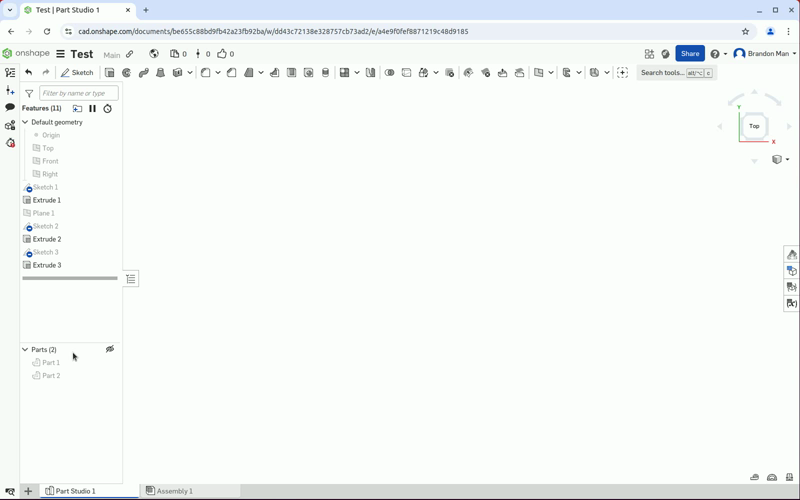
key_down(shift)
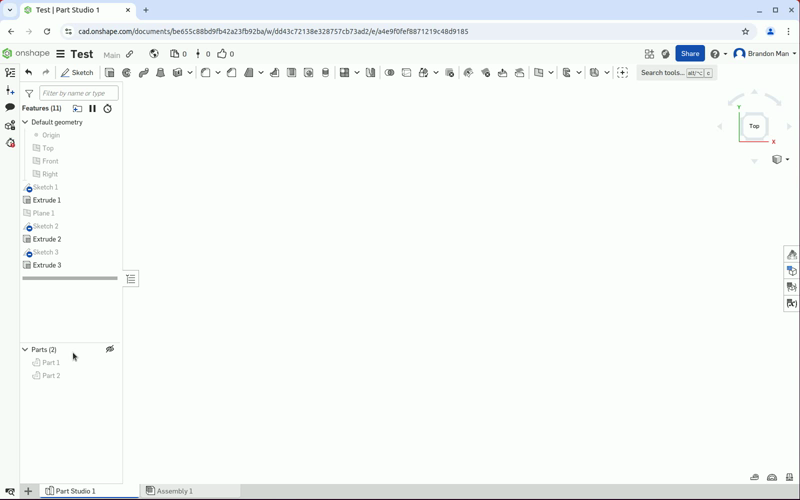
key(up)
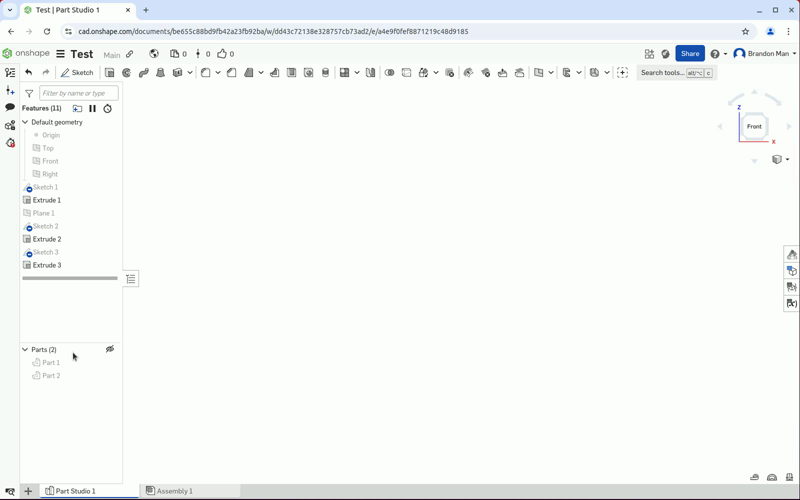
key_up(shift)
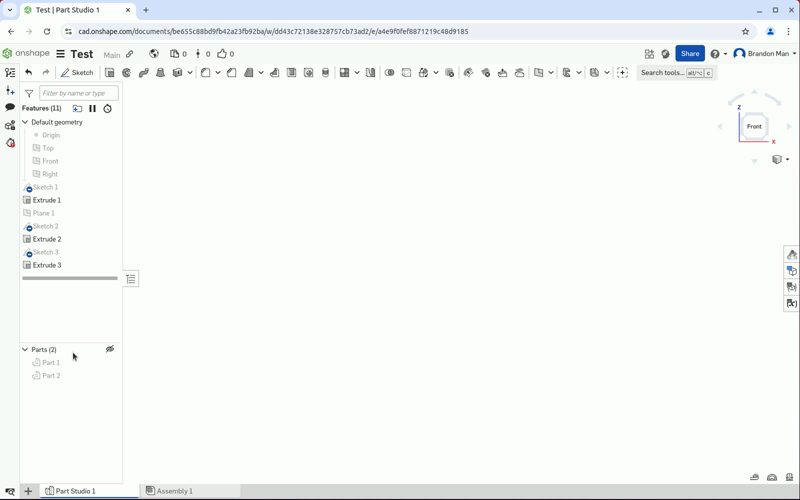
key(space)
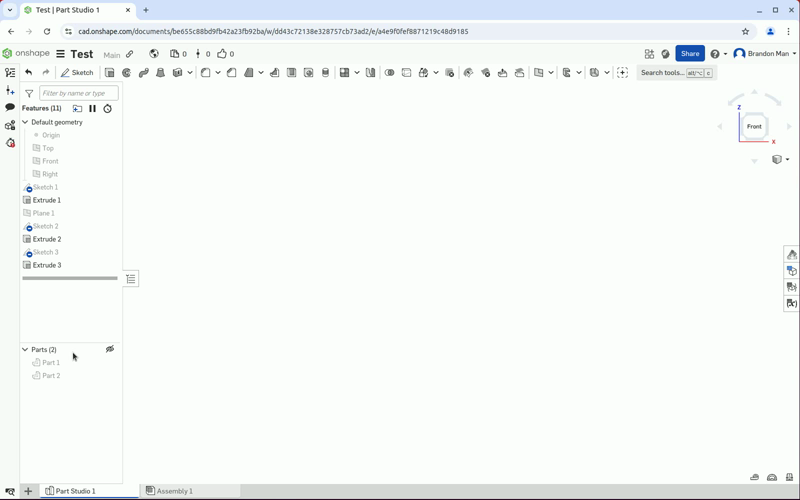
key_down(shift)
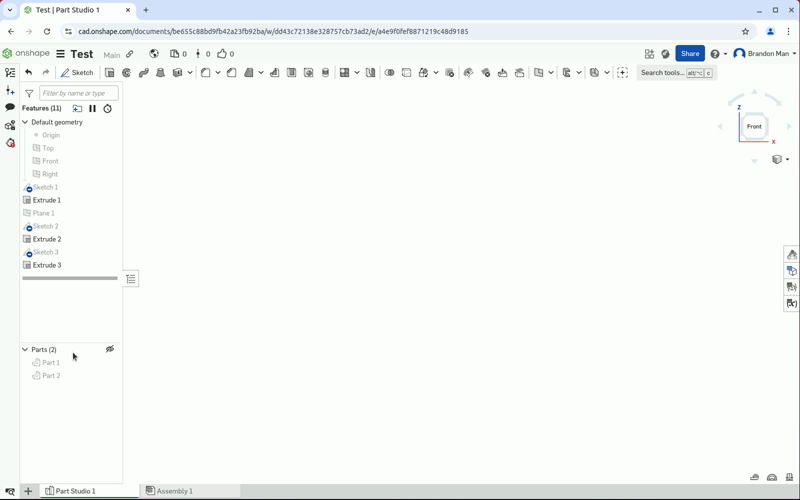
key(left)
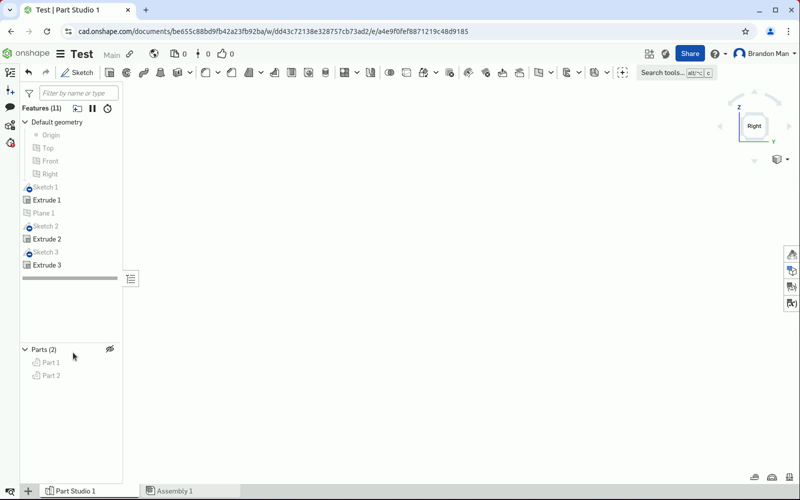
key_up(shift)
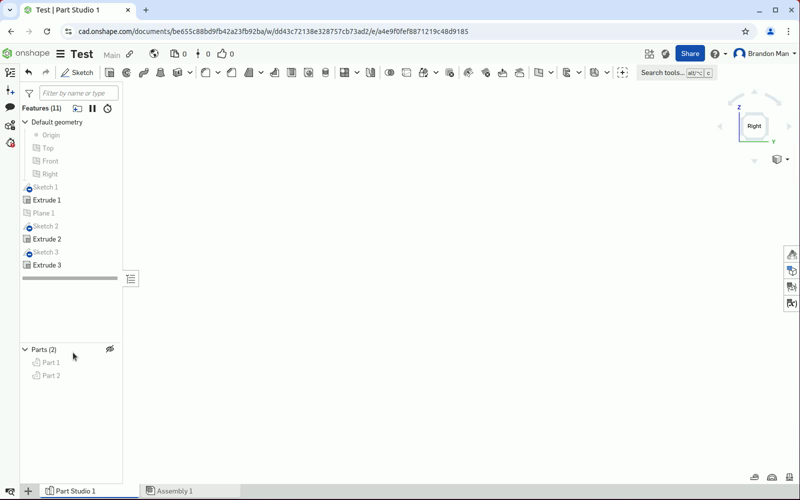
mouse_move(73, 352)
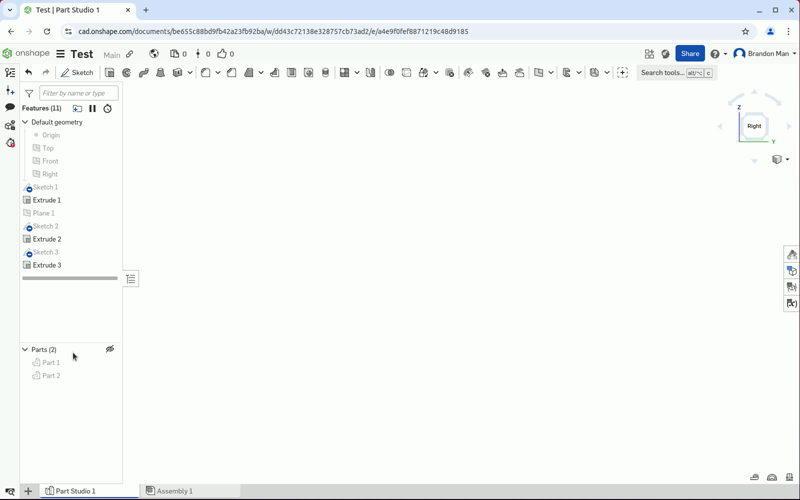
key(shift+y)
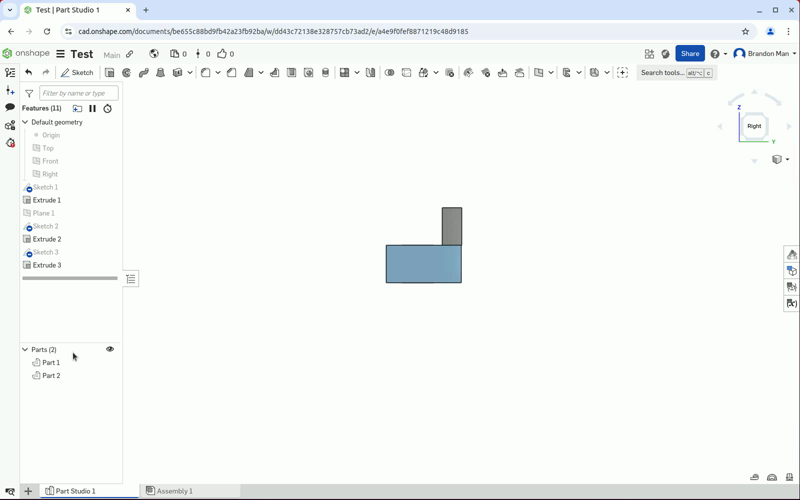
mouse_move(541, 75)
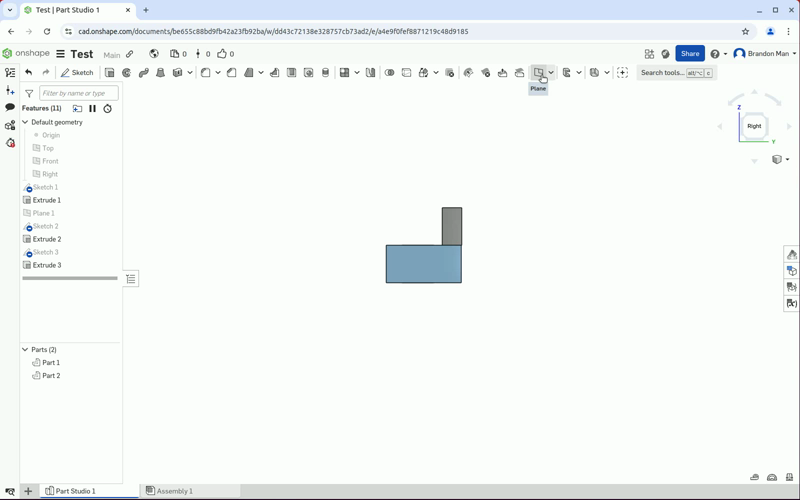
click(541, 75)
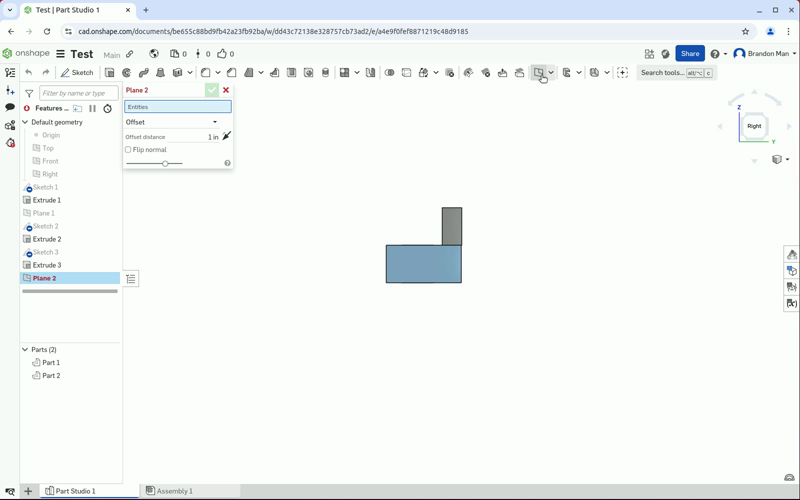
mouse_move(73, 176)
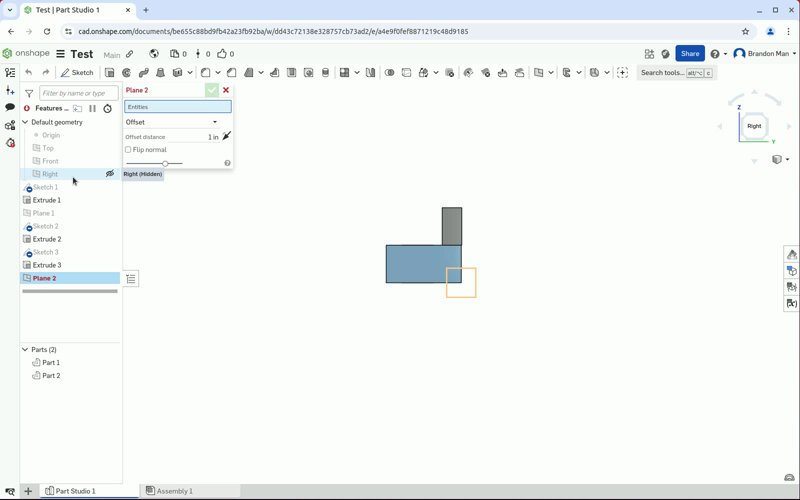
click(73, 176)
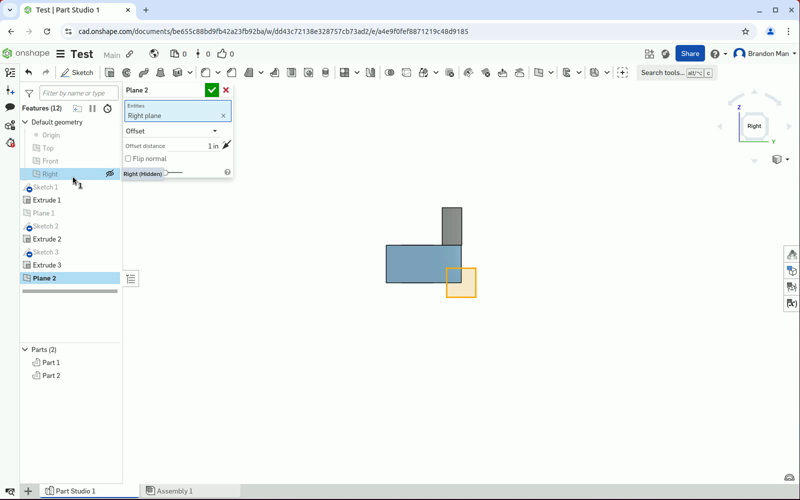
key(tab, 2)
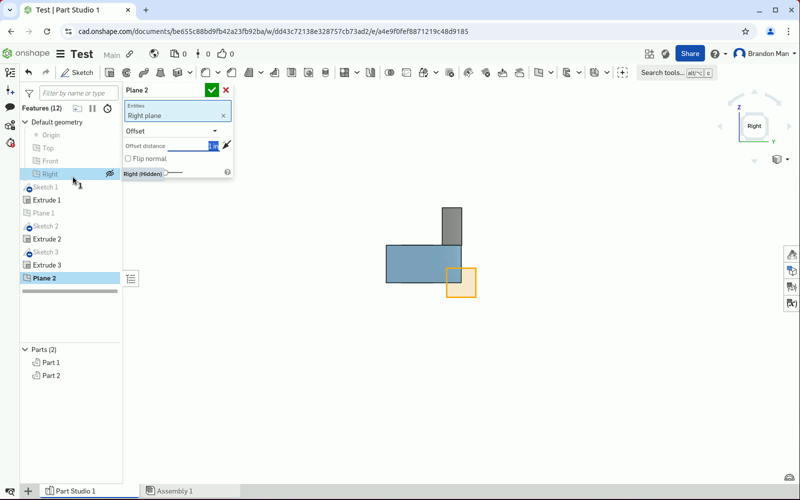
text(15.405)
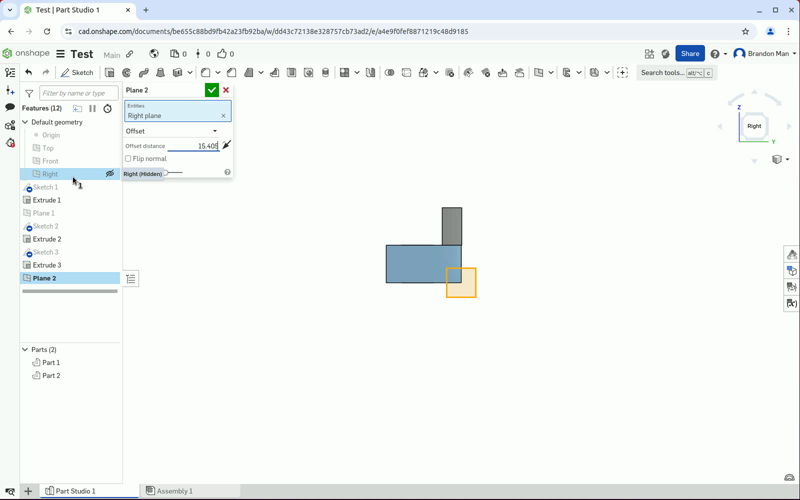
key(enter, 2)
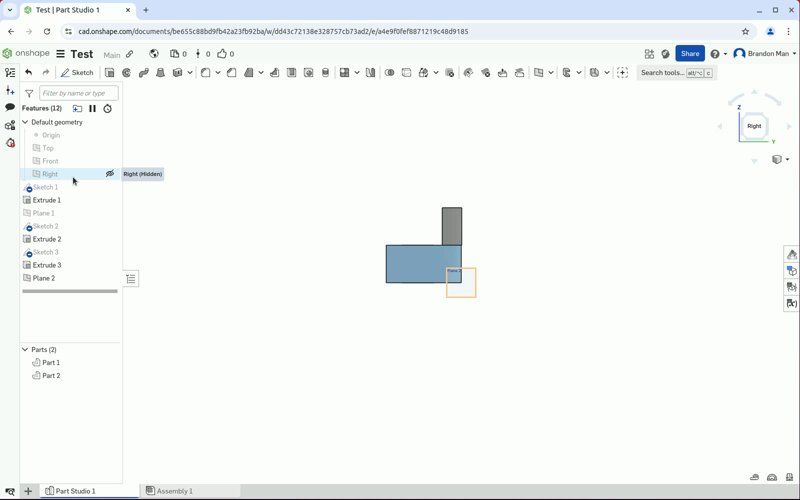
key(shift+s)
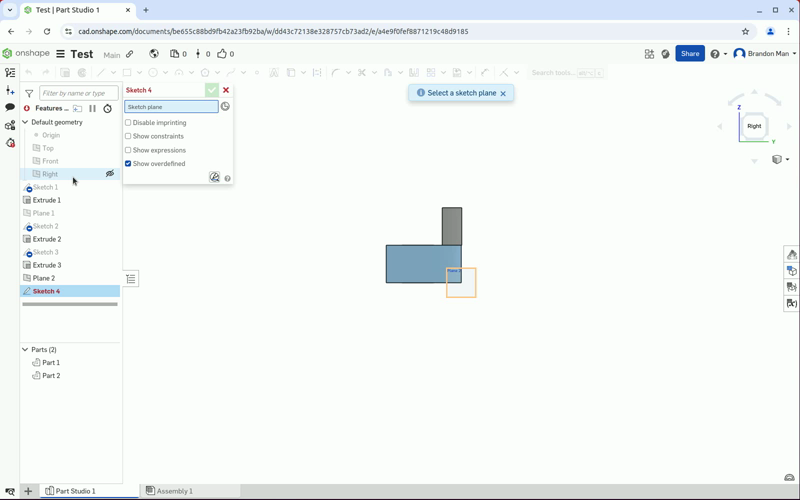
mouse_move(73, 280)
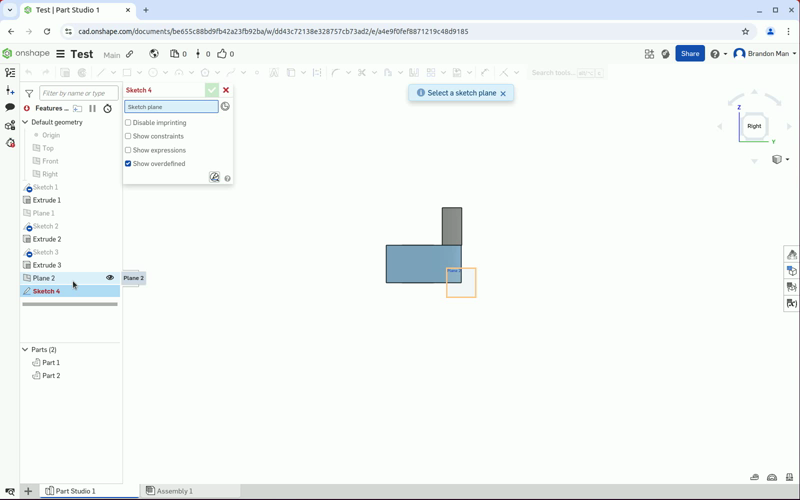
click(73, 280)
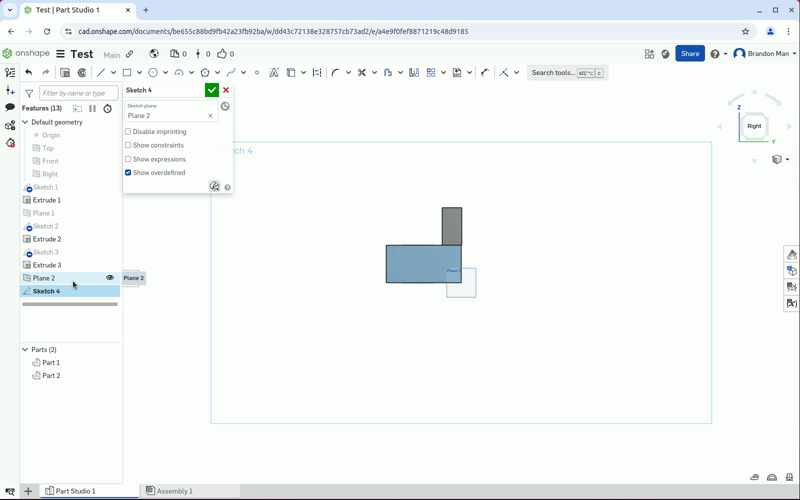
mouse_move(73, 352)
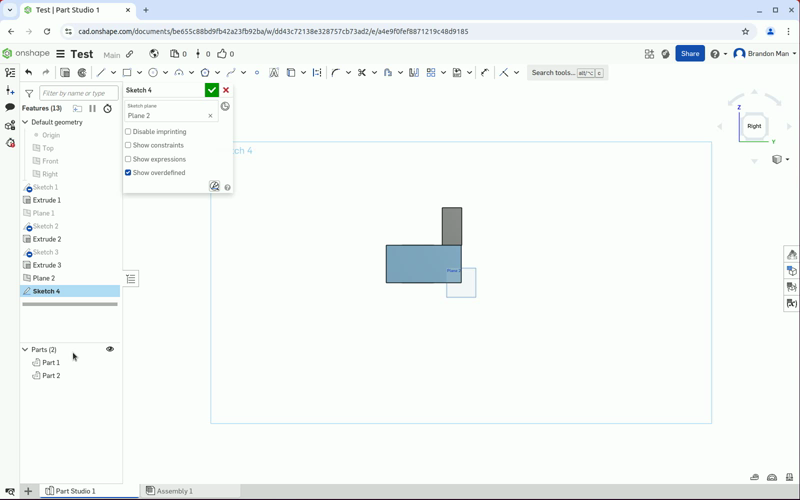
key(y)
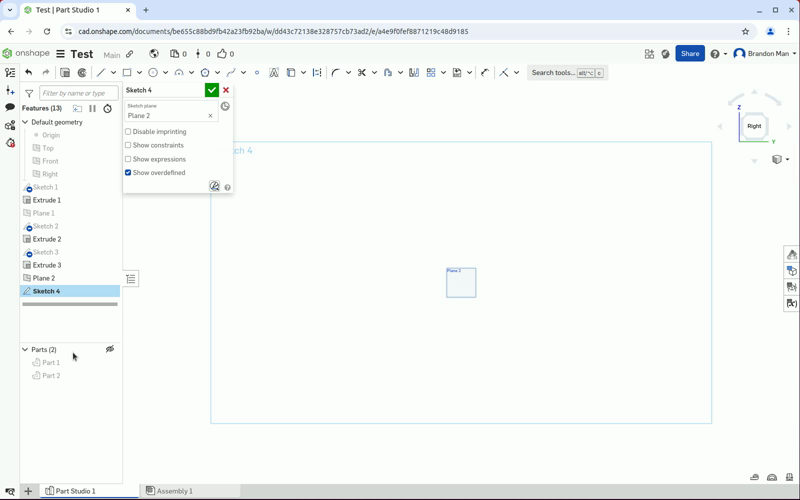
key(l)
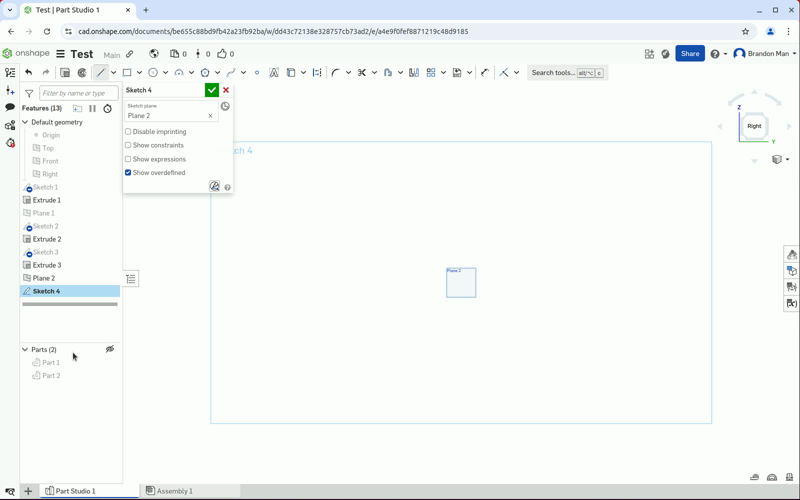
key_down(shift)
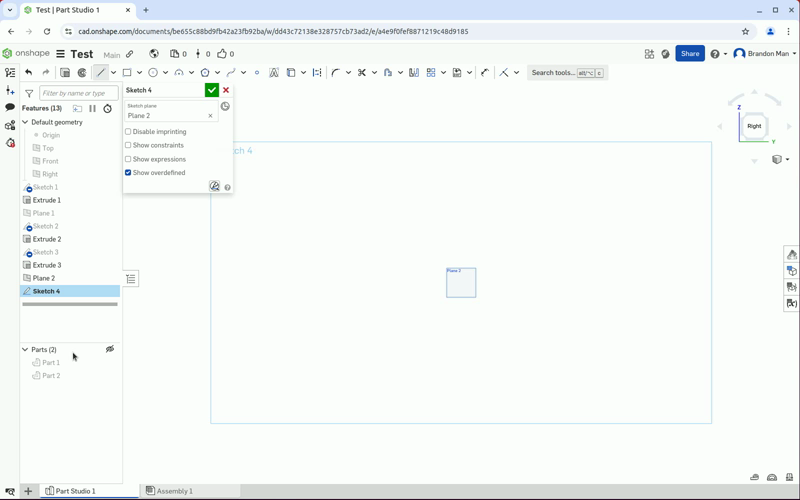
mouse_move(423, 268)
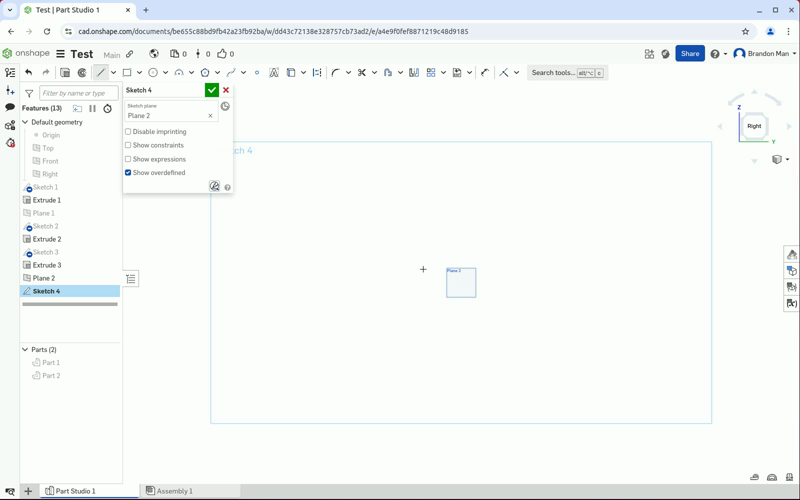
click(423, 268)
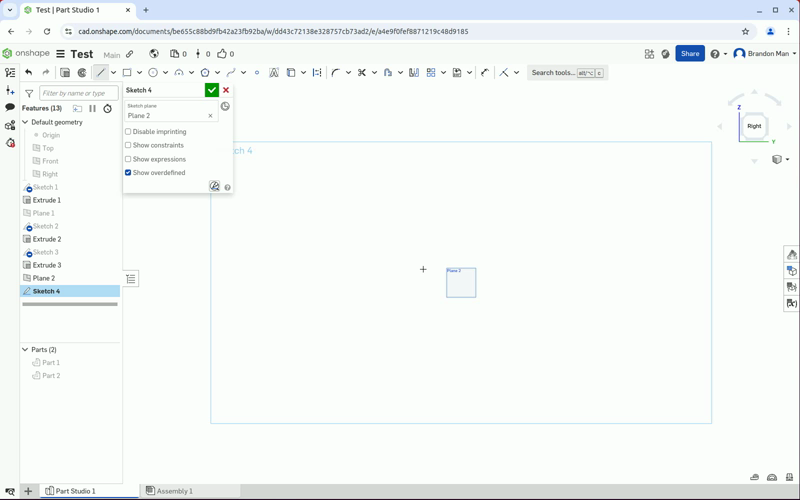
key_up(shift)
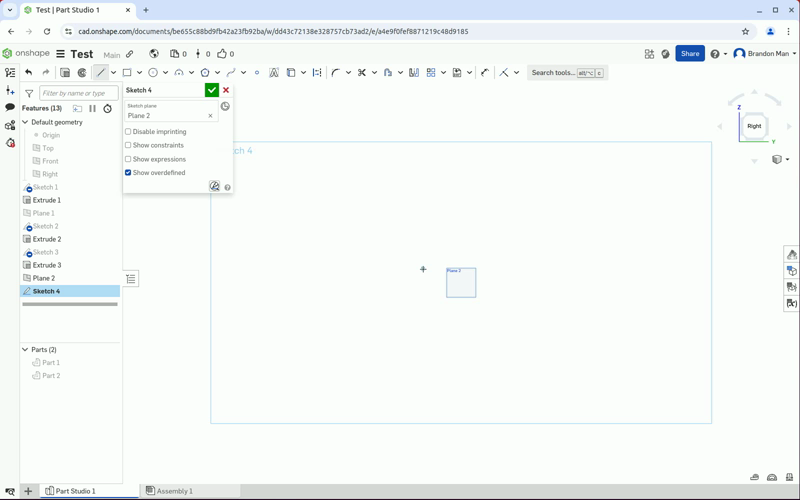
key_down(shift)
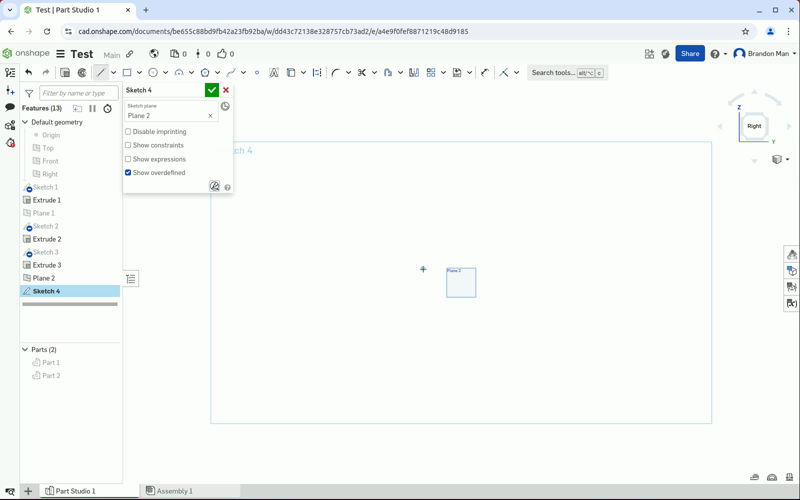
mouse_move(453, 268)
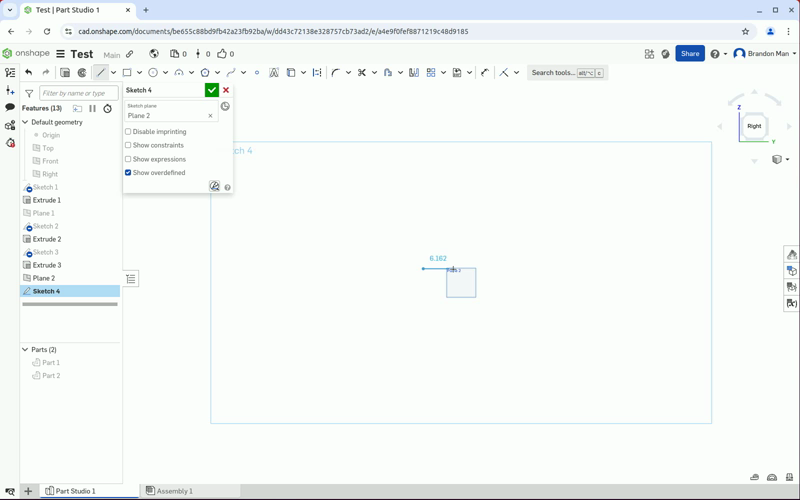
mouse_move(448, 268)
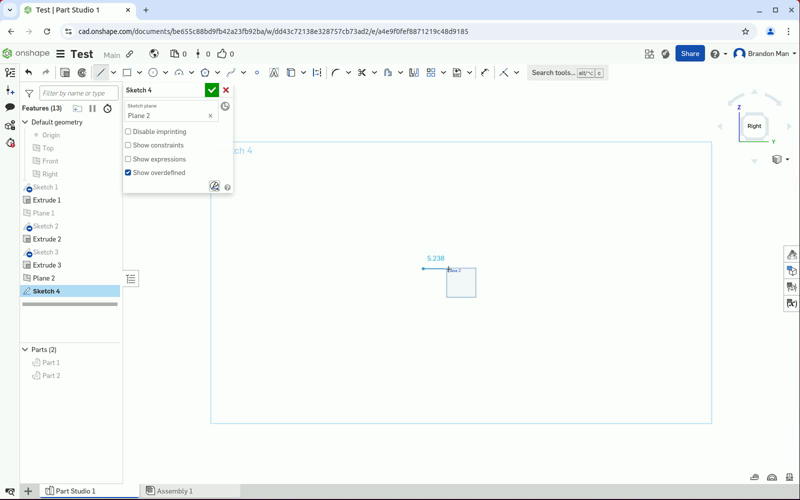
click(448, 268)
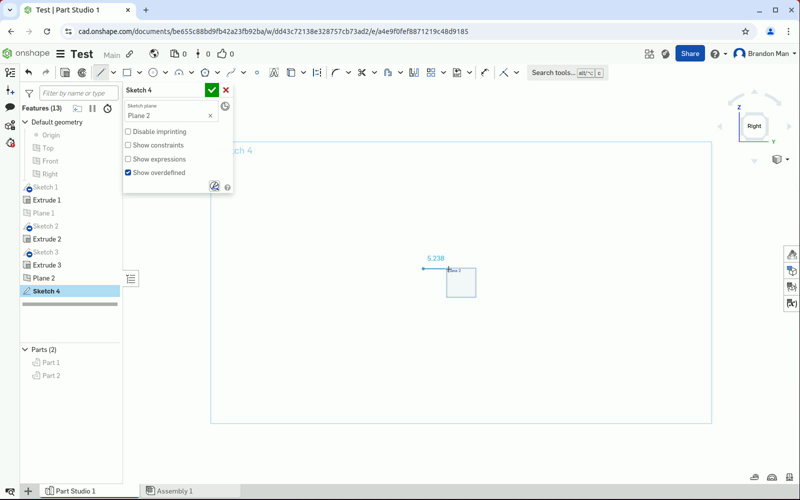
key_up(shift)
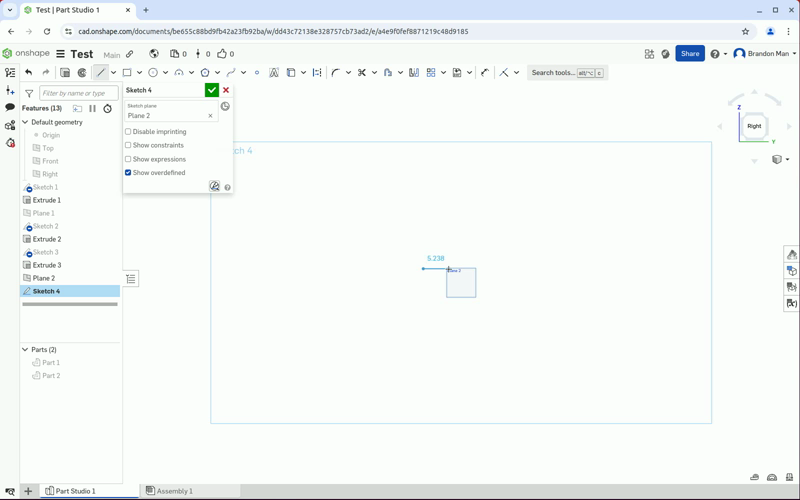
key_down(shift)
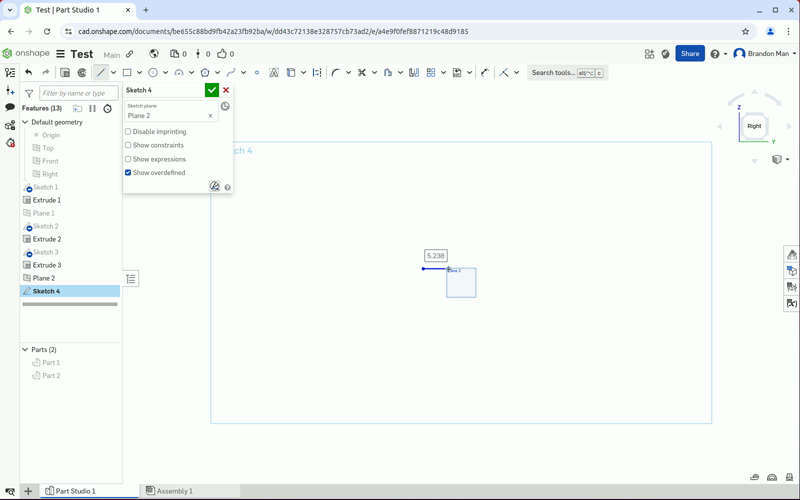
mouse_move(478, 268)
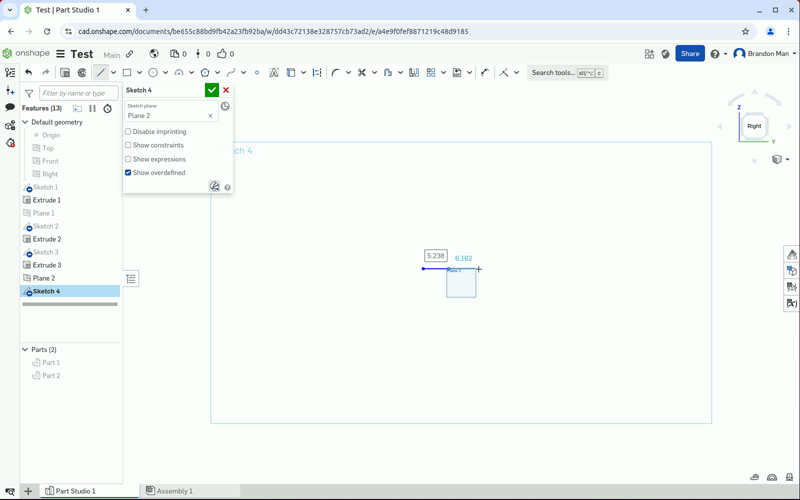
mouse_move(448, 257)
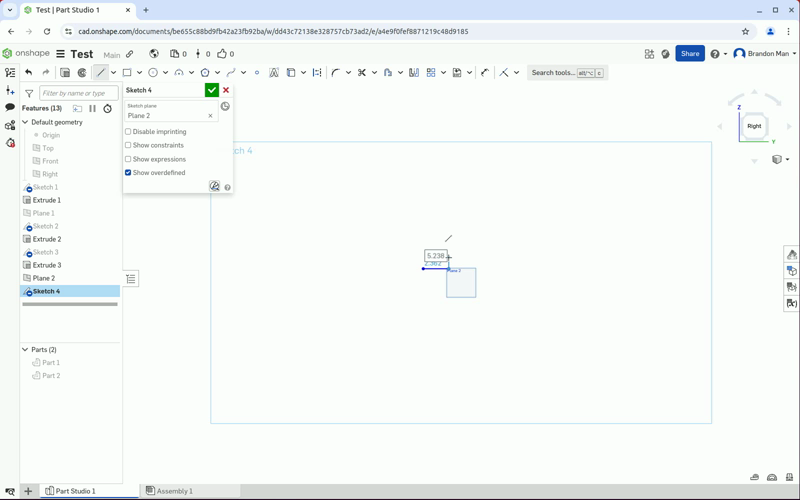
click(448, 257)
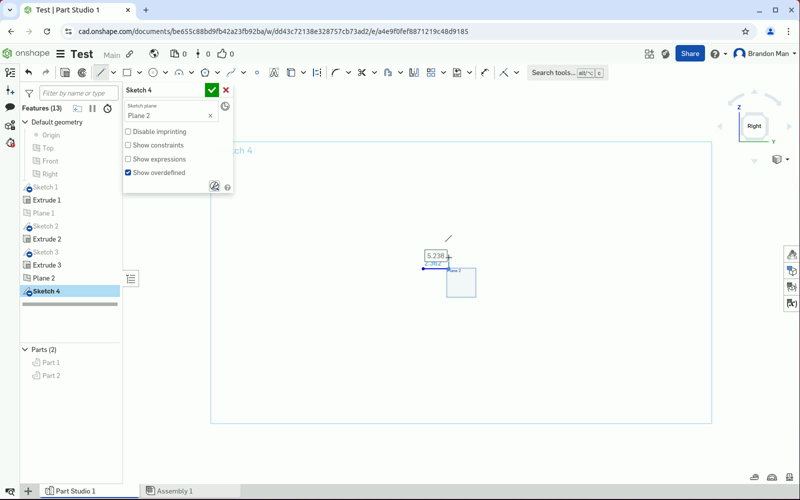
key_up(shift)
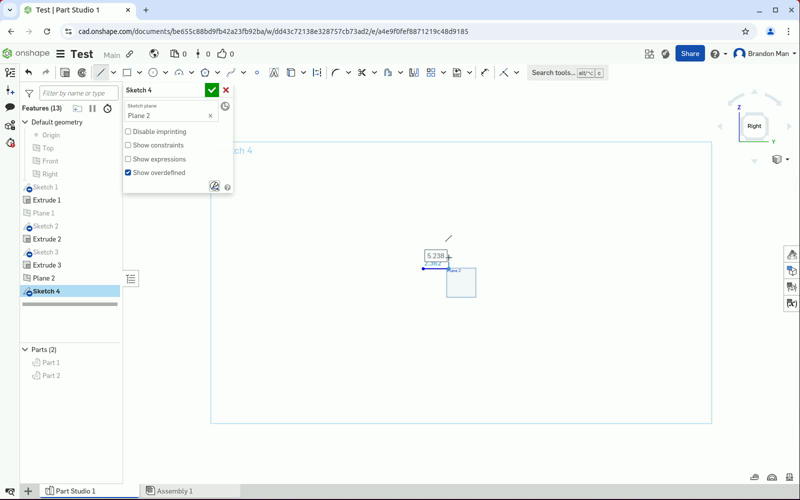
key_down(shift)
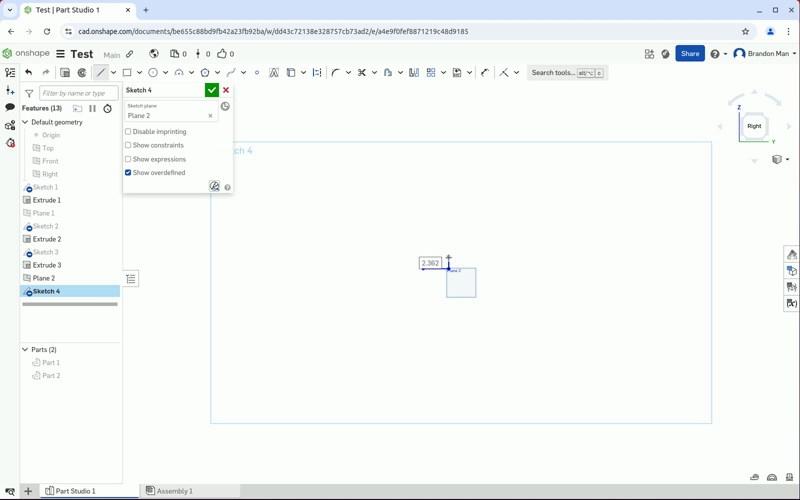
mouse_move(478, 257)
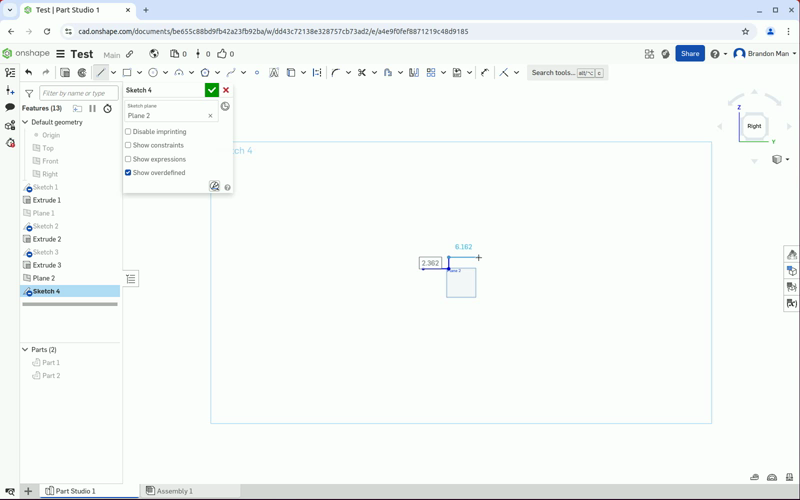
mouse_move(423, 257)
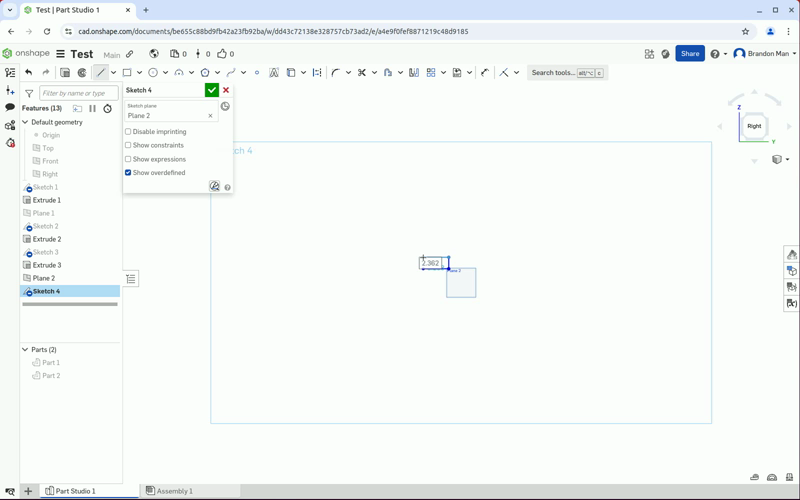
click(423, 257)
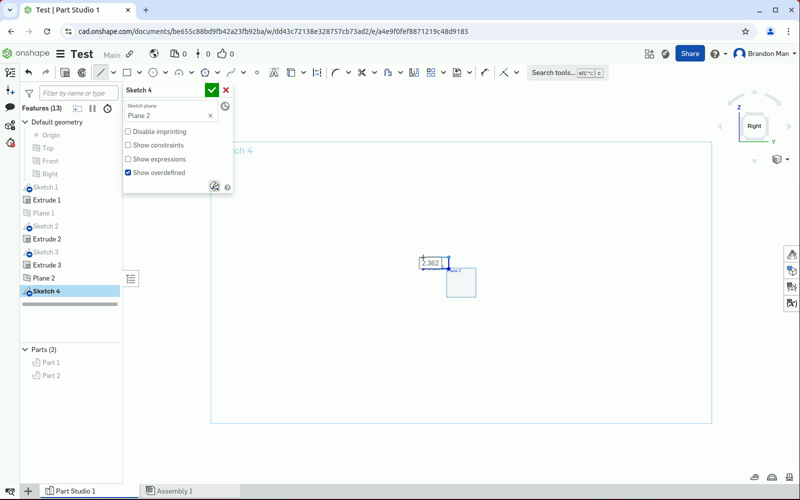
key_up(shift)
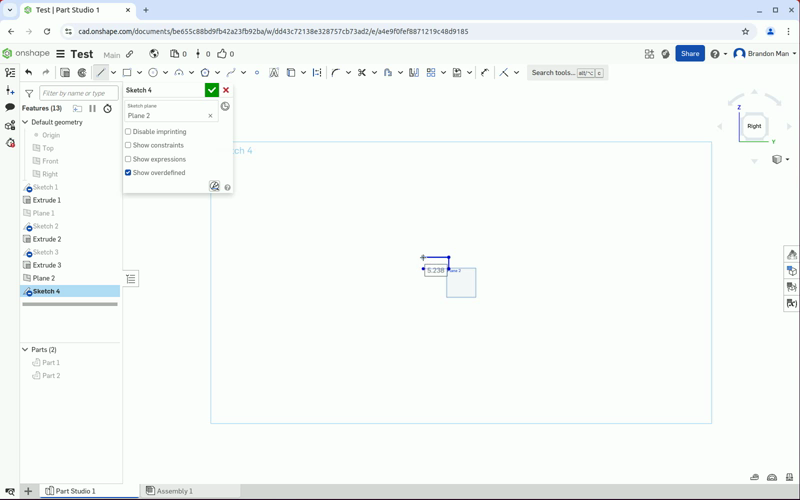
mouse_move(453, 257)
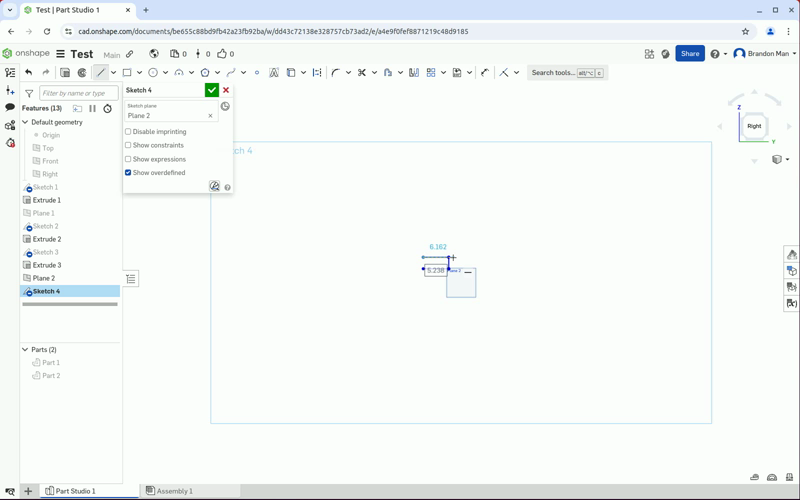
key_down(shift)
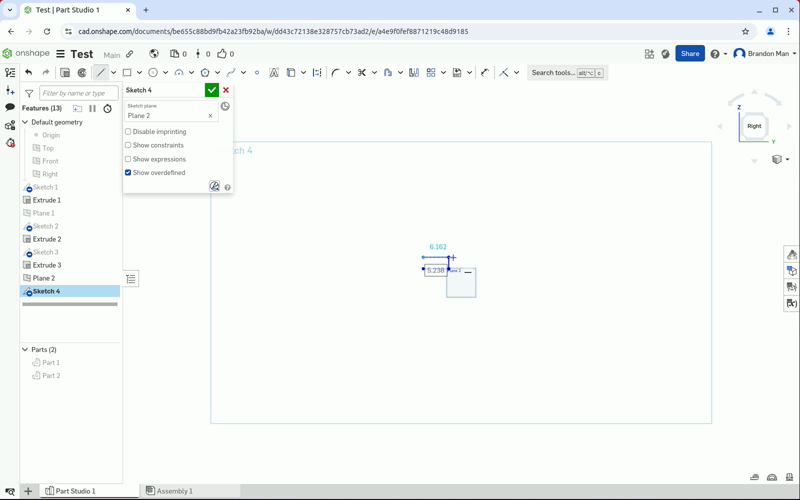
mouse_move(423, 268)
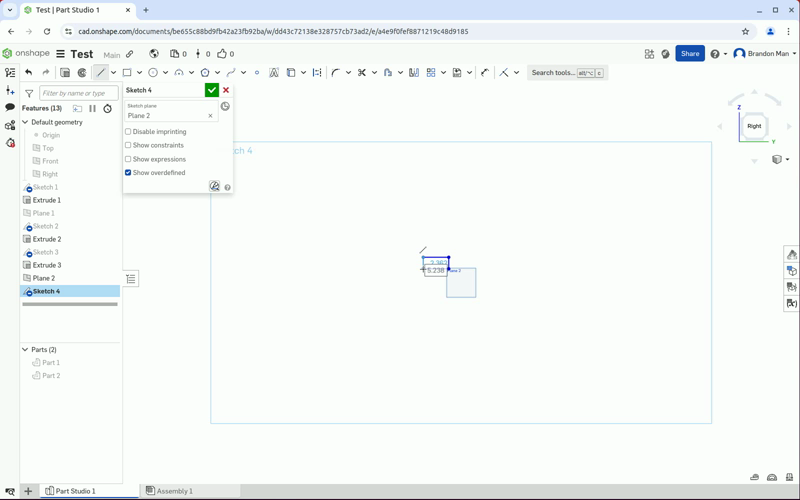
key_up(shift)
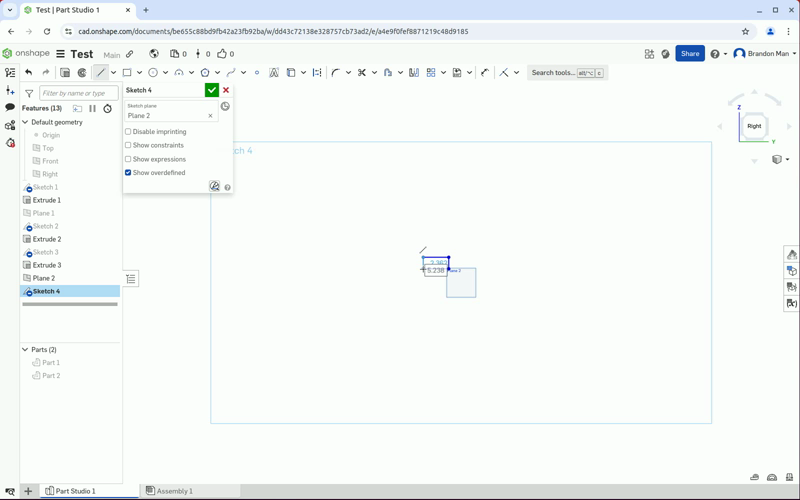
click(423, 268)
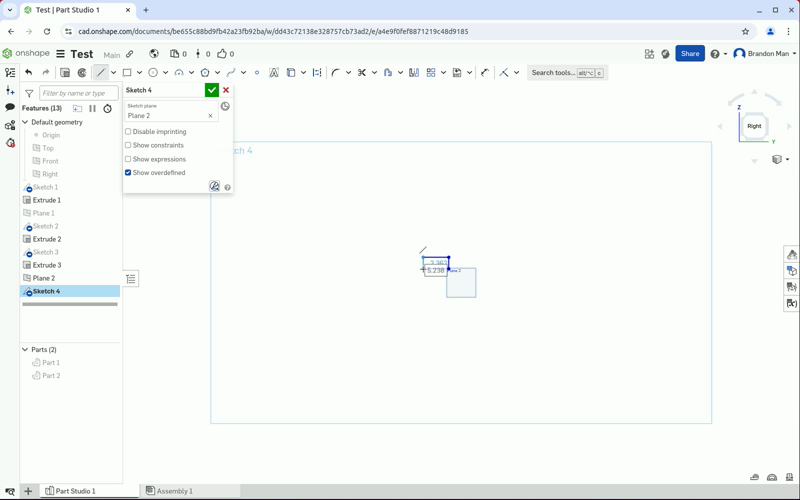
key(esc)
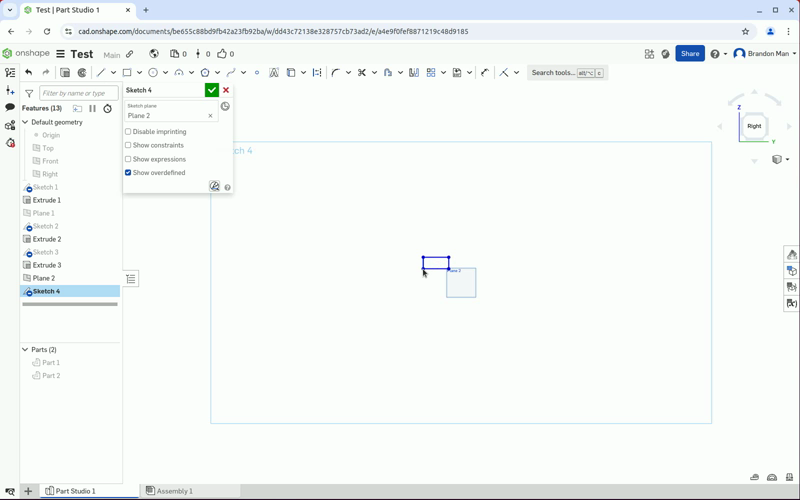
mouse_move(428, 261)
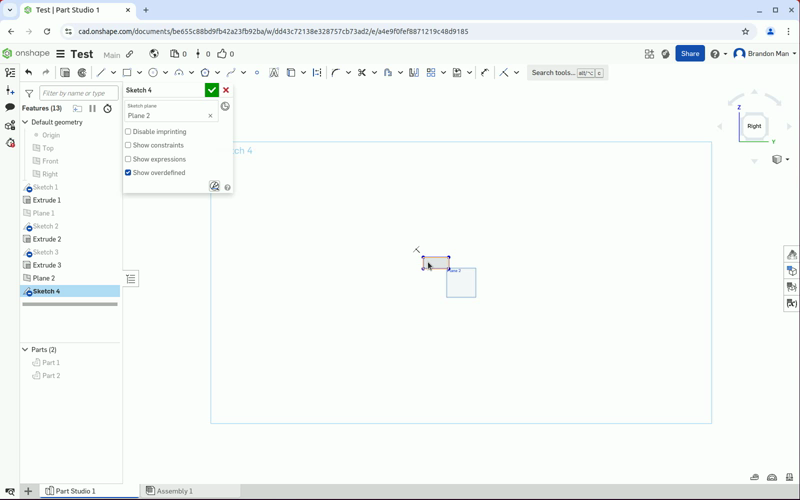
scroll(6)
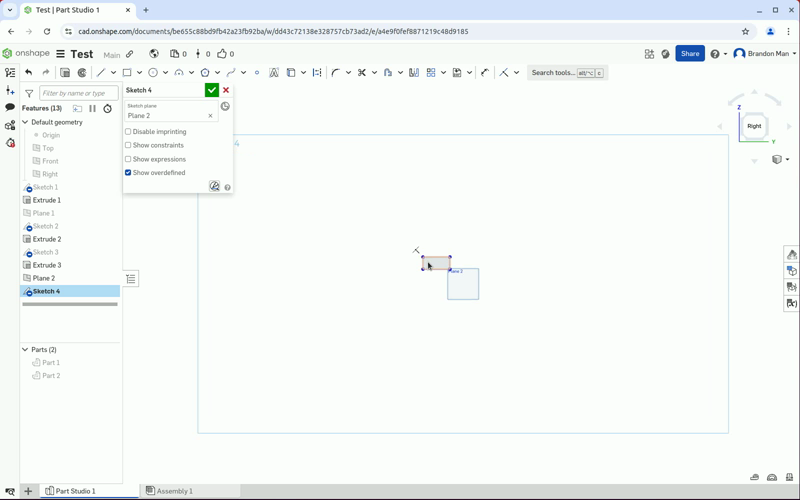
scroll(6)
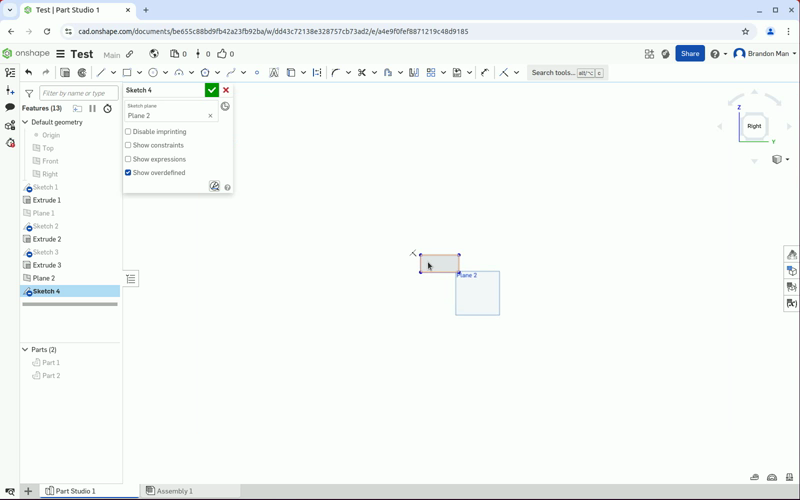
scroll(6)
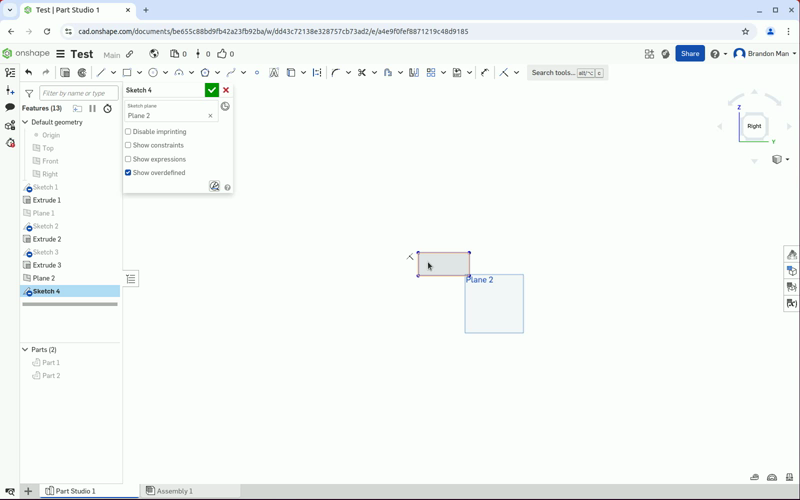
scroll(6)
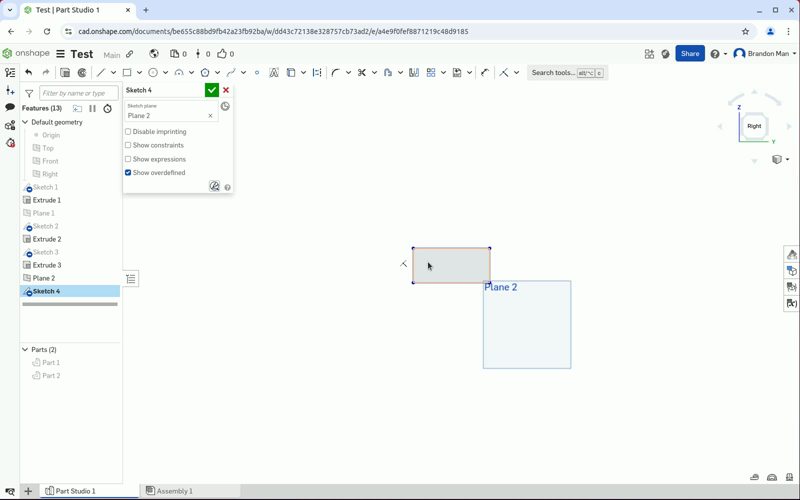
scroll(6)
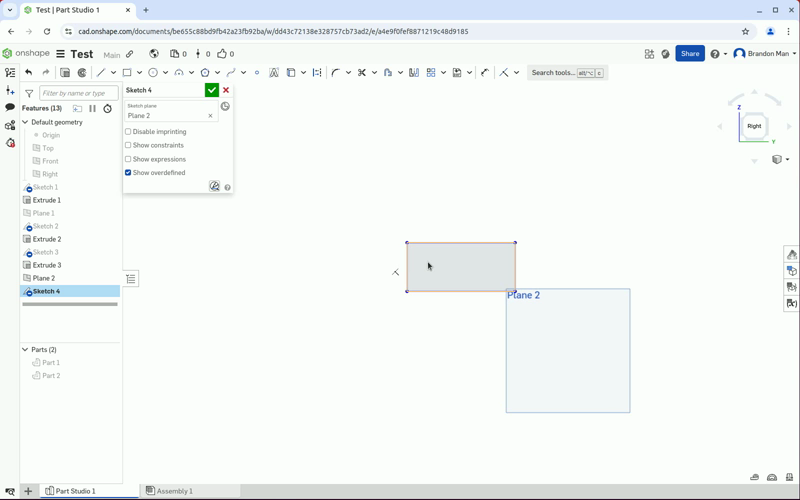
scroll(6)
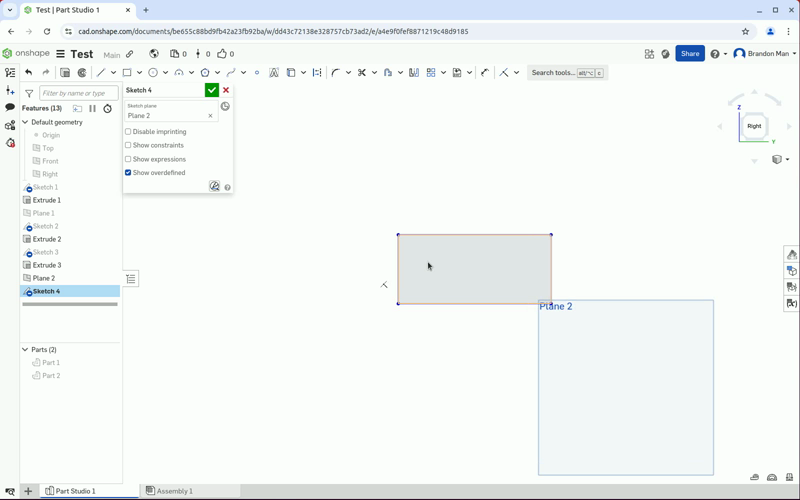
scroll(6)
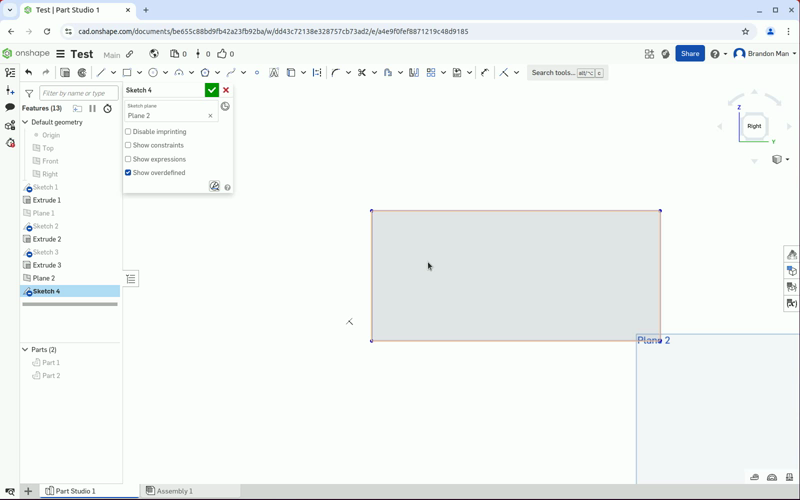
click(428, 261)
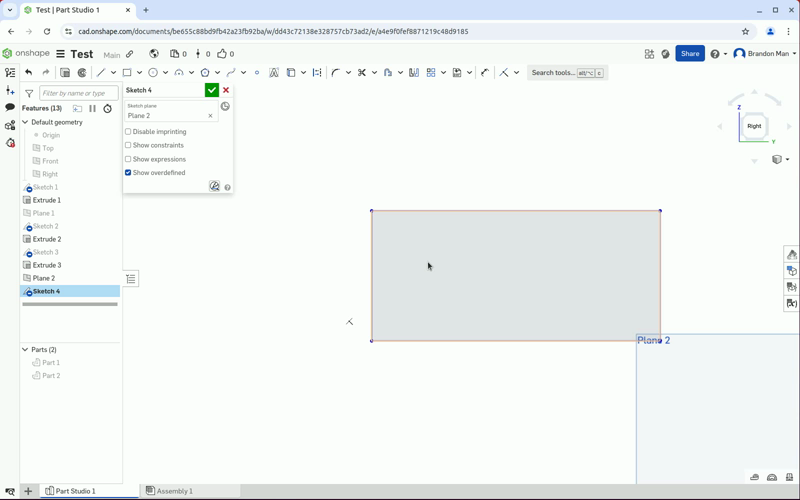
scroll(-6)
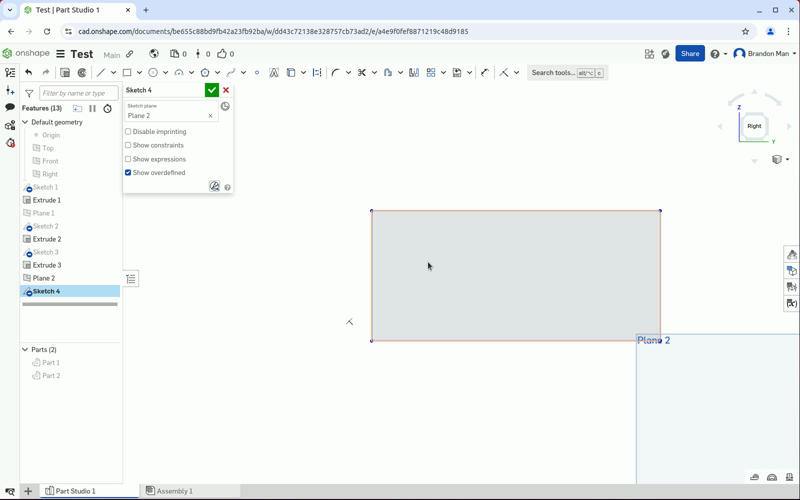
scroll(-6)
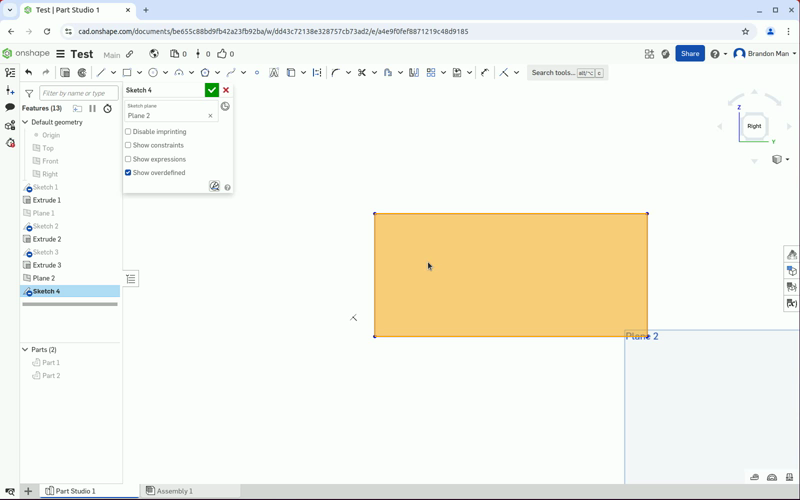
scroll(-6)
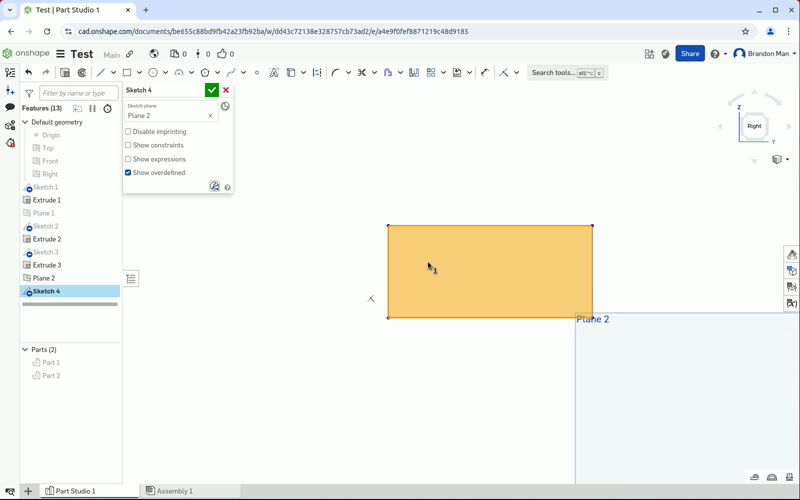
scroll(-6)
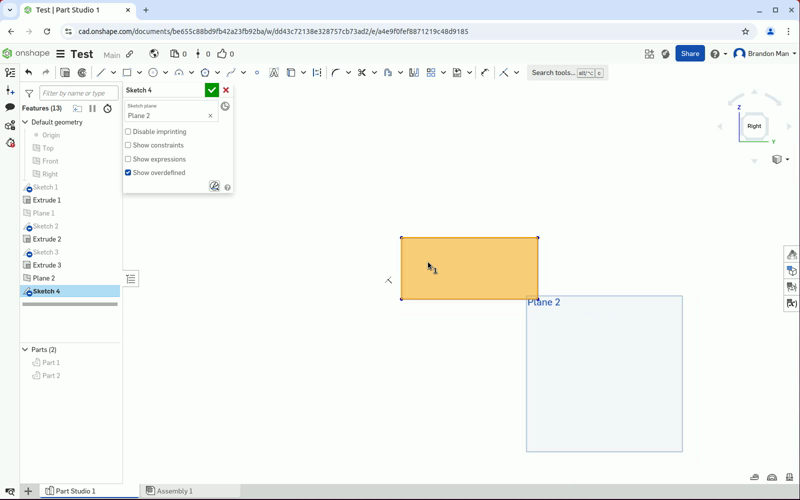
scroll(-6)
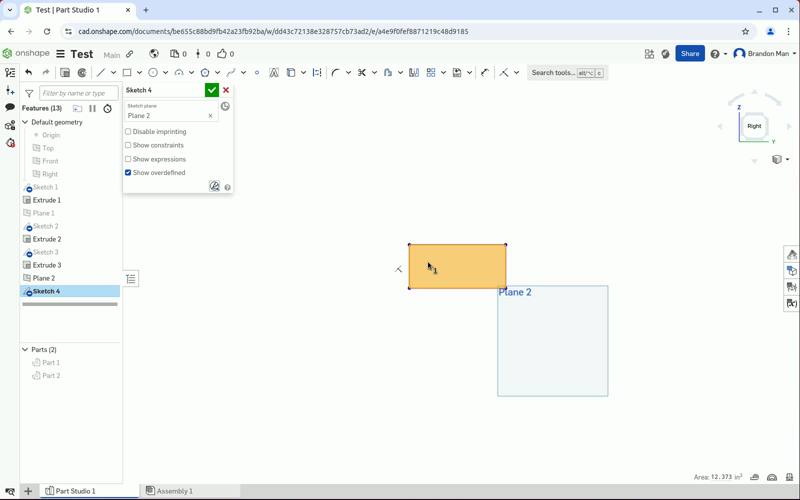
scroll(-6)
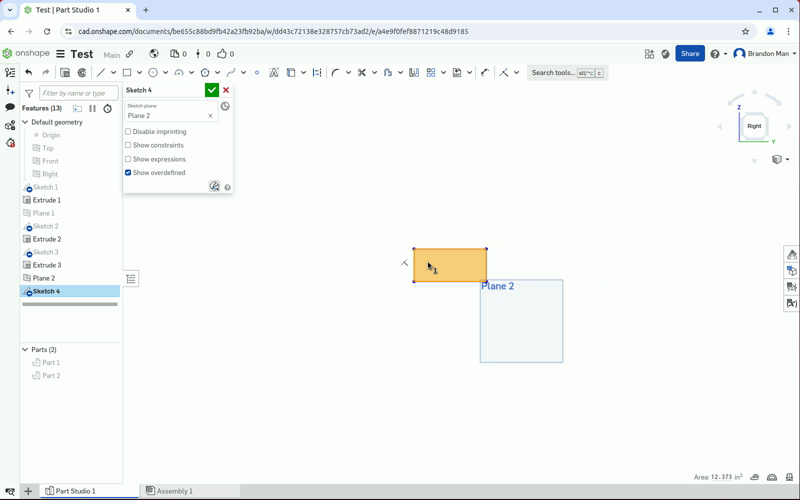
scroll(-6)
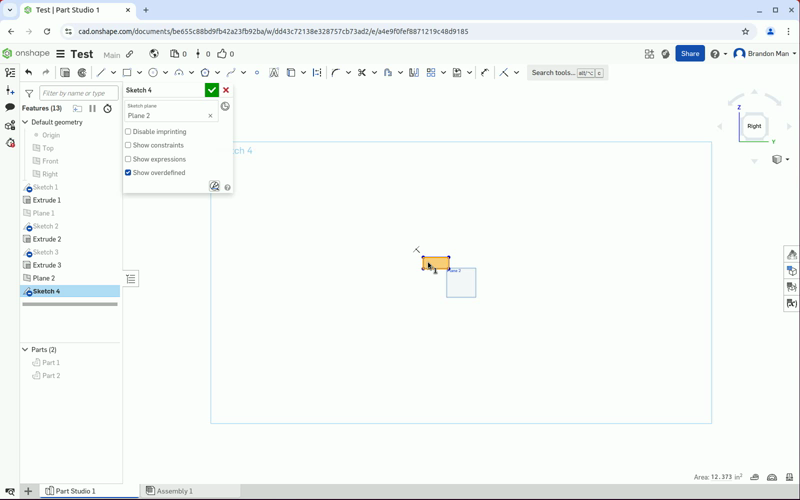
mouse_move(73, 352)
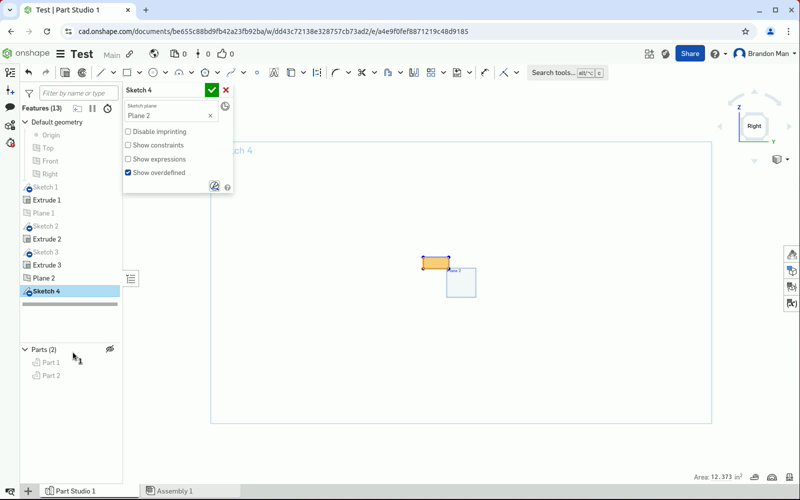
key(shift+y)
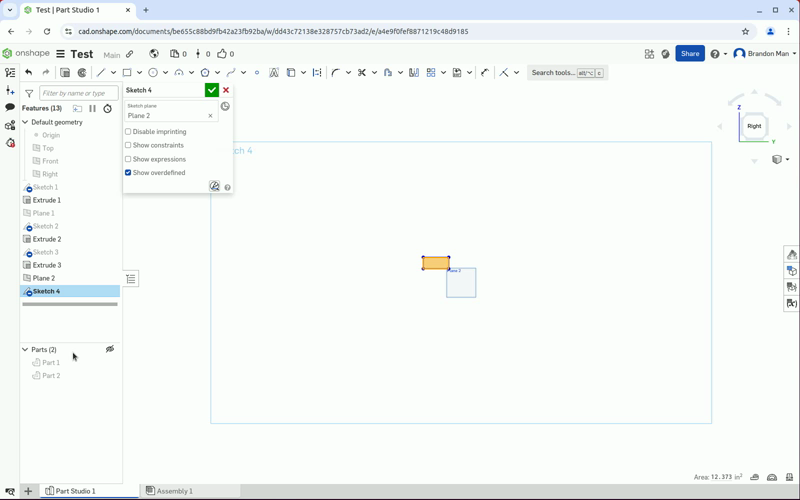
key(shift+e)
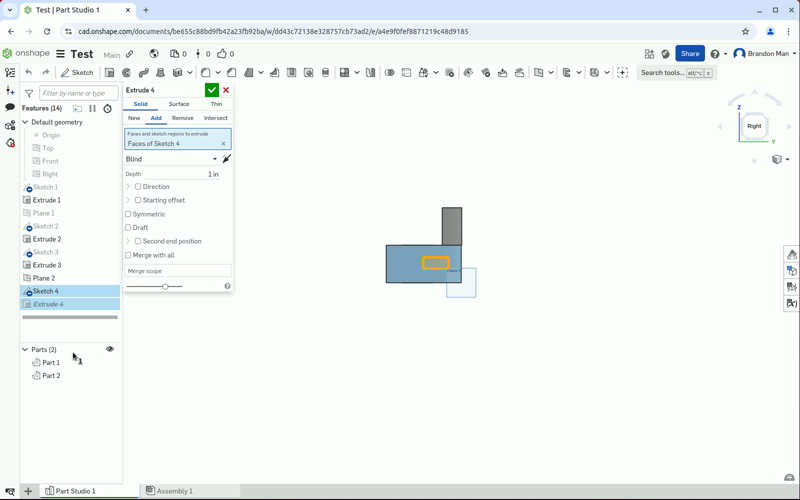
mouse_move(143, 106)
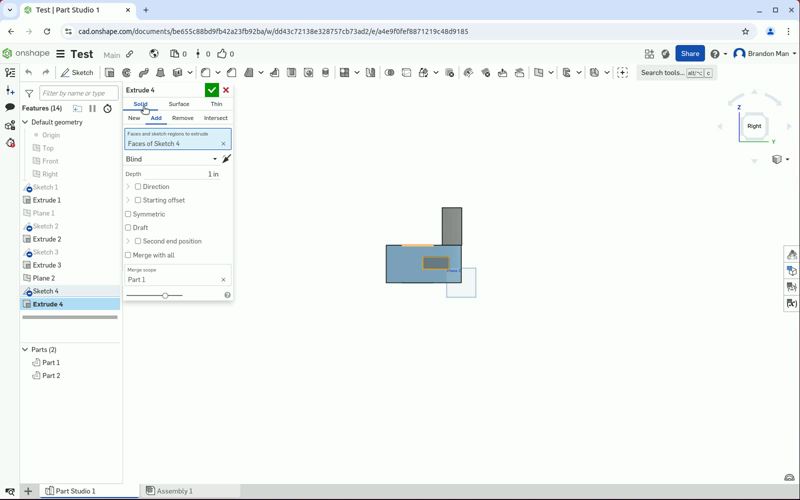
click(143, 106)
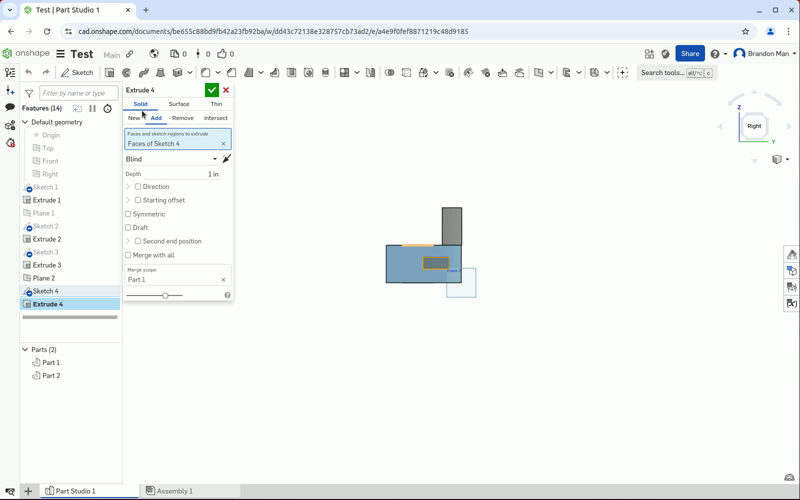
mouse_move(137, 120)
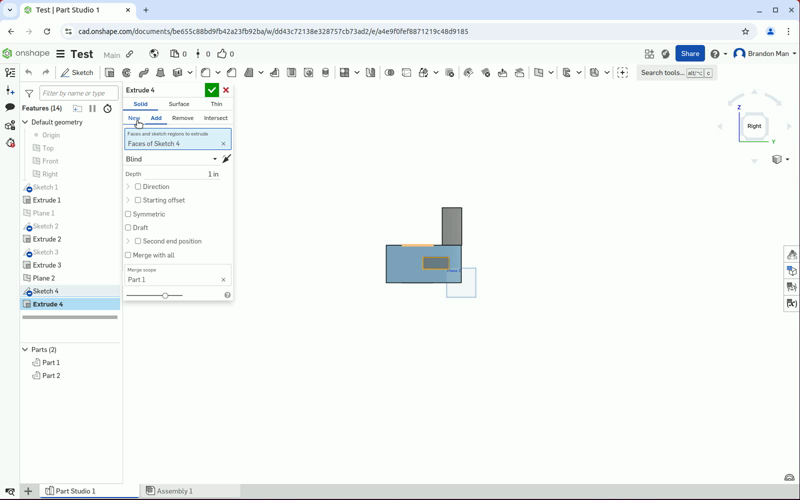
click(137, 120)
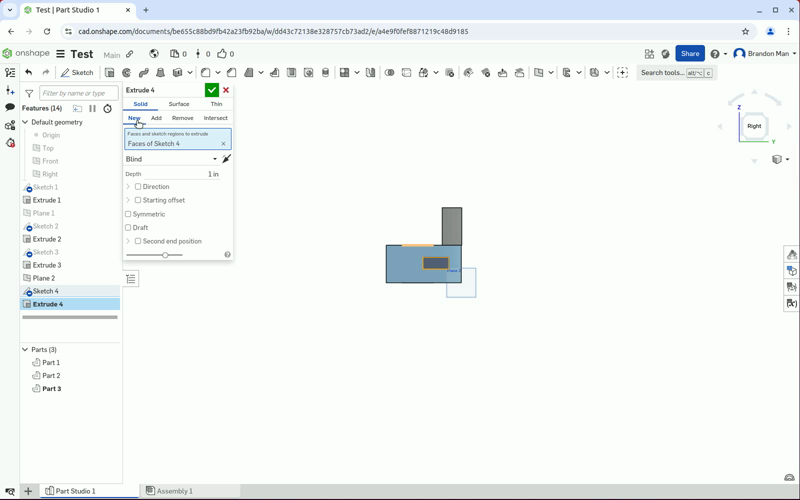
key(tab, 4)
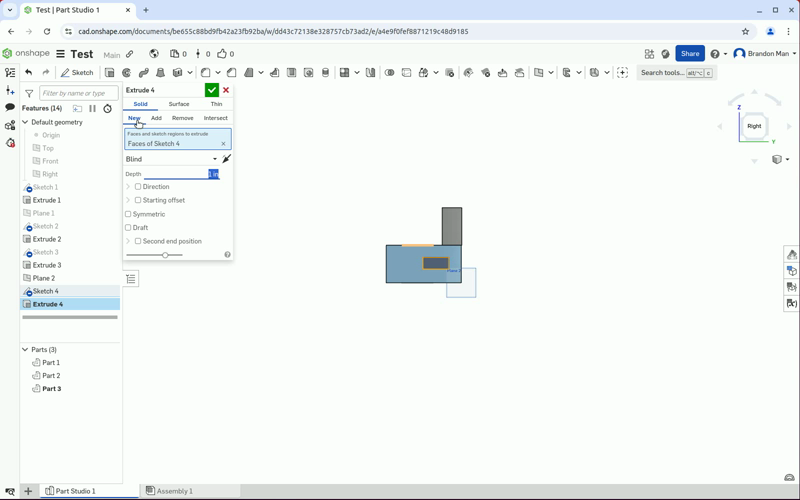
text(7.703)
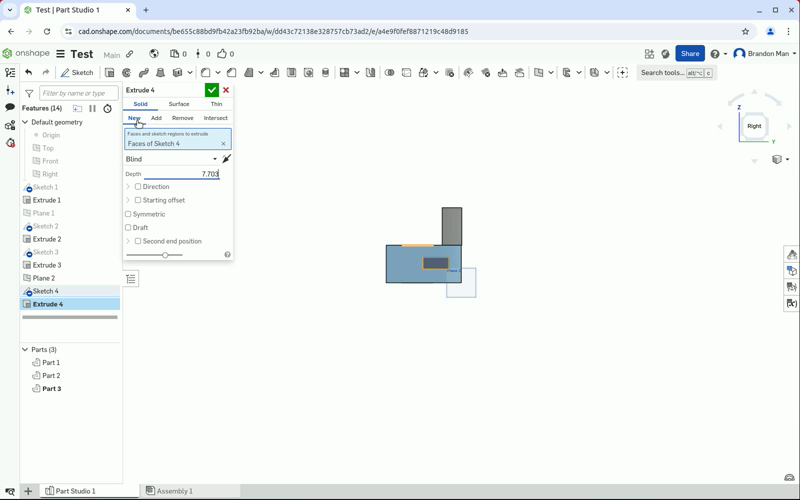
key(enter)
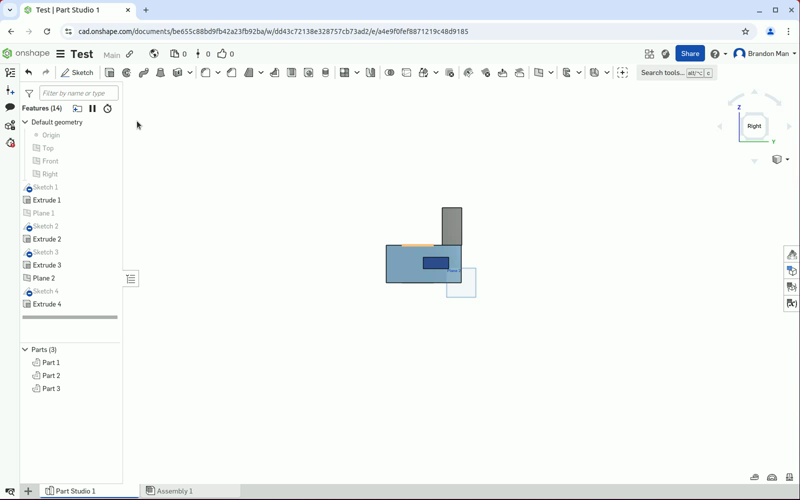
key(shift+h)
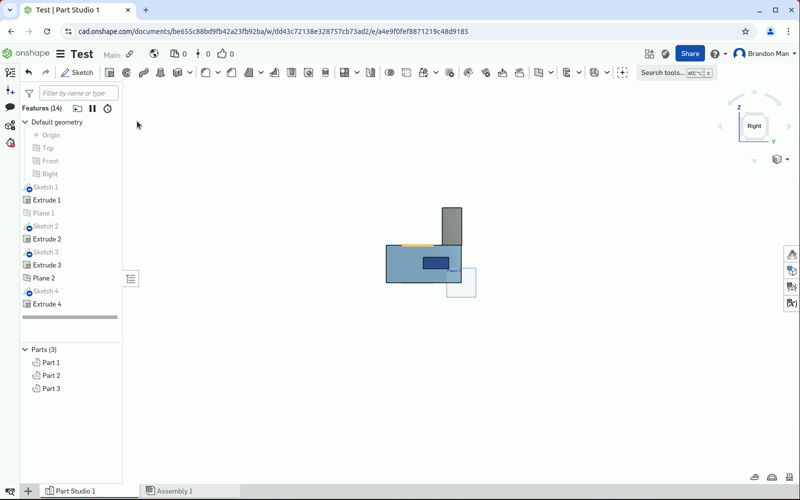
key(shift+h)
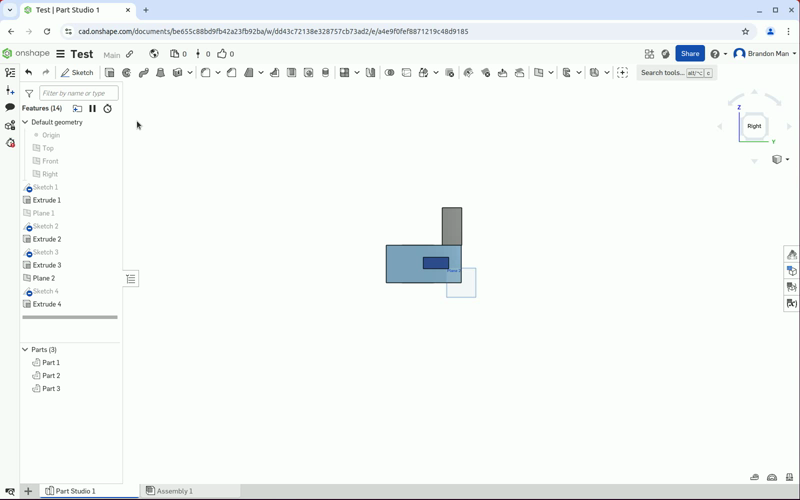
mouse_move(73, 189)
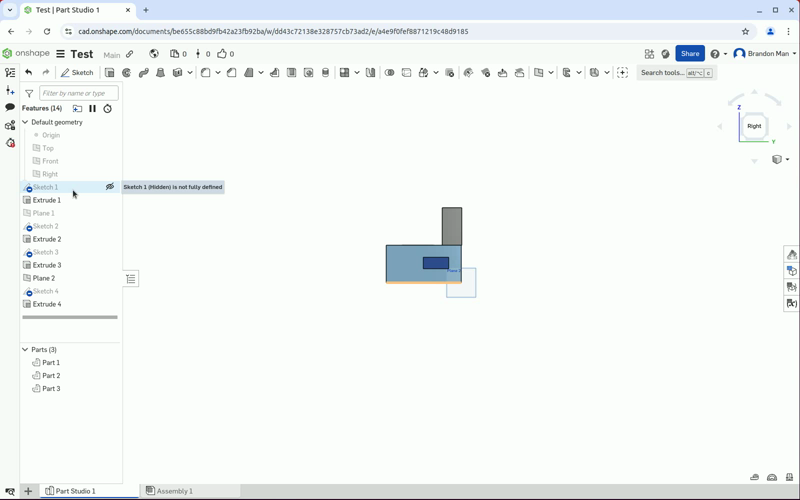
click(73, 189)
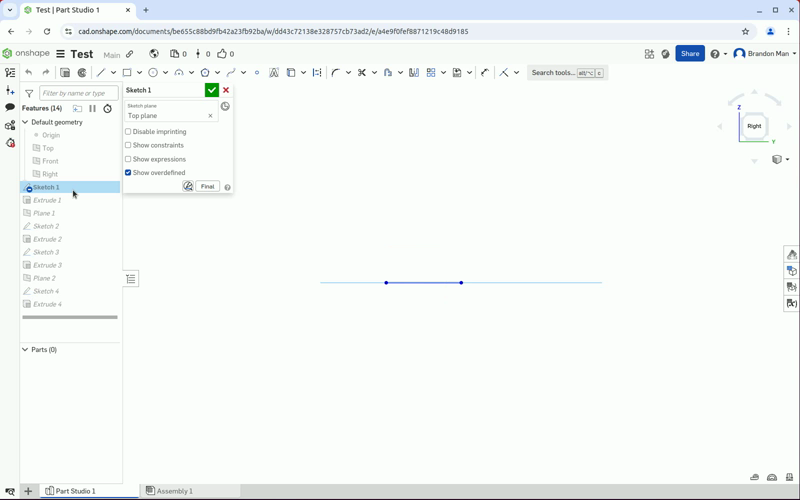
mouse_move(229, 92)
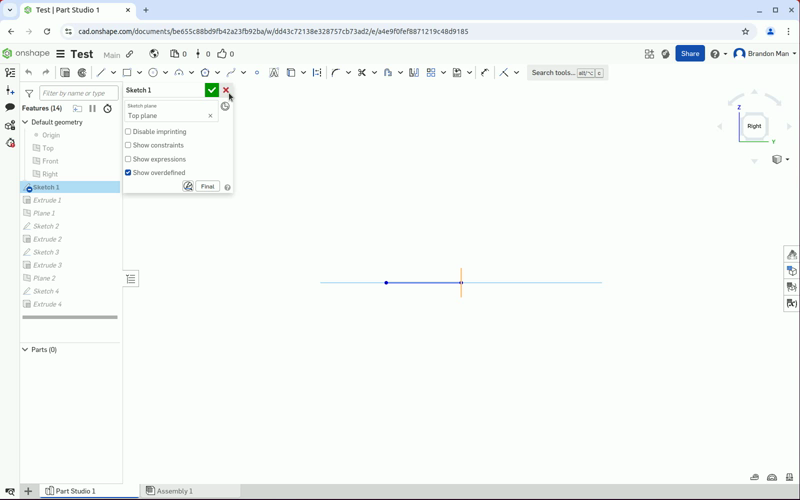
click(229, 92)
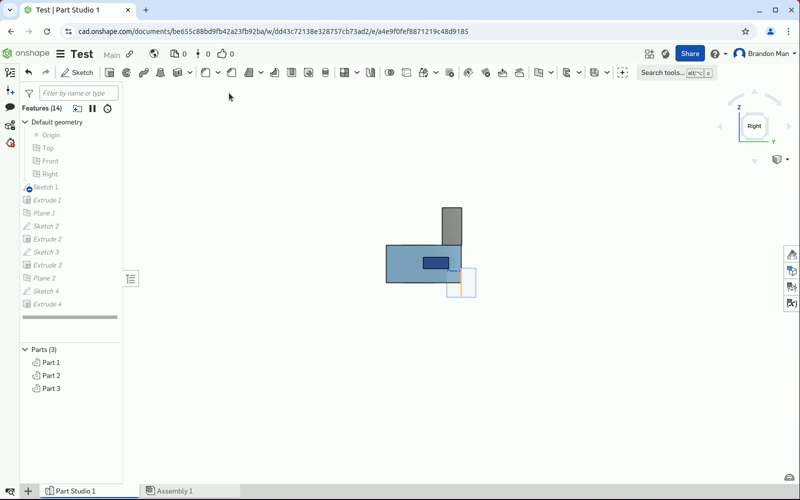
mouse_move(73, 352)
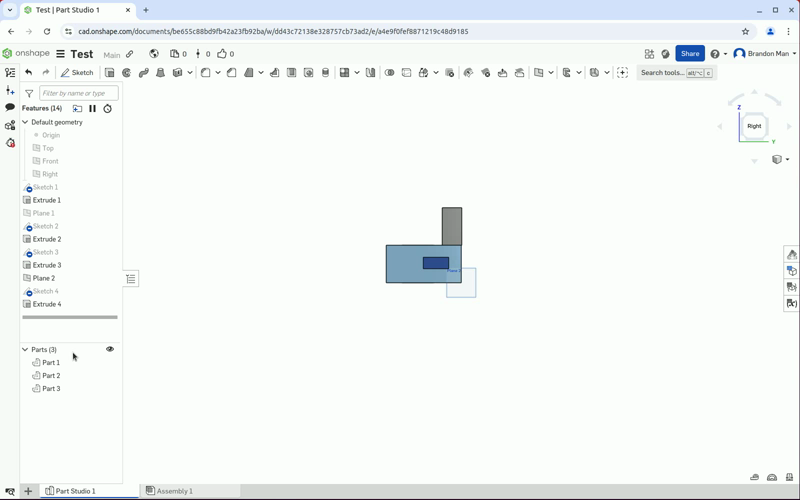
key(y)
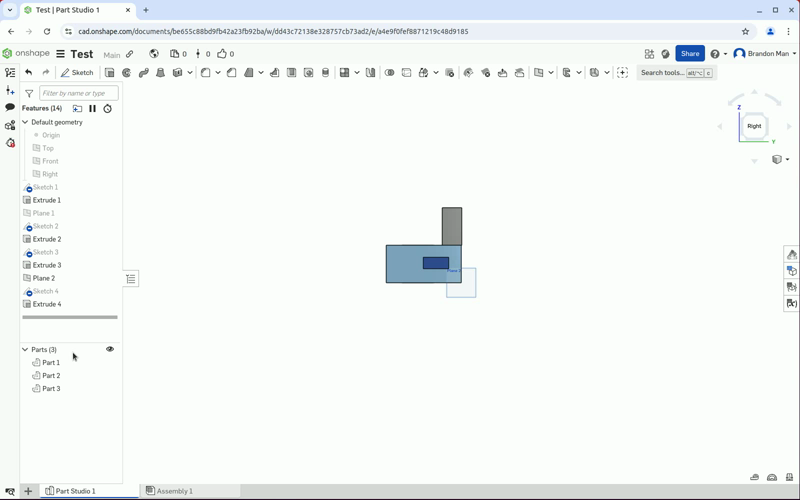
key(shift+p)
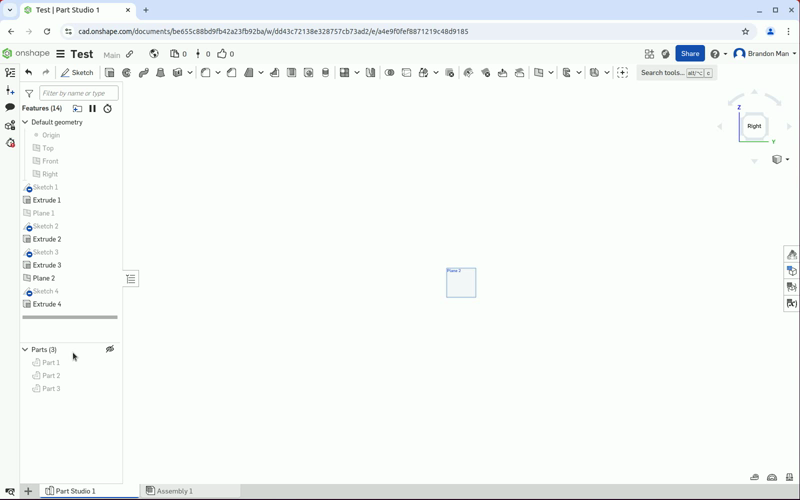
key(space)
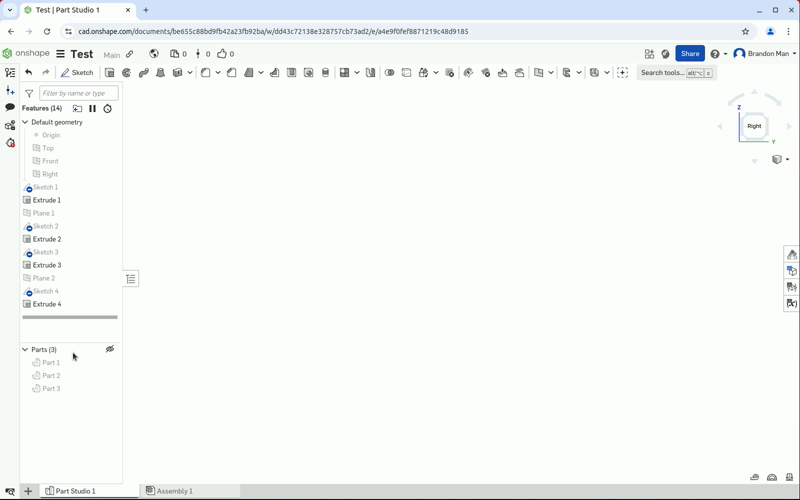
key_down(shift)
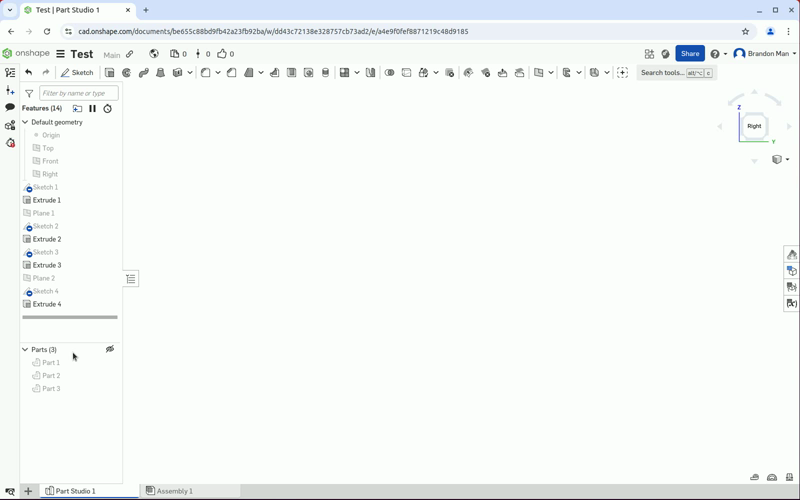
key(right)
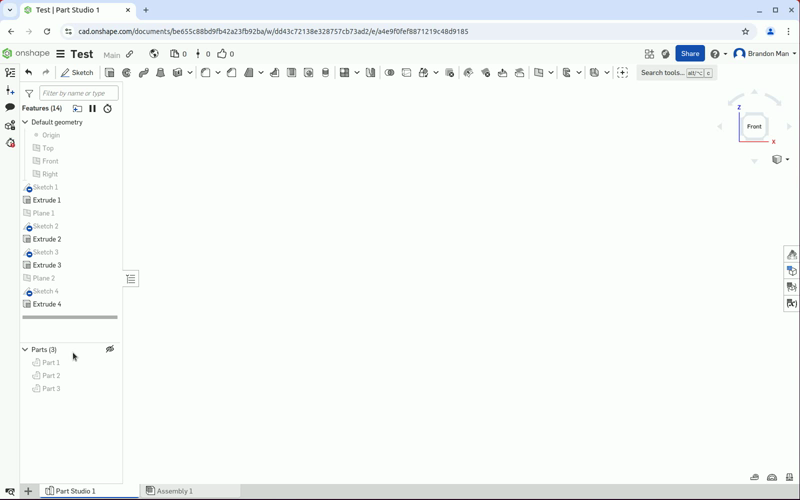
key_up(shift)
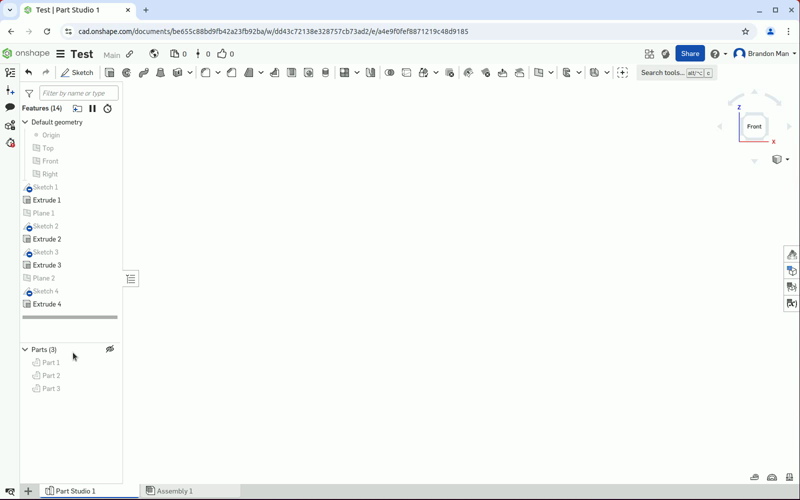
mouse_move(73, 352)
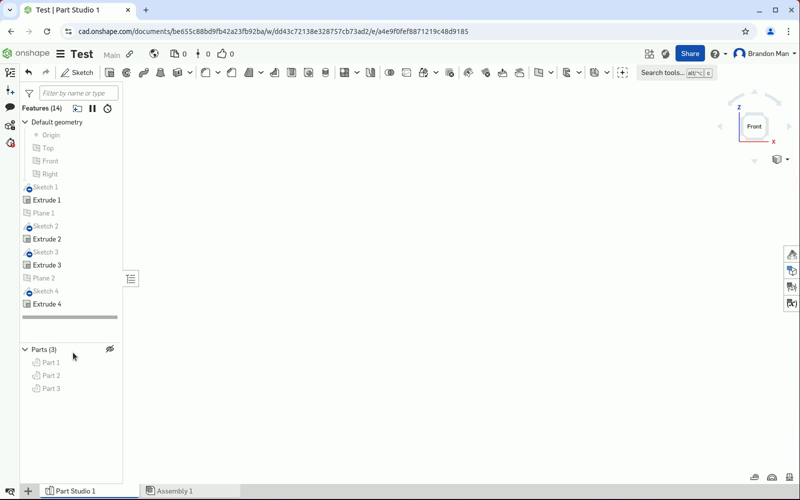
key(shift+y)
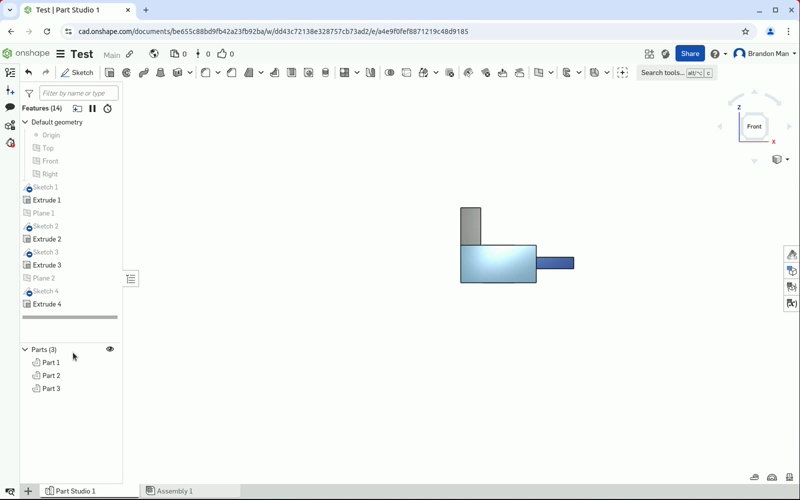
mouse_move(541, 75)
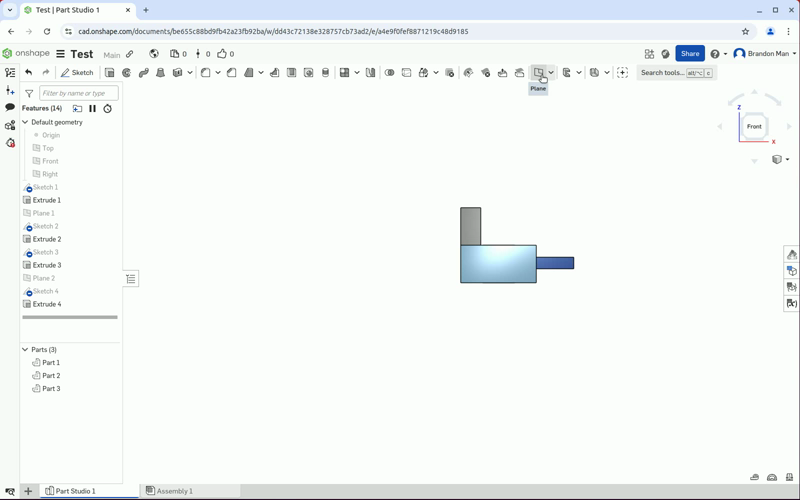
click(541, 75)
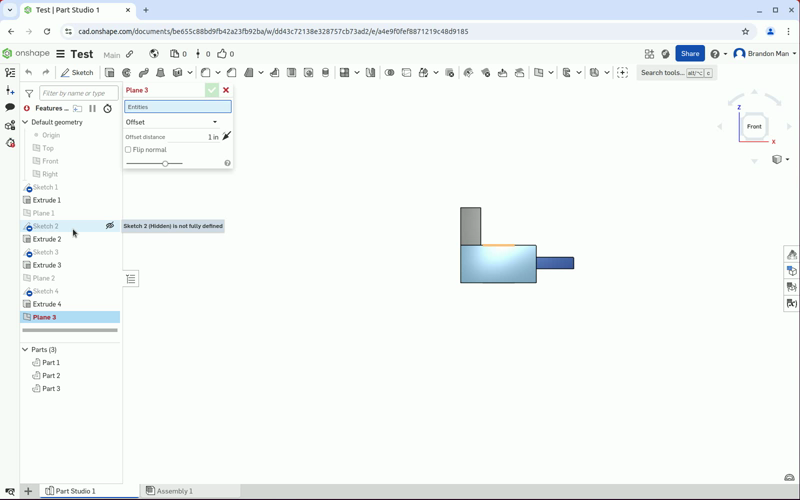
scroll(3)
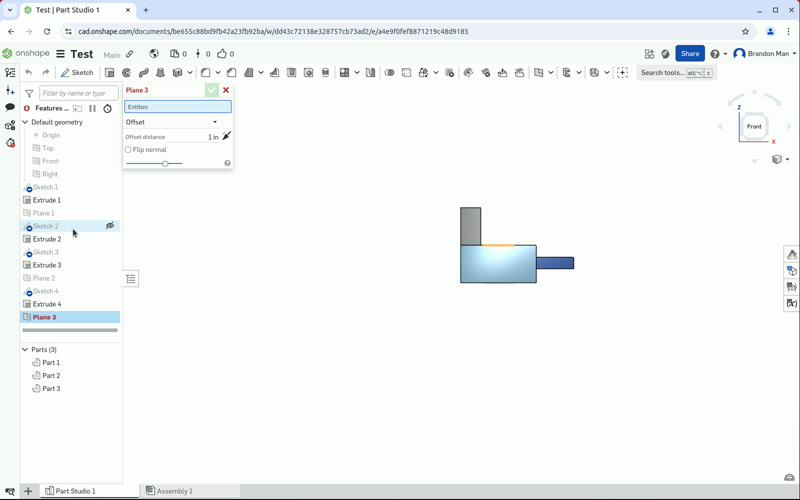
mouse_move(73, 163)
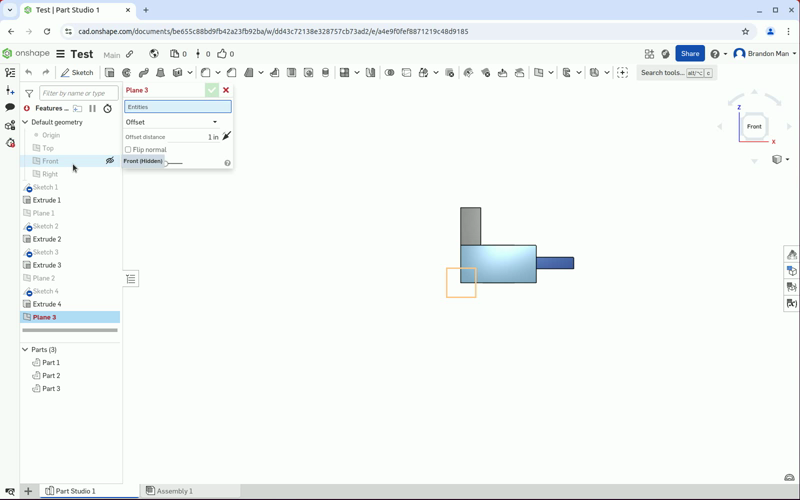
click(73, 163)
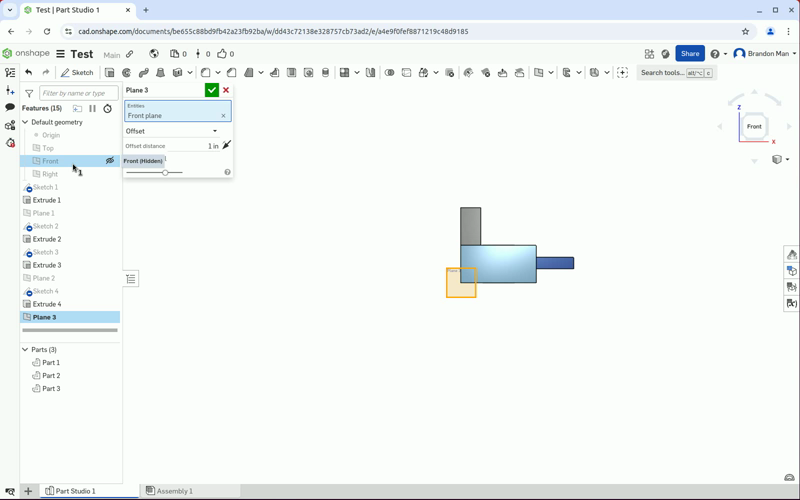
key(tab, 2)
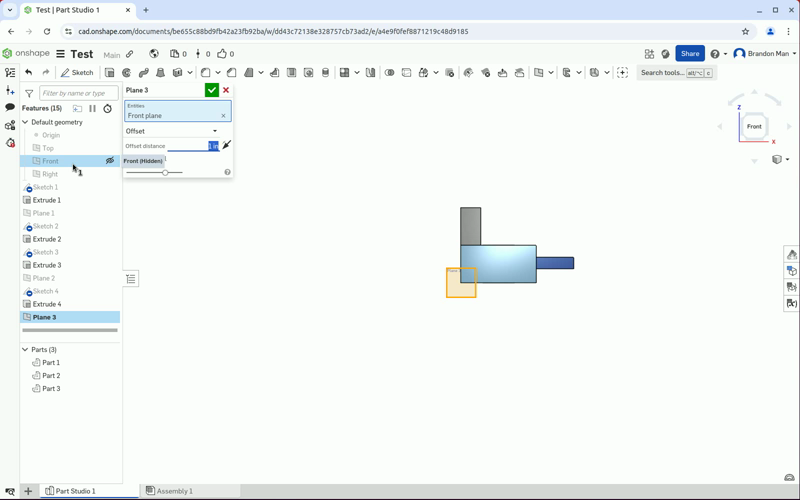
text(15.405)
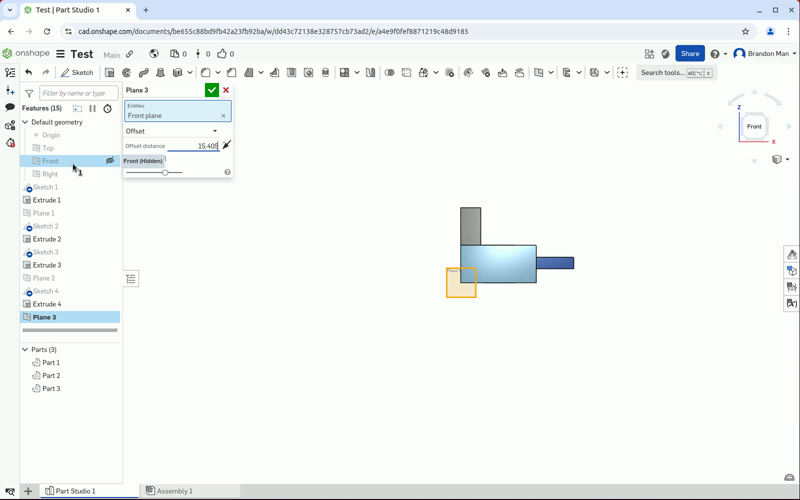
key(enter, 2)
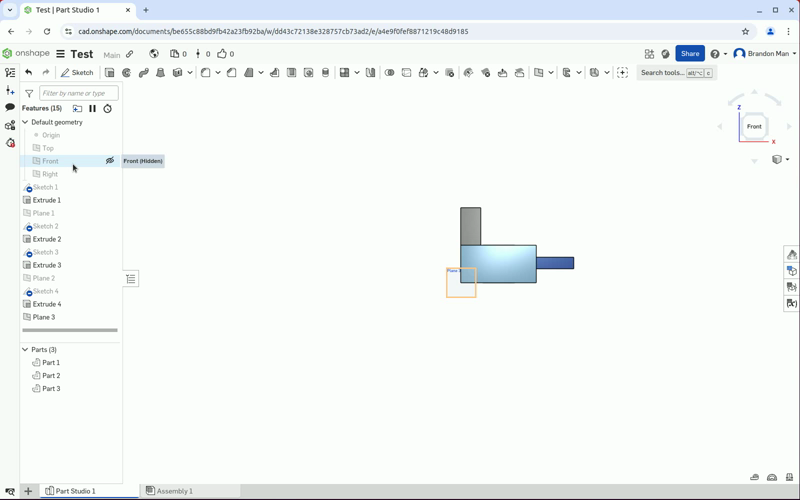
key(shift+s)
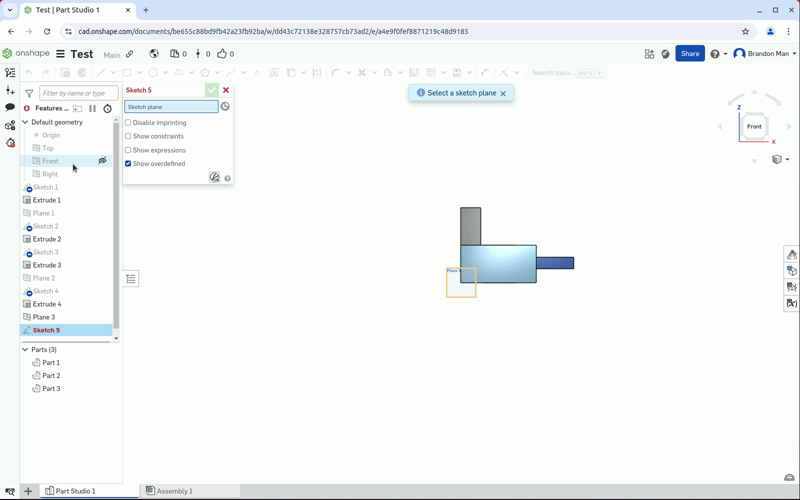
mouse_move(69, 319)
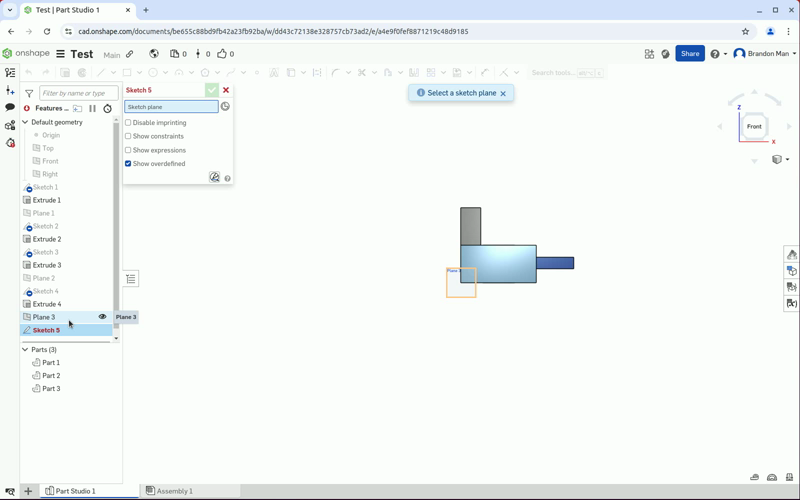
click(69, 319)
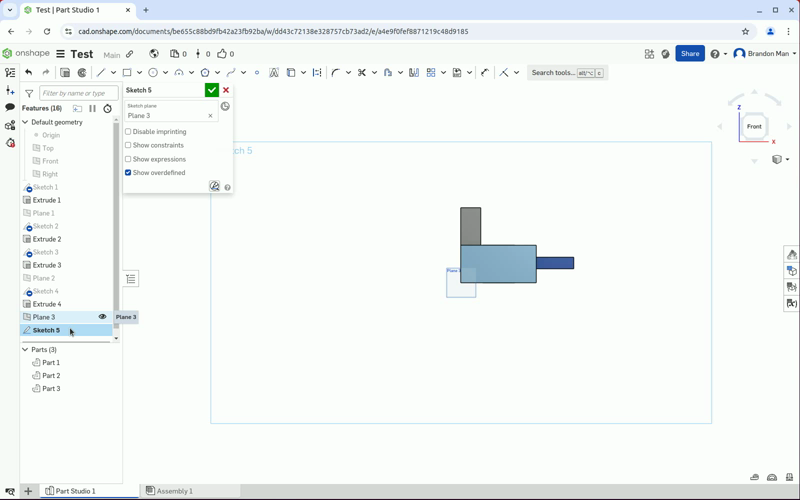
mouse_move(73, 352)
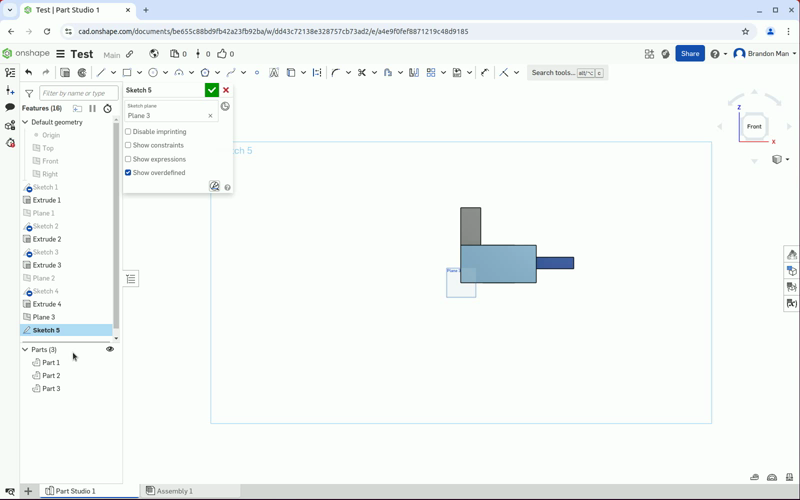
key(y)
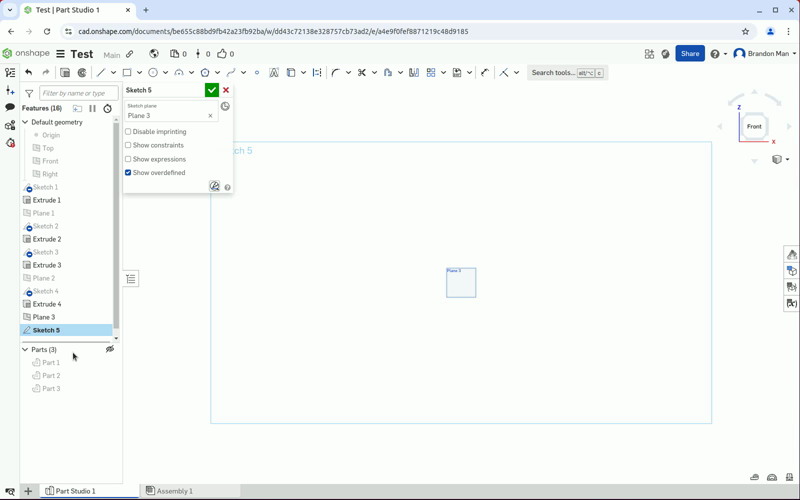
key(l)
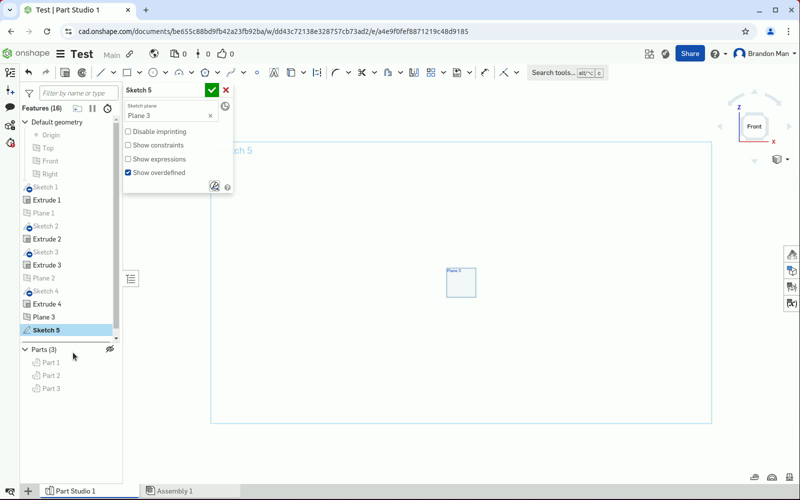
key_down(shift)
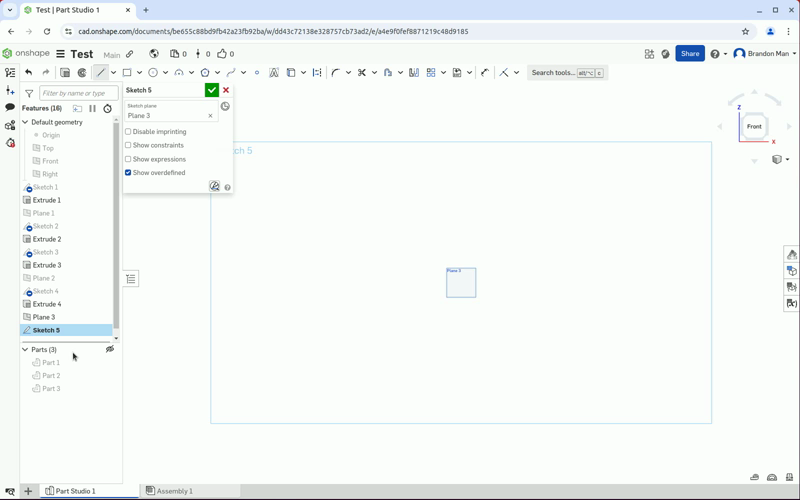
mouse_move(532, 343)
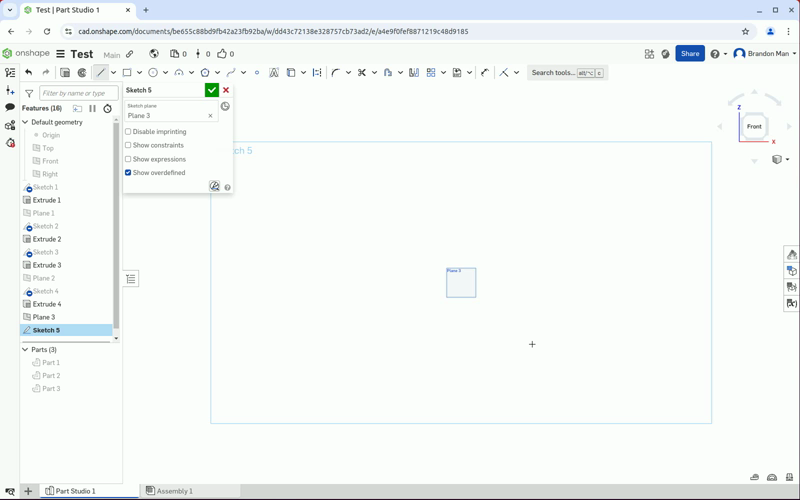
click(532, 343)
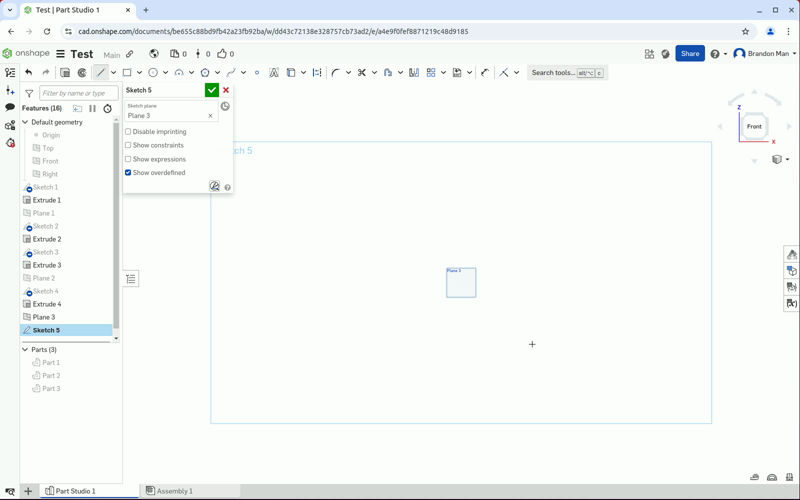
key_up(shift)
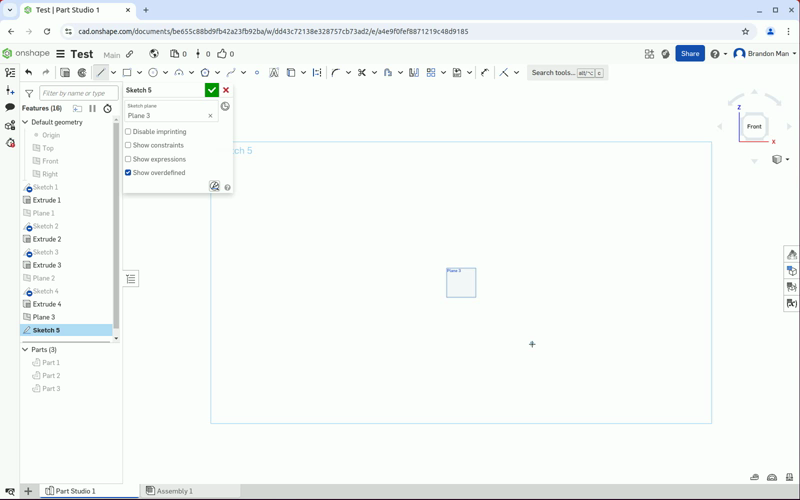
key_down(shift)
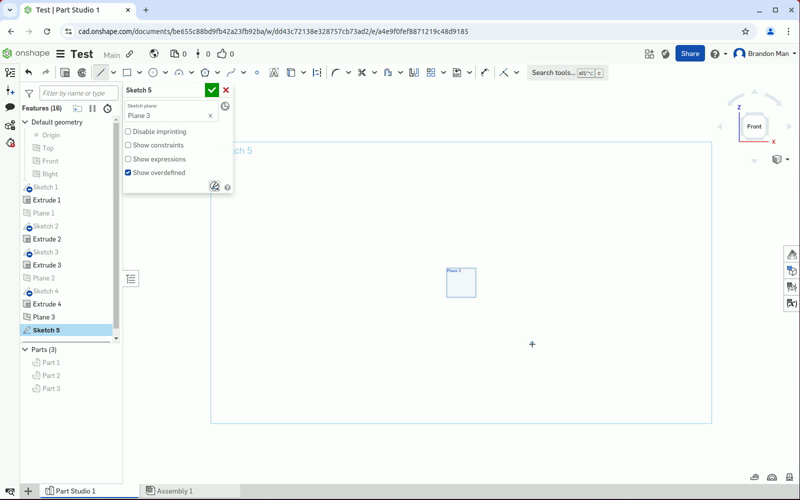
mouse_move(562, 343)
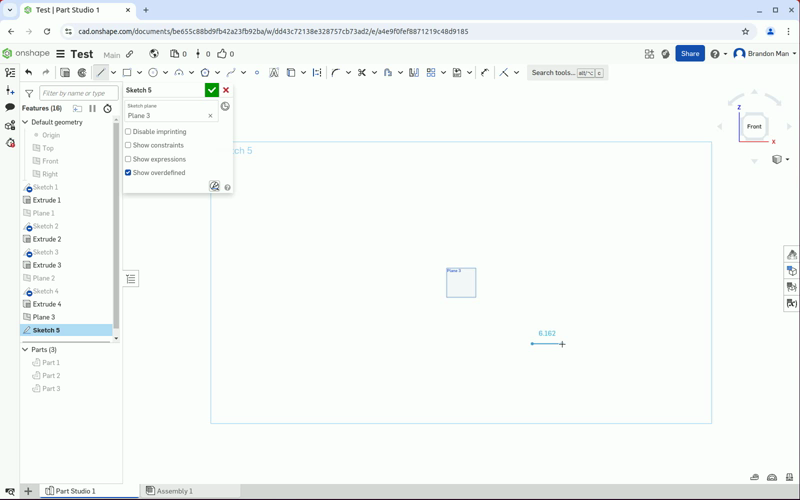
mouse_move(538, 343)
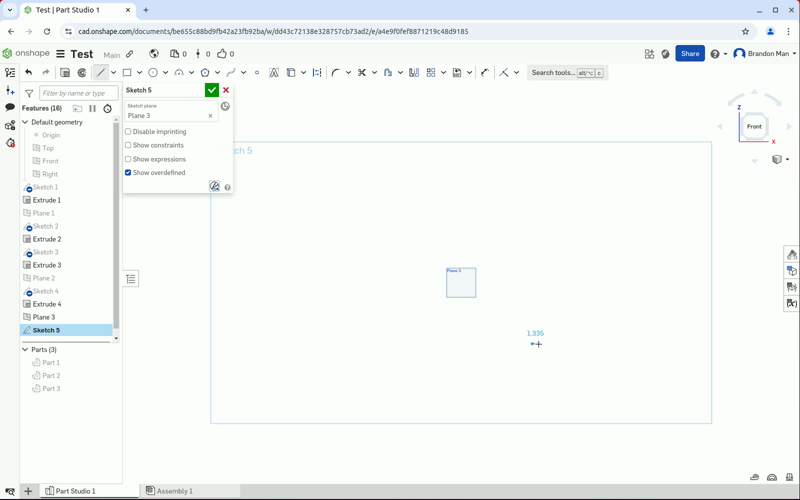
scroll(6)
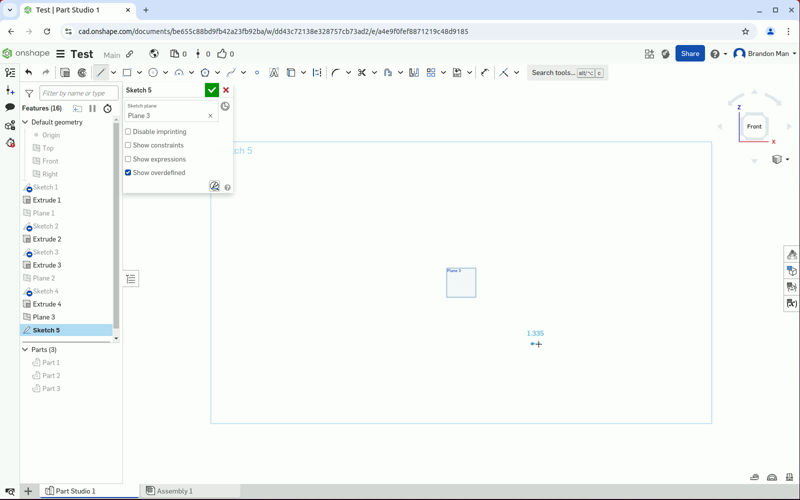
scroll(6)
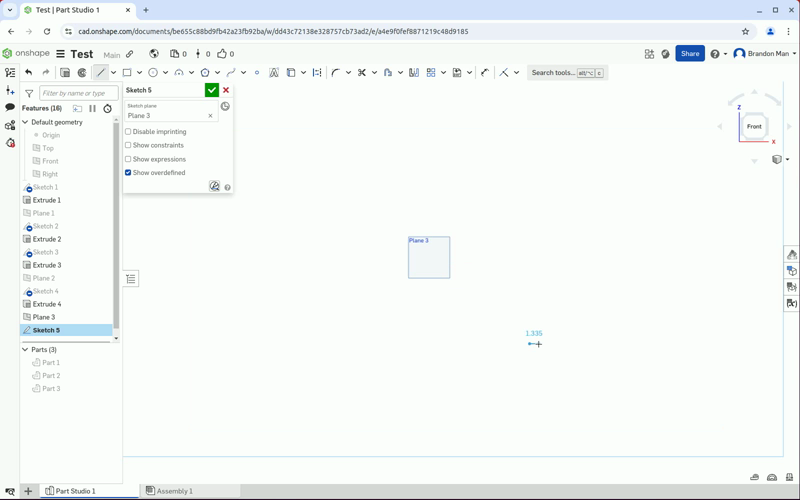
scroll(6)
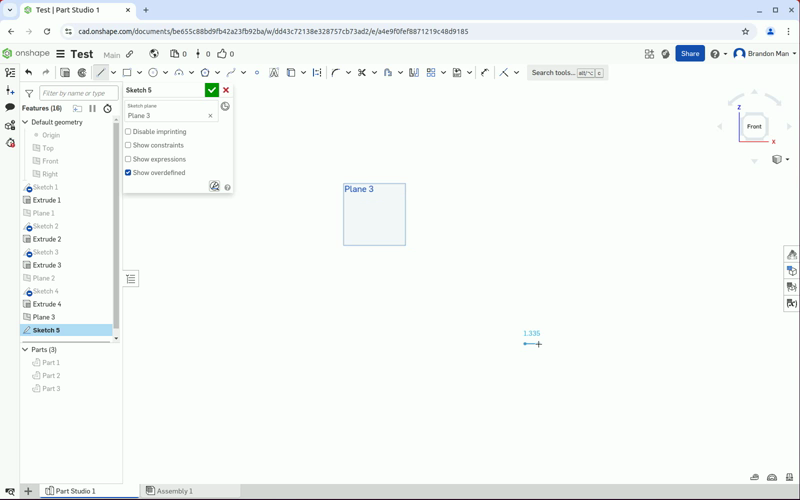
scroll(6)
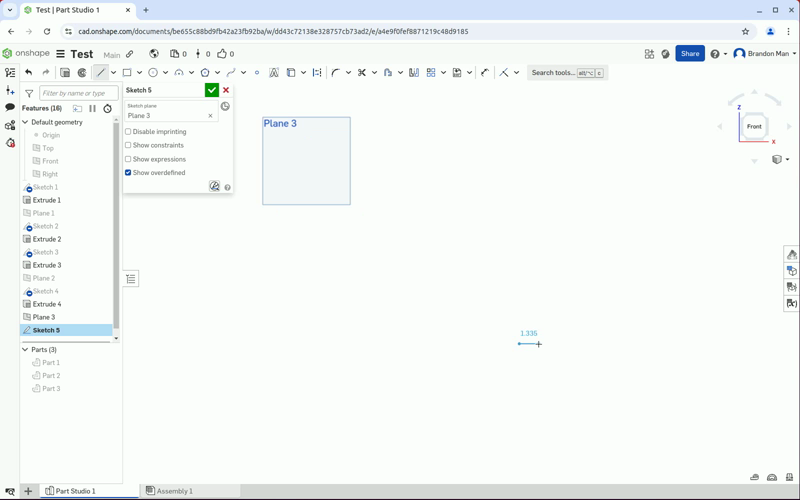
scroll(6)
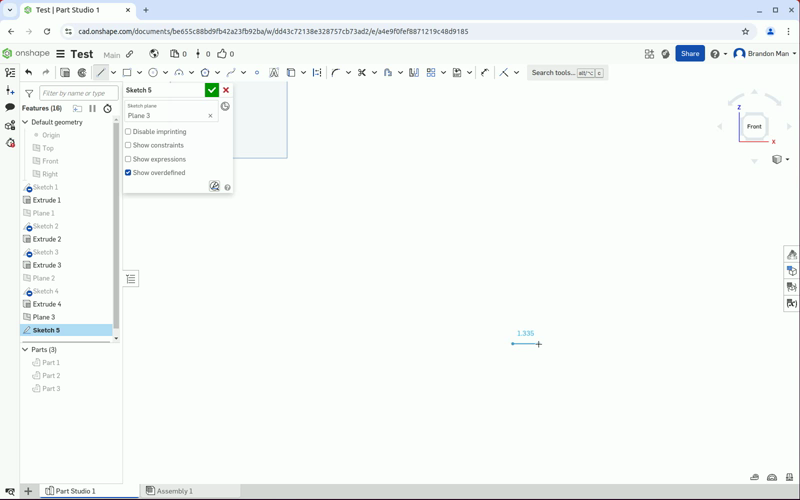
scroll(6)
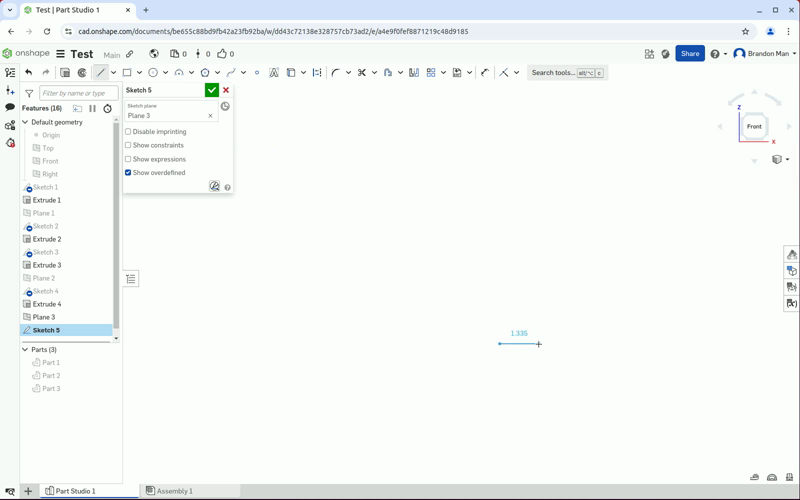
scroll(6)
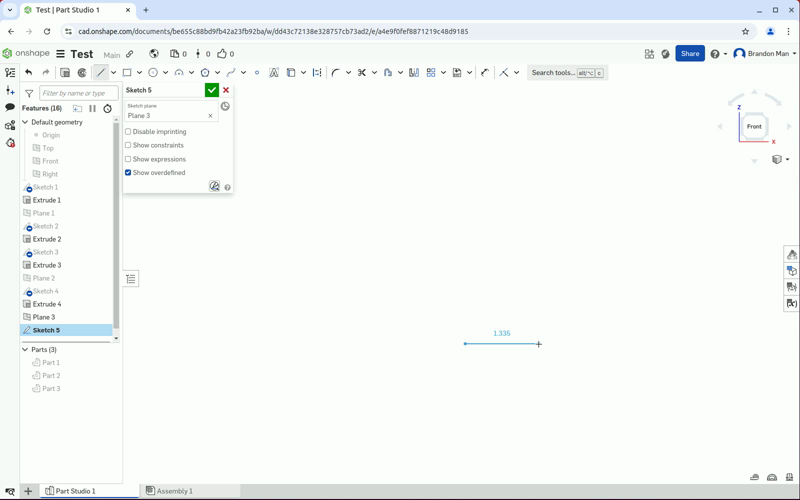
click(538, 343)
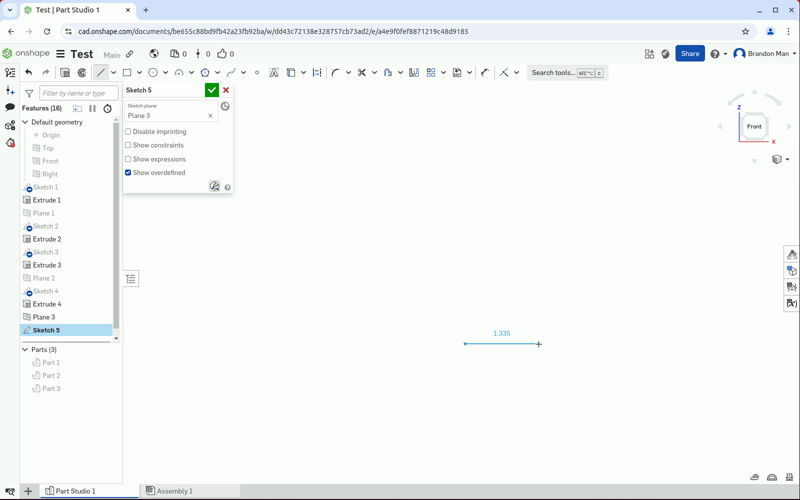
scroll(-6)
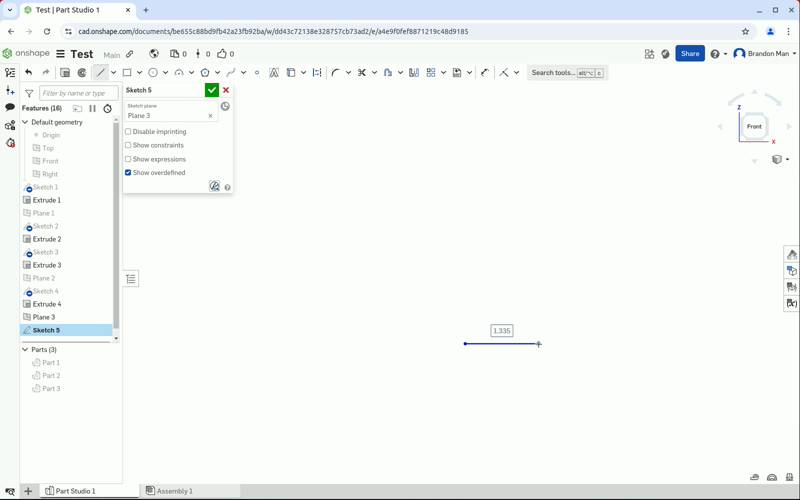
scroll(-6)
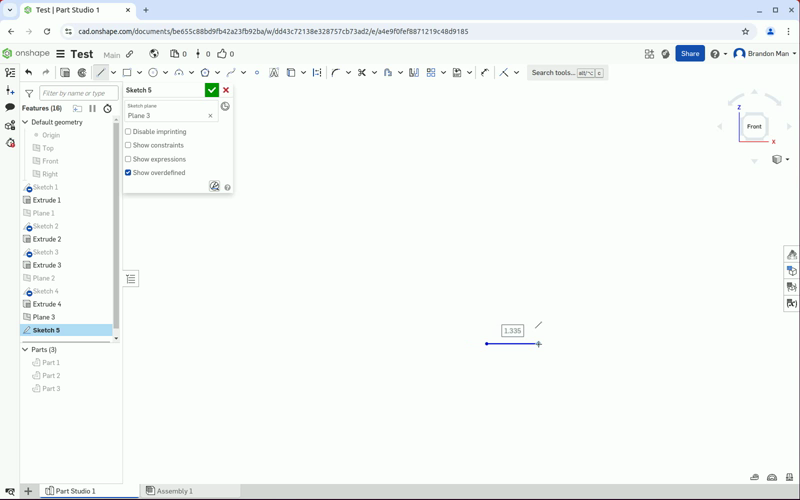
scroll(-6)
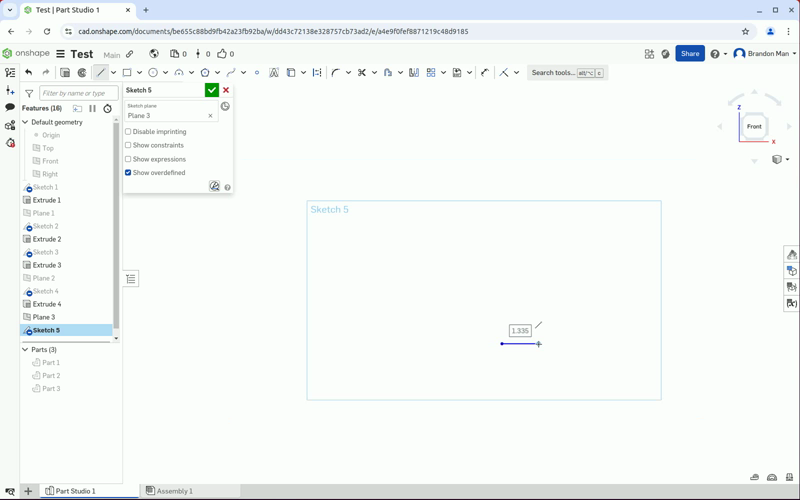
scroll(-6)
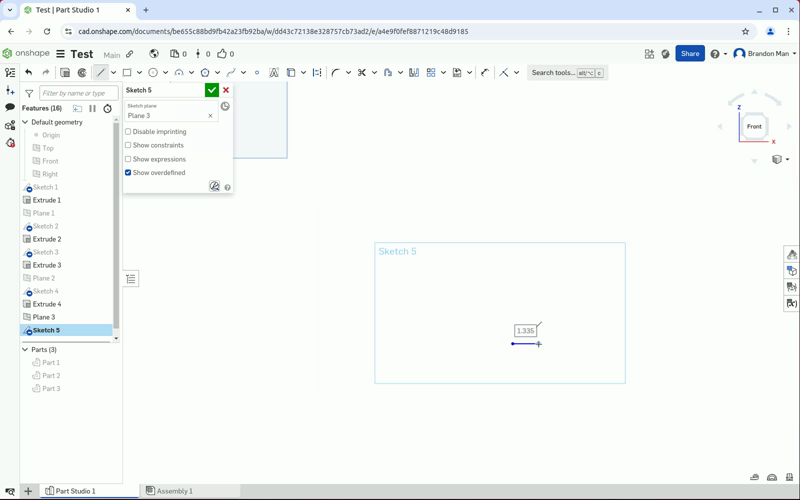
scroll(-6)
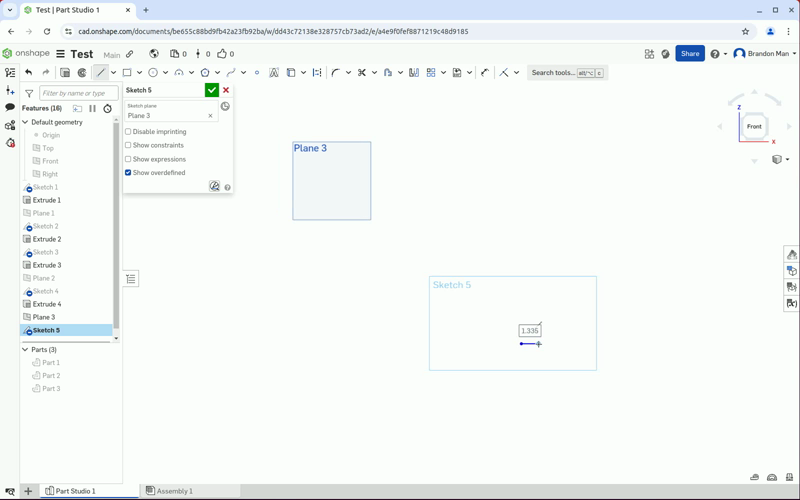
scroll(-6)
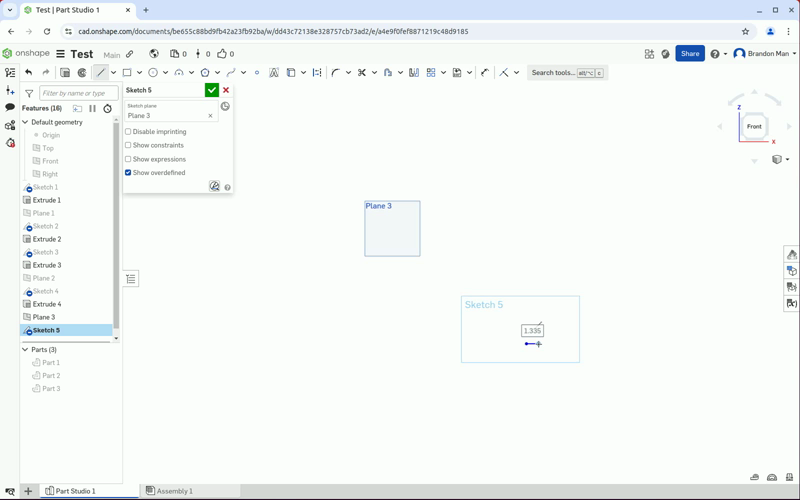
scroll(-6)
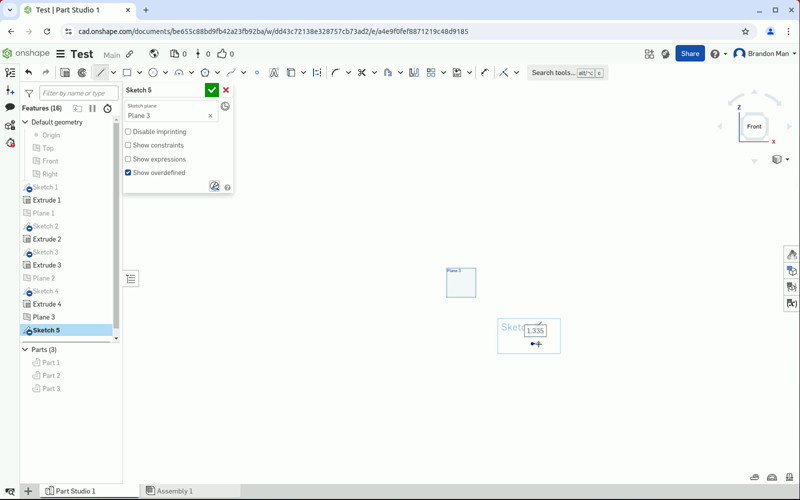
key_up(shift)
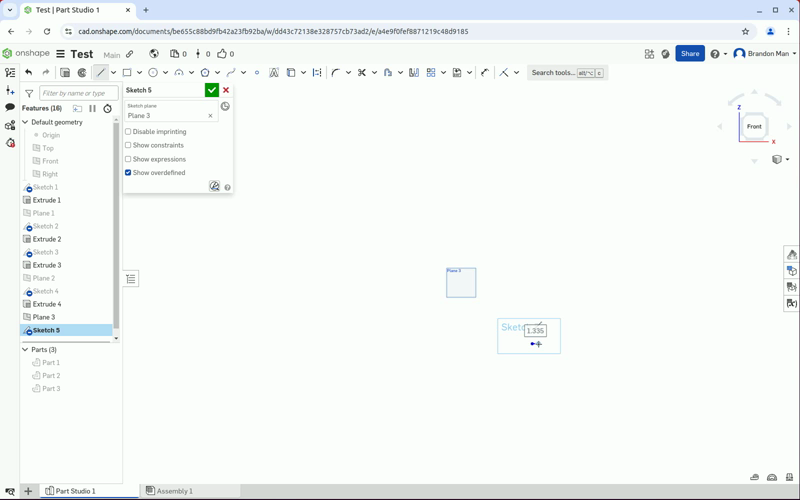
key_down(shift)
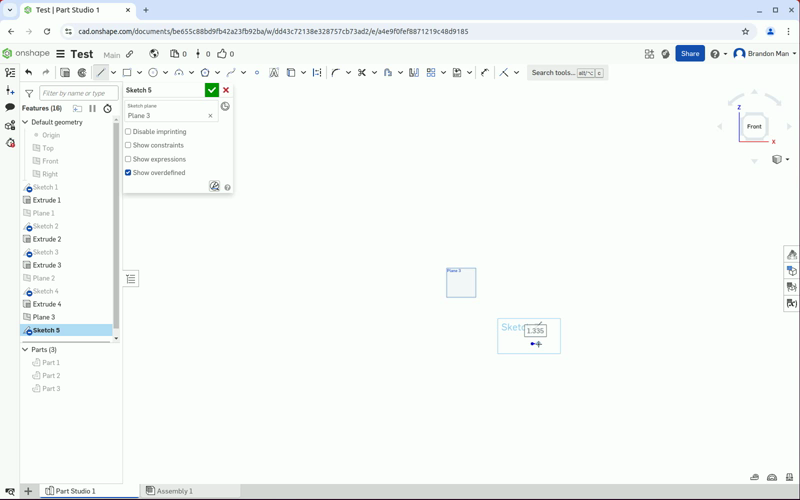
mouse_move(568, 343)
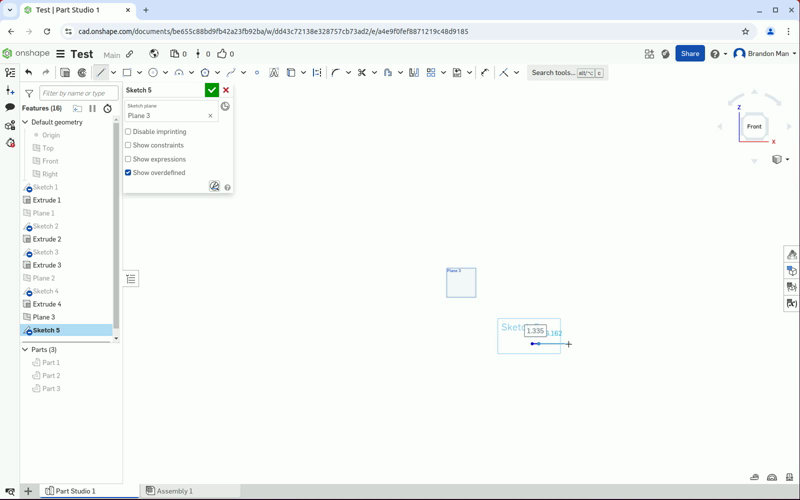
mouse_move(538, 322)
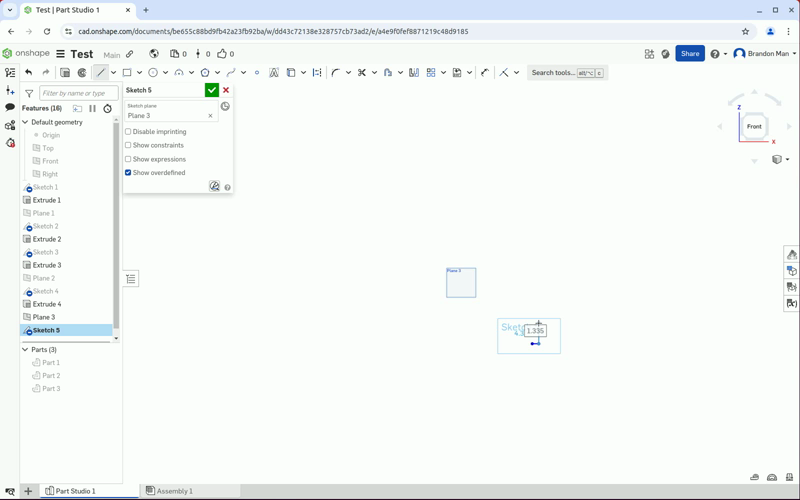
click(538, 322)
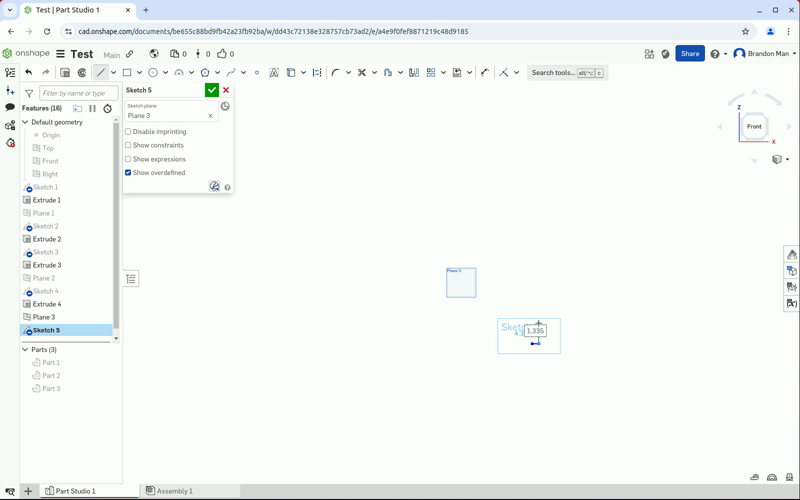
key_up(shift)
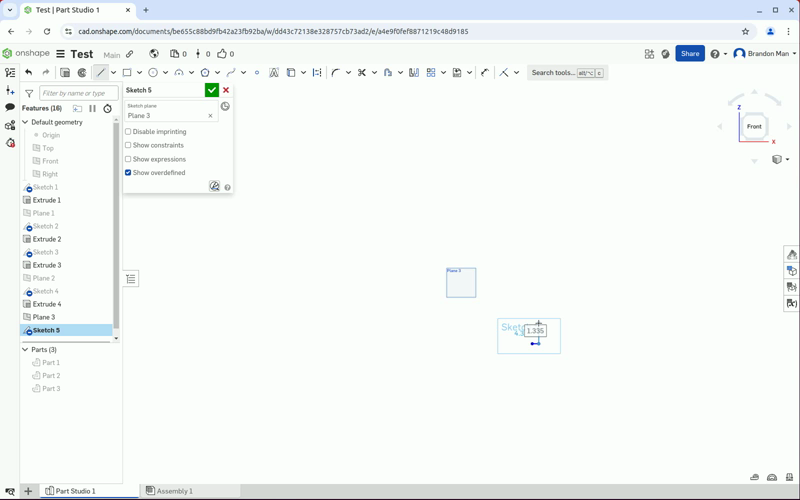
key_down(shift)
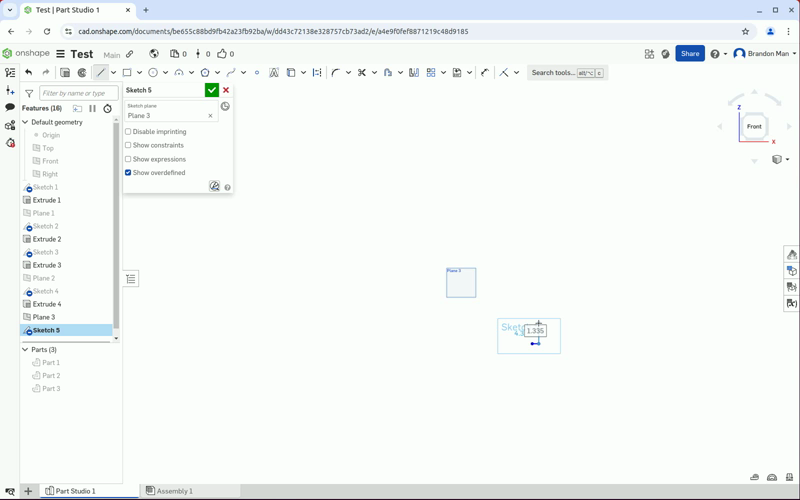
mouse_move(568, 322)
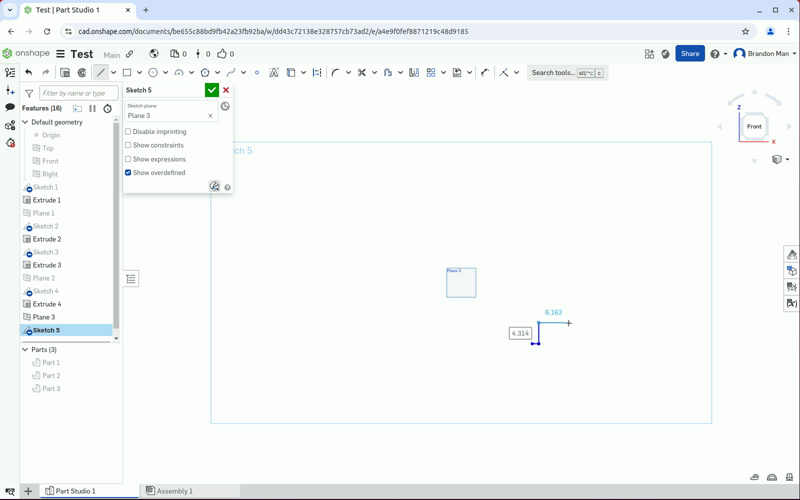
mouse_move(532, 322)
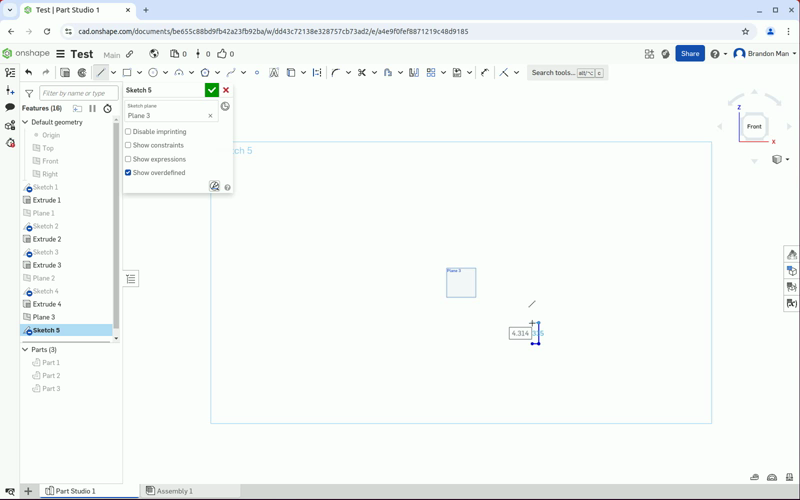
scroll(6)
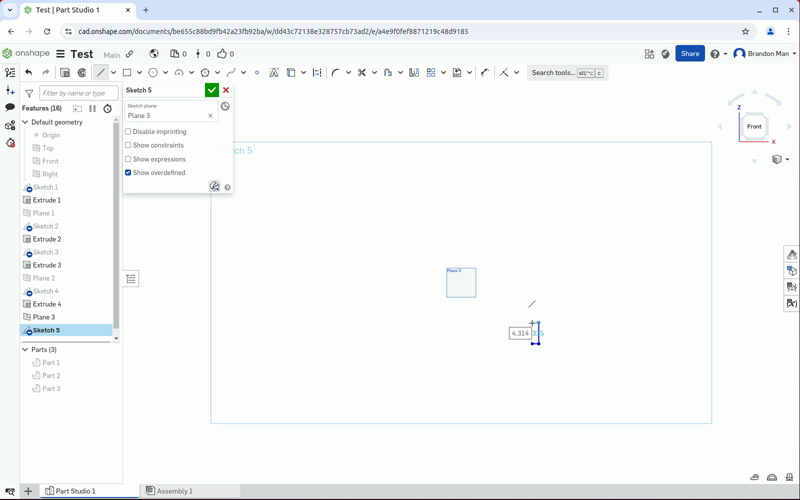
scroll(6)
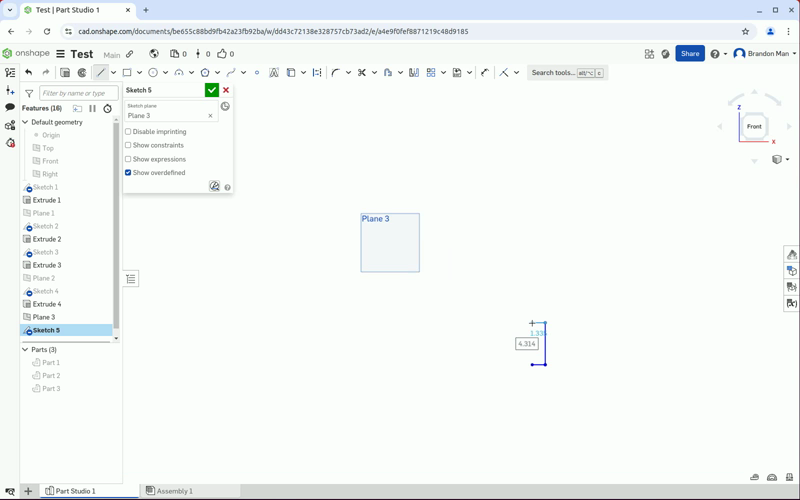
scroll(6)
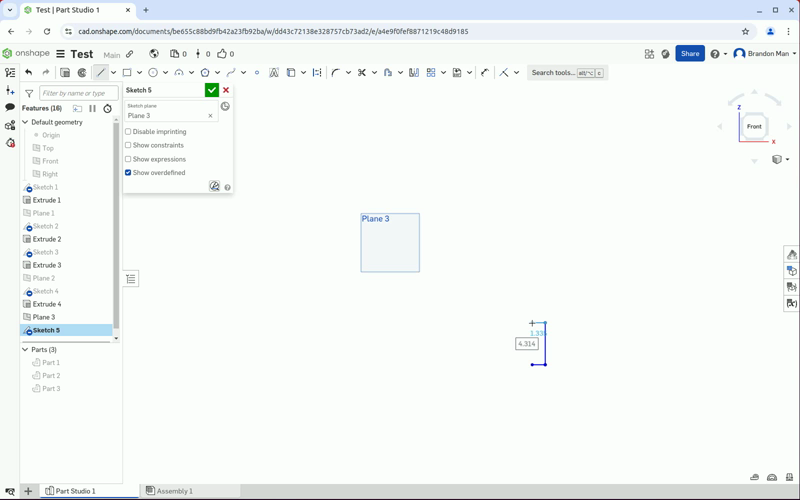
scroll(6)
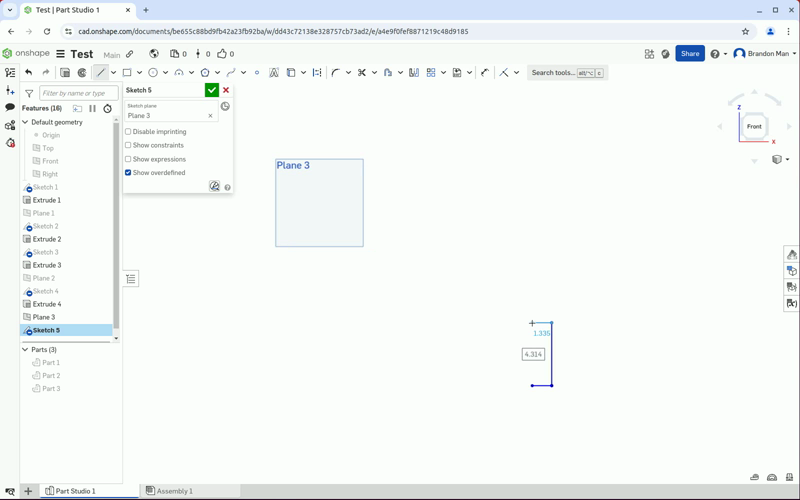
scroll(6)
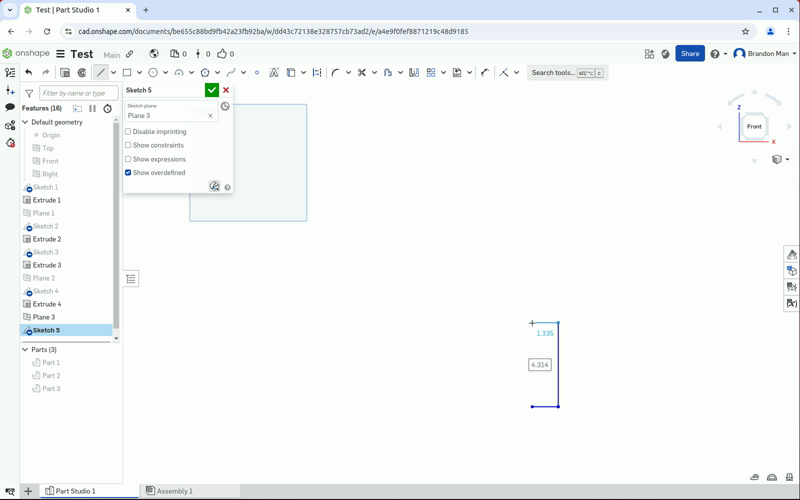
scroll(6)
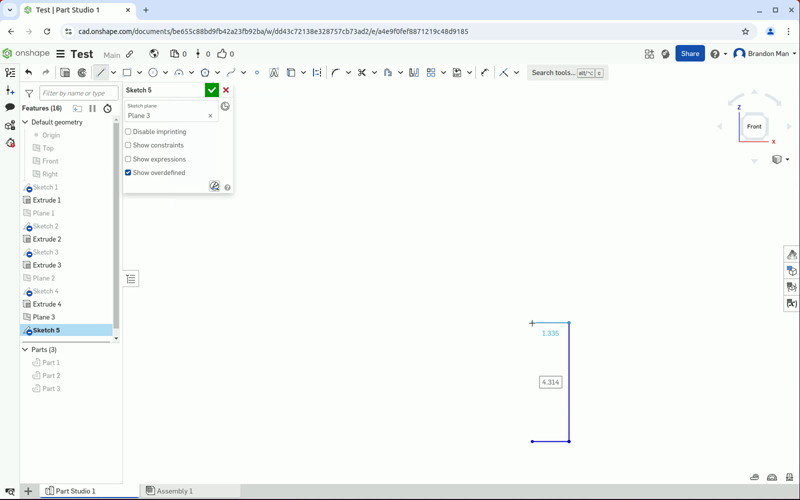
scroll(6)
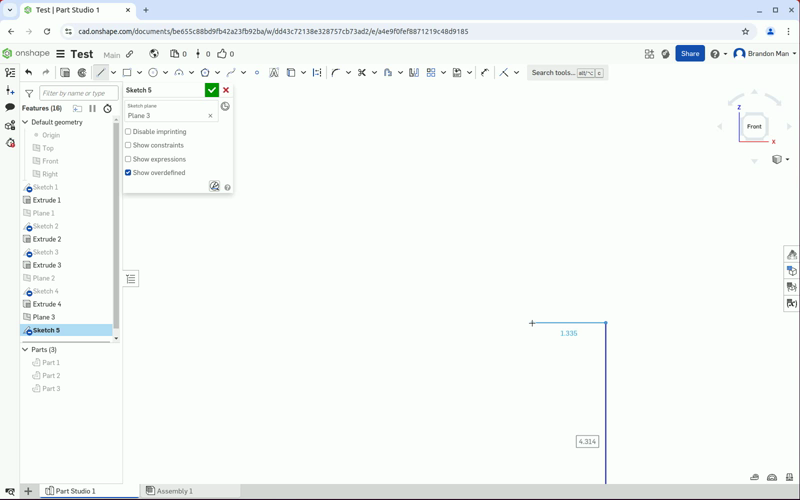
click(532, 322)
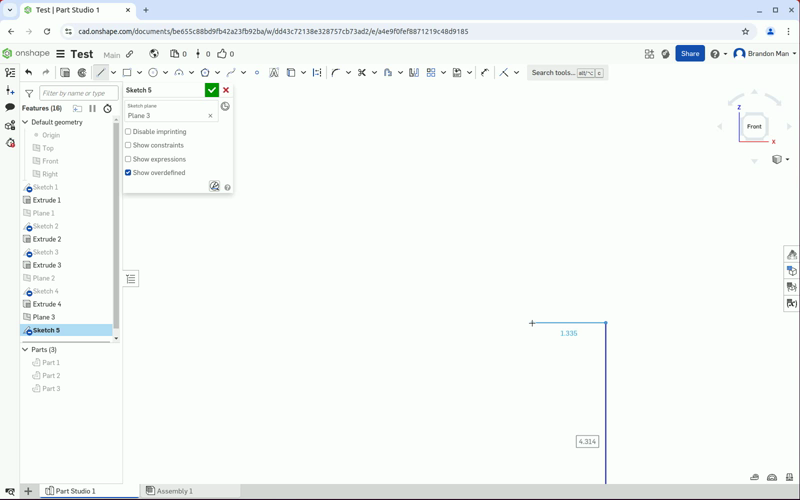
scroll(-6)
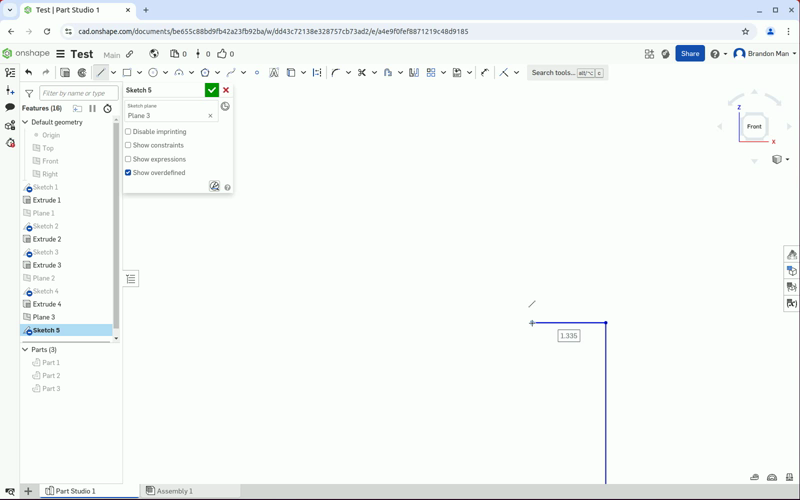
scroll(-6)
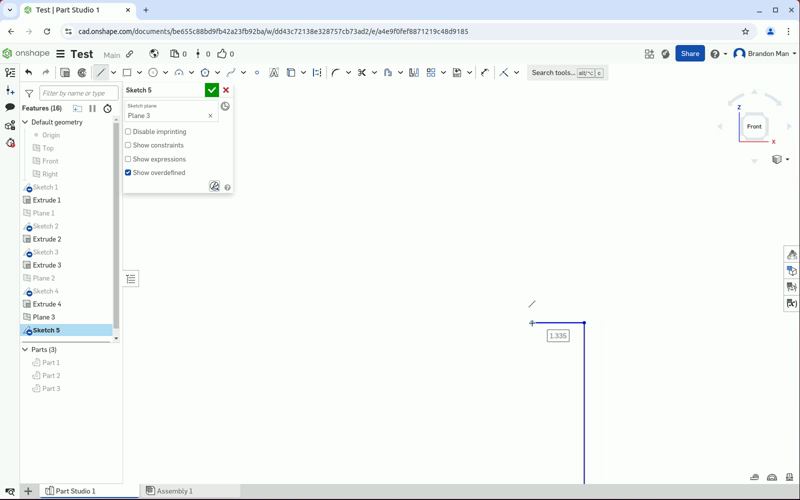
scroll(-6)
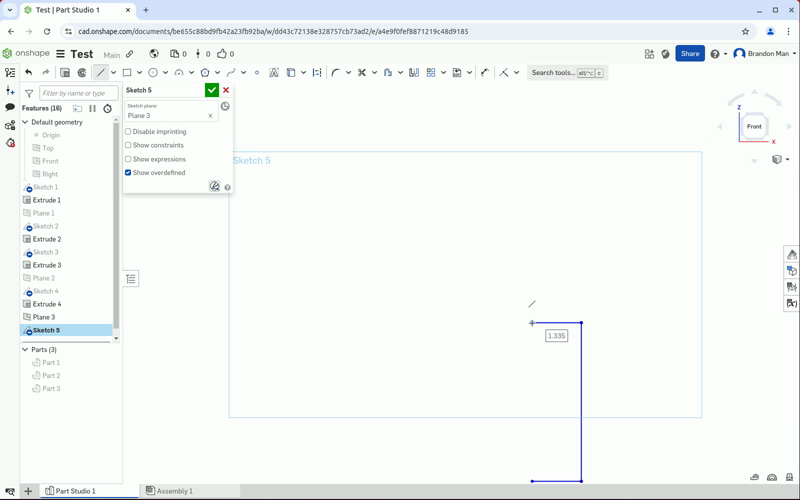
scroll(-6)
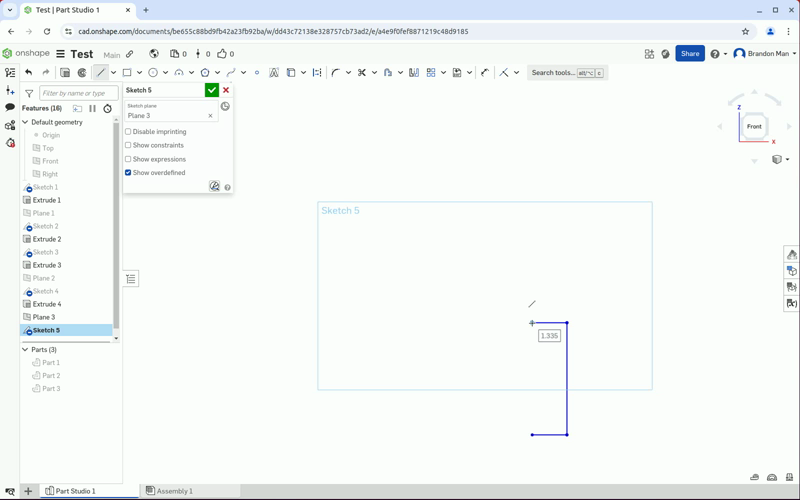
scroll(-6)
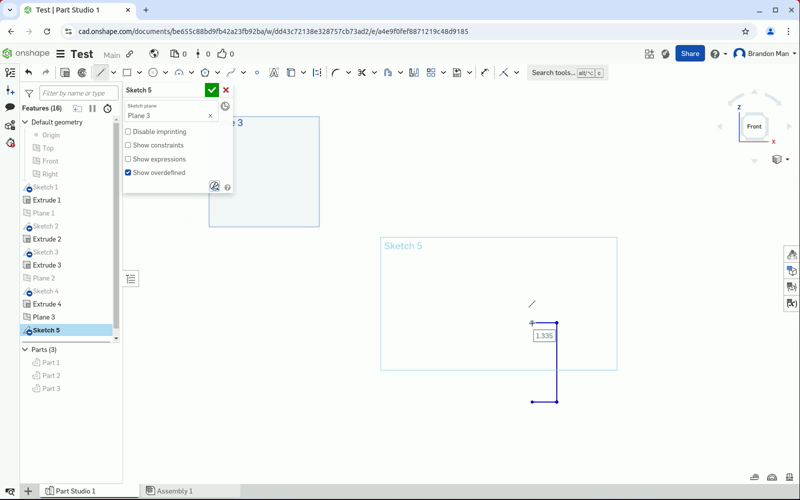
scroll(-6)
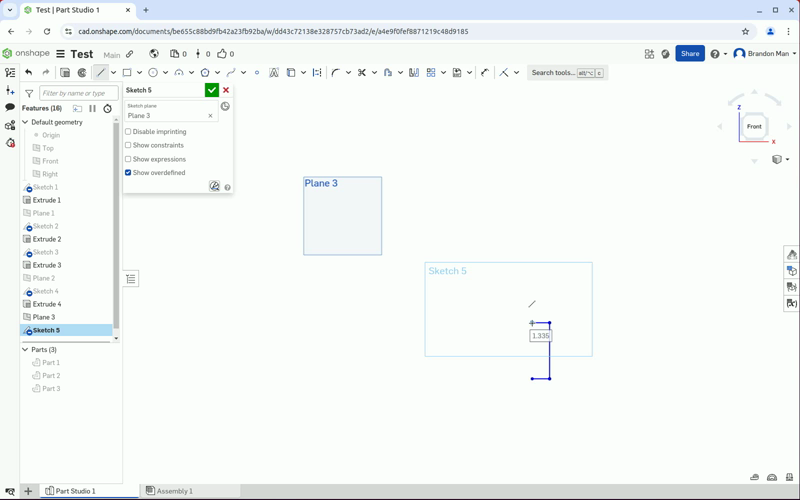
scroll(-6)
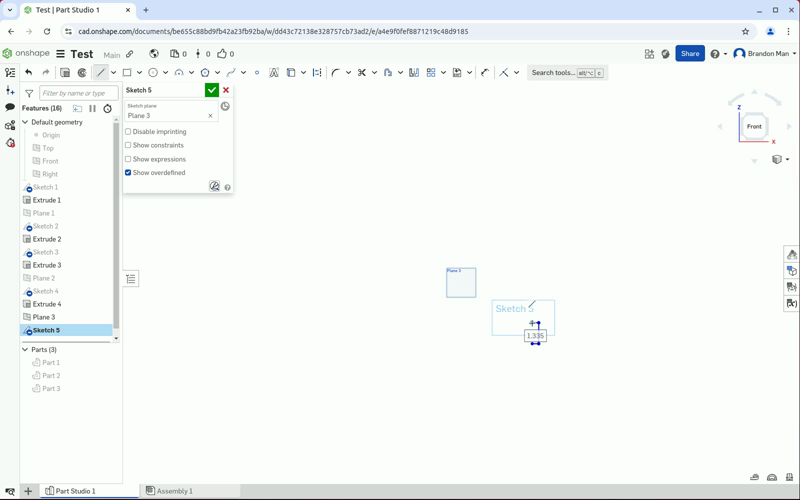
key_up(shift)
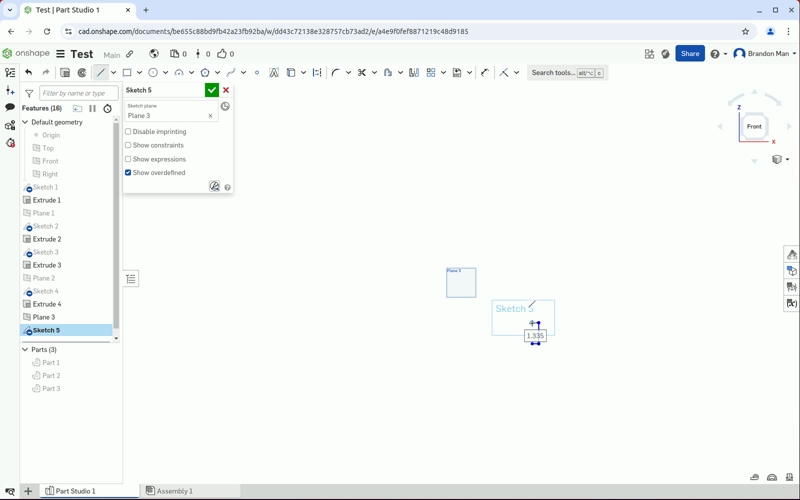
mouse_move(562, 322)
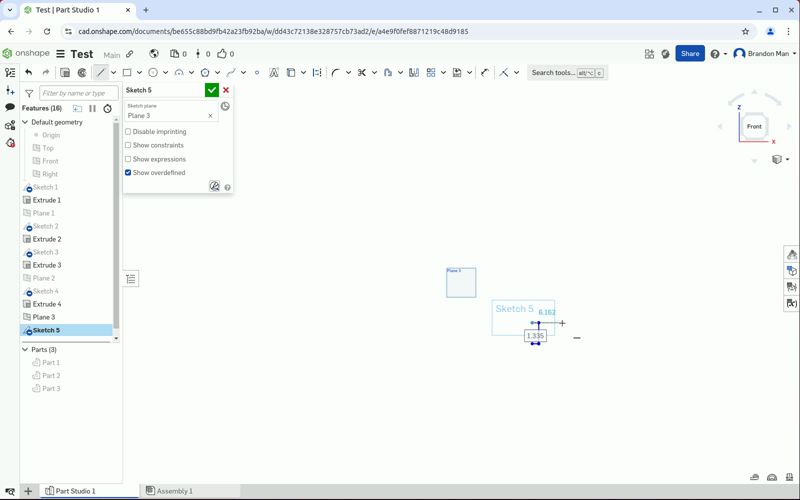
key_down(shift)
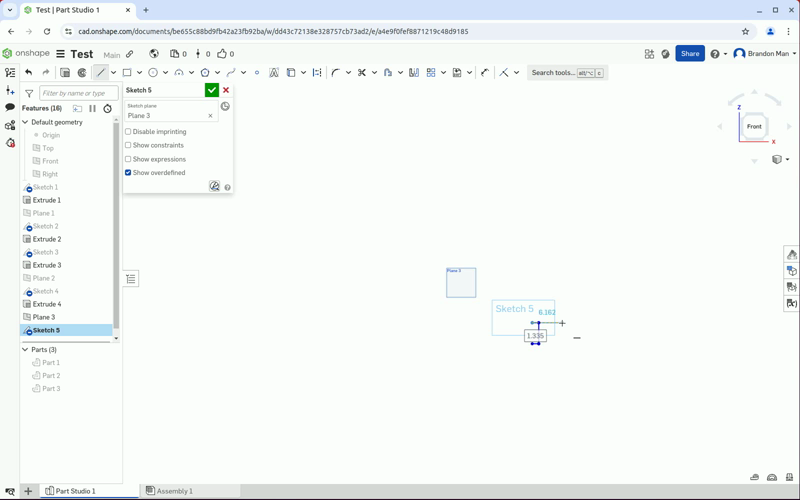
mouse_move(532, 343)
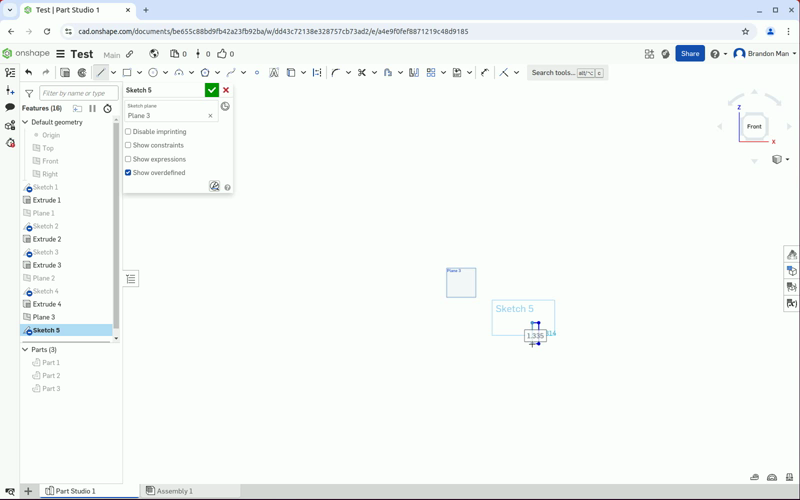
key_up(shift)
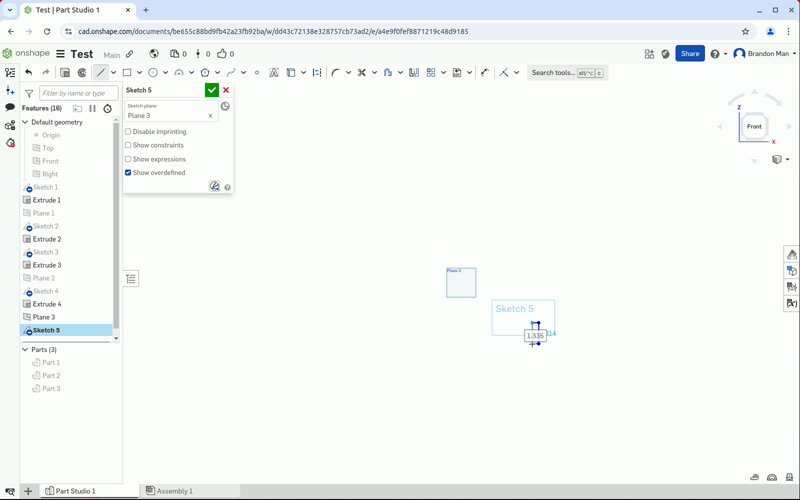
click(532, 343)
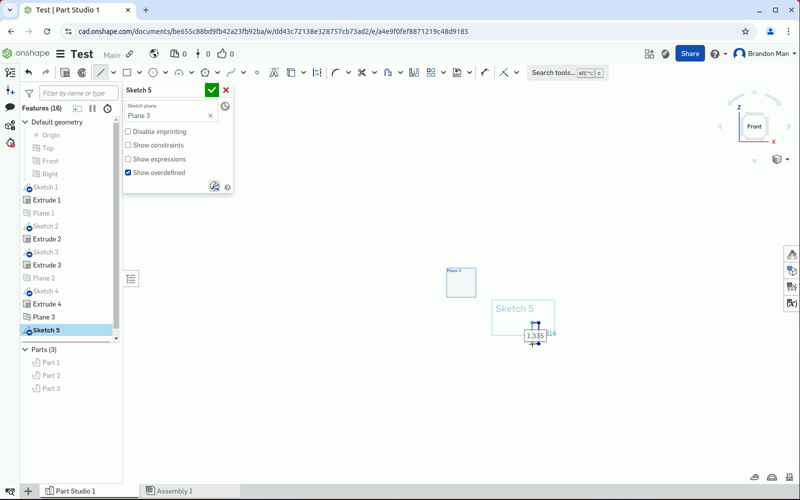
key(esc)
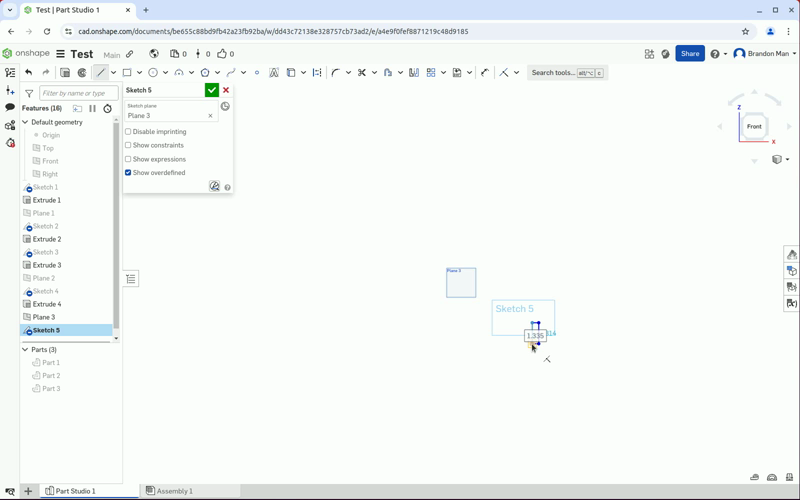
mouse_move(537, 323)
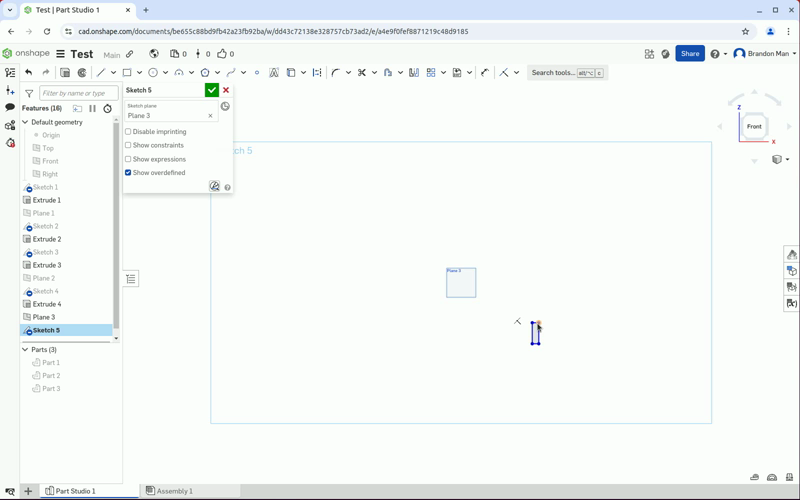
scroll(6)
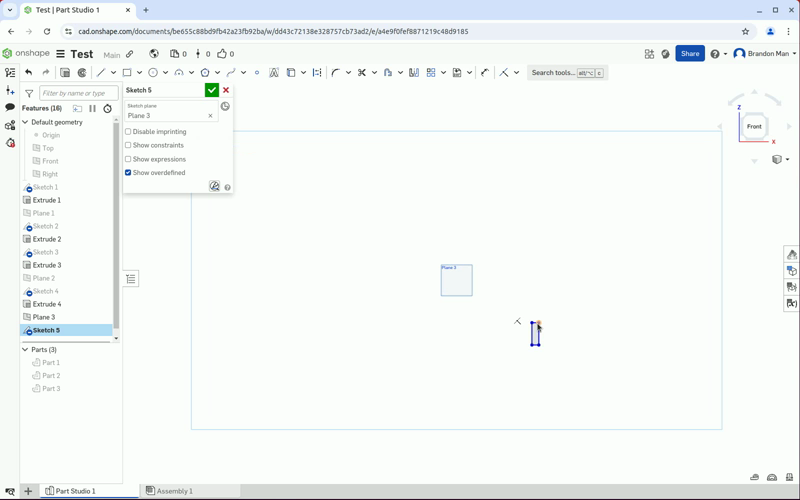
scroll(6)
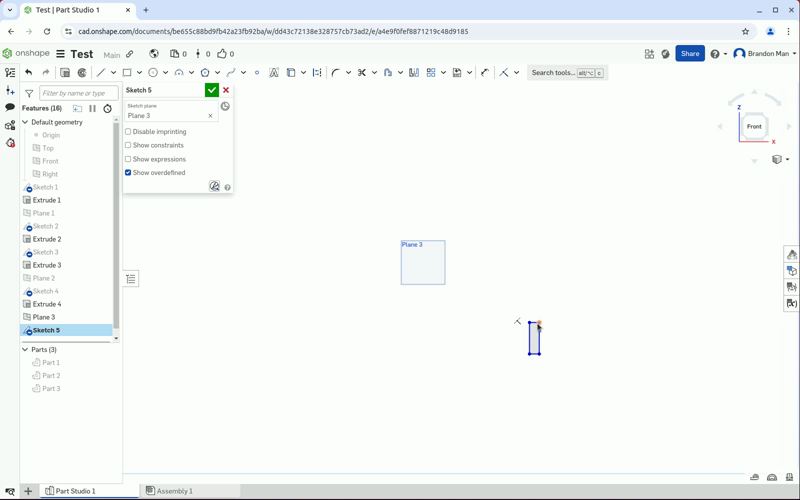
scroll(6)
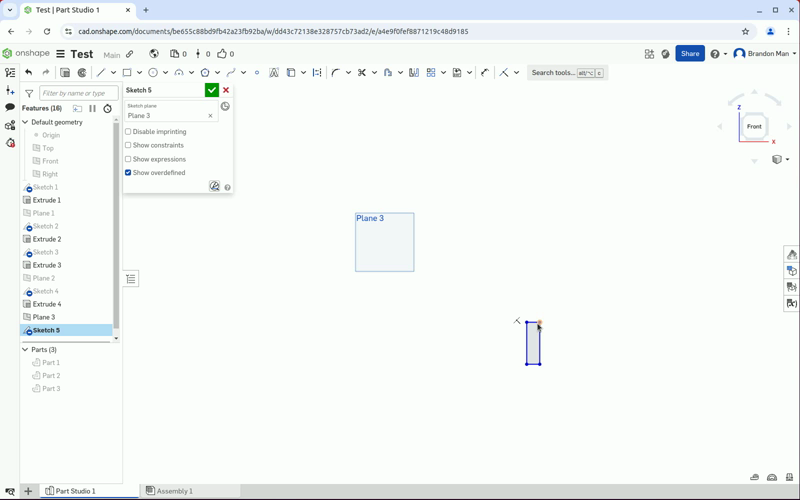
scroll(6)
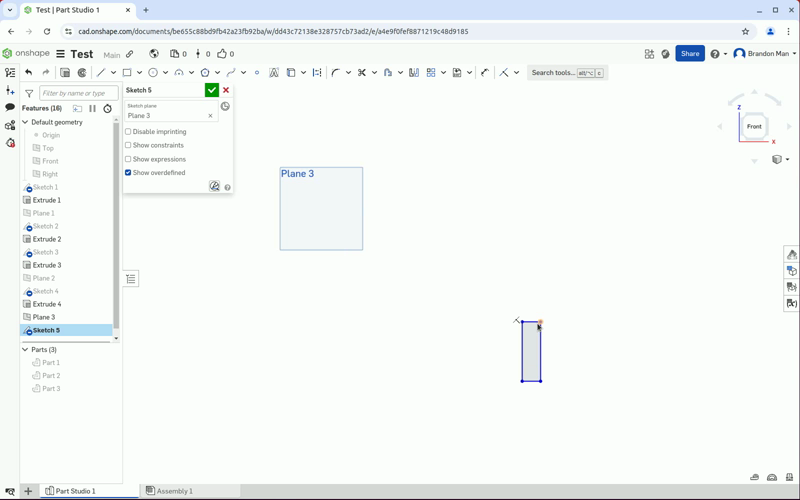
scroll(6)
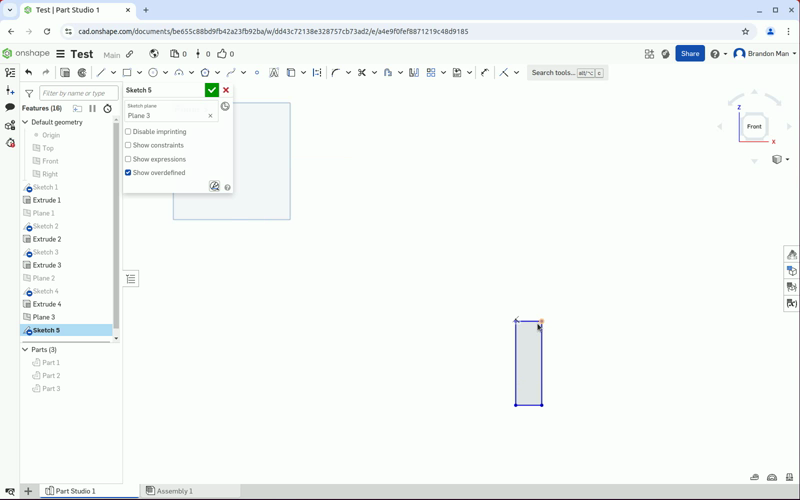
scroll(6)
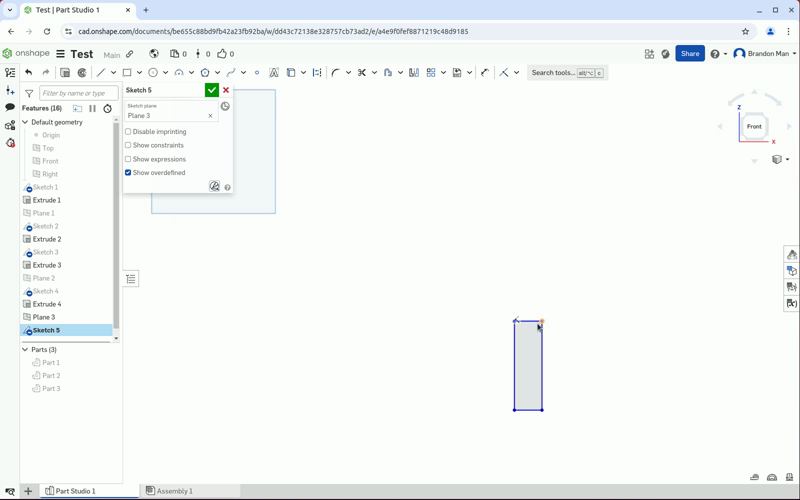
scroll(6)
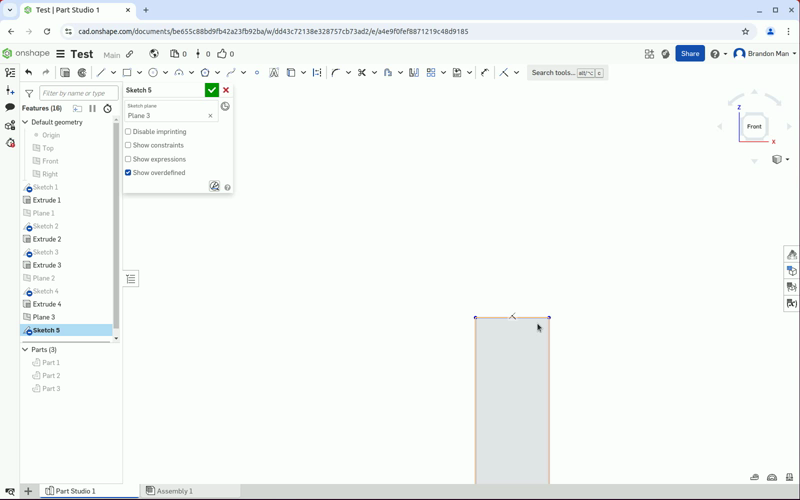
click(537, 323)
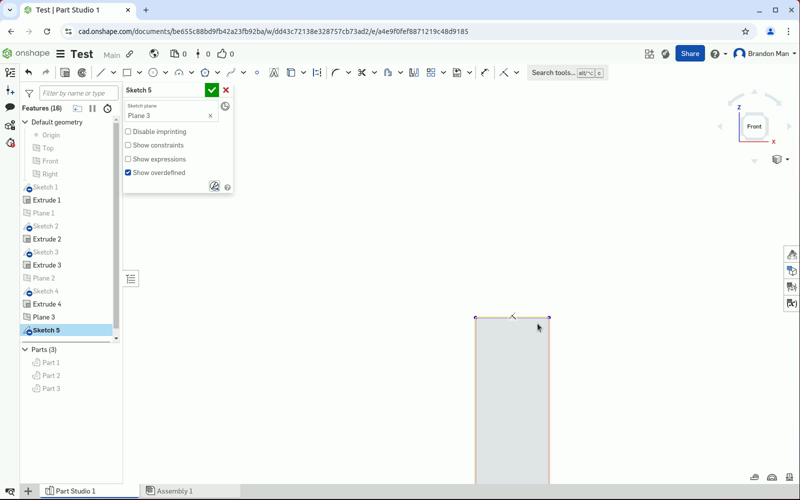
scroll(-6)
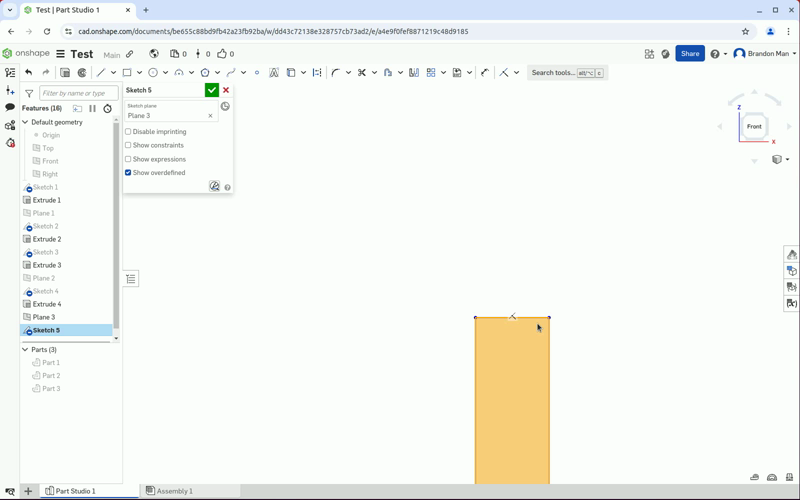
scroll(-6)
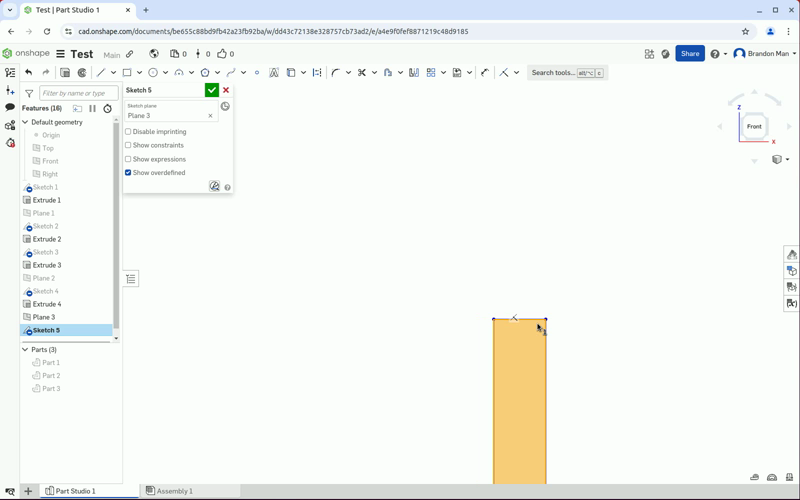
scroll(-6)
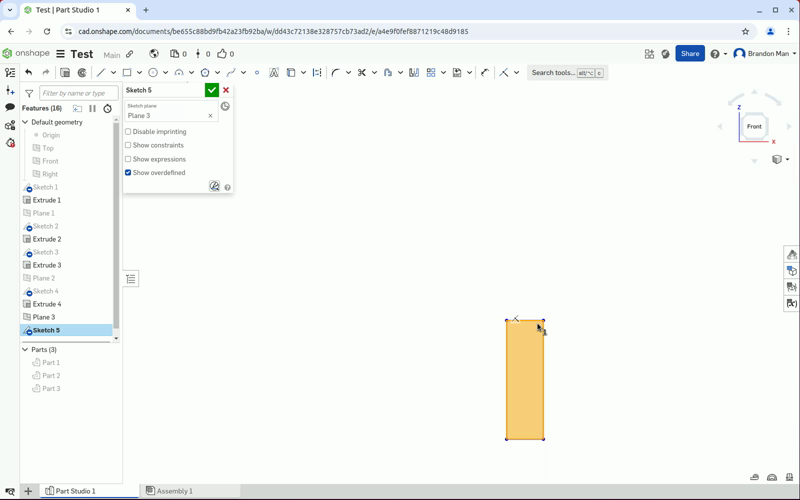
scroll(-6)
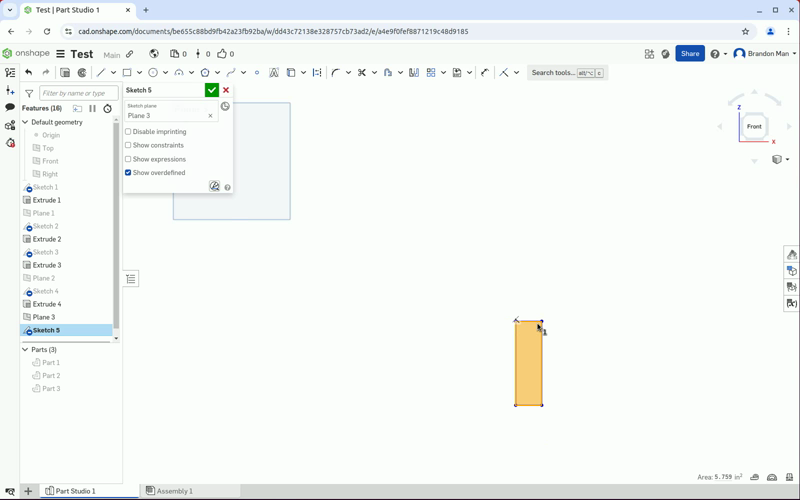
scroll(-6)
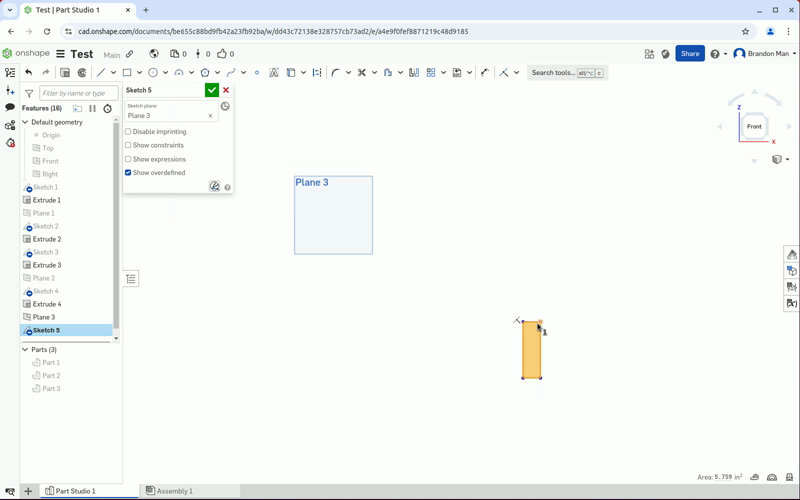
scroll(-6)
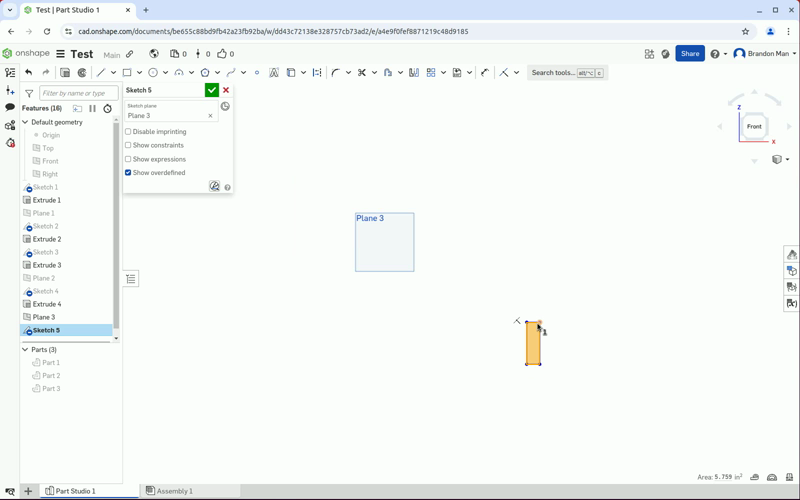
scroll(-6)
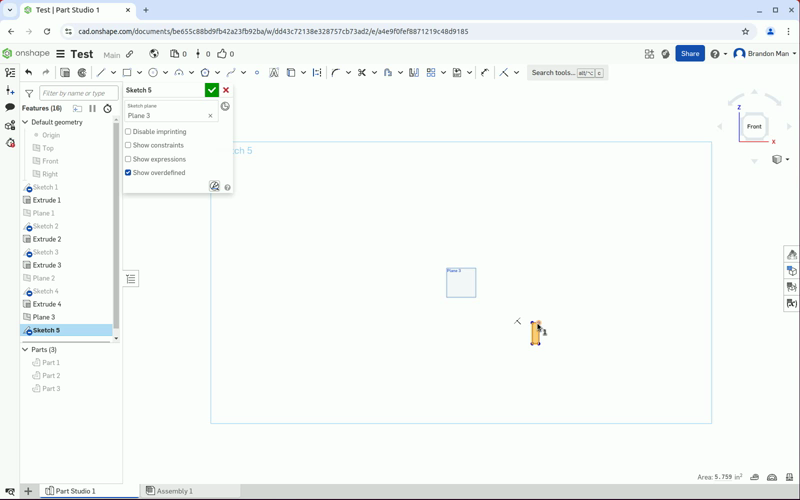
mouse_move(73, 352)
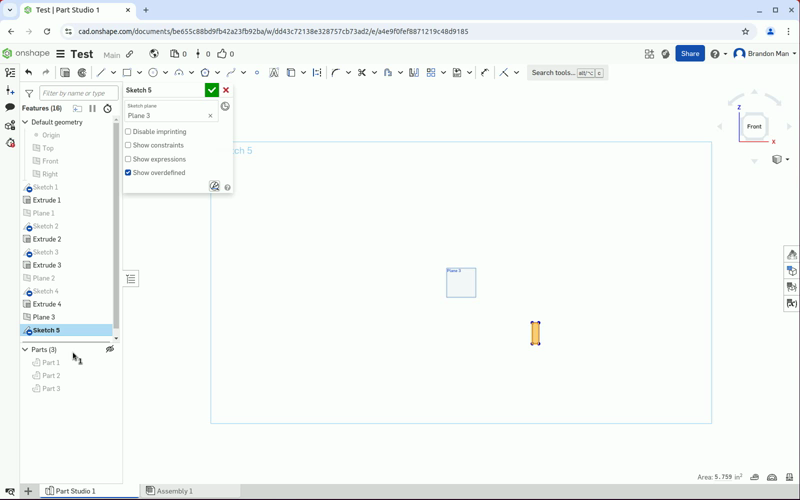
key(shift+y)
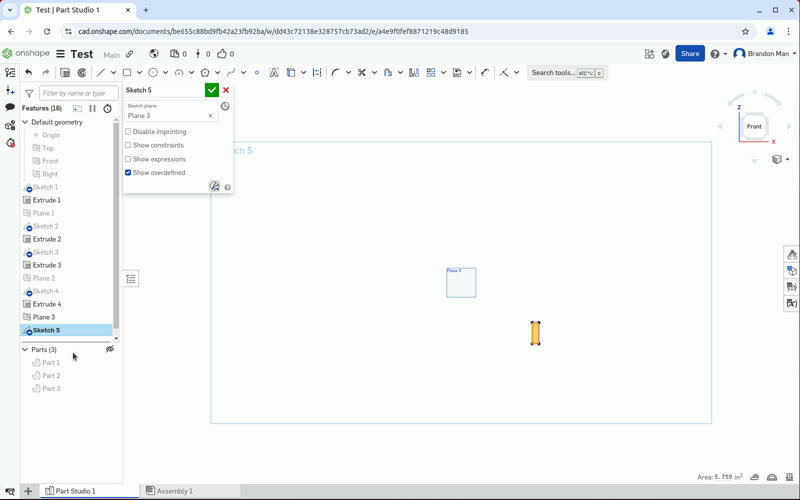
key(shift+e)
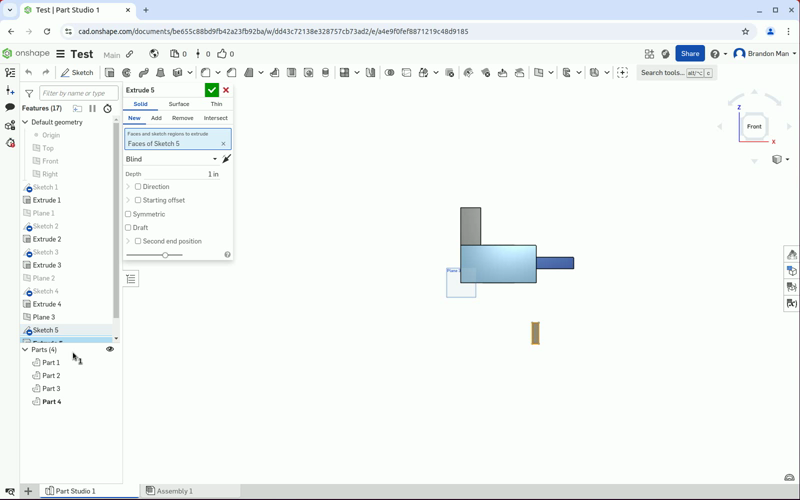
mouse_move(143, 106)
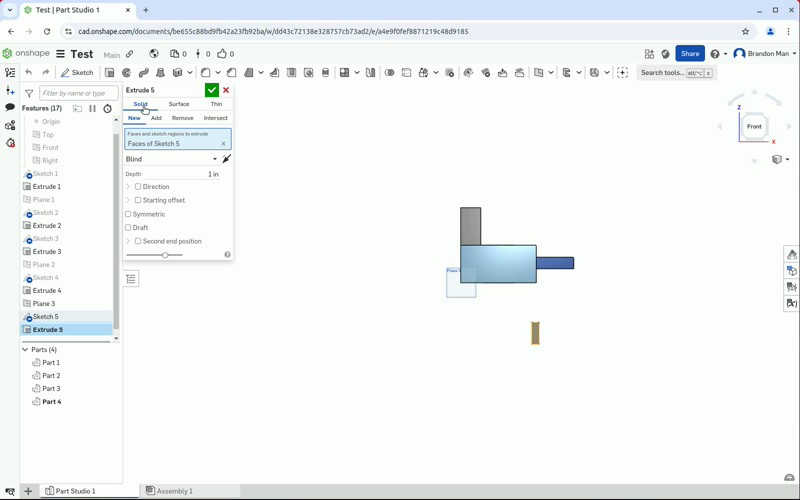
click(143, 106)
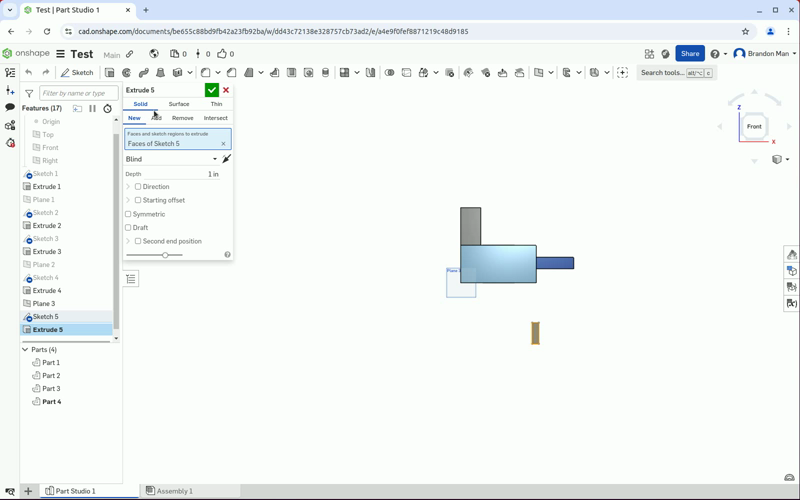
mouse_move(186, 120)
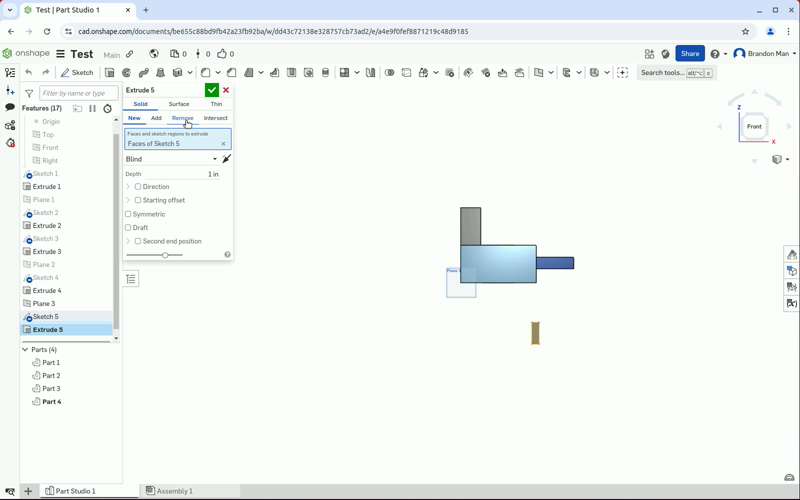
click(186, 120)
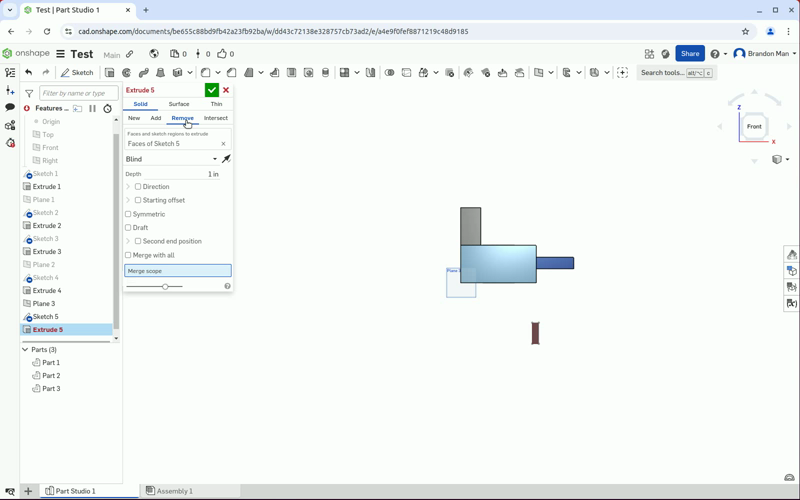
key(tab, 4)
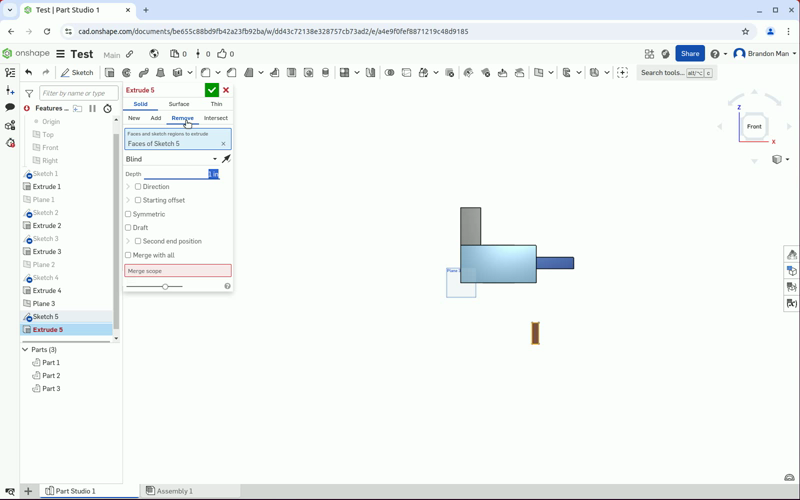
text(7.703)
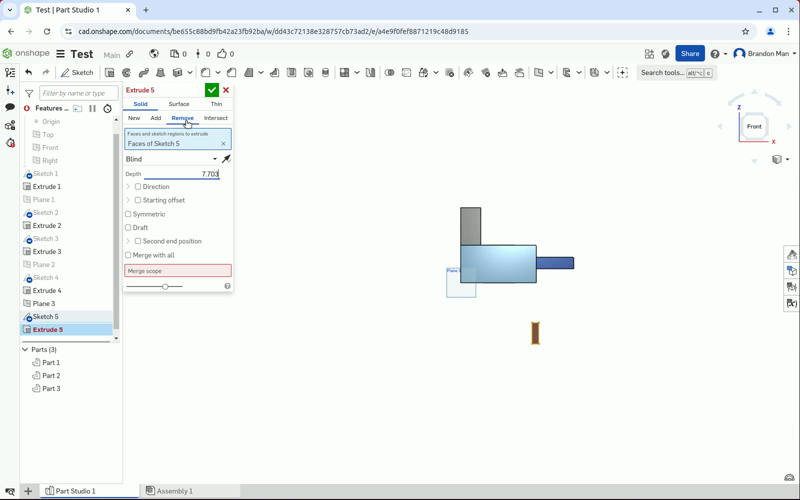
key(tab, 6)
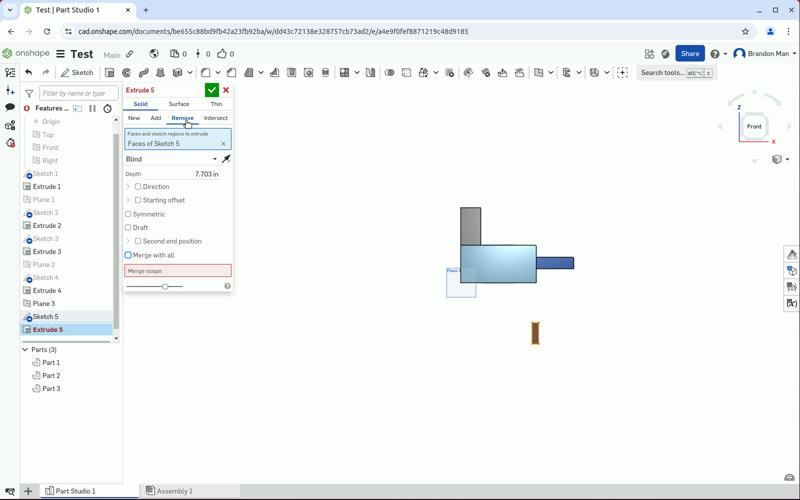
key(space)
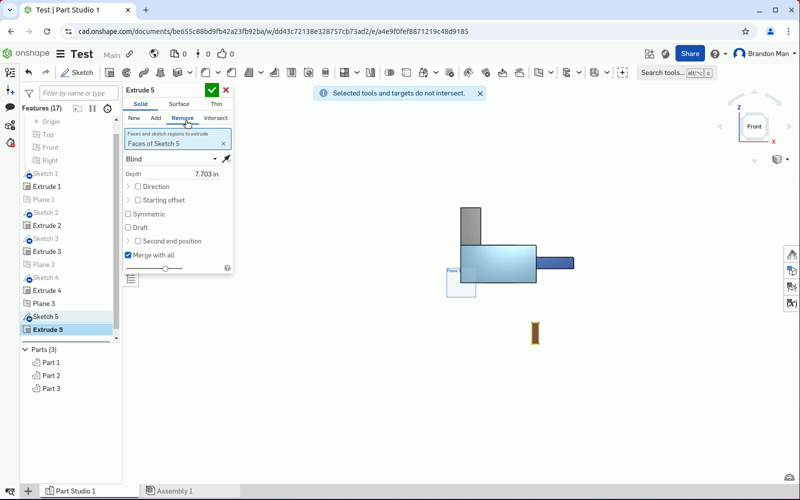
key(enter)
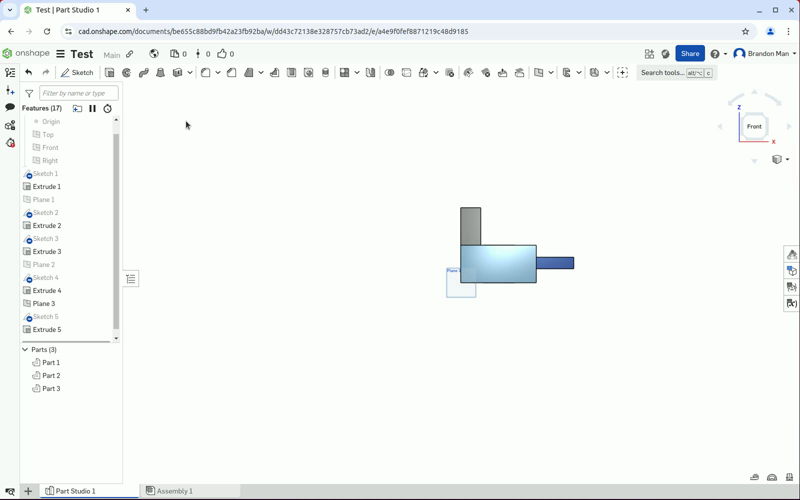
key(shift+h)
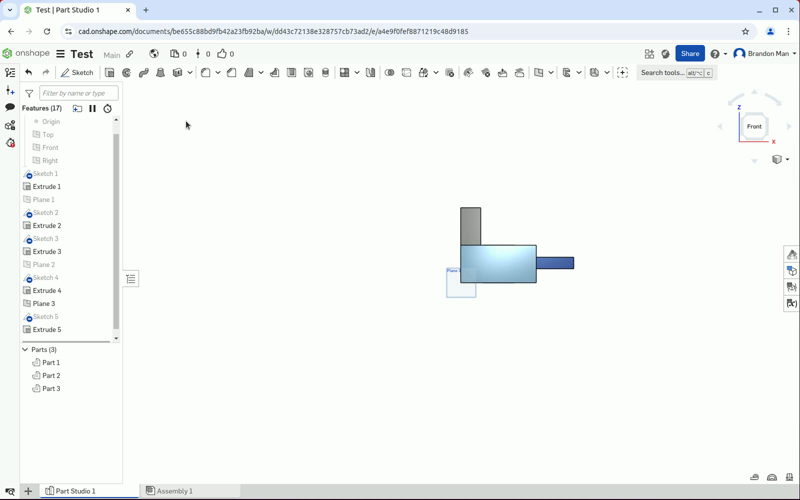
key(shift+h)
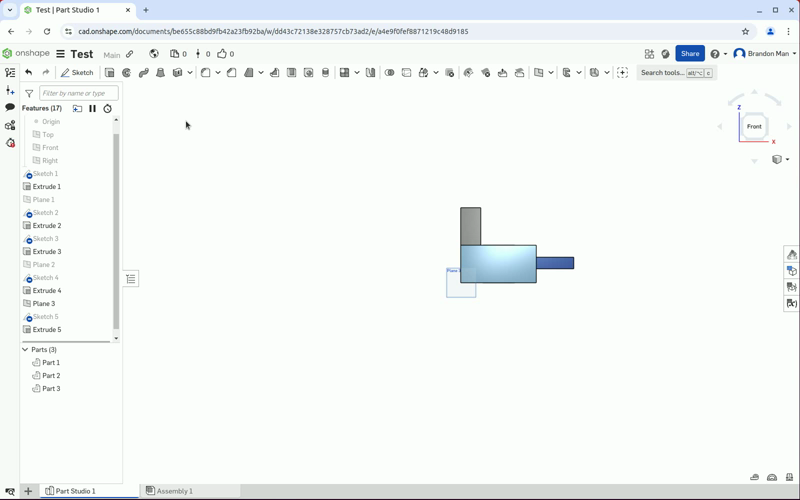
mouse_move(69, 176)
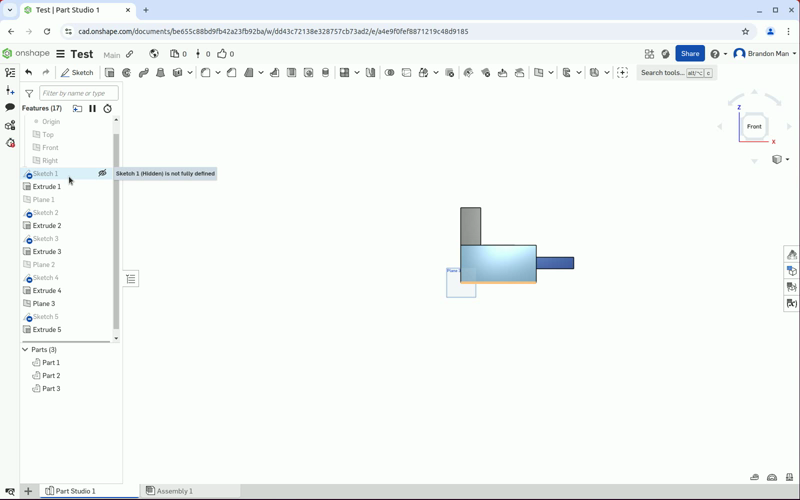
click(69, 176)
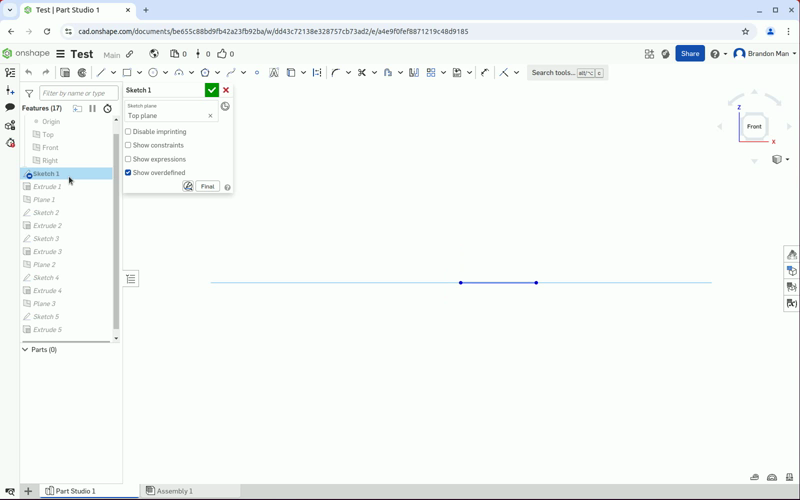
mouse_move(229, 92)
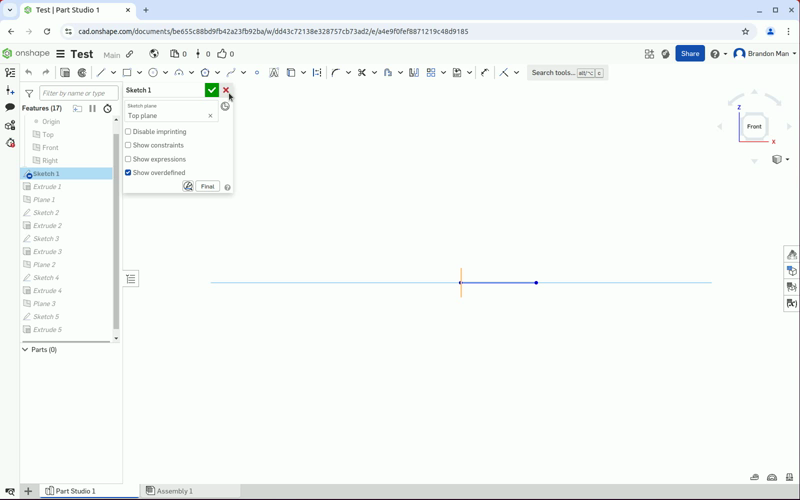
click(229, 92)
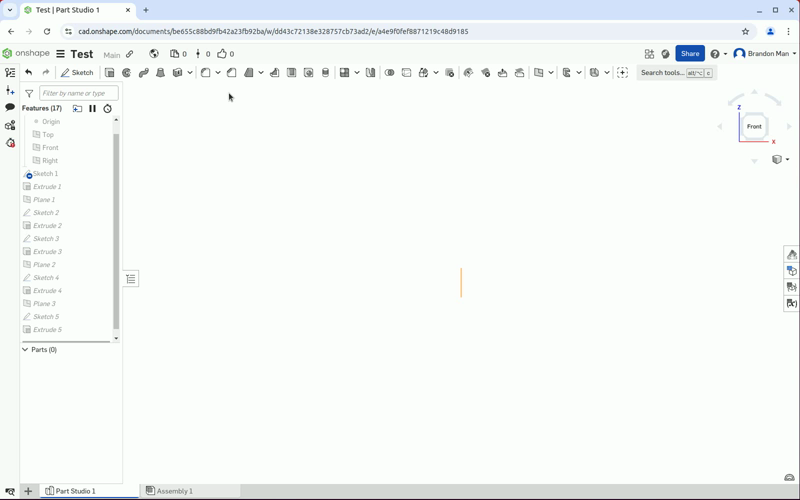
key(shift+s)
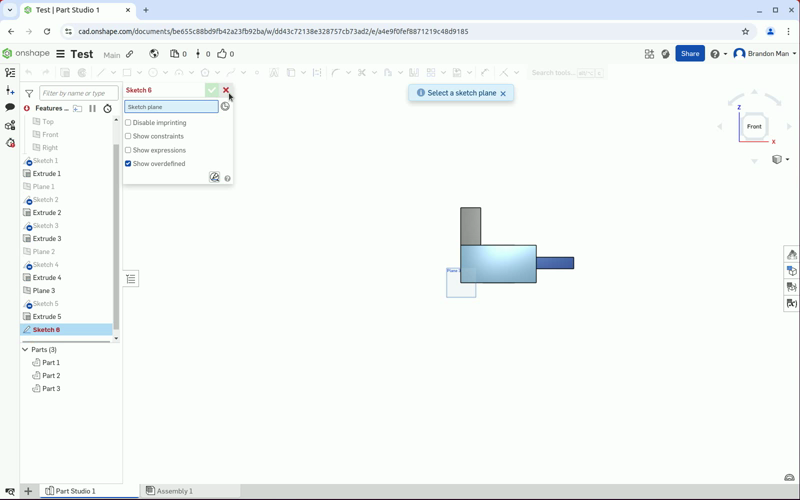
mouse_move(69, 293)
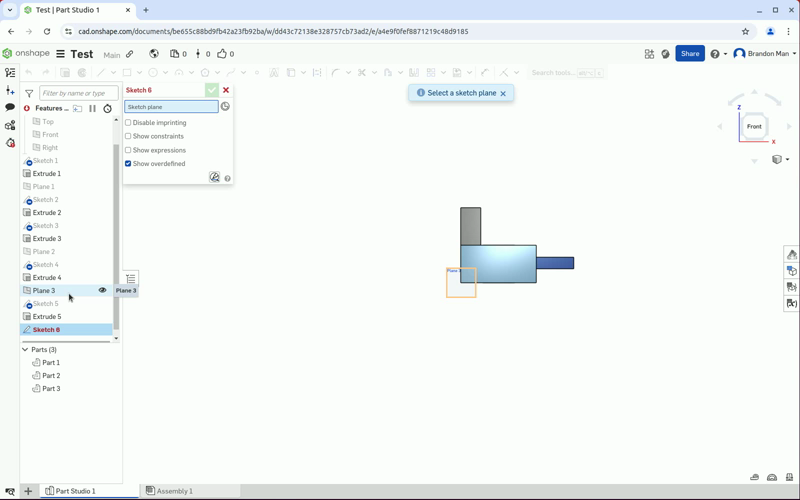
click(69, 293)
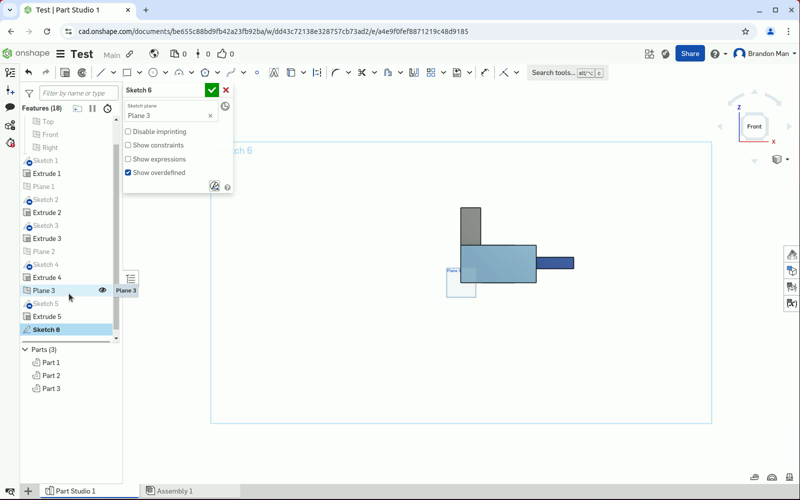
mouse_move(73, 352)
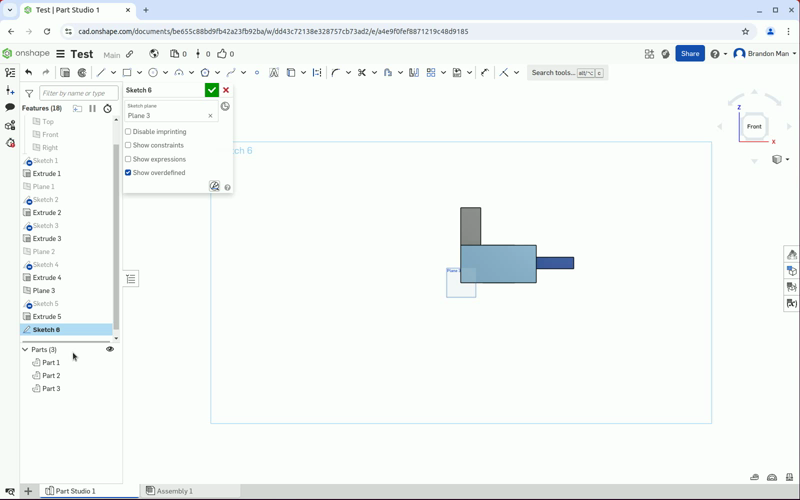
key(y)
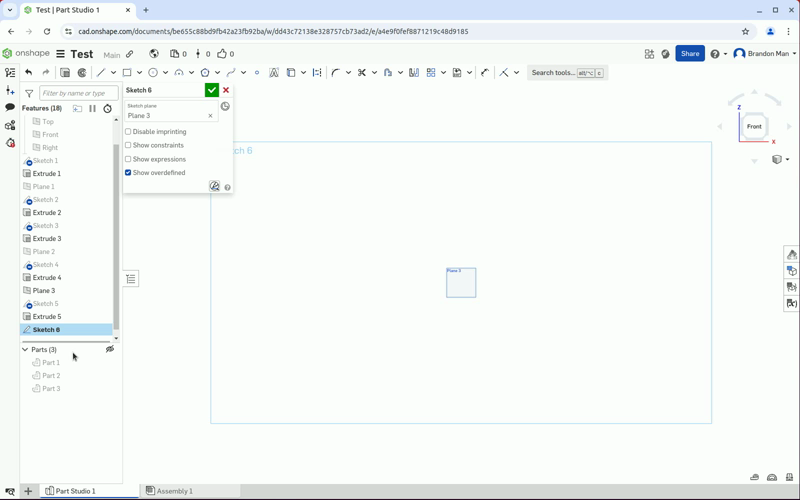
key(l)
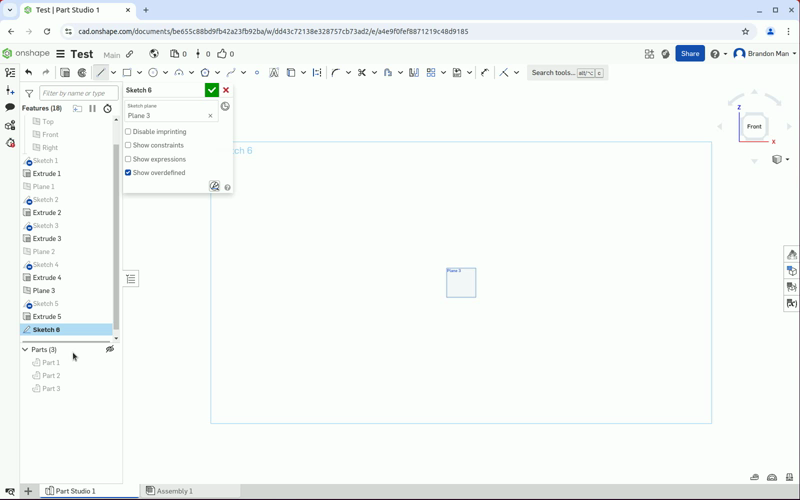
key_down(shift)
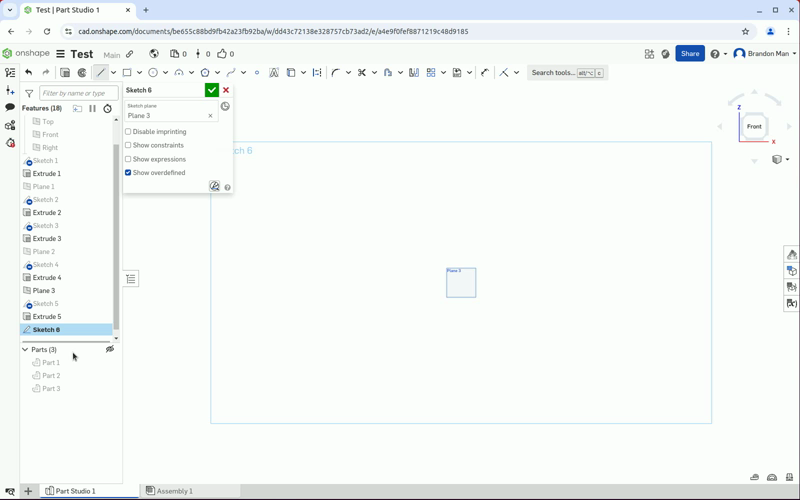
mouse_move(460, 266)
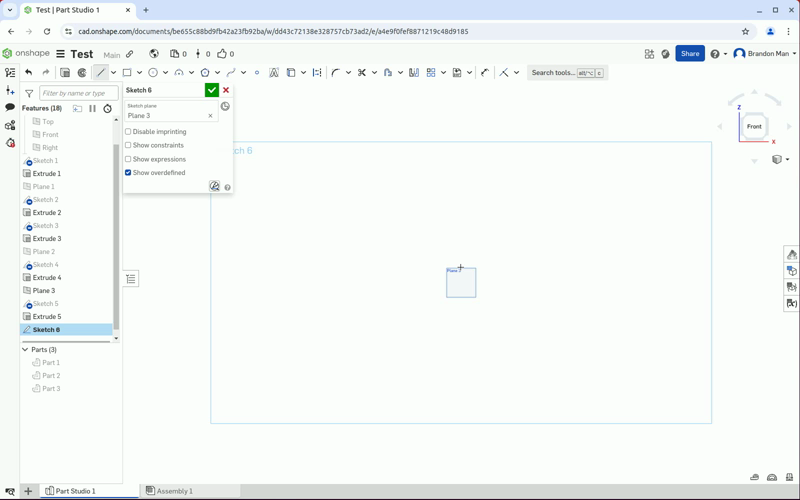
click(460, 266)
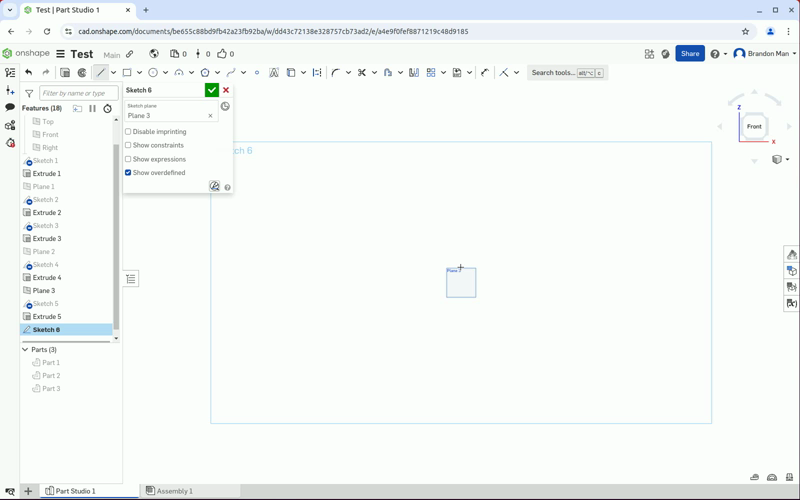
key_up(shift)
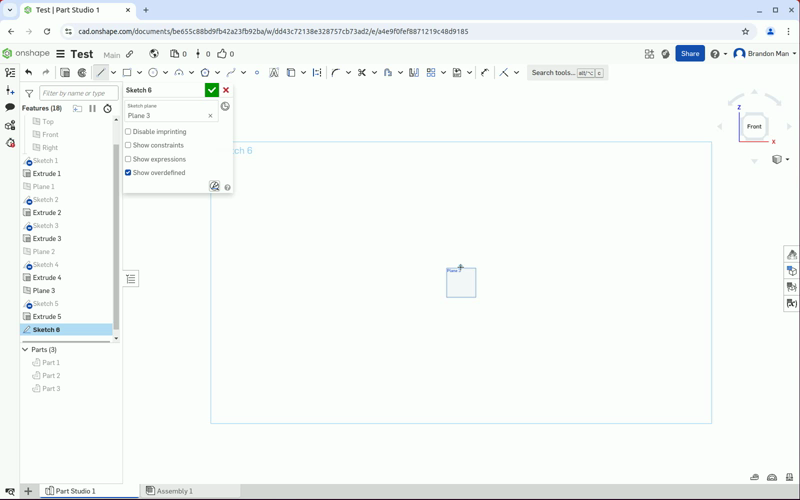
key_down(shift)
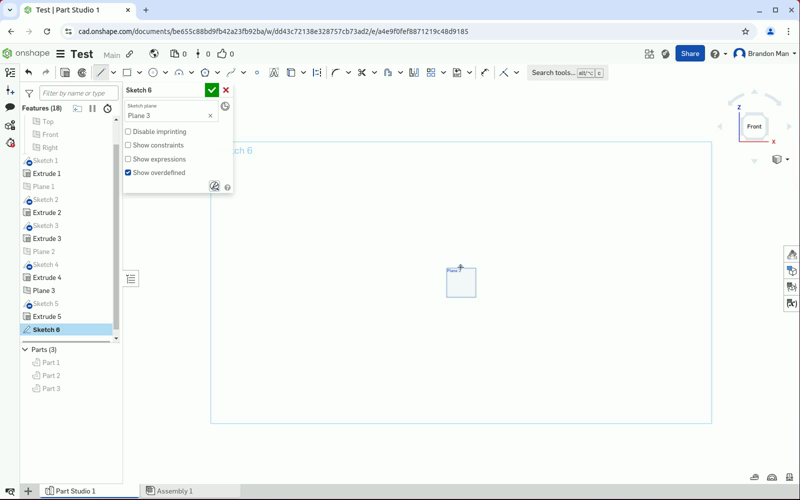
mouse_move(529, 266)
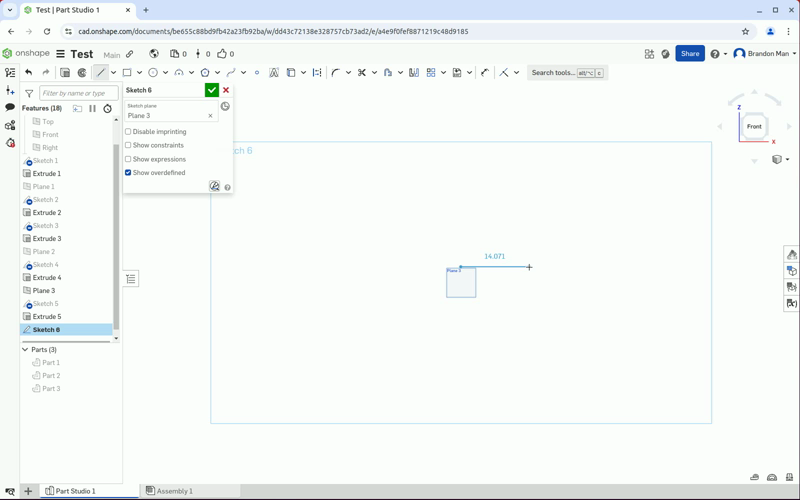
click(529, 266)
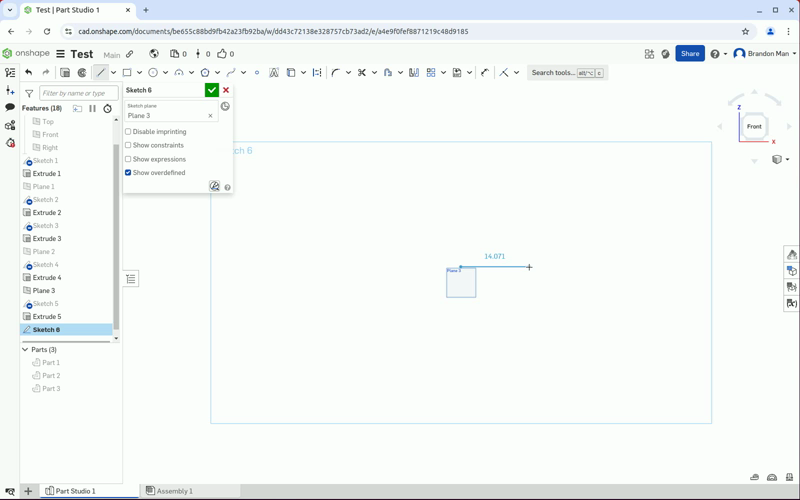
key_up(shift)
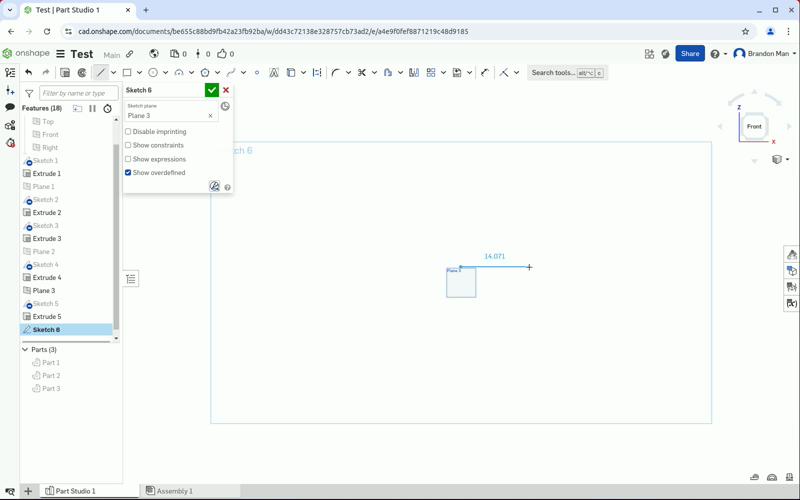
key_down(shift)
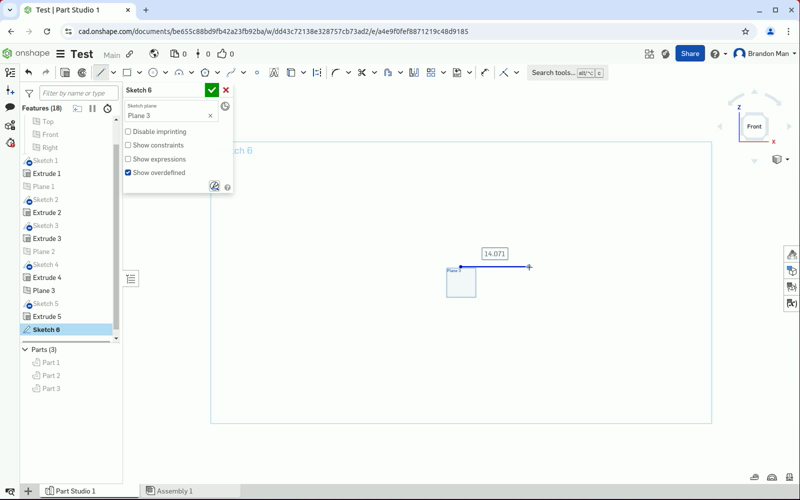
mouse_move(559, 266)
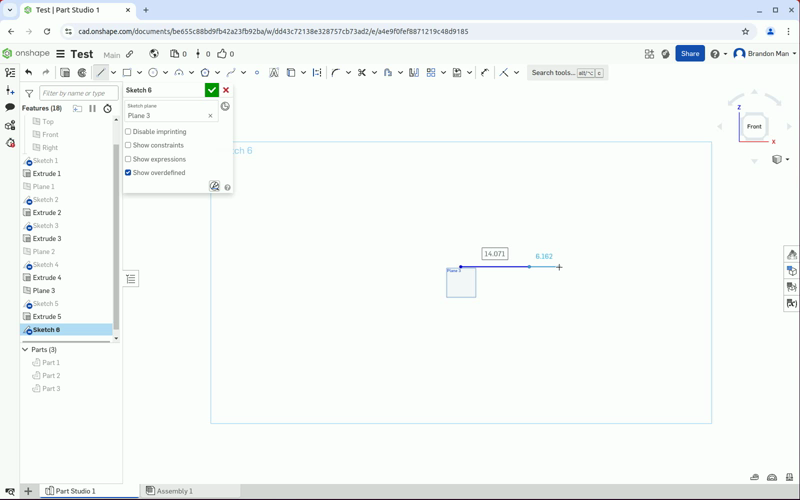
mouse_move(529, 245)
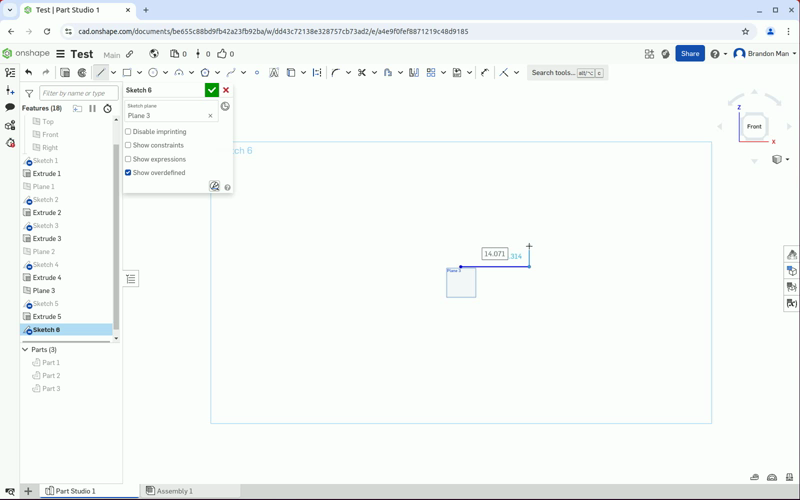
click(529, 245)
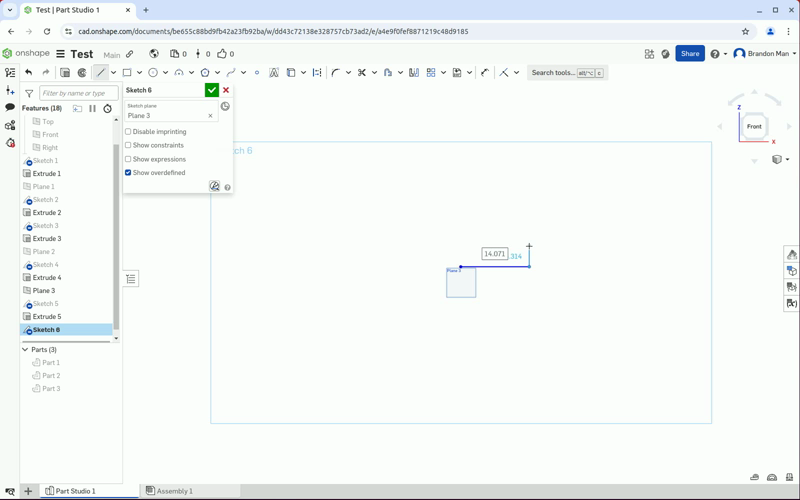
key_up(shift)
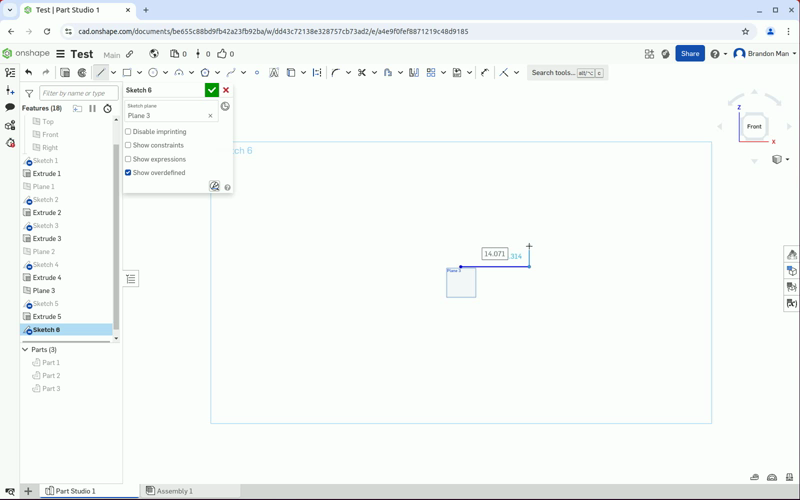
key_down(shift)
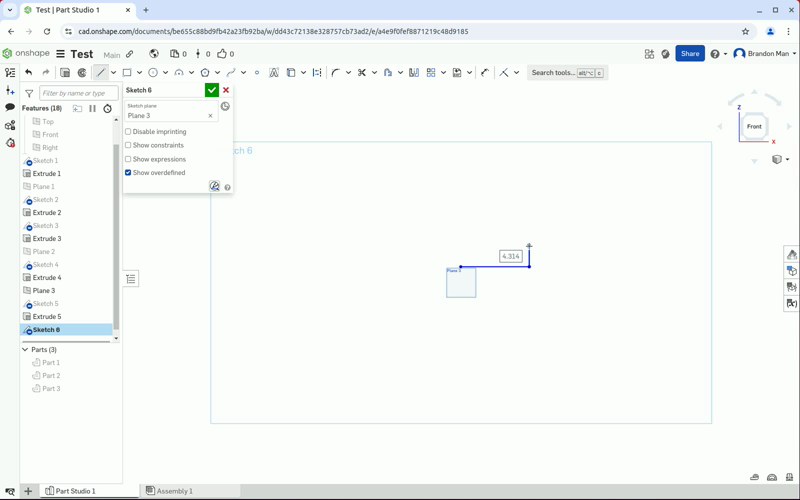
mouse_move(460, 245)
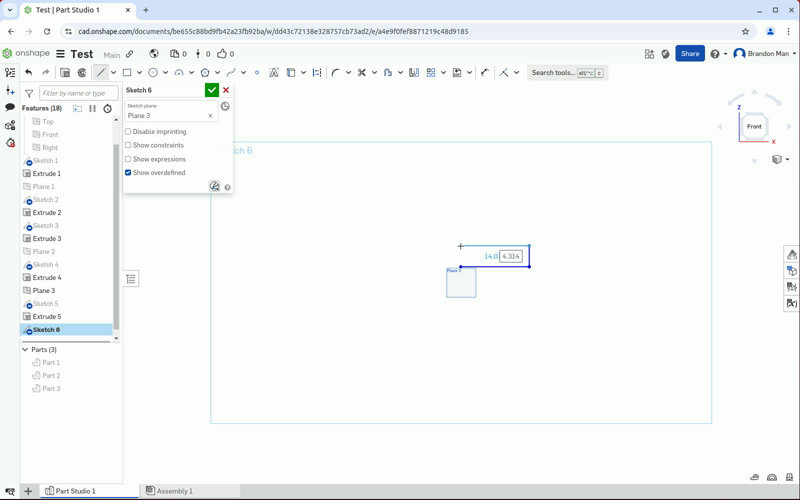
click(460, 245)
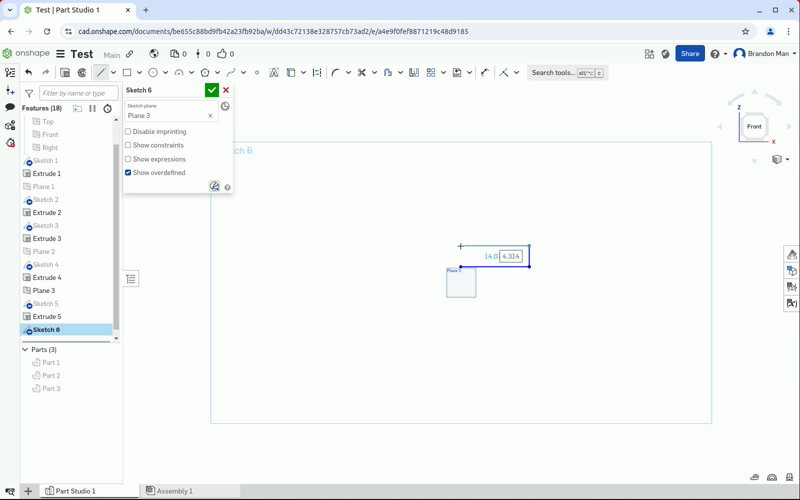
key_up(shift)
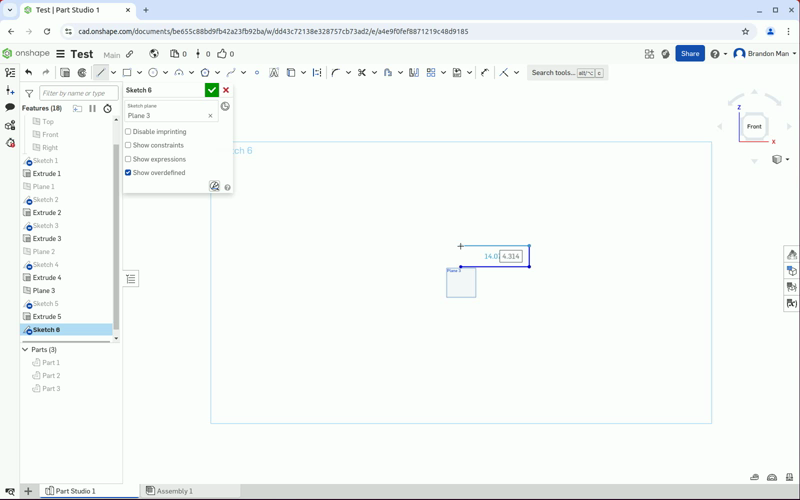
mouse_move(490, 245)
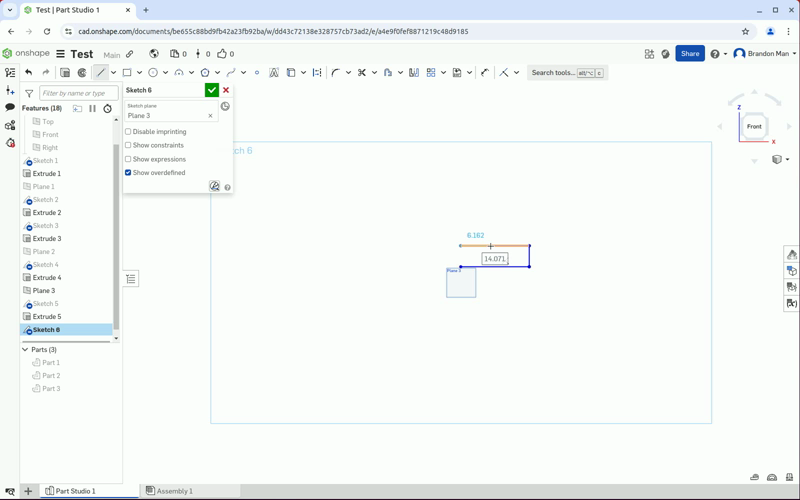
key_down(shift)
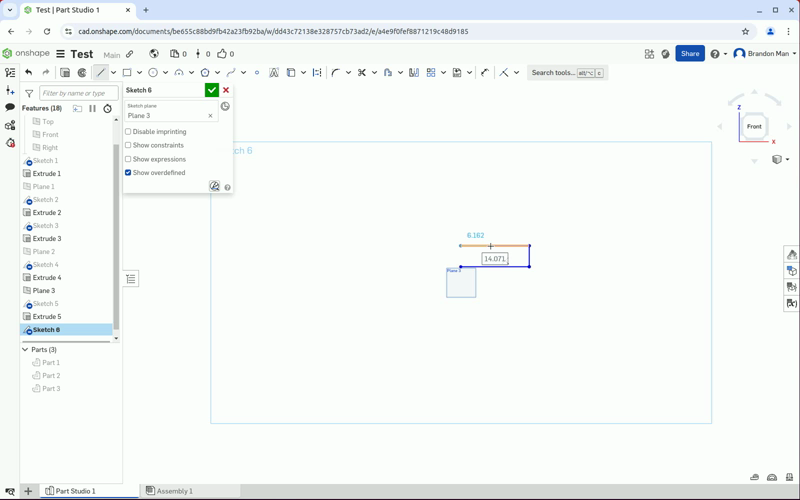
mouse_move(460, 266)
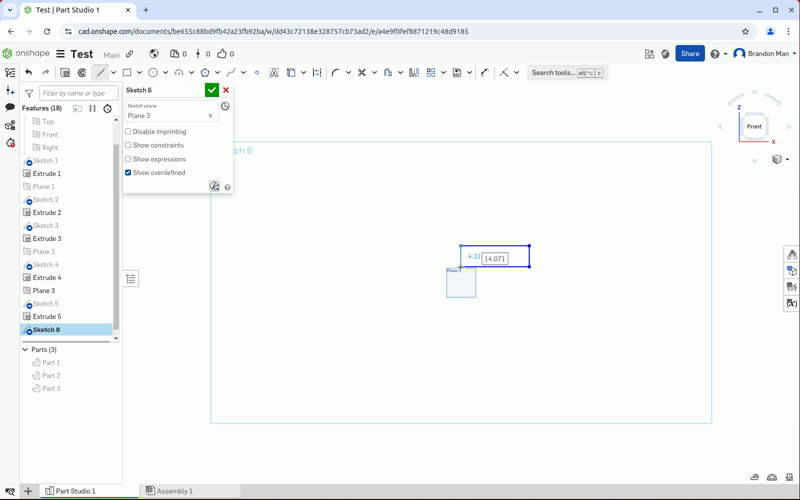
key_up(shift)
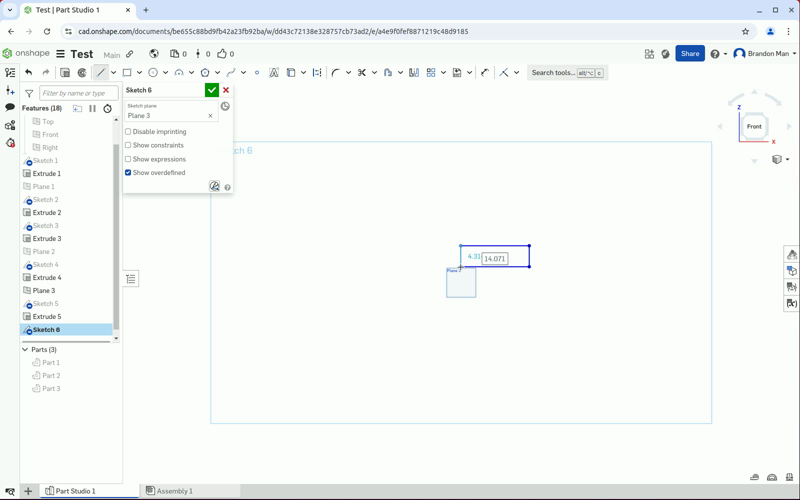
click(460, 266)
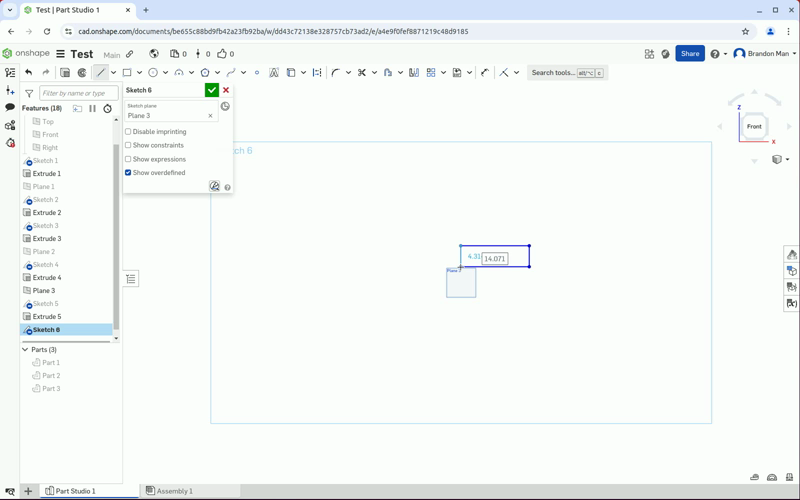
key(esc)
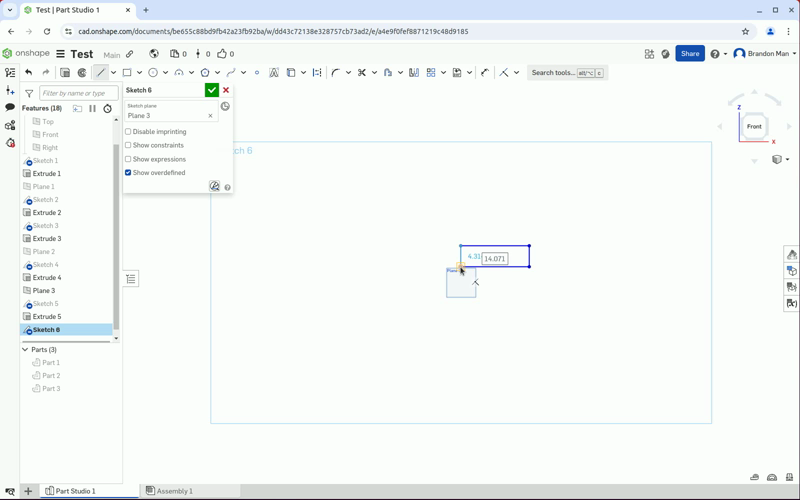
mouse_move(478, 254)
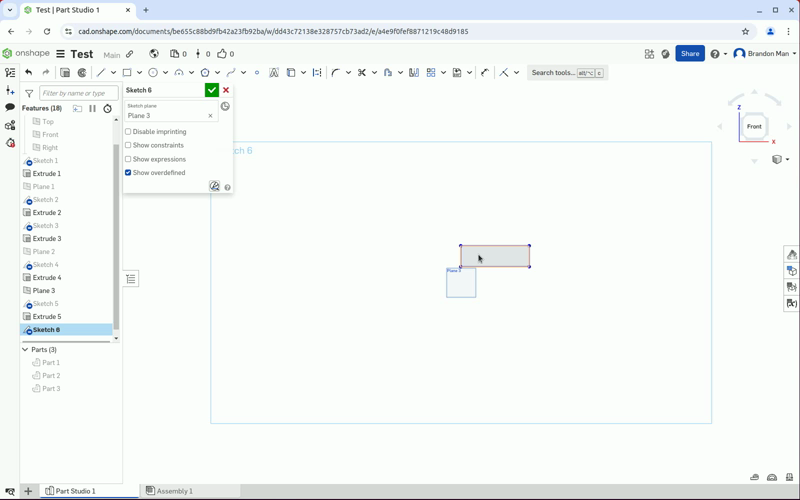
scroll(6)
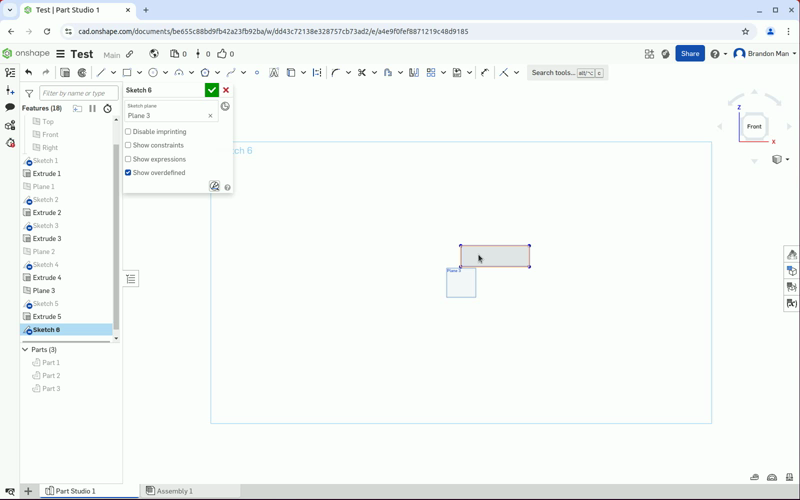
scroll(6)
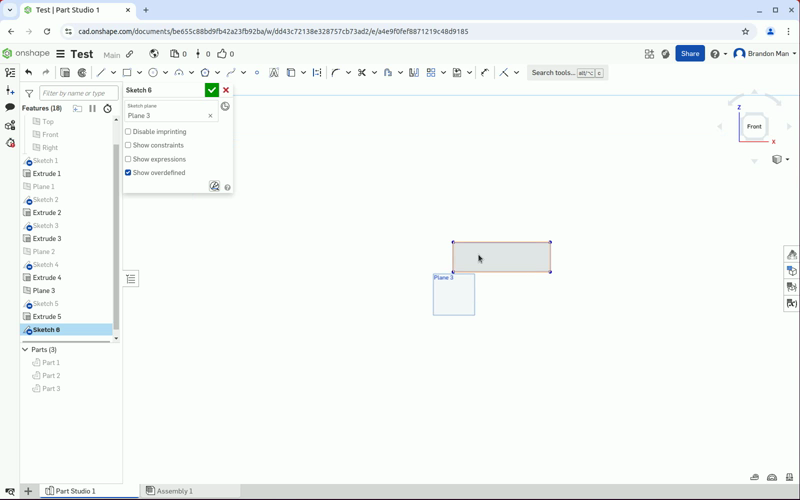
scroll(6)
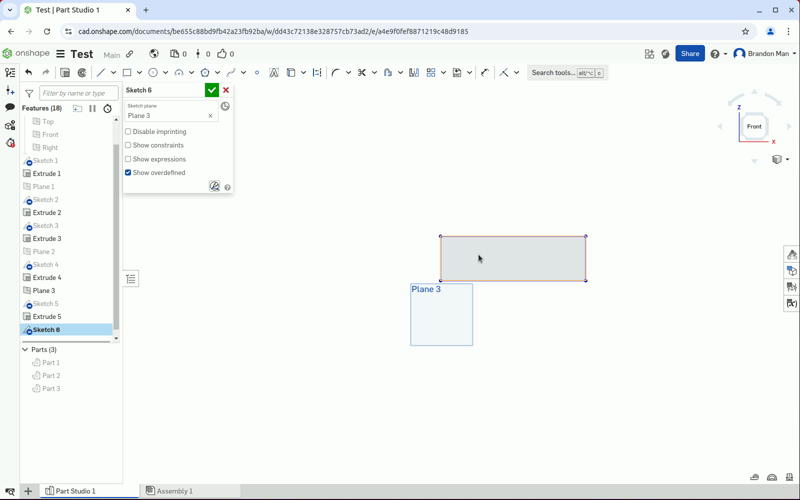
scroll(6)
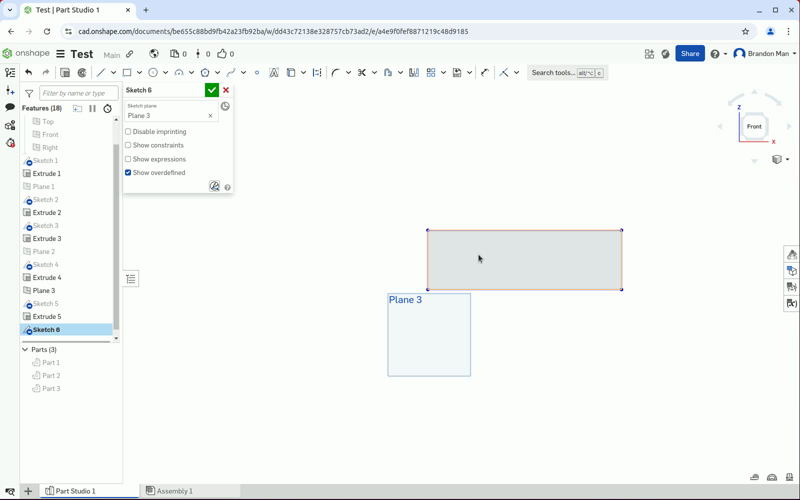
scroll(6)
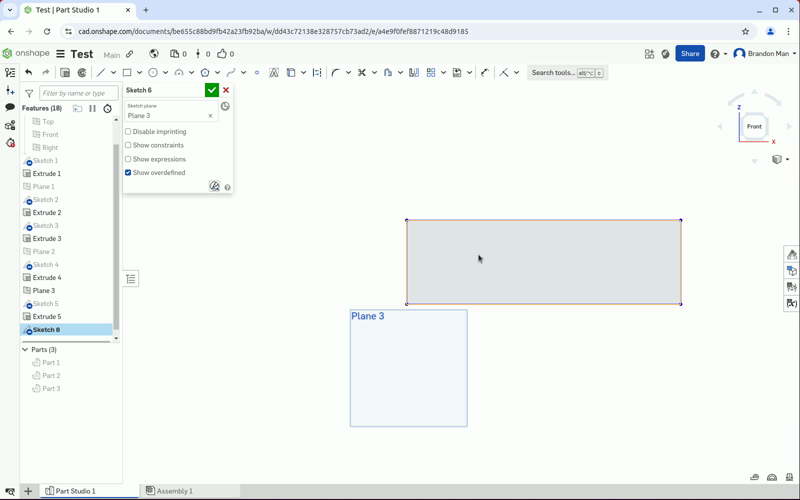
scroll(6)
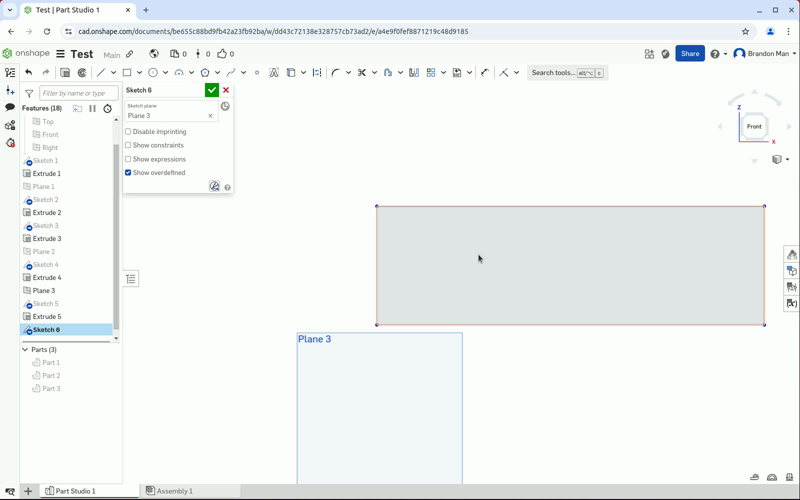
scroll(6)
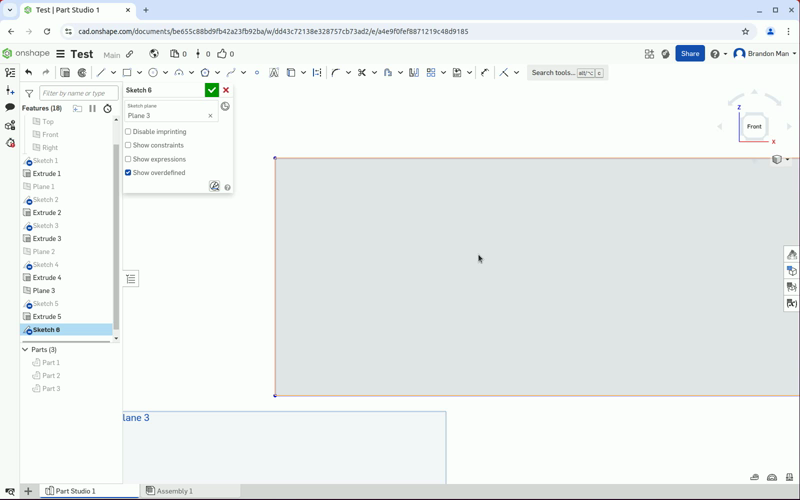
click(478, 254)
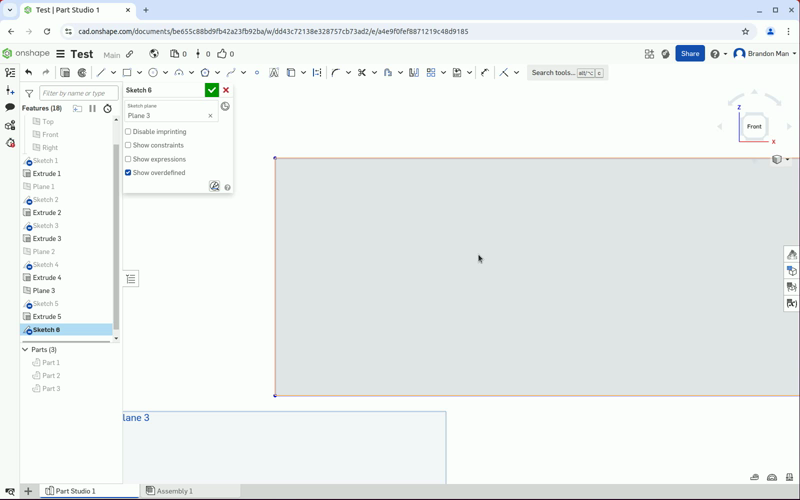
scroll(-6)
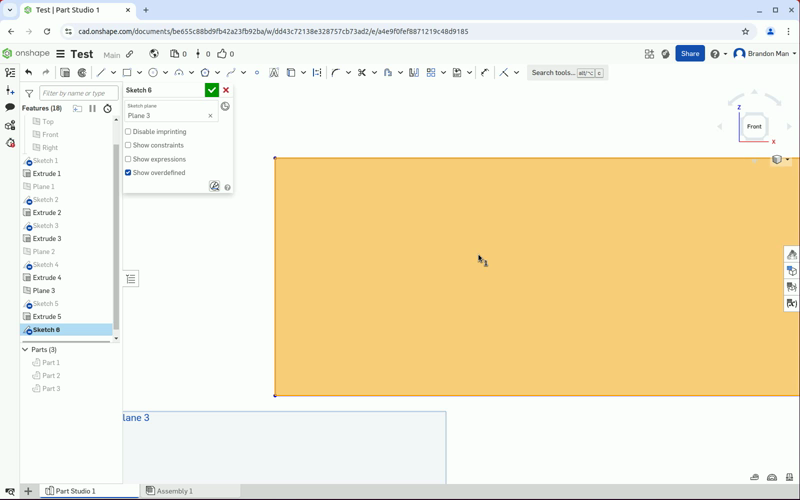
scroll(-6)
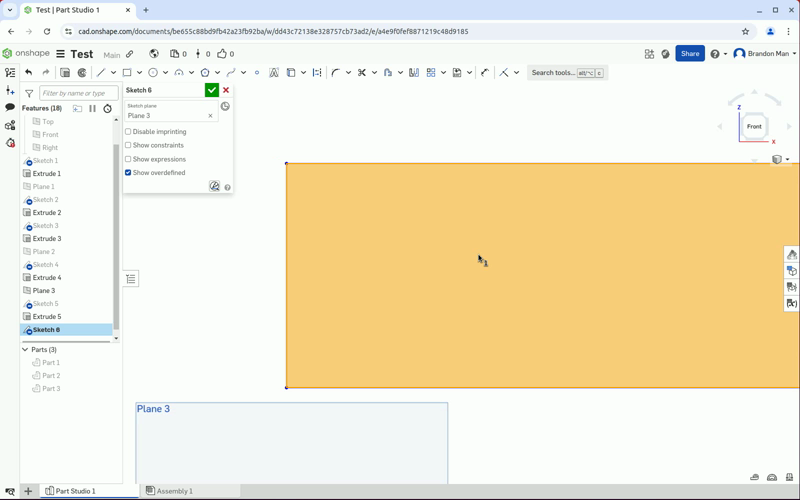
scroll(-6)
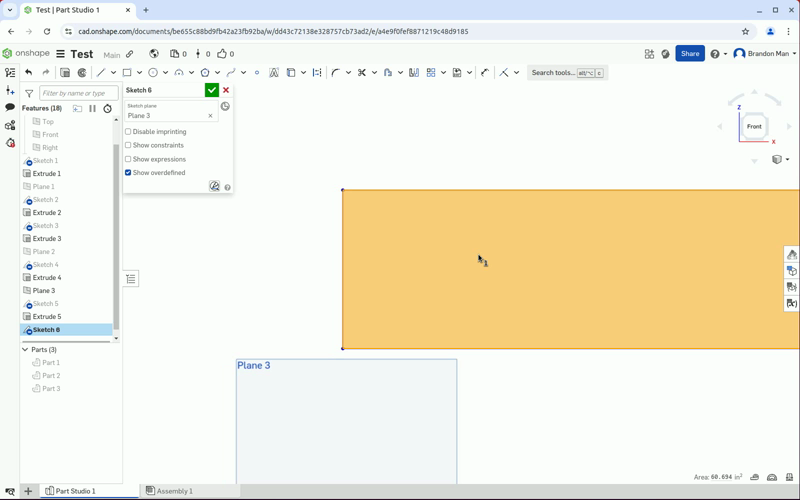
scroll(-6)
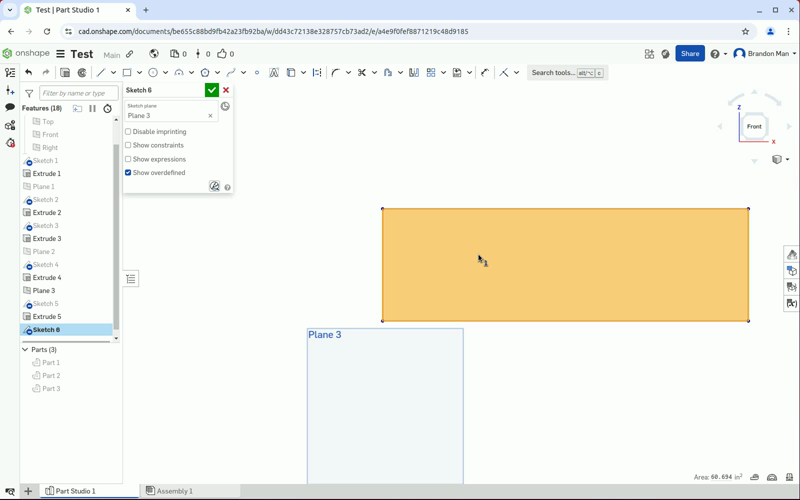
scroll(-6)
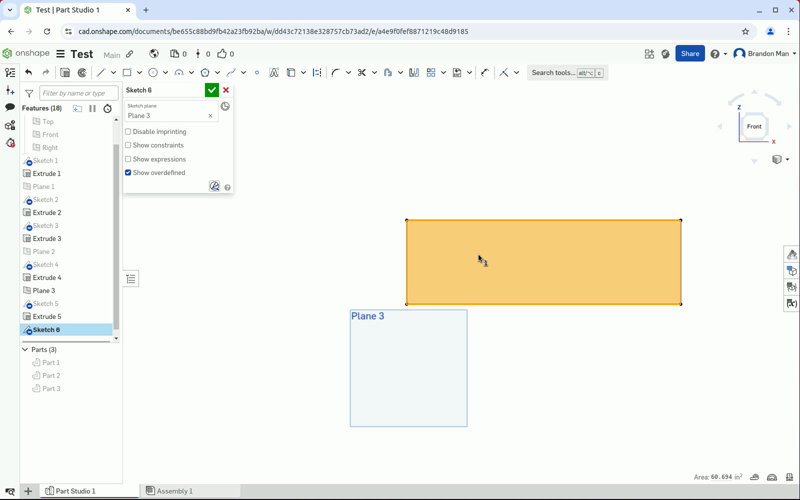
scroll(-6)
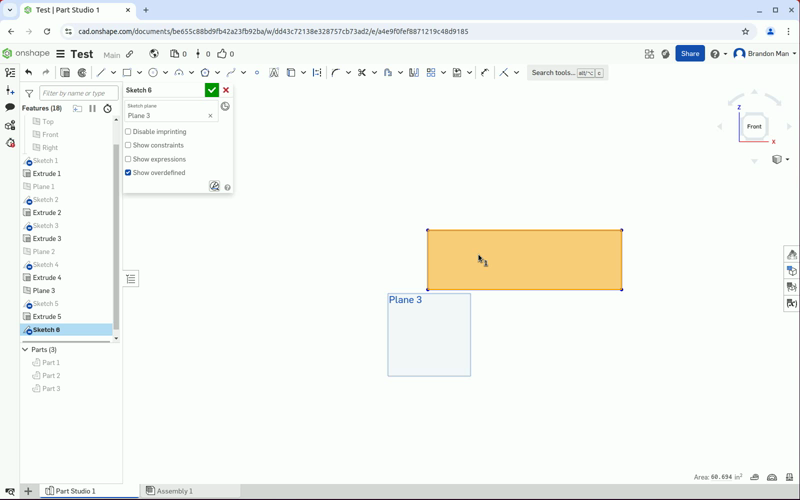
scroll(-6)
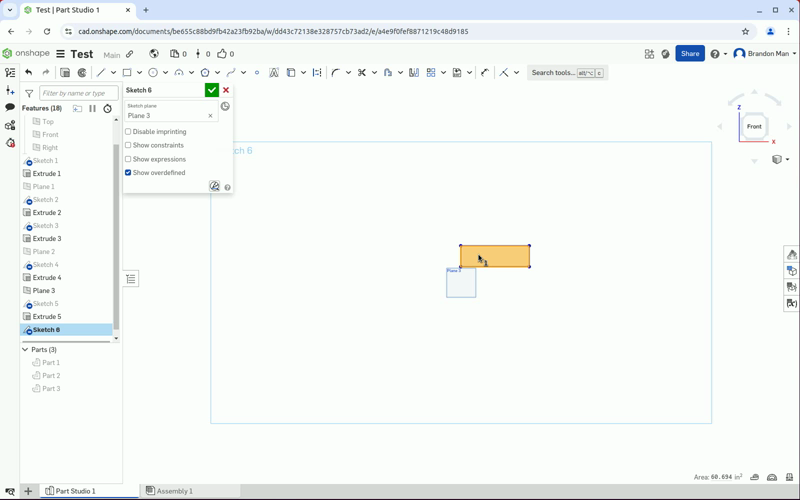
mouse_move(73, 352)
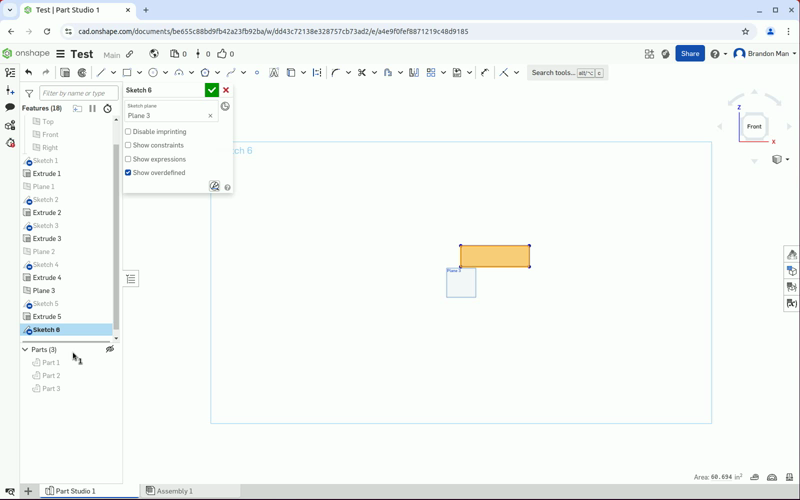
key(shift+y)
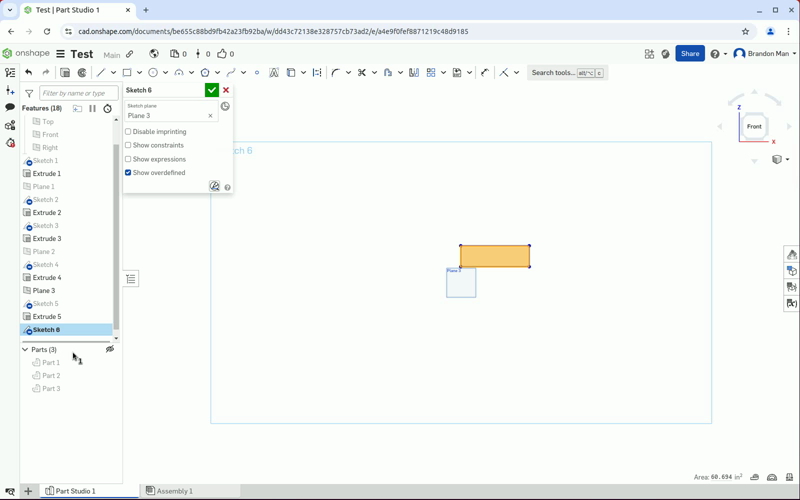
key(shift+e)
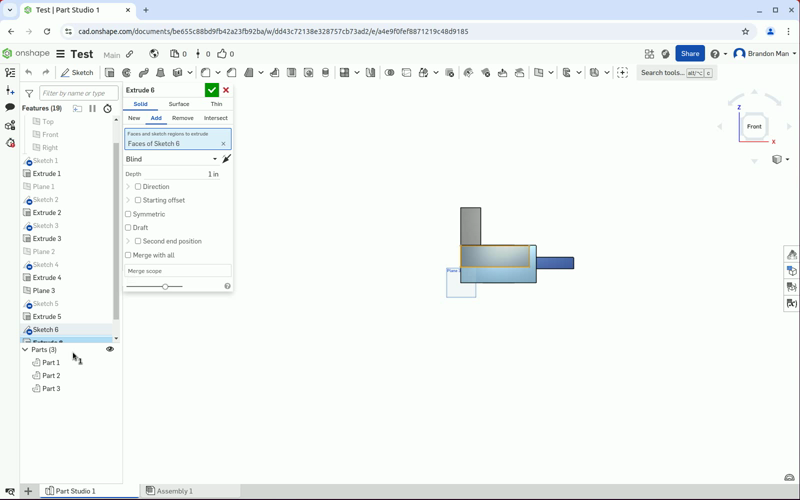
mouse_move(143, 106)
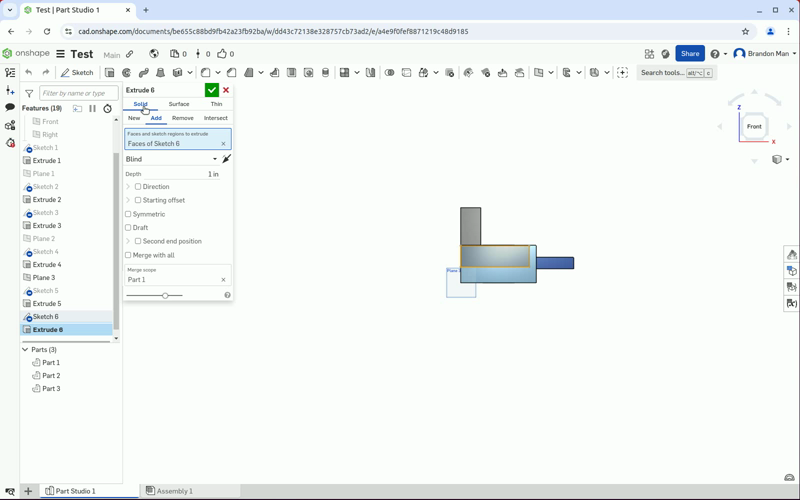
click(143, 106)
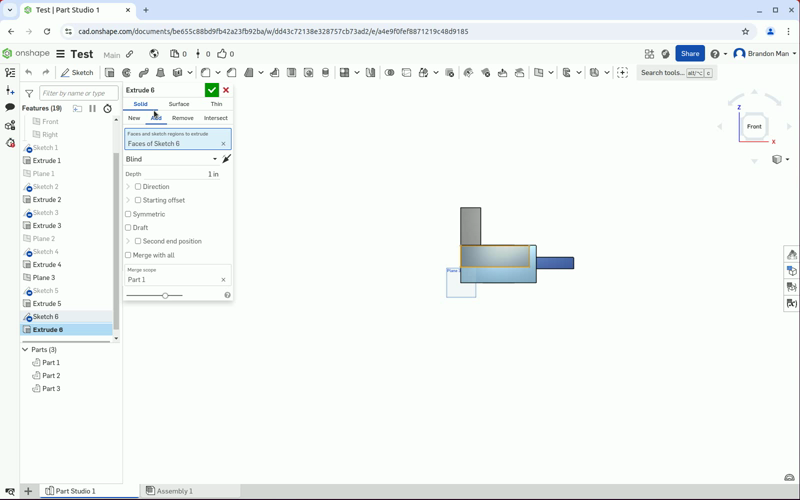
mouse_move(186, 120)
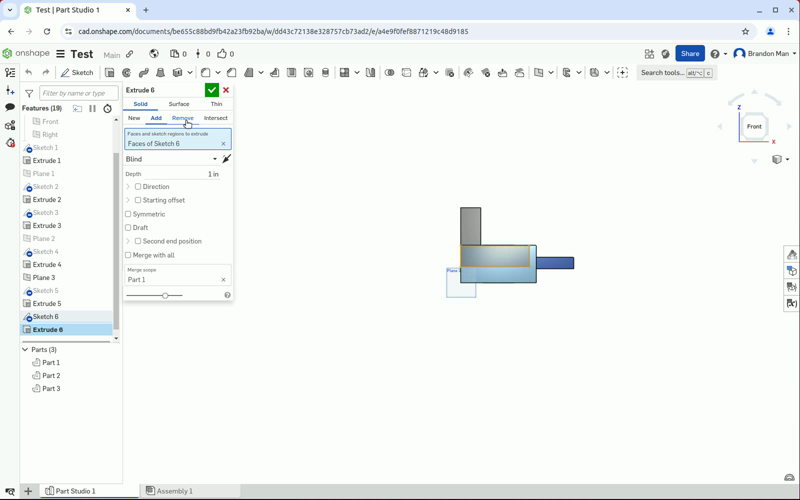
click(186, 120)
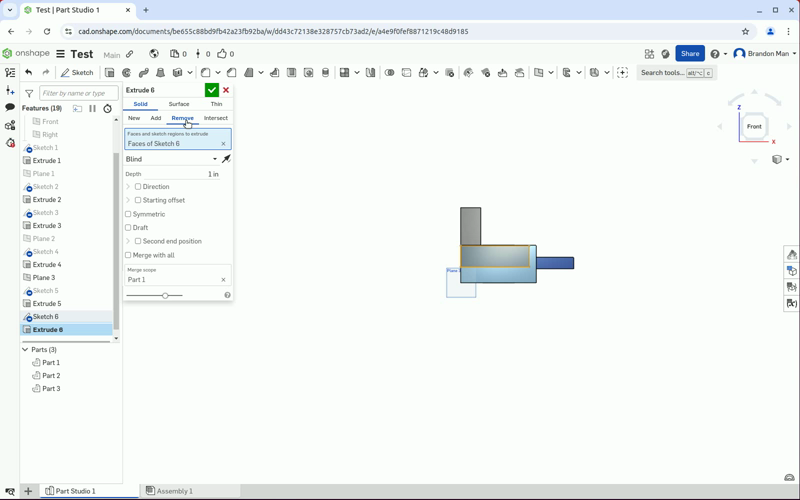
key(tab, 4)
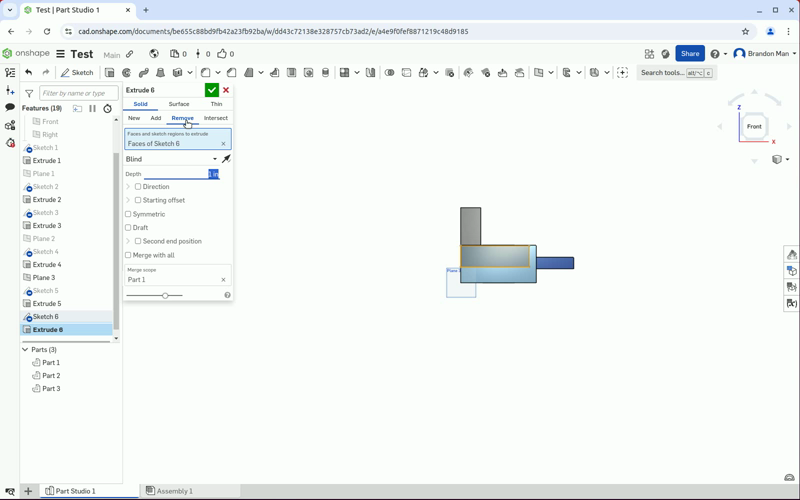
text(7.703)
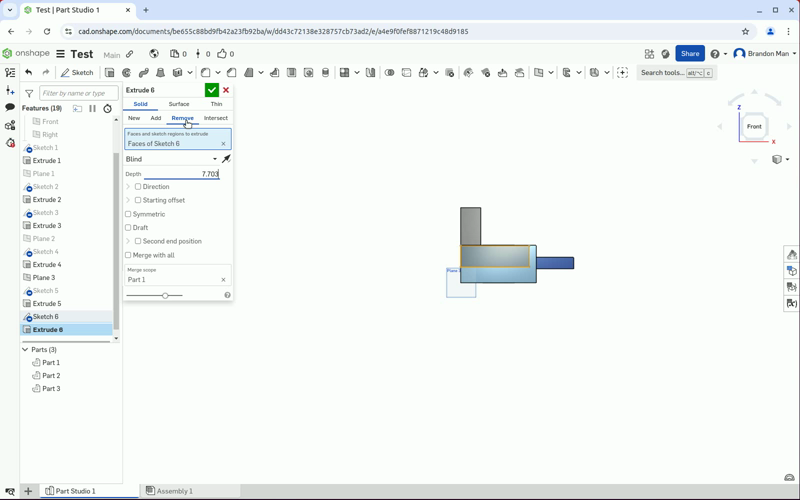
key(tab, 6)
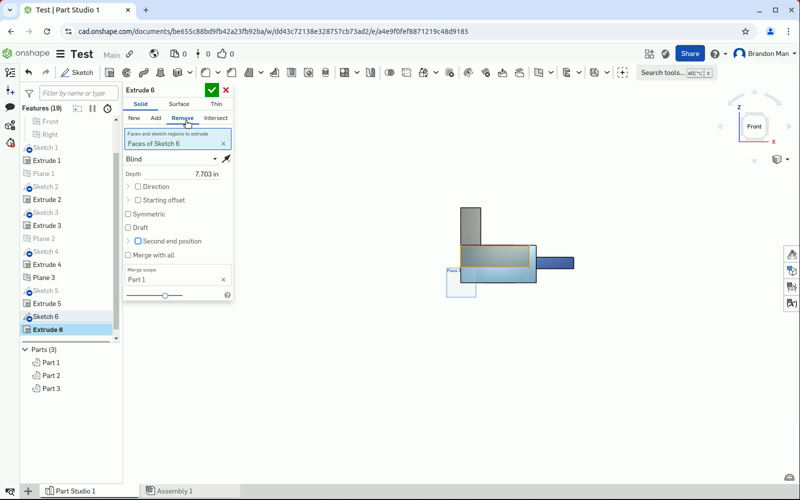
key(space)
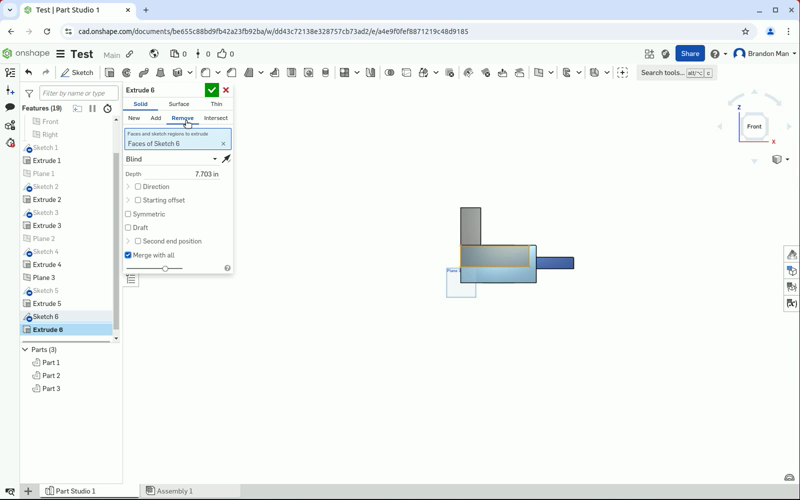
key(enter)
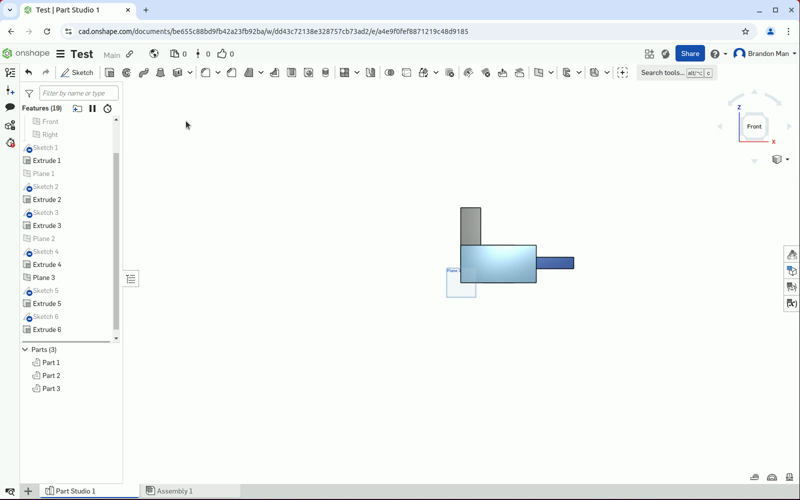
key(shift+h)
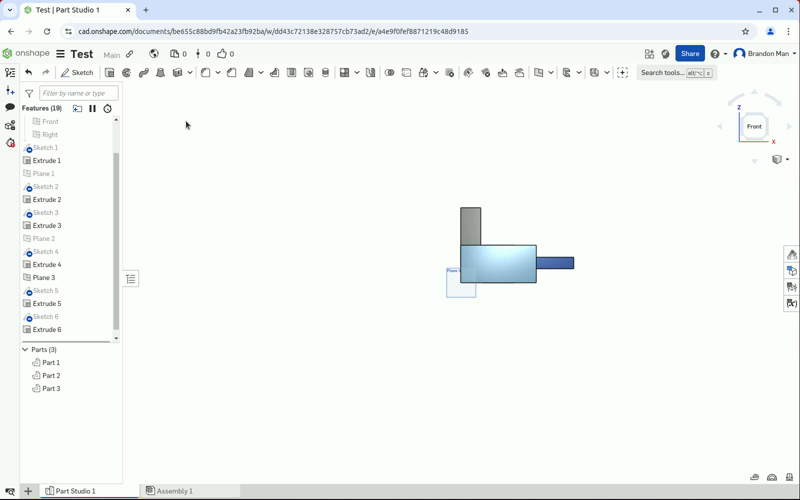
key(shift+h)
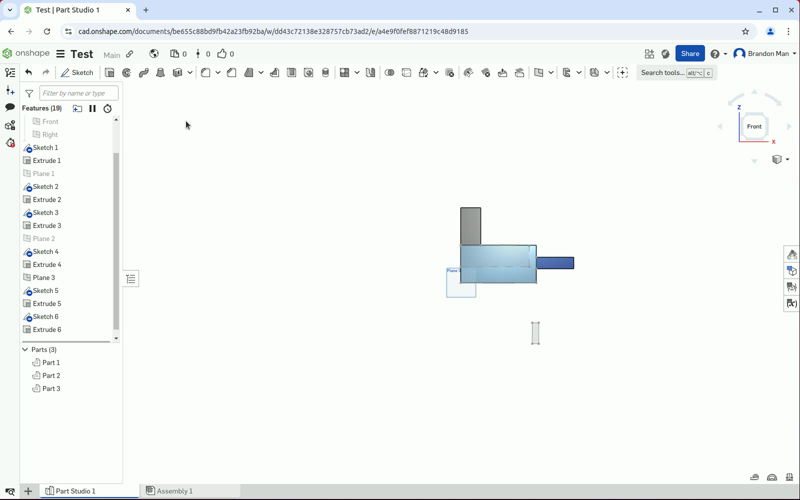
key(shift+7)
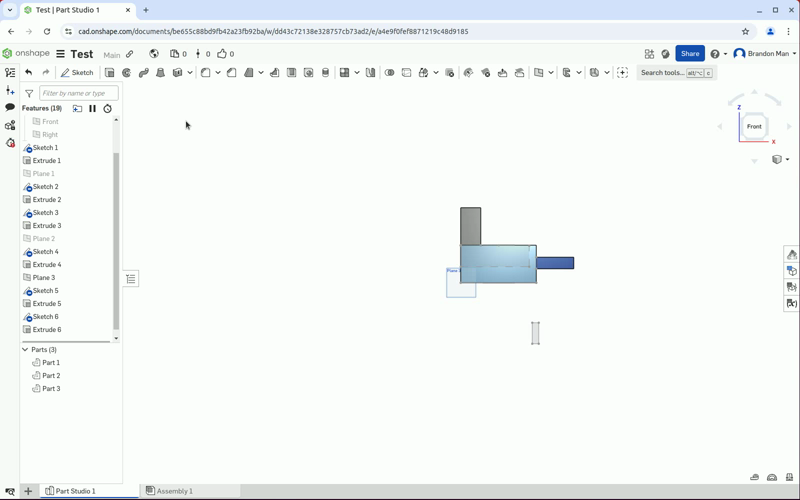
key(left, 2)
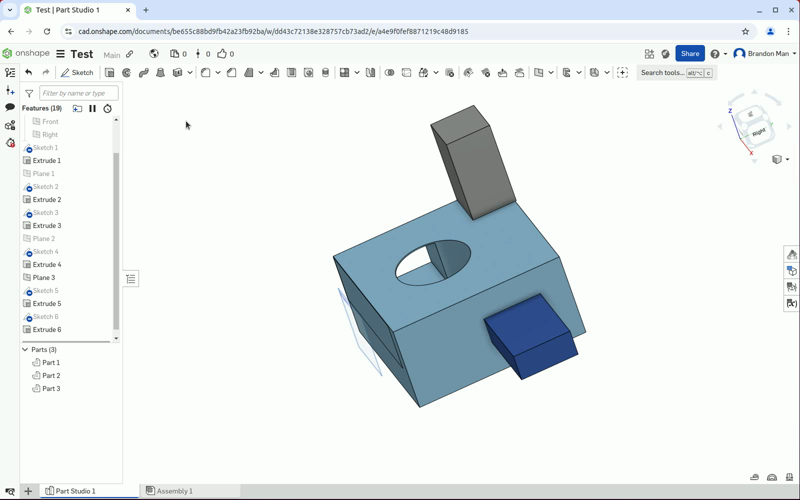
key(down, 2)
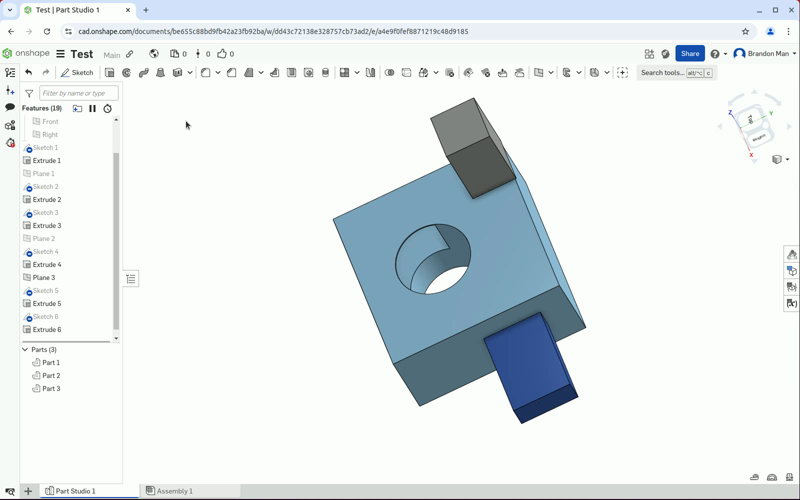
key(up, 2)
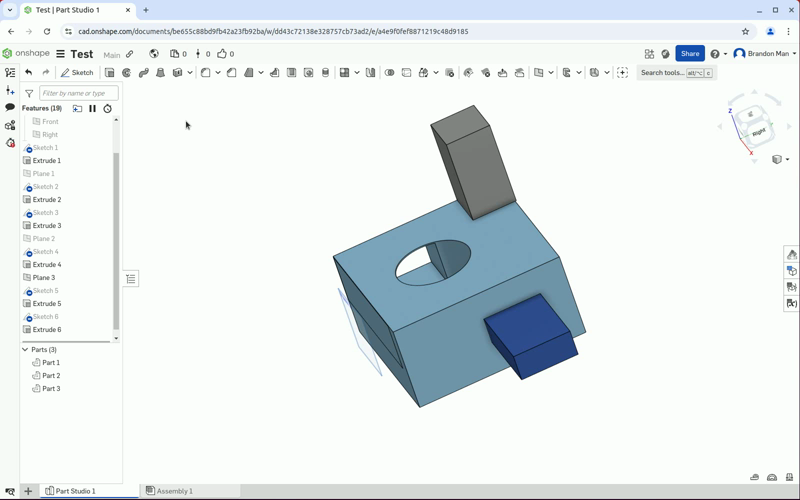
key(right, 2)
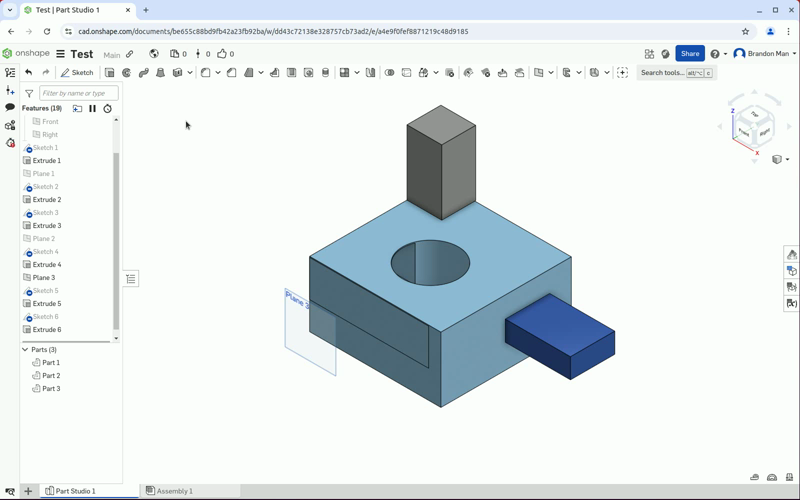
mouse_move(69, 150)
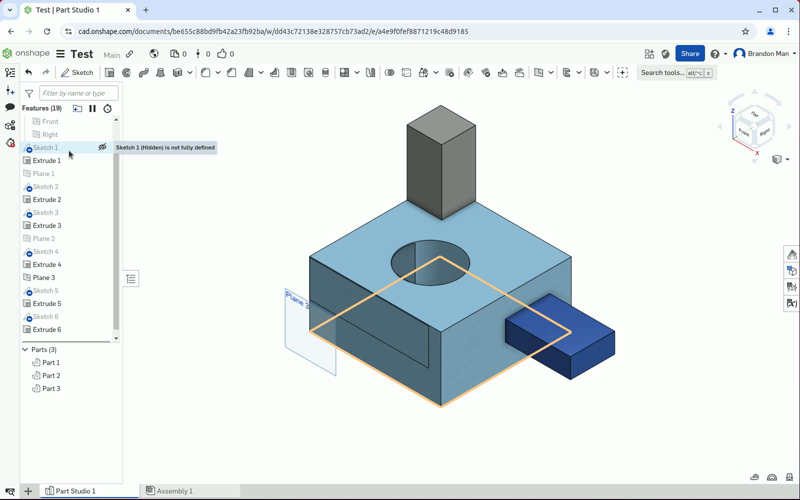
click(69, 150)